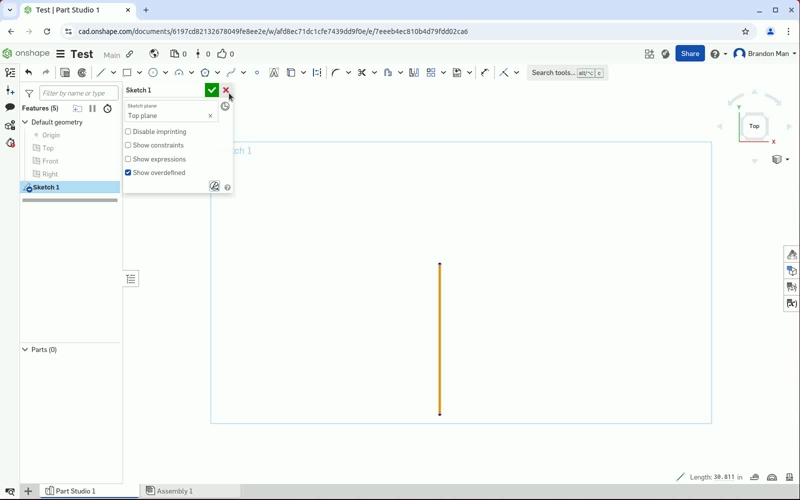
key(shift+h)
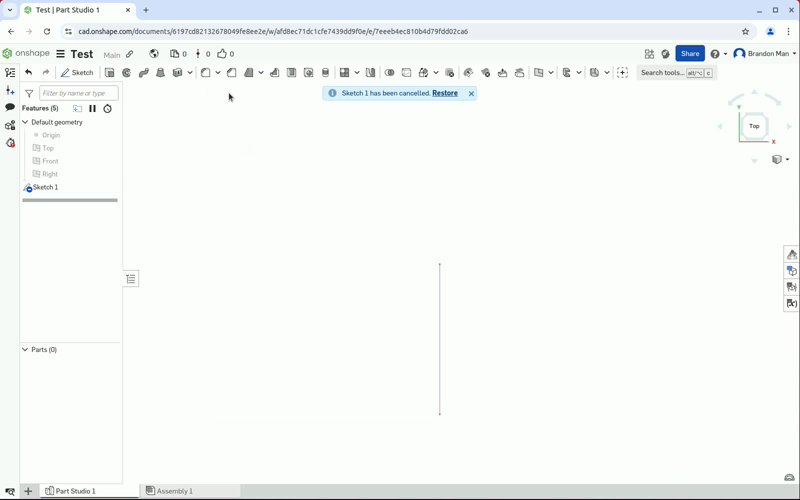
key(shift+s)
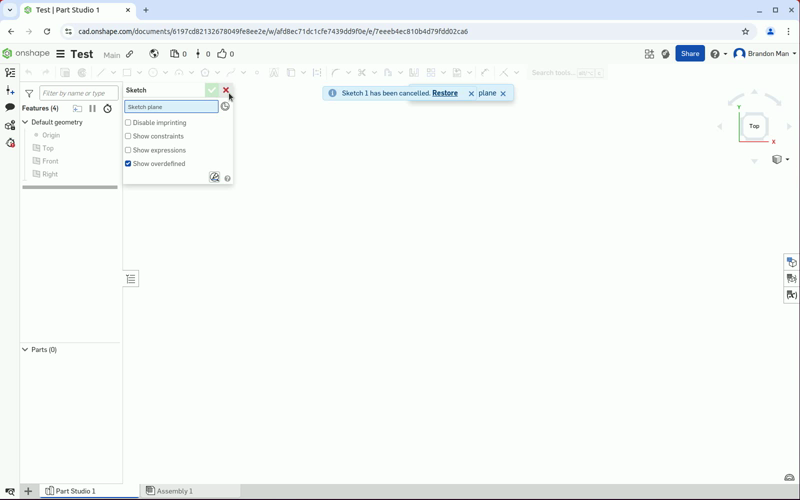
mouse_move(73, 150)
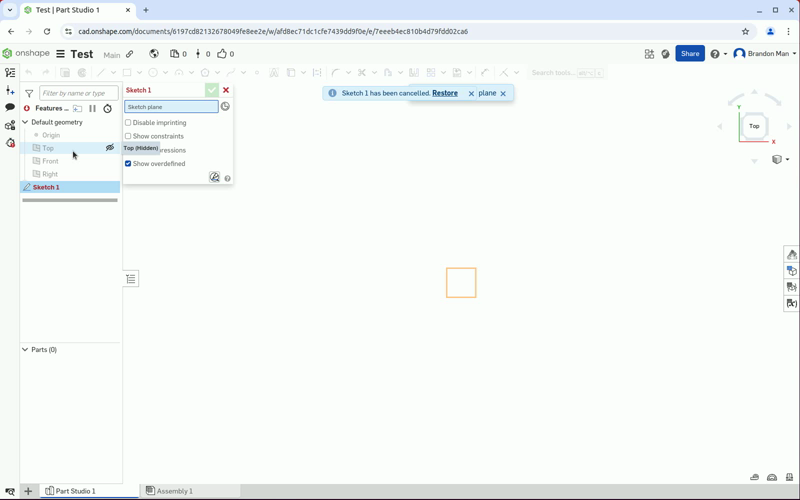
click(73, 150)
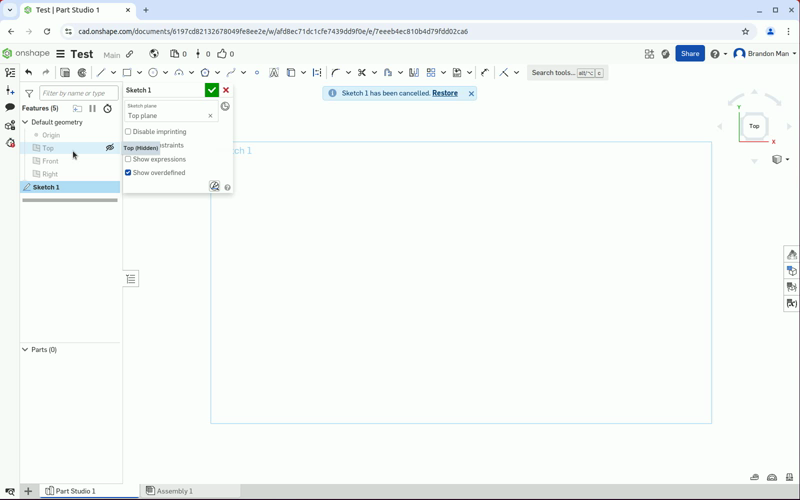
mouse_move(73, 352)
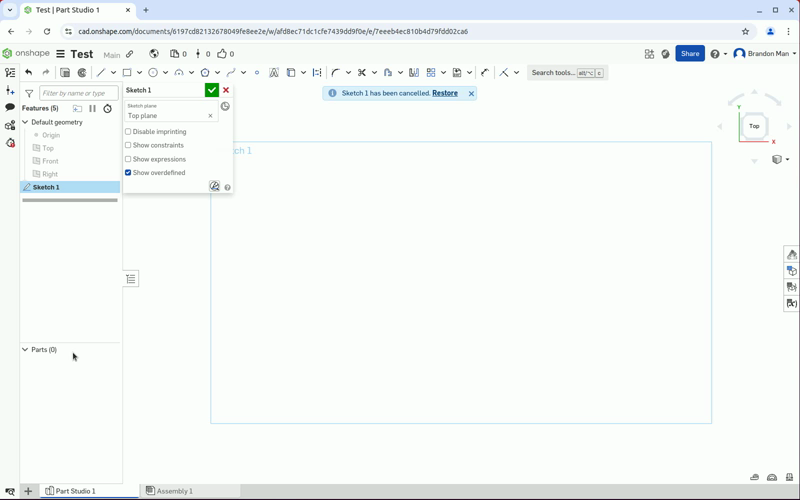
key(y)
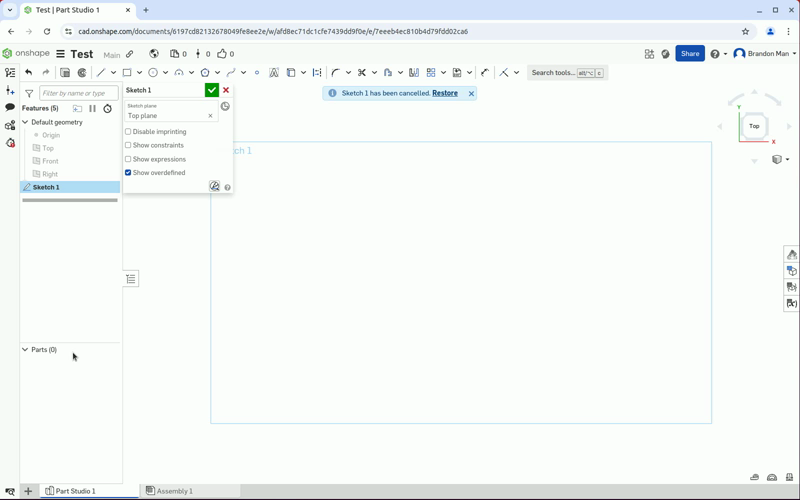
key(a)
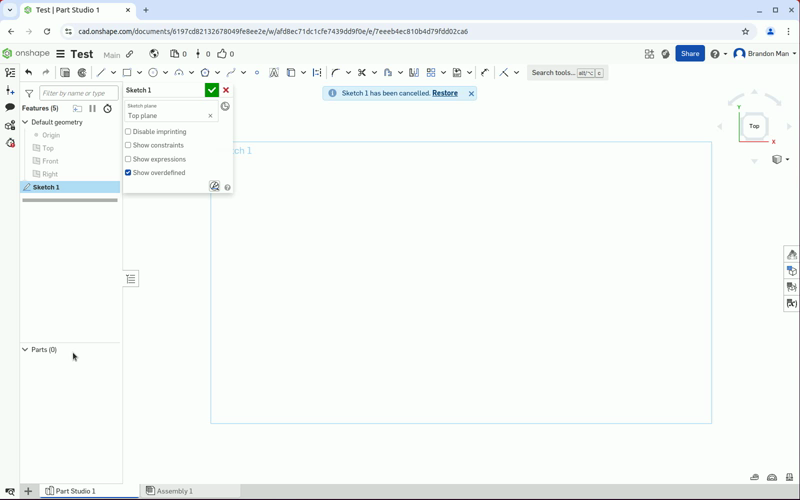
key_down(shift)
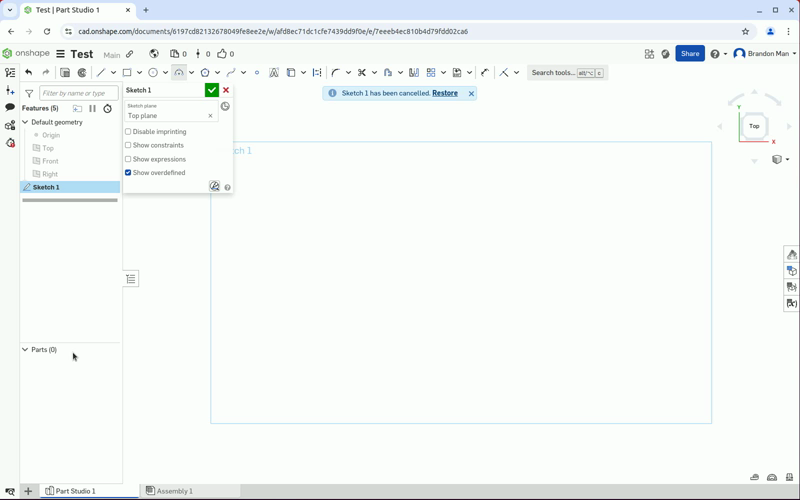
mouse_move(391, 343)
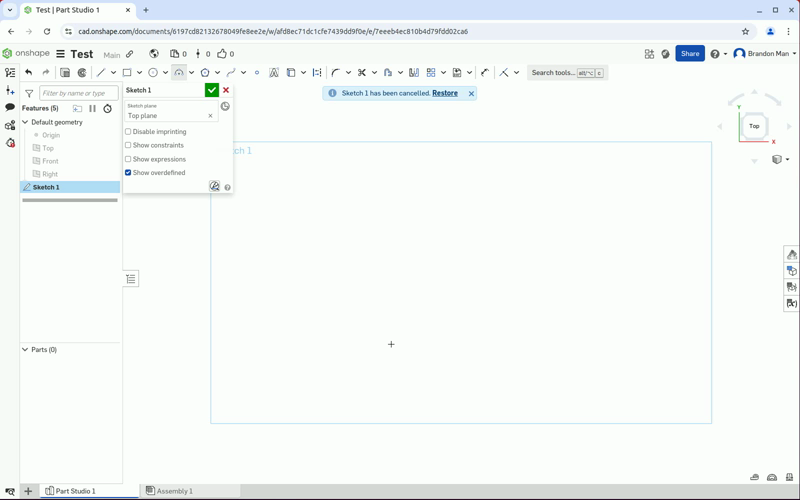
click(391, 343)
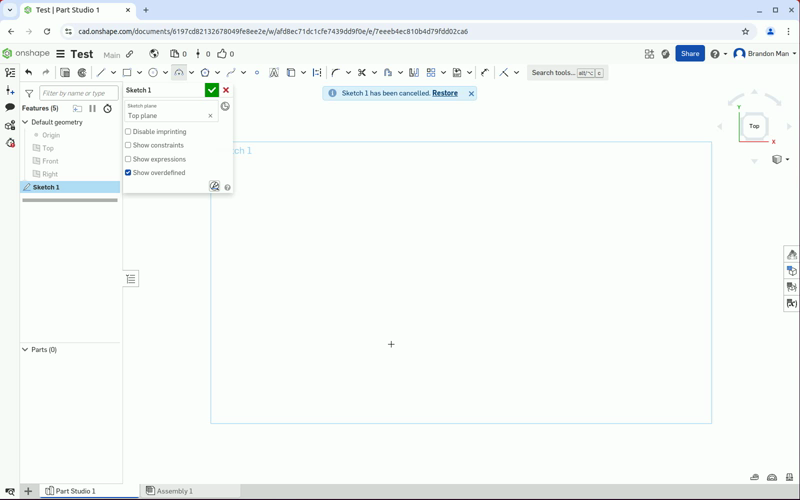
key_up(shift)
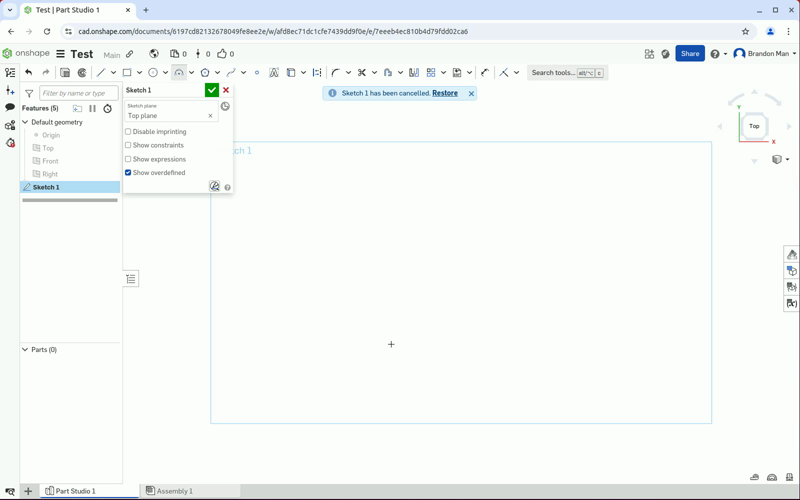
key_down(shift)
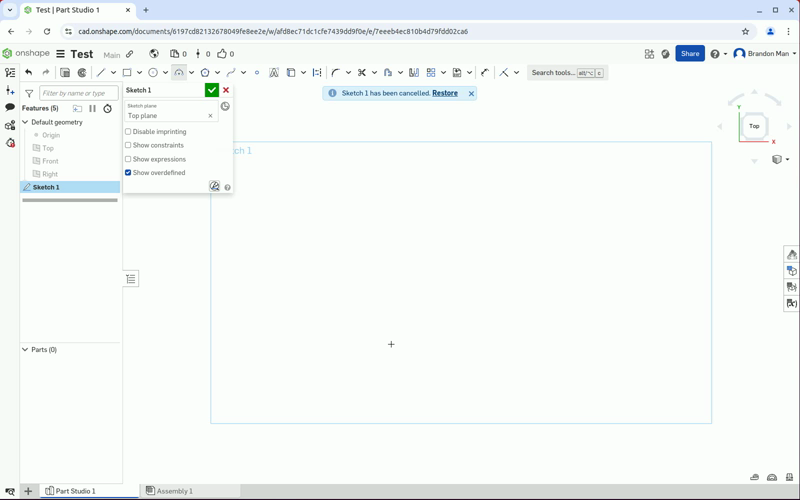
mouse_move(410, 359)
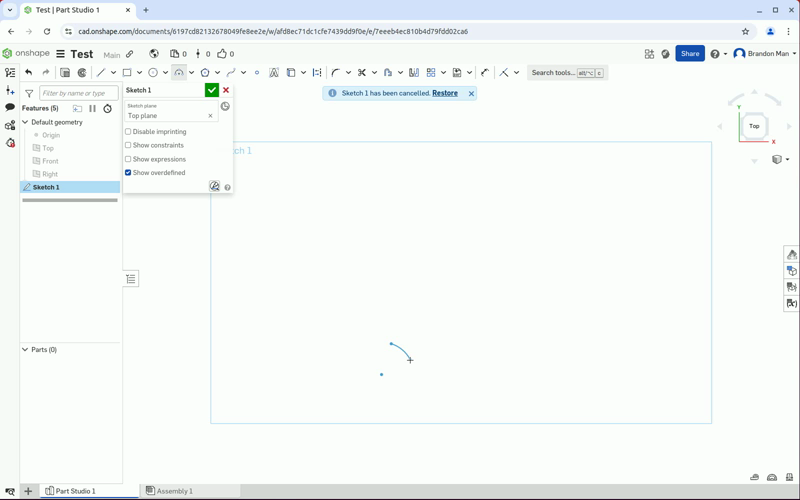
click(410, 359)
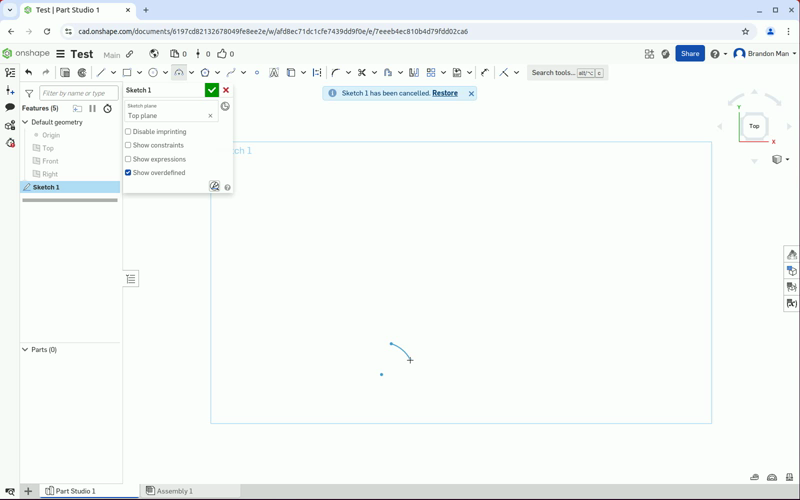
mouse_move(392, 361)
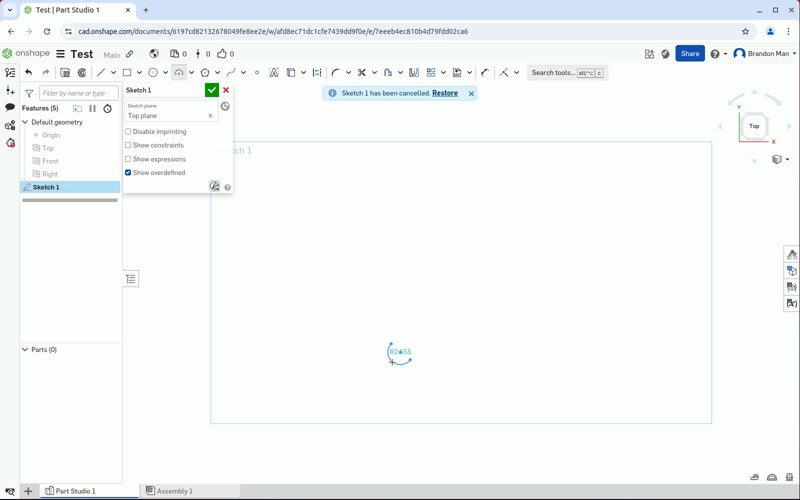
click(392, 361)
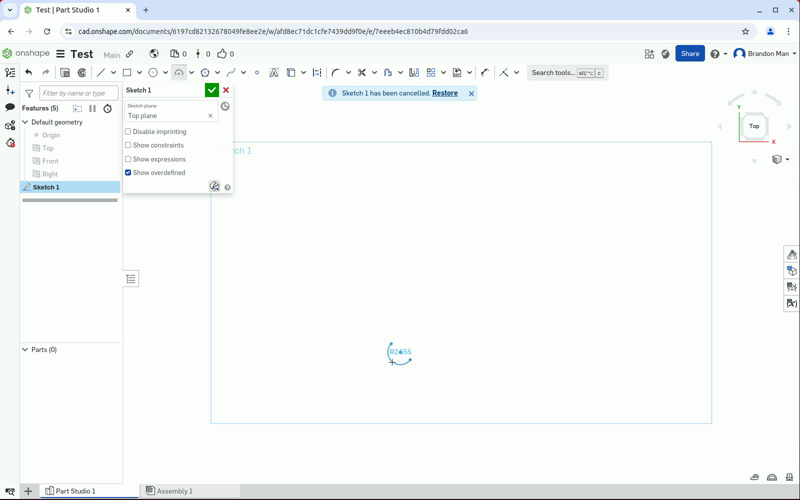
key_up(shift)
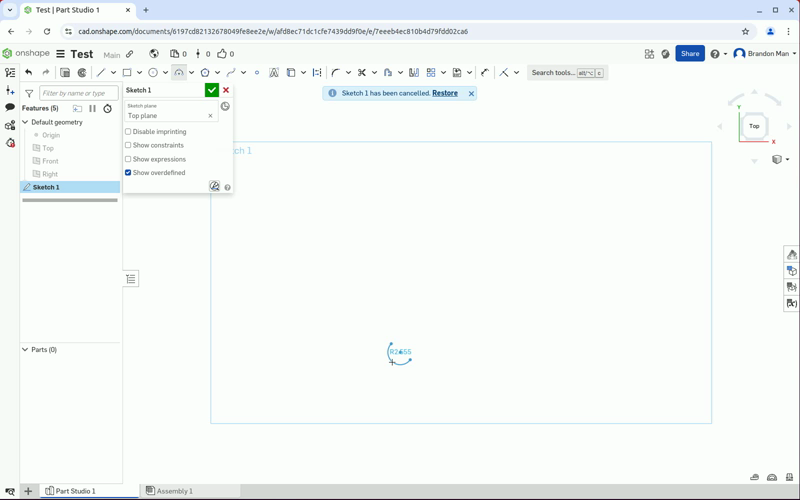
mouse_move(410, 359)
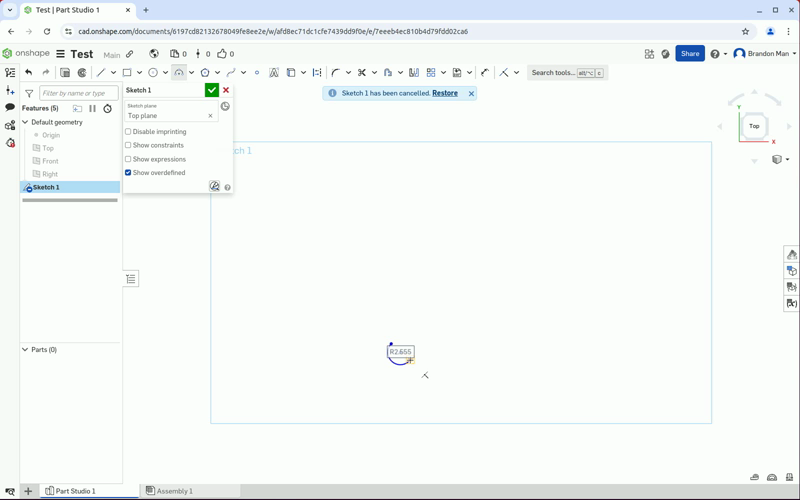
click(410, 359)
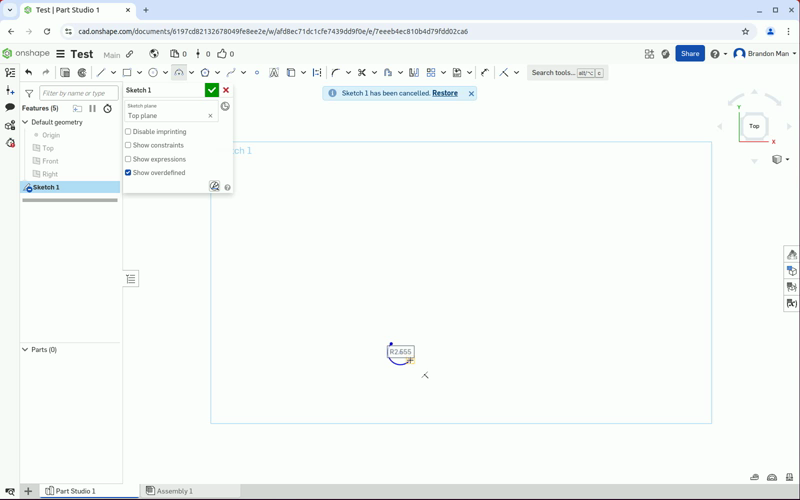
mouse_move(391, 343)
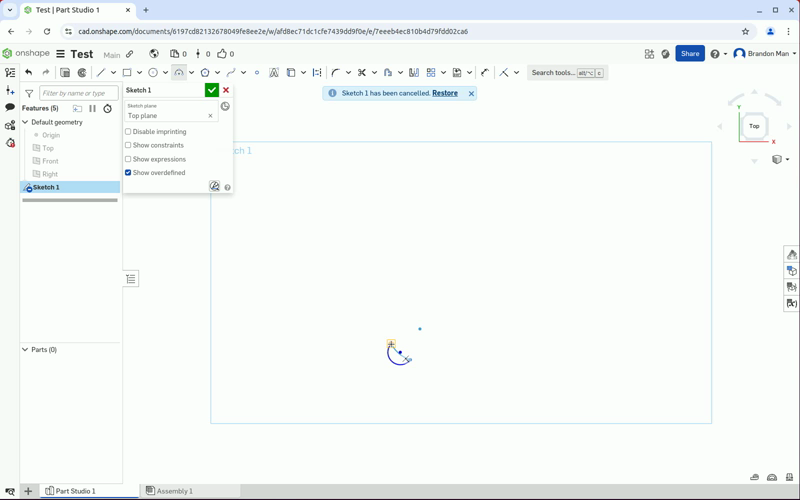
click(391, 343)
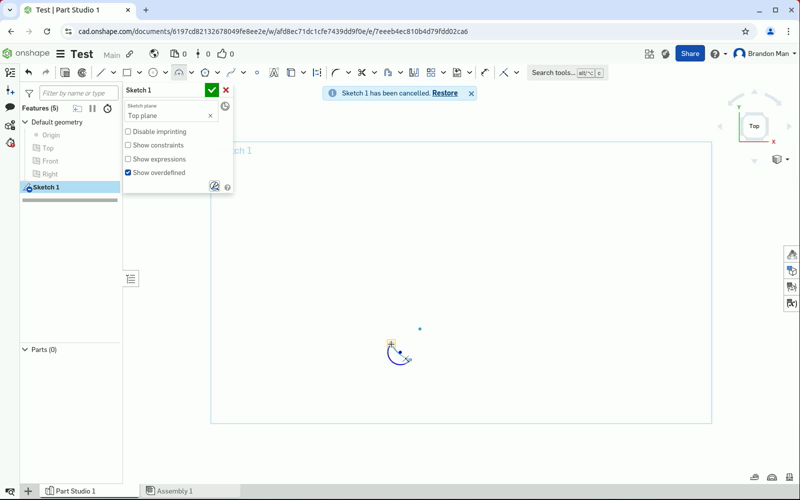
key_down(shift)
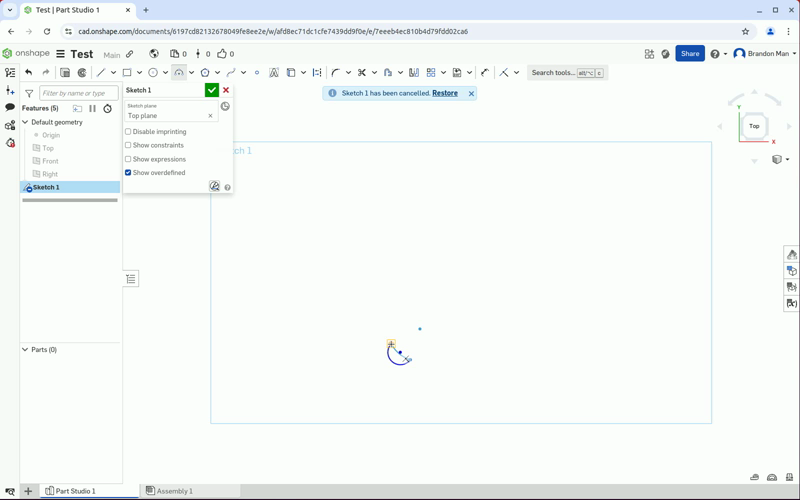
mouse_move(400, 352)
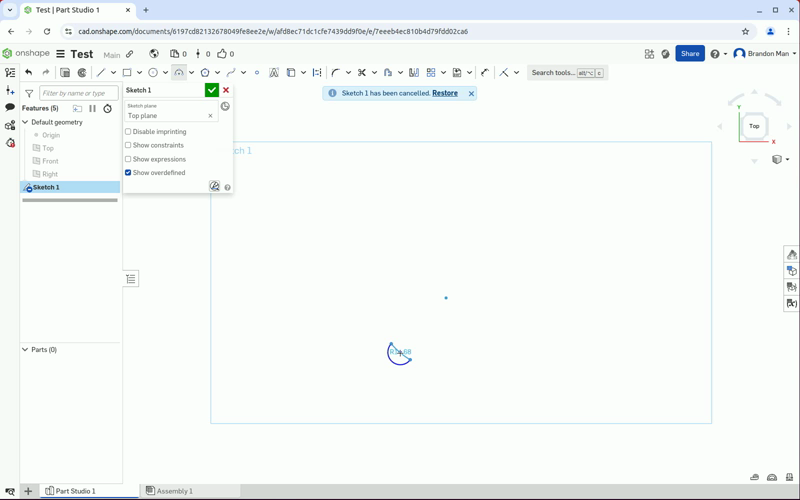
click(400, 352)
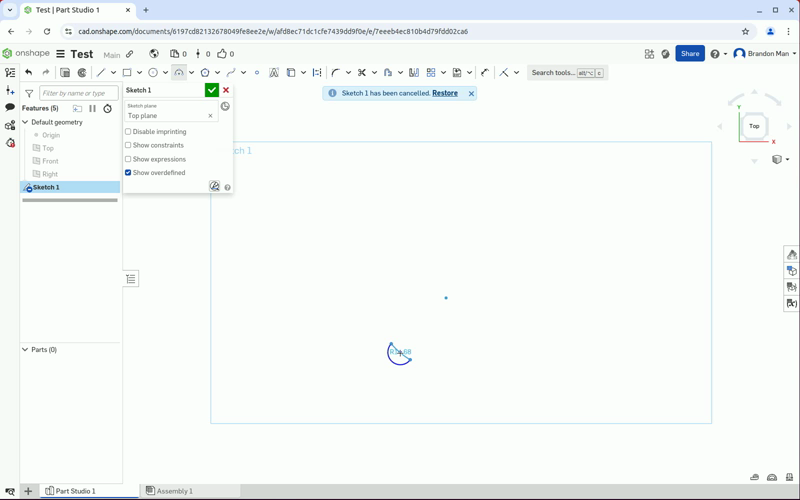
key_up(shift)
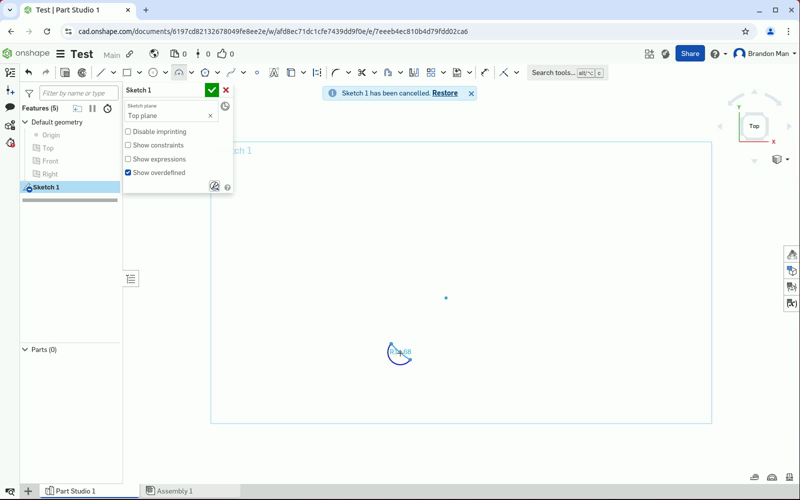
key(esc)
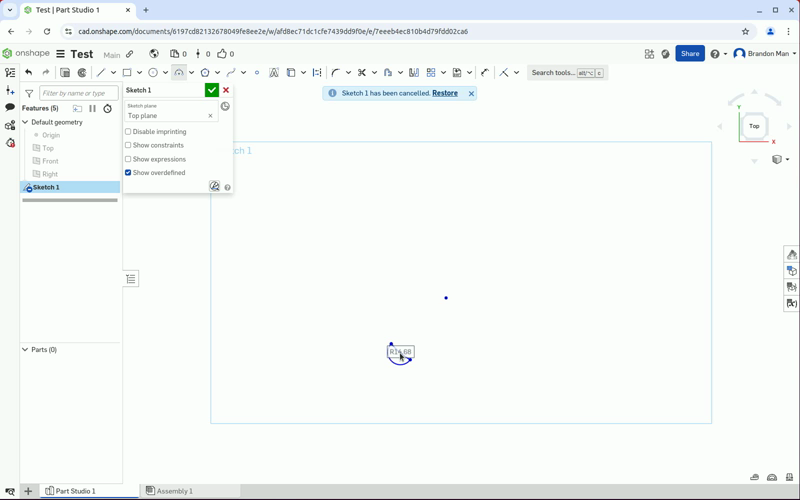
mouse_move(392, 358)
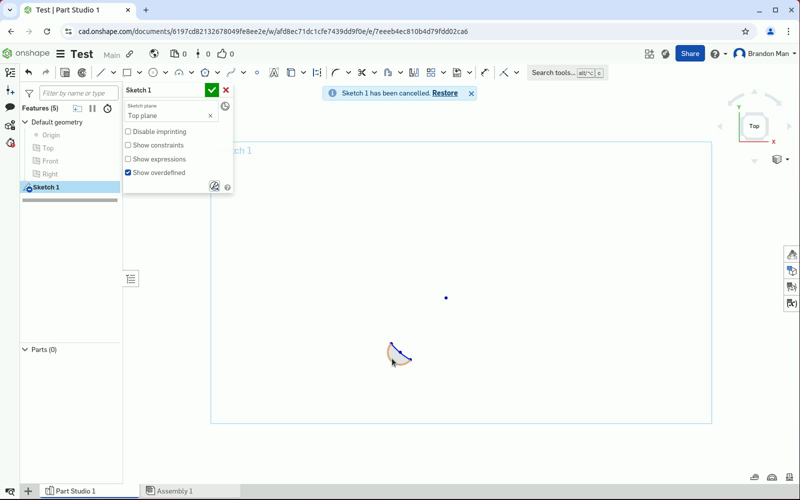
scroll(6)
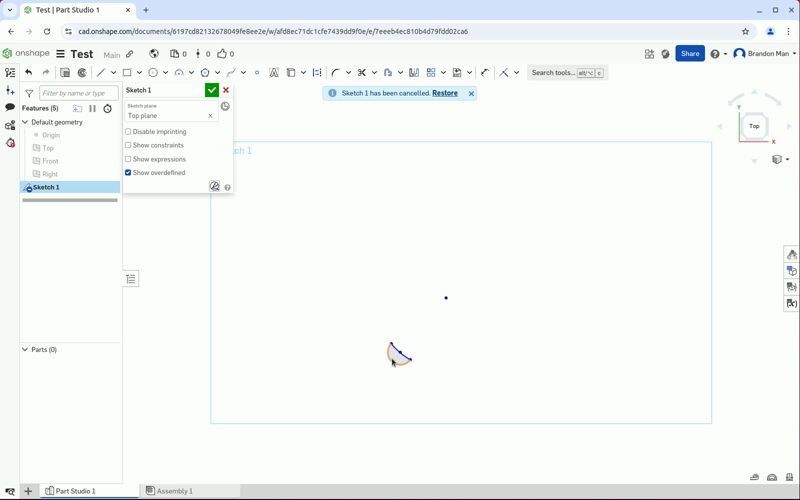
scroll(6)
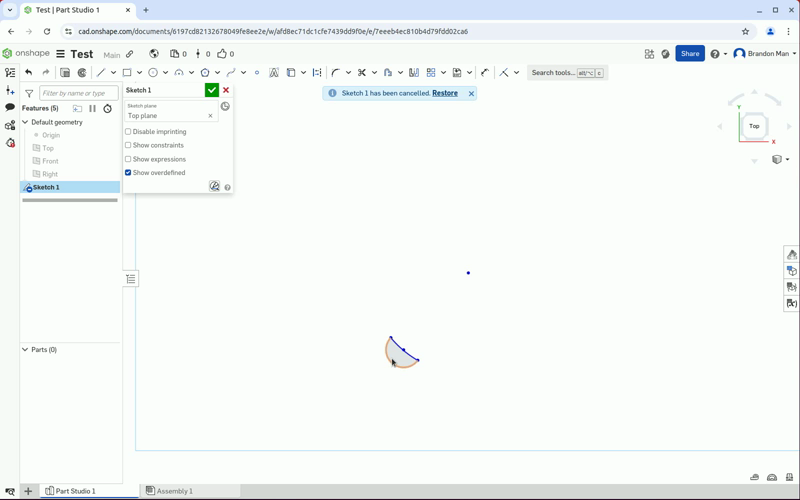
scroll(6)
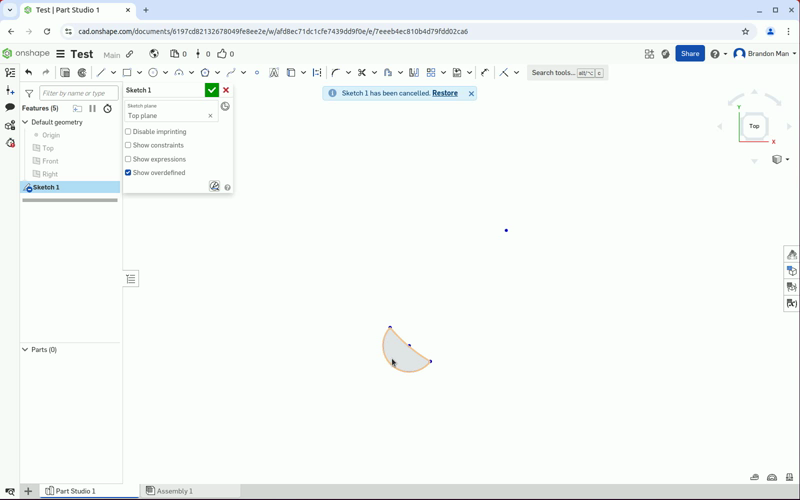
scroll(6)
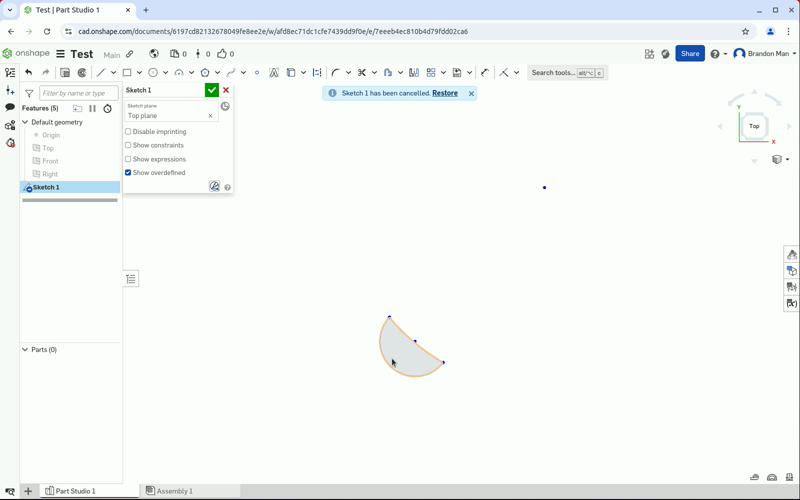
scroll(6)
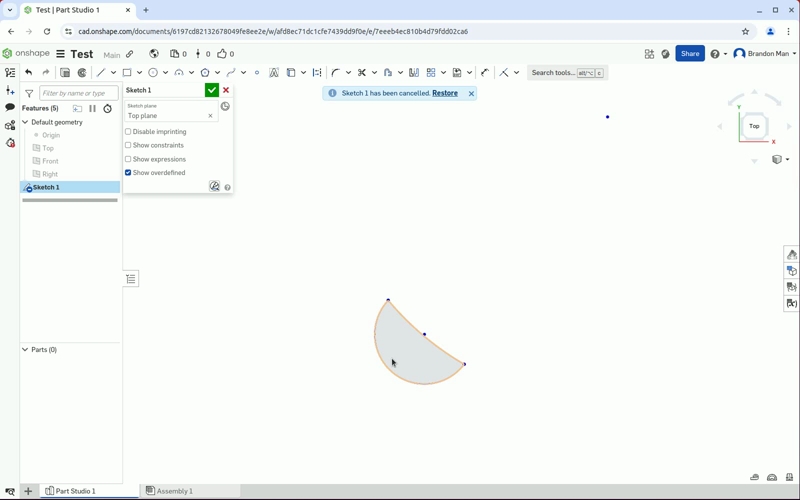
scroll(6)
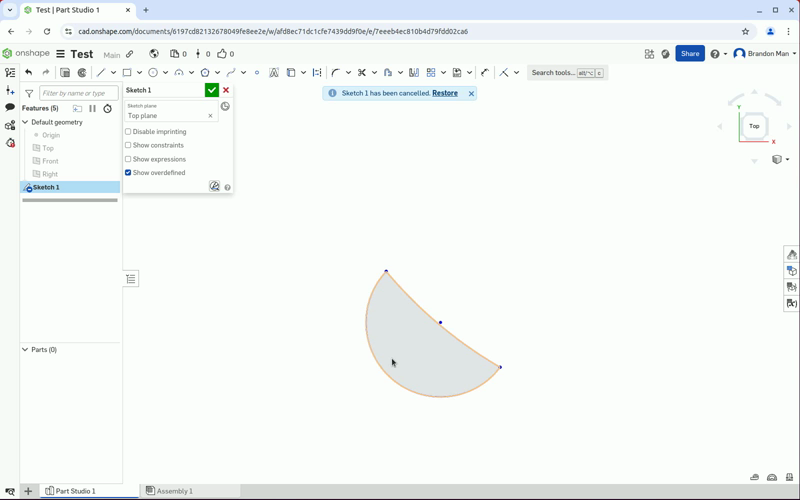
scroll(6)
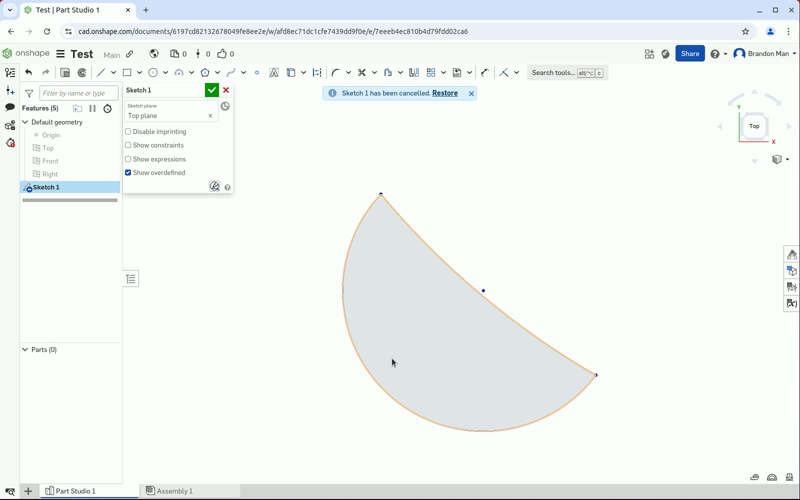
click(392, 358)
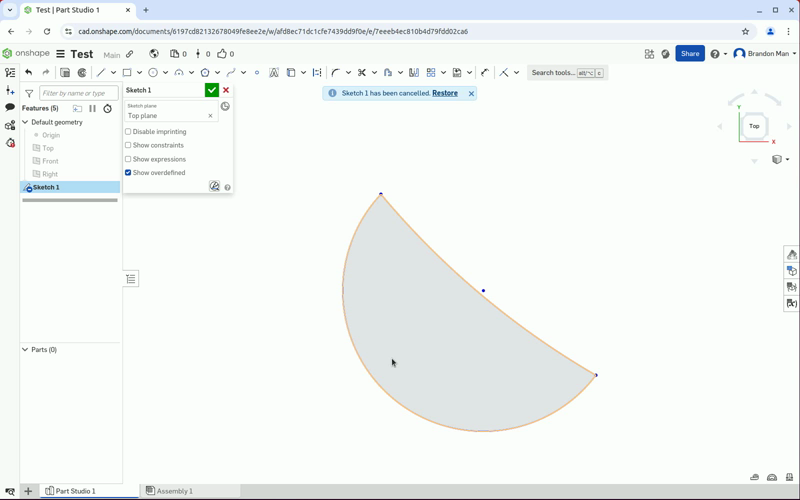
scroll(-6)
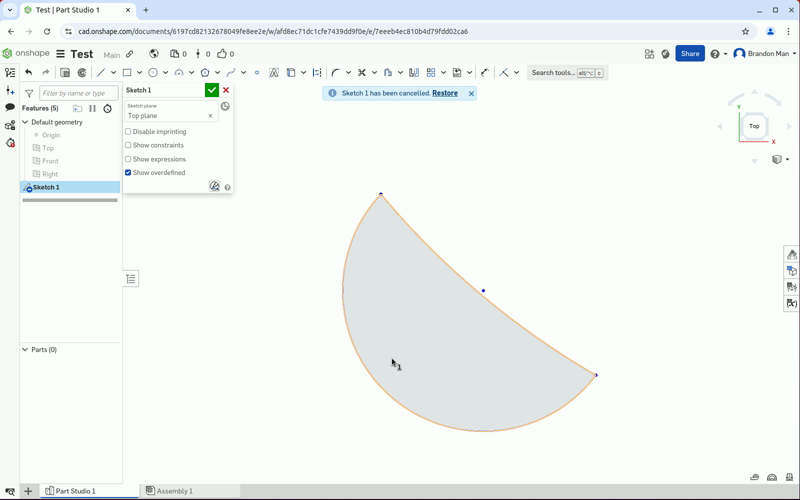
scroll(-6)
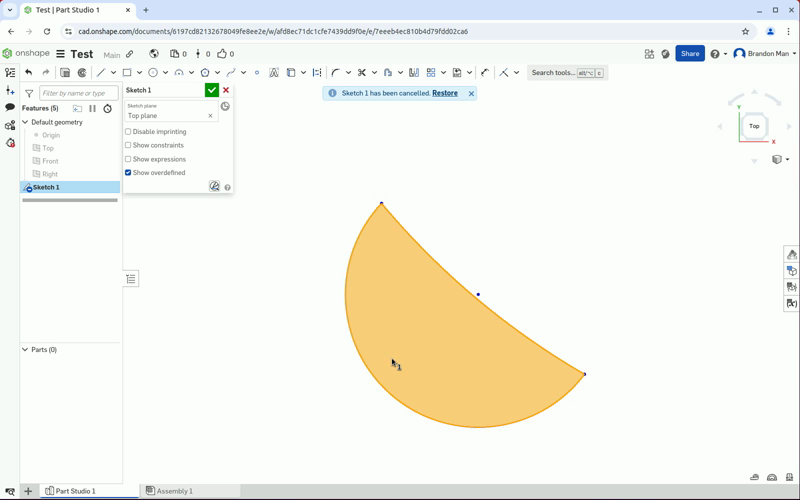
scroll(-6)
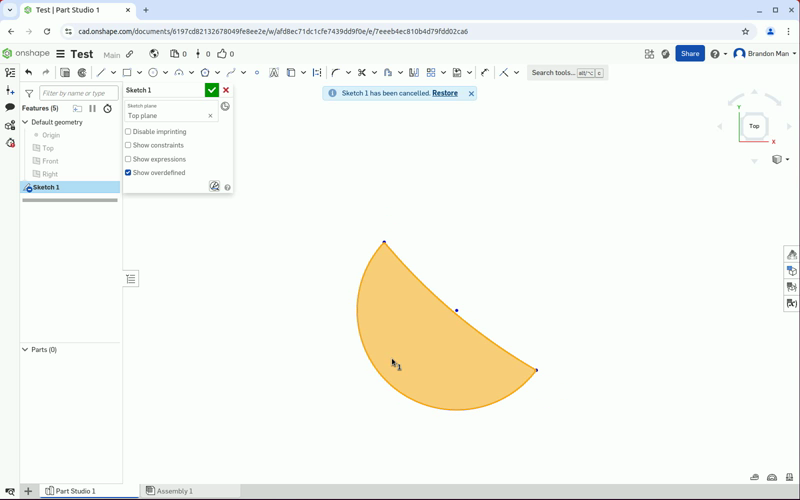
scroll(-6)
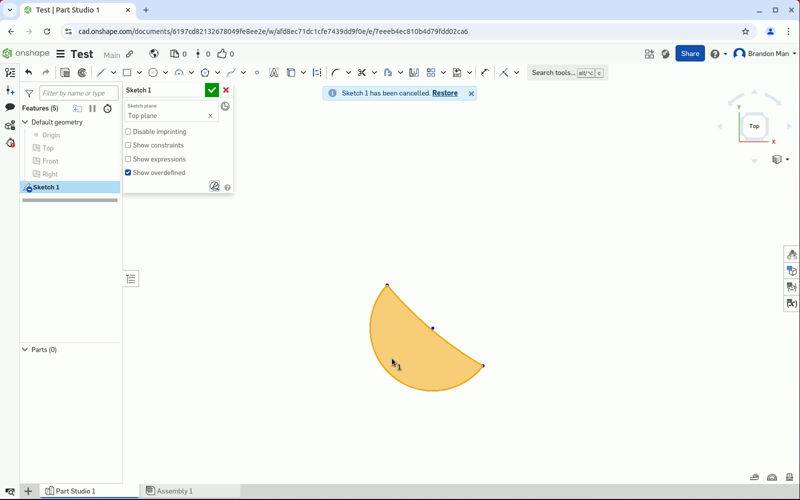
scroll(-6)
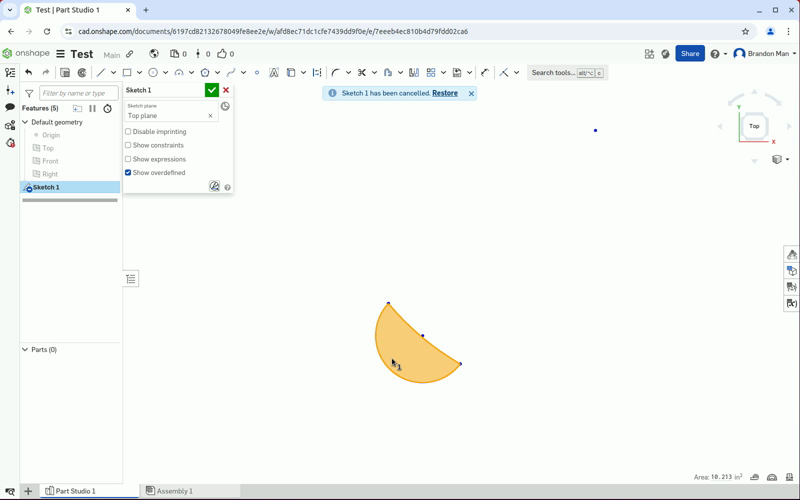
scroll(-6)
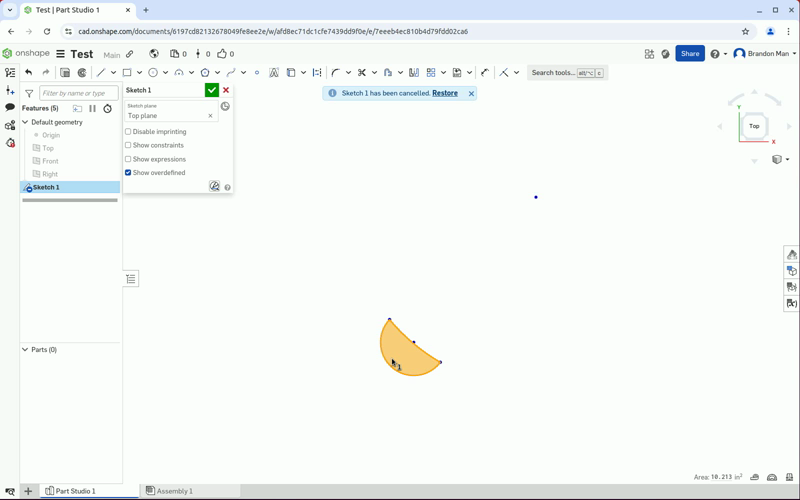
scroll(-6)
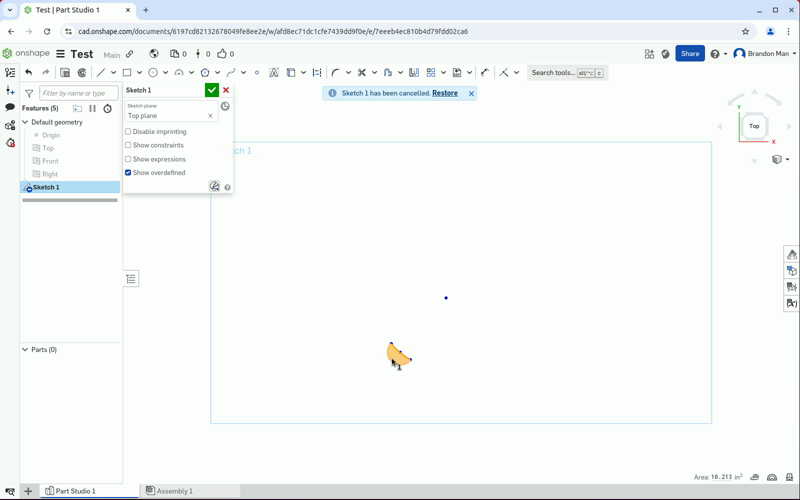
mouse_move(73, 352)
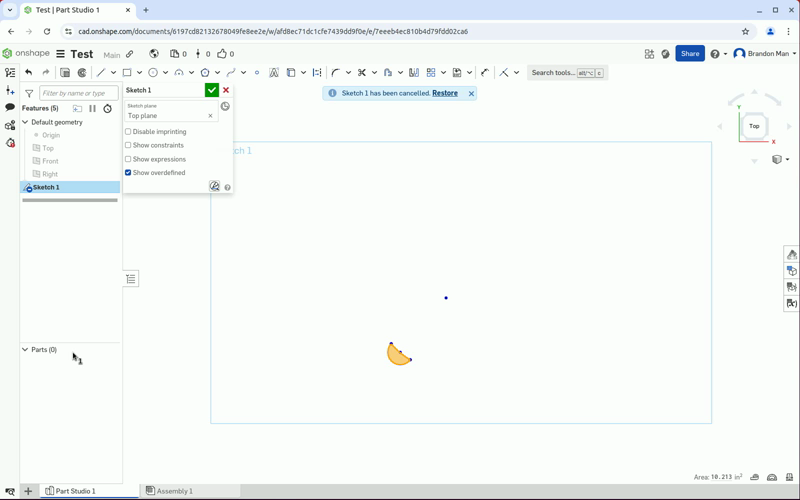
key(shift+y)
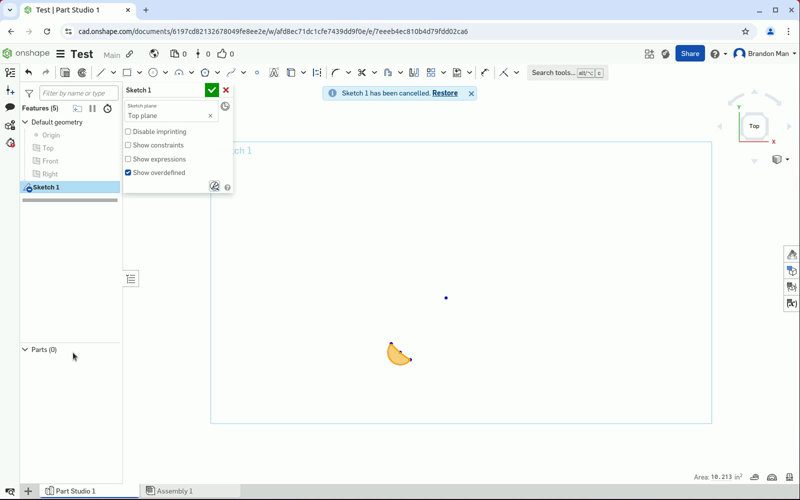
key(shift+e)
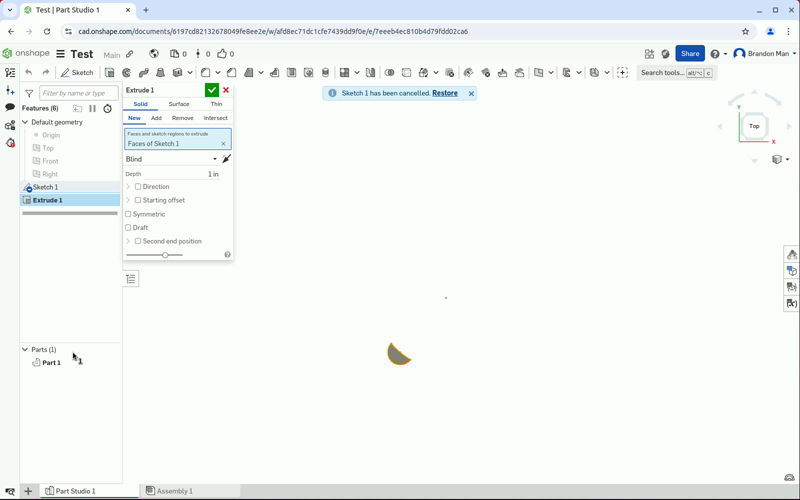
mouse_move(143, 106)
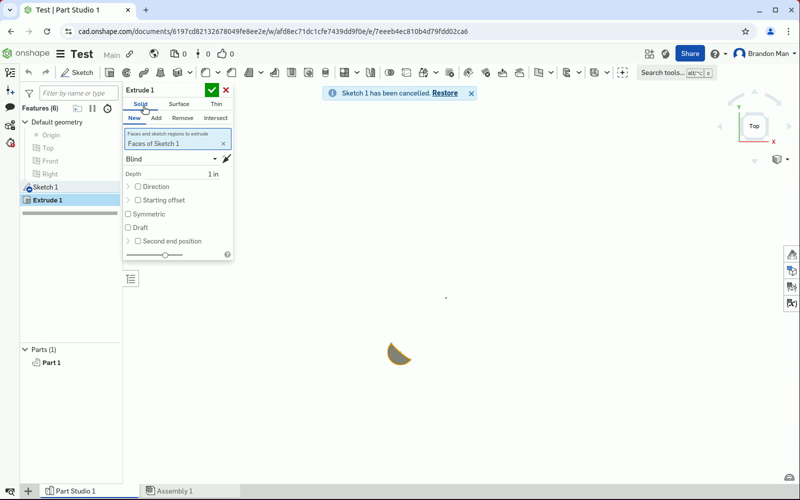
click(143, 106)
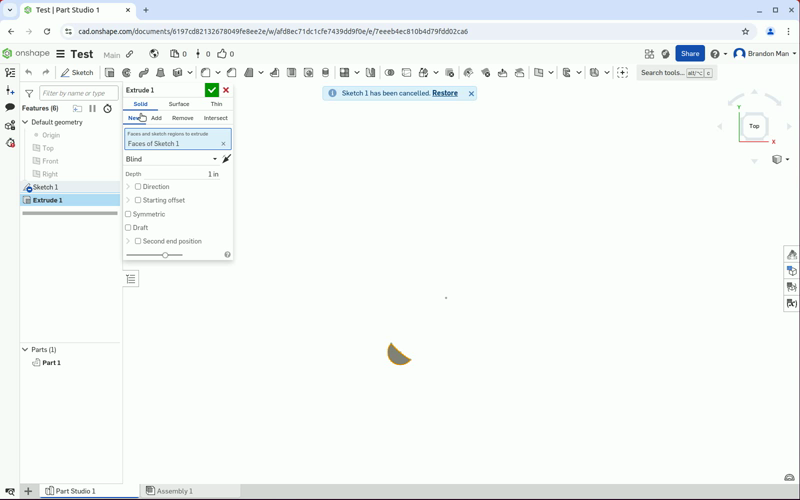
mouse_move(137, 120)
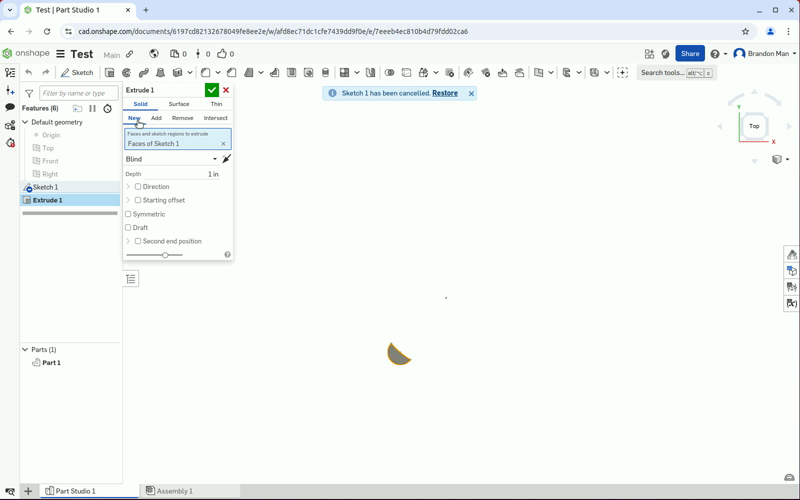
click(137, 120)
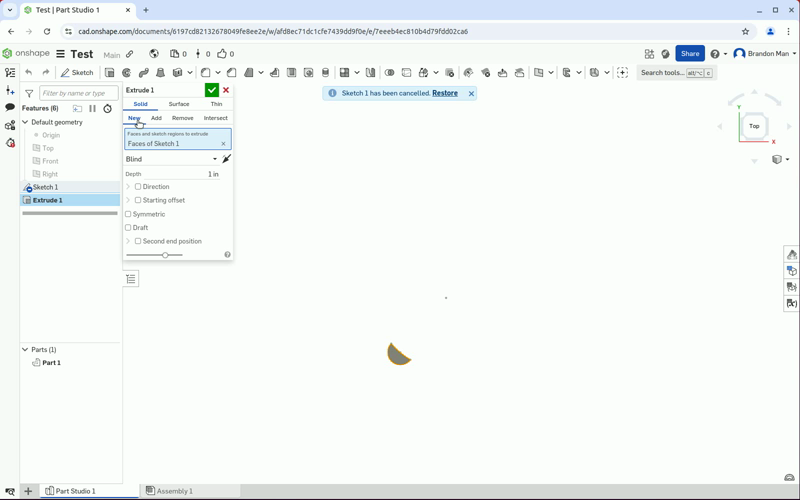
key(tab, 4)
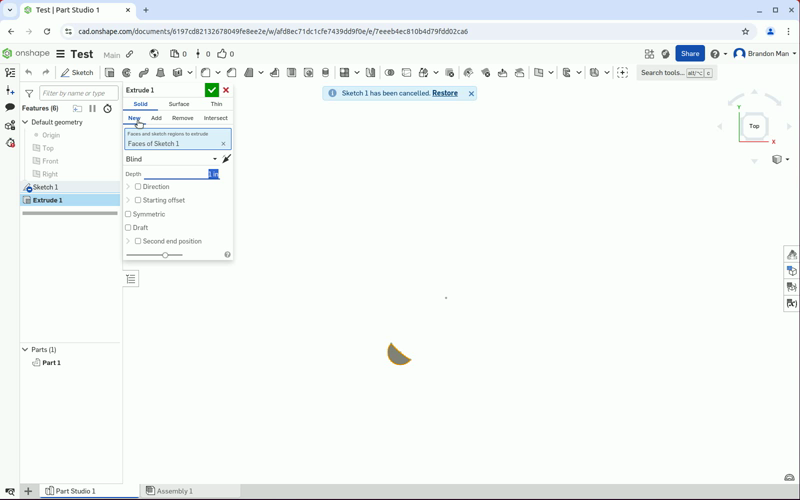
text(11.313)
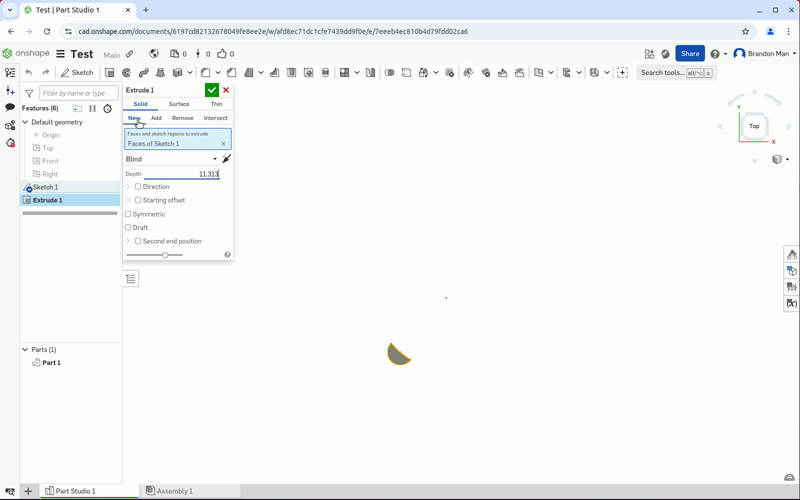
key(enter)
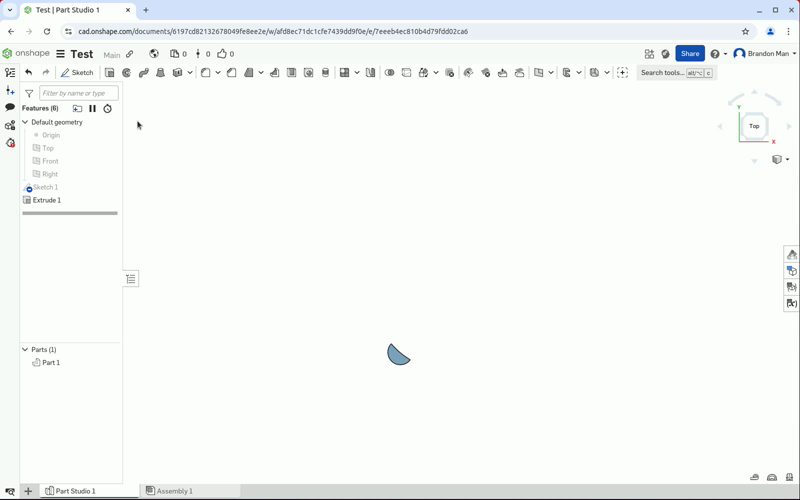
key(shift+h)
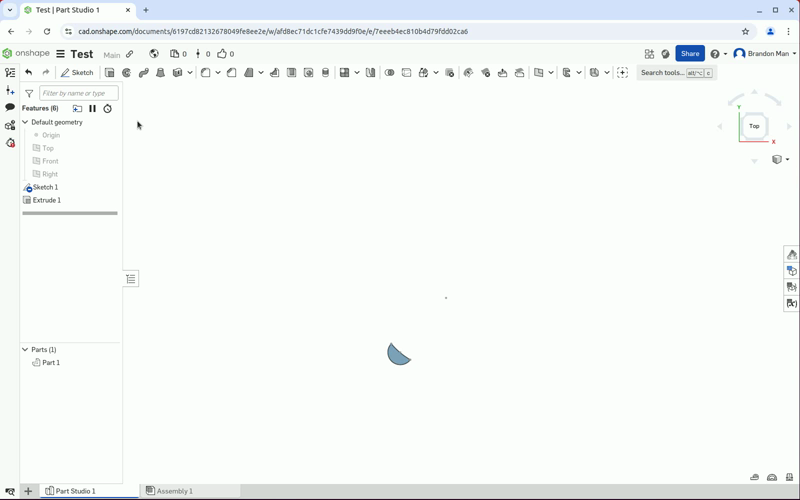
key(shift+h)
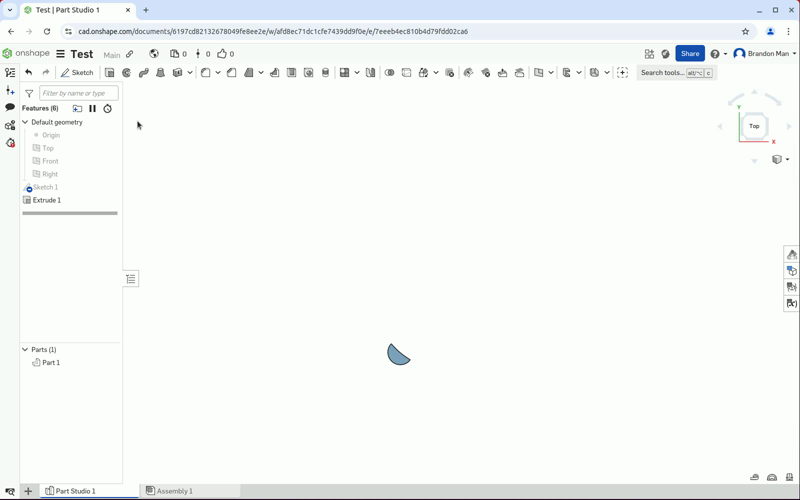
mouse_move(73, 189)
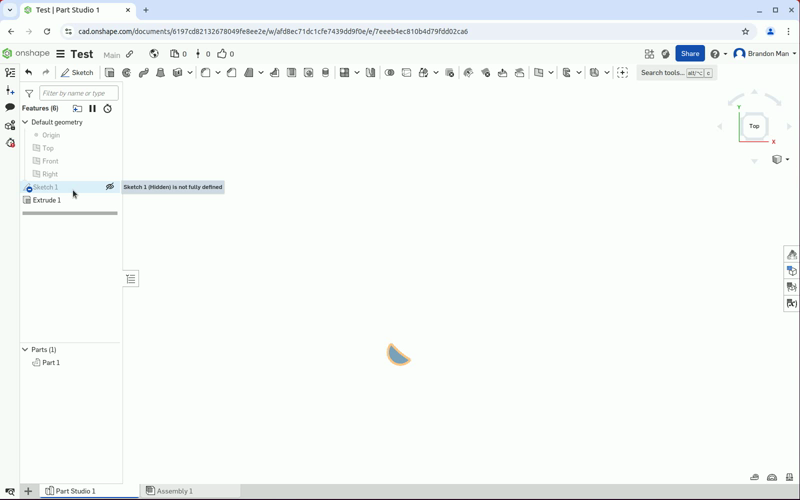
click(73, 189)
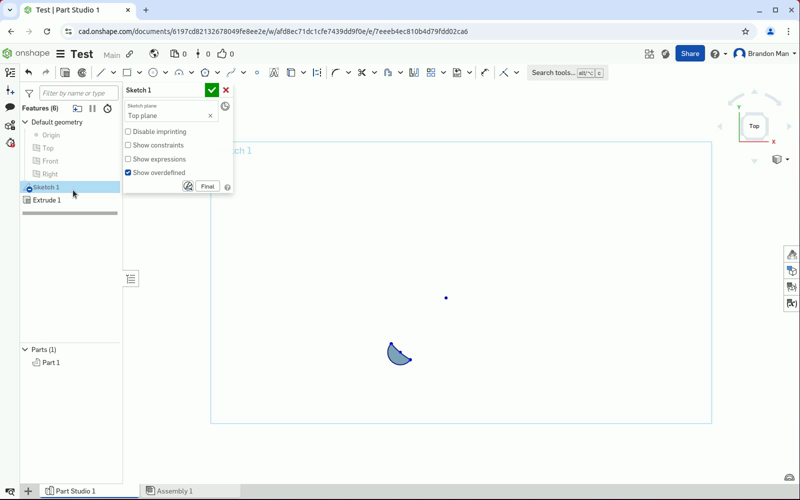
mouse_move(229, 92)
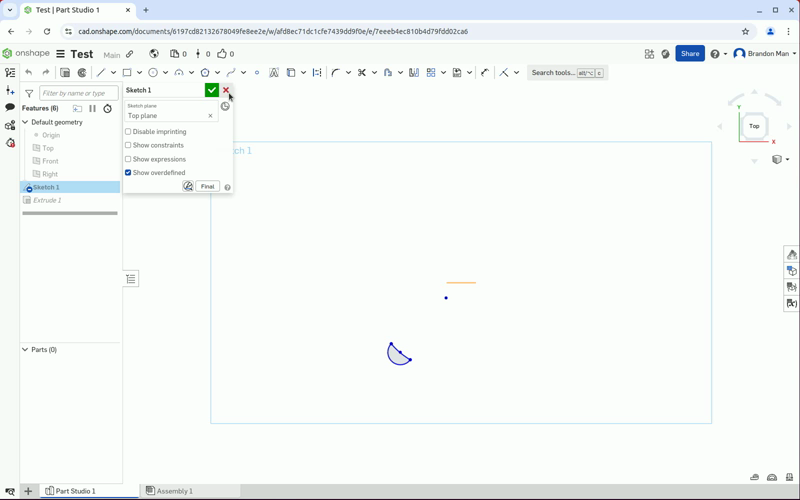
click(229, 92)
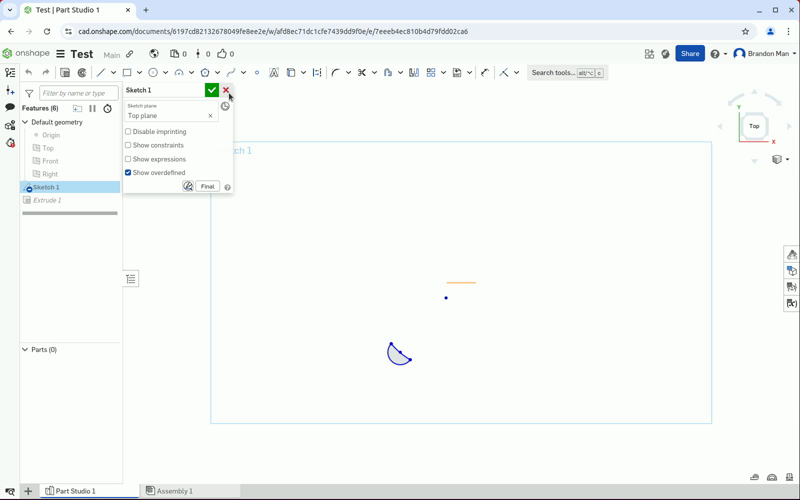
key(shift+s)
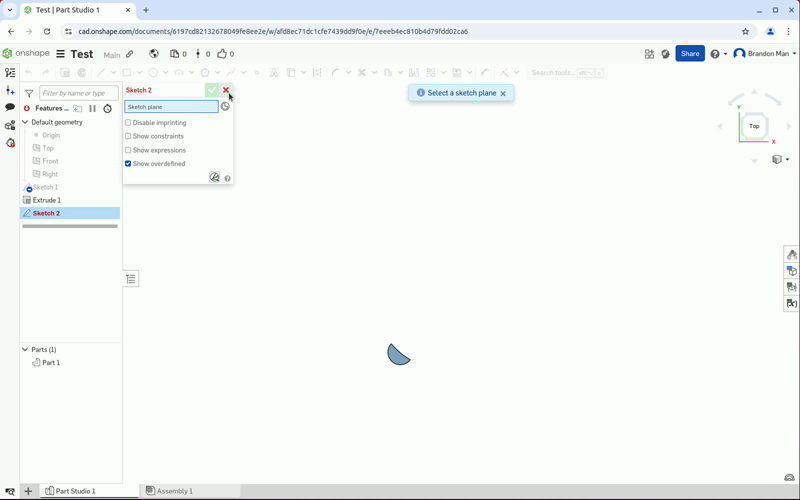
mouse_move(73, 150)
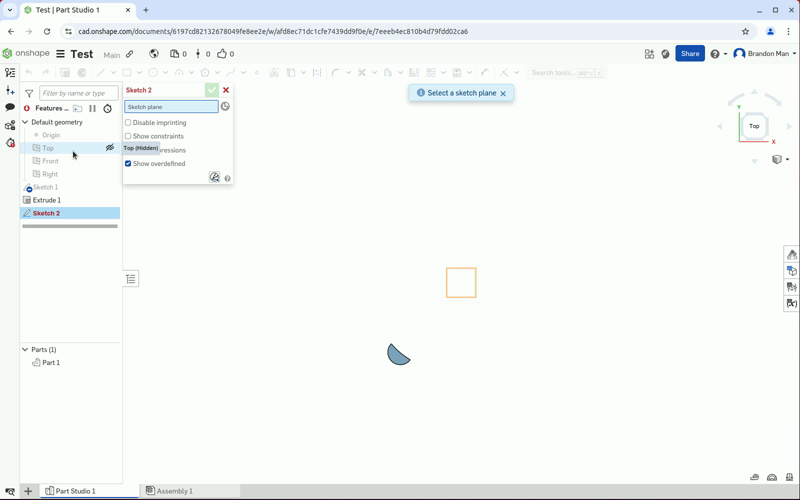
click(73, 150)
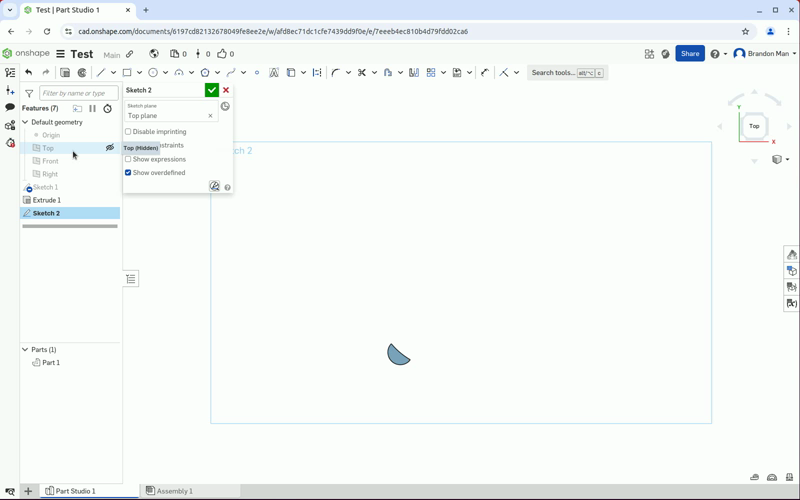
mouse_move(73, 352)
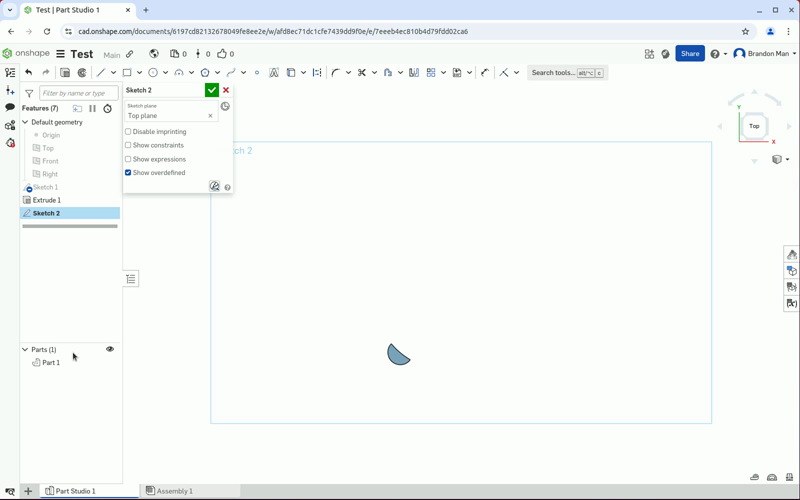
key(y)
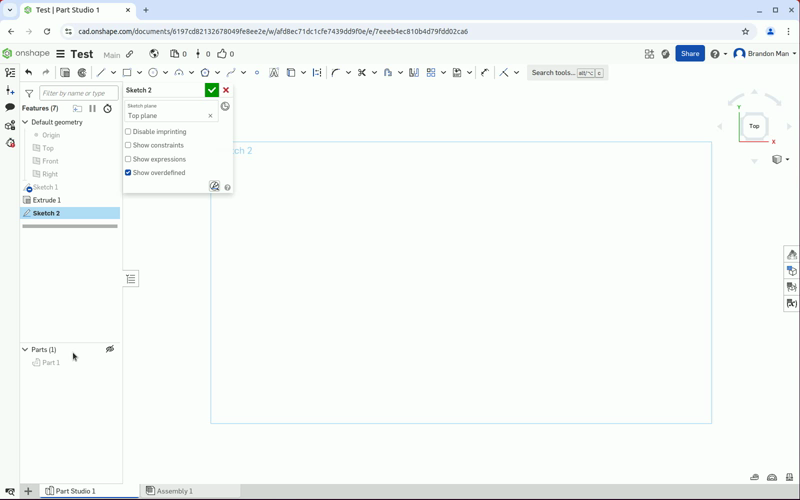
key(a)
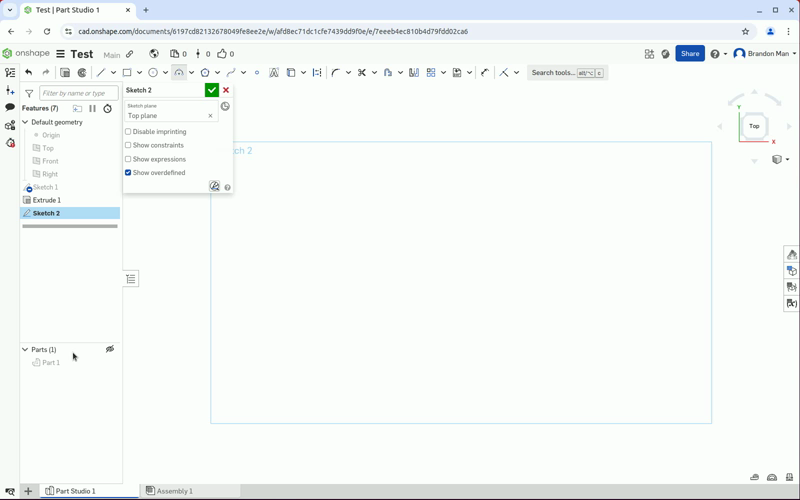
key_down(shift)
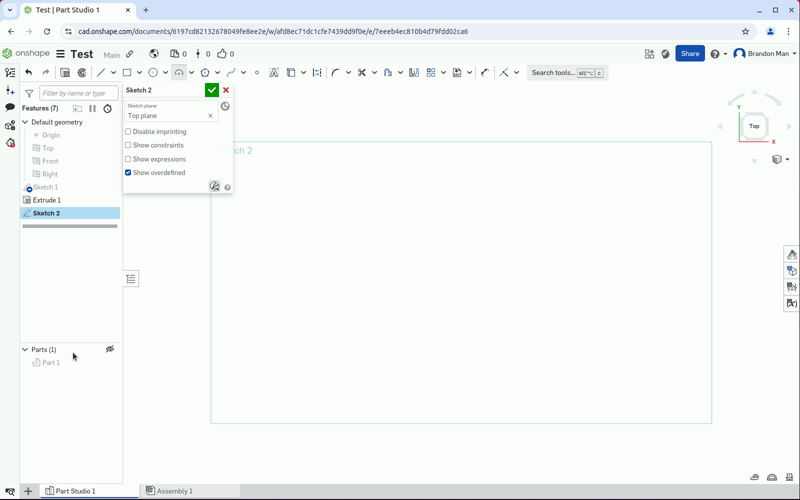
mouse_move(433, 370)
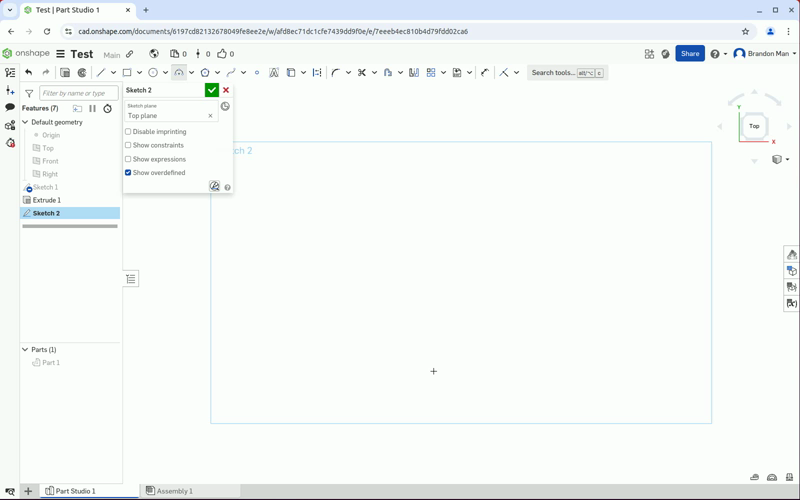
click(433, 370)
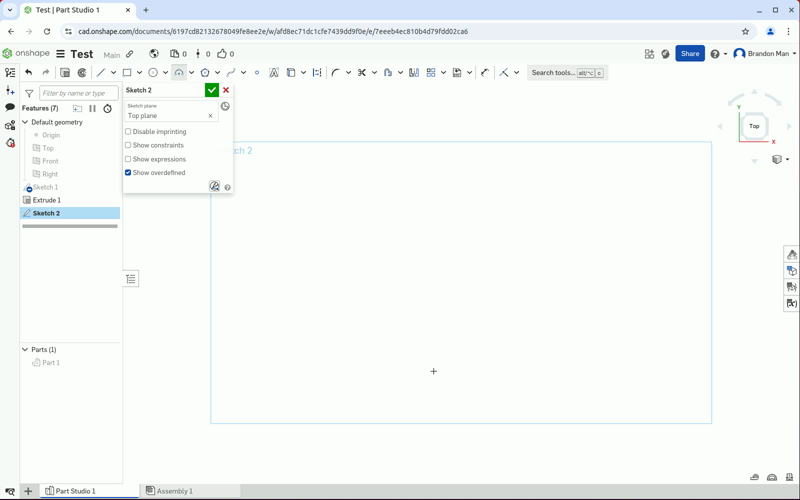
key_up(shift)
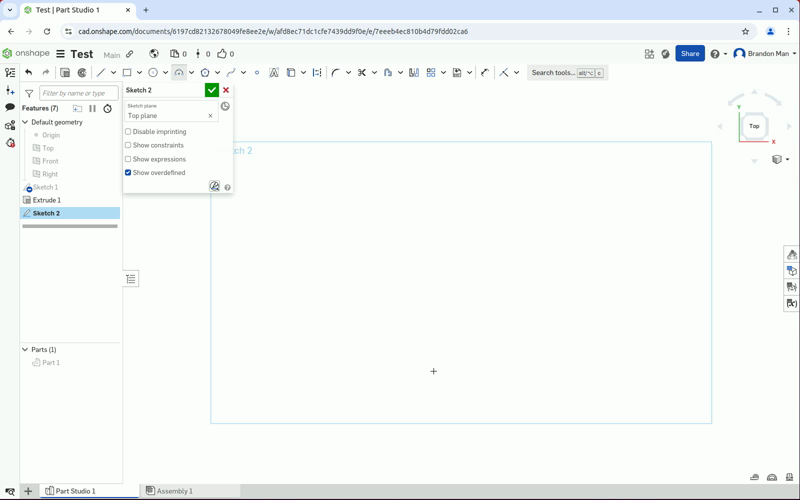
key_down(shift)
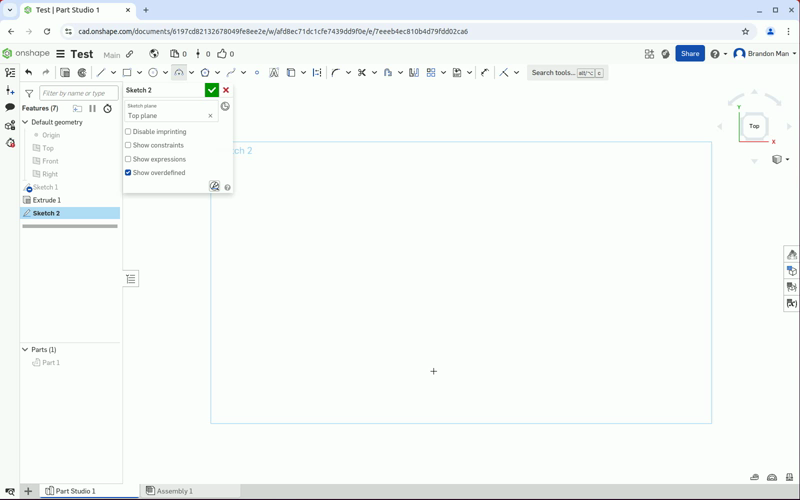
mouse_move(488, 370)
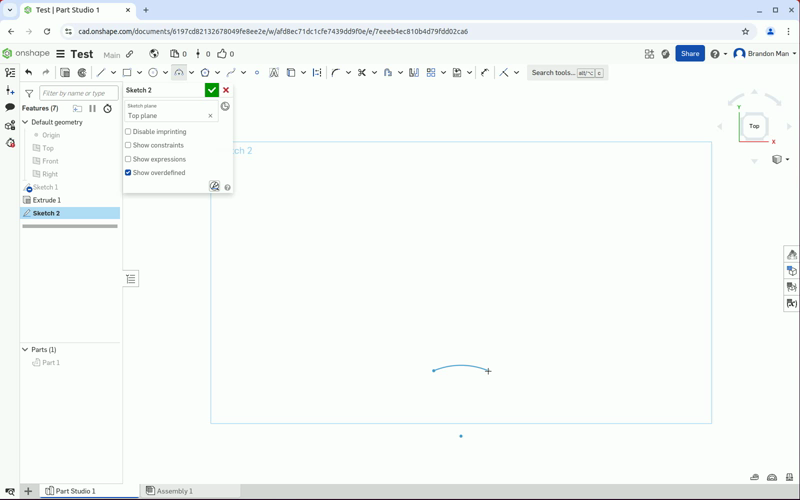
click(488, 370)
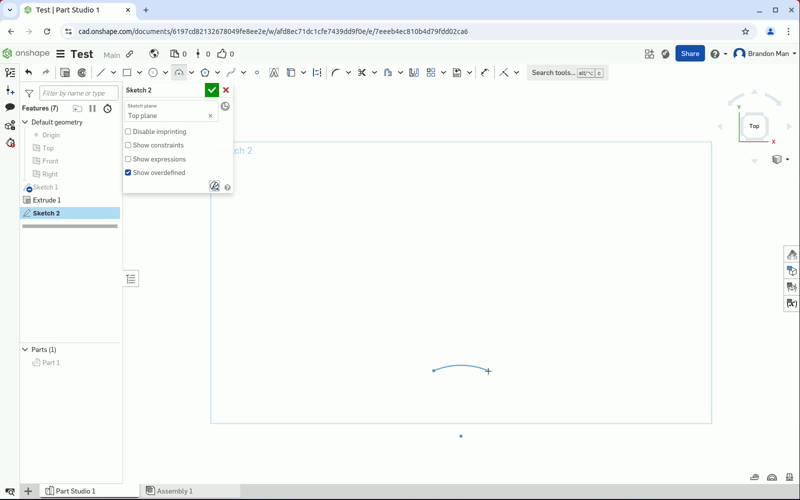
mouse_move(461, 395)
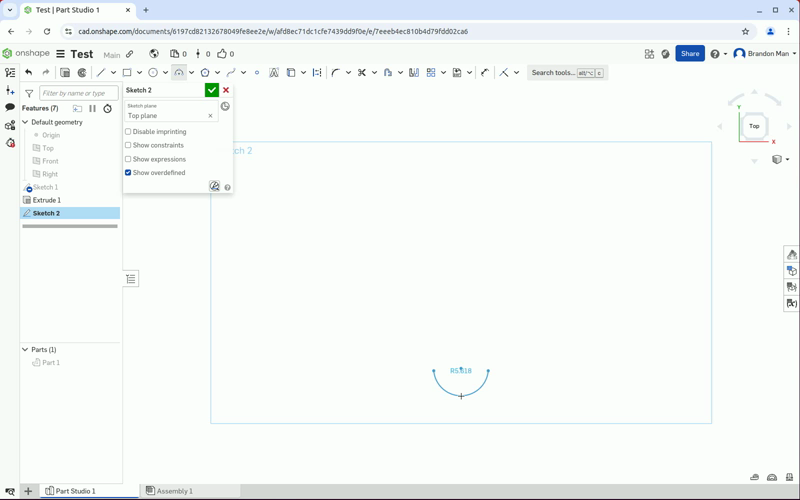
click(461, 395)
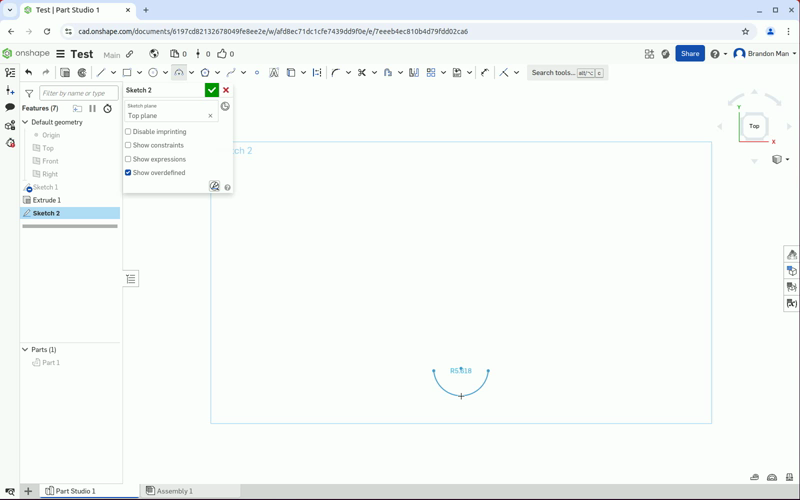
key_up(shift)
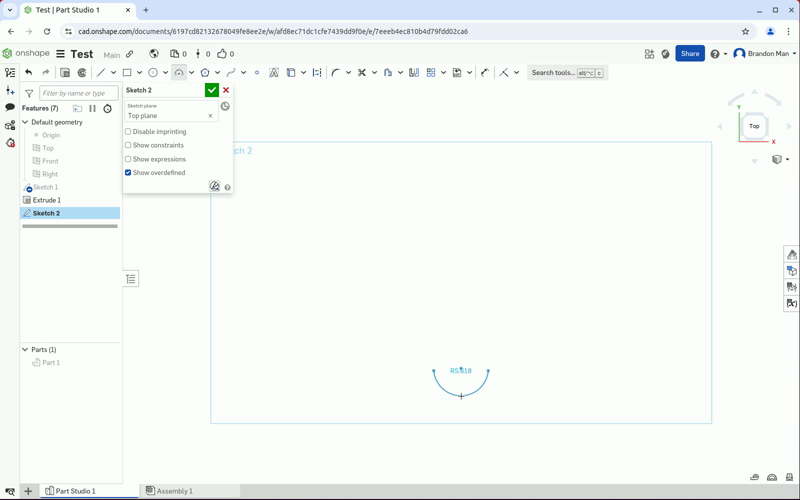
mouse_move(488, 370)
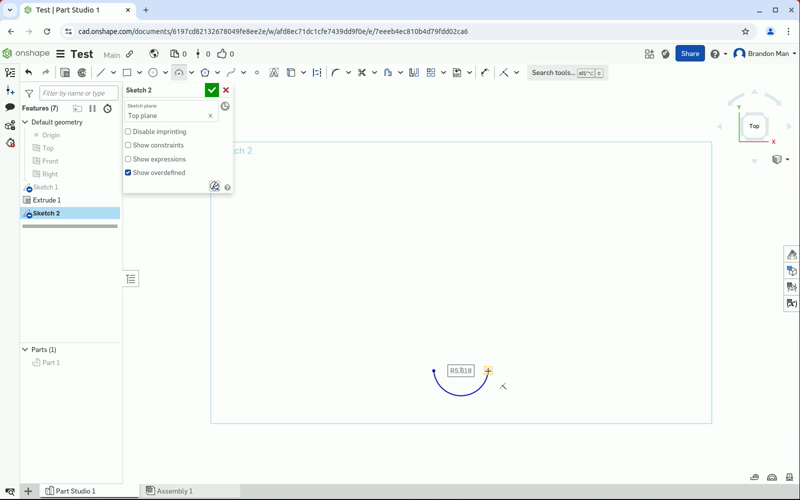
click(488, 370)
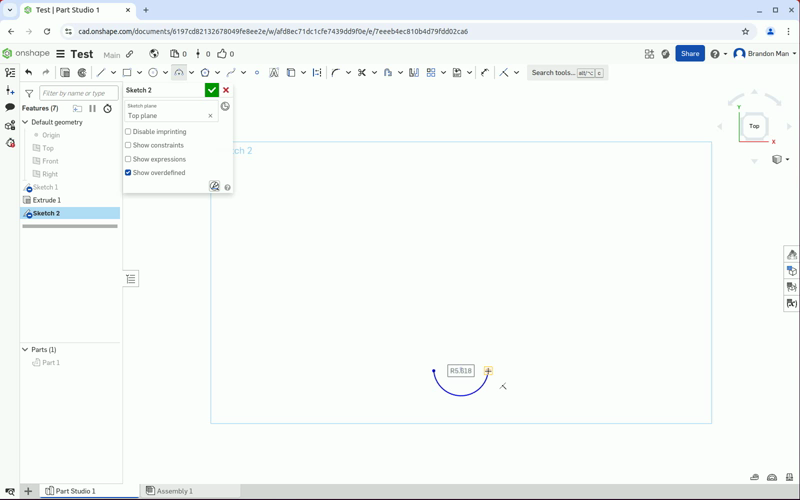
mouse_move(433, 370)
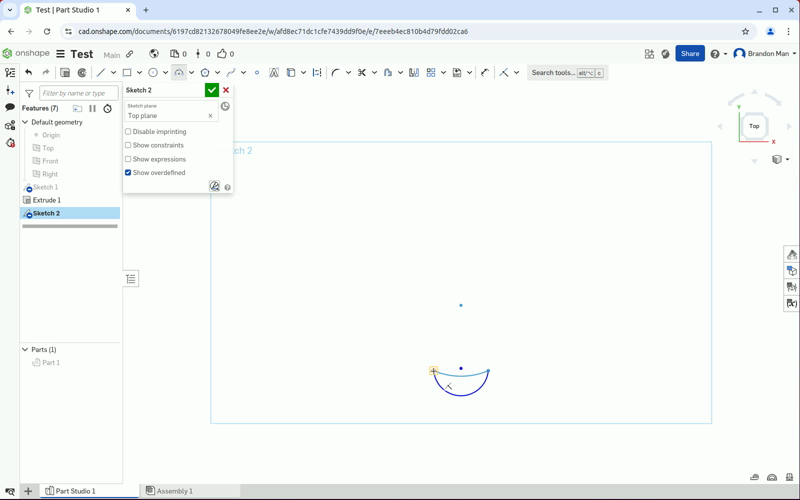
click(433, 370)
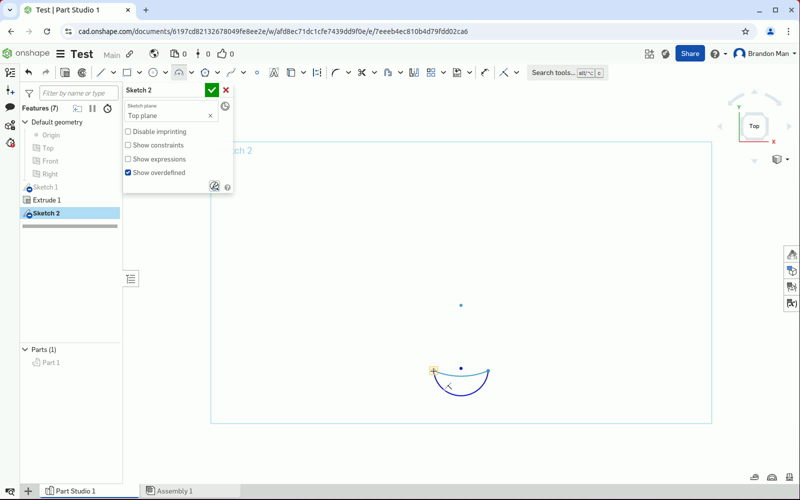
key_down(shift)
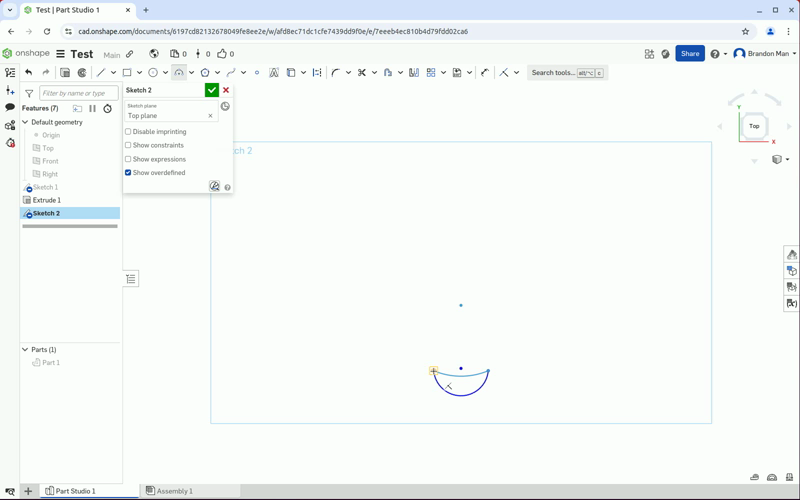
mouse_move(461, 375)
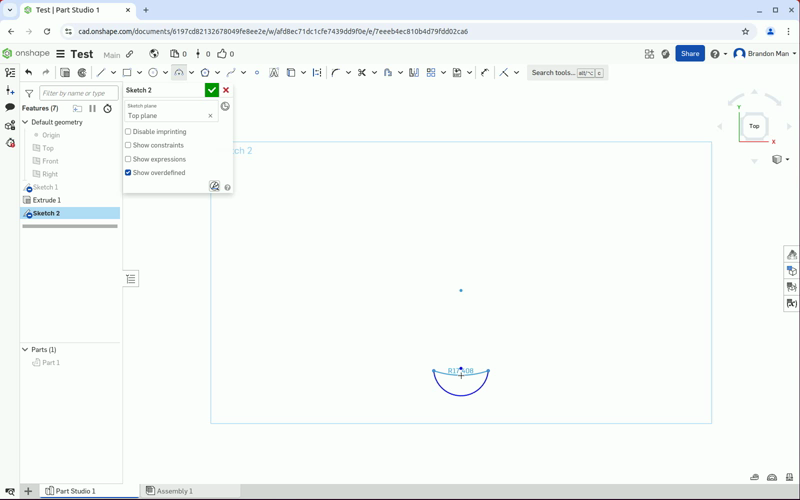
click(461, 375)
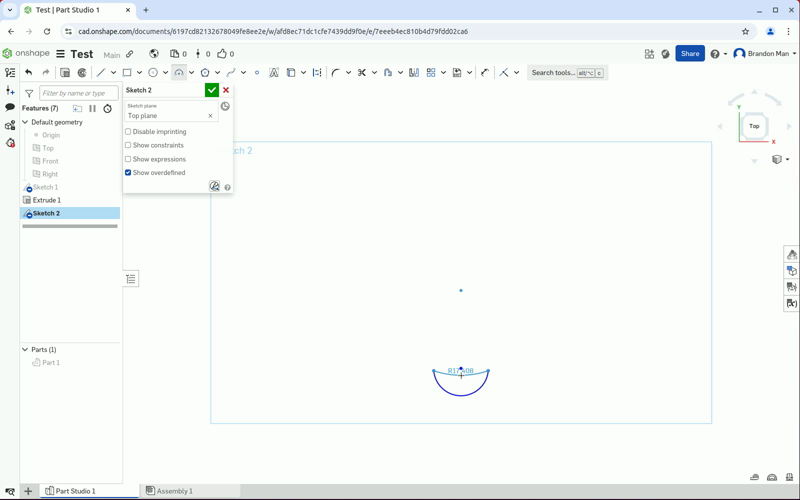
key_up(shift)
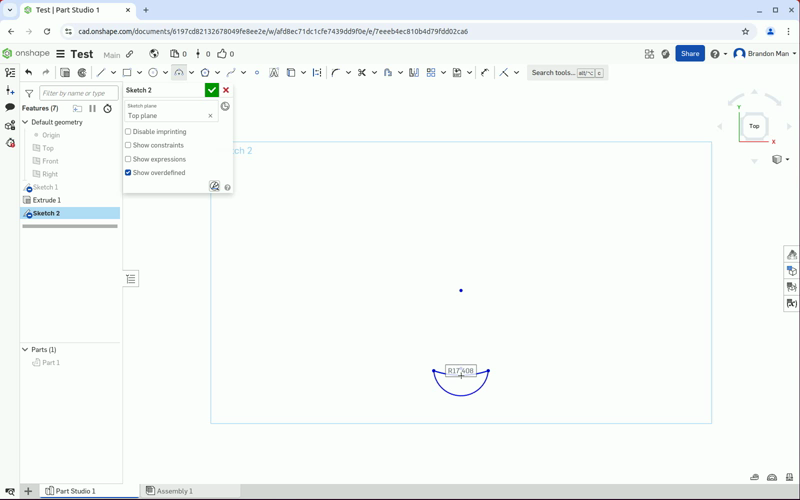
key(esc)
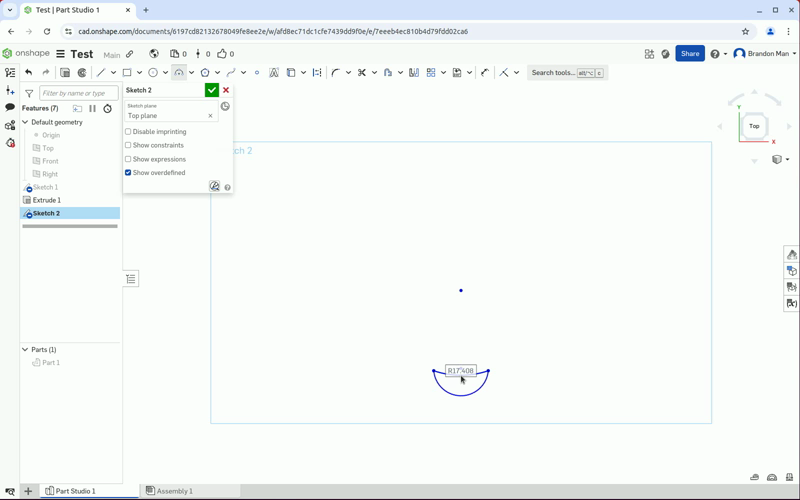
mouse_move(467, 390)
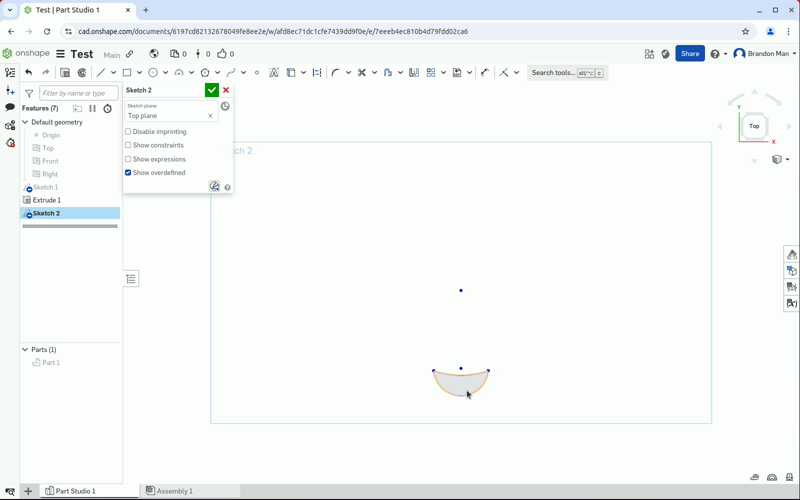
scroll(6)
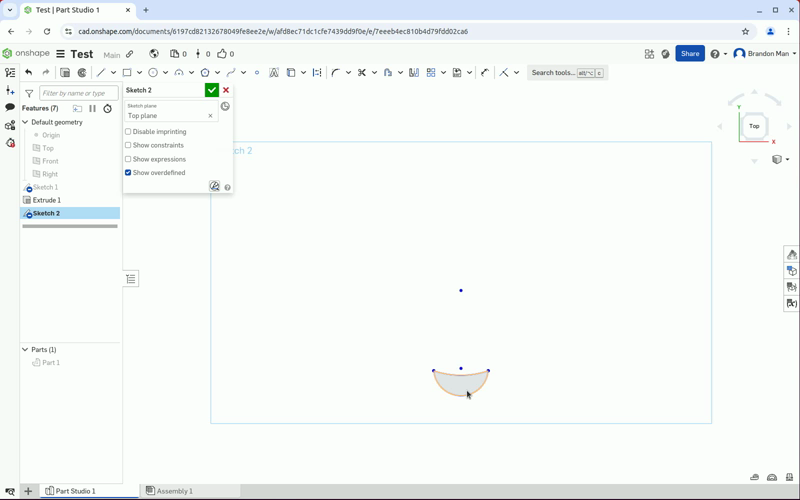
scroll(6)
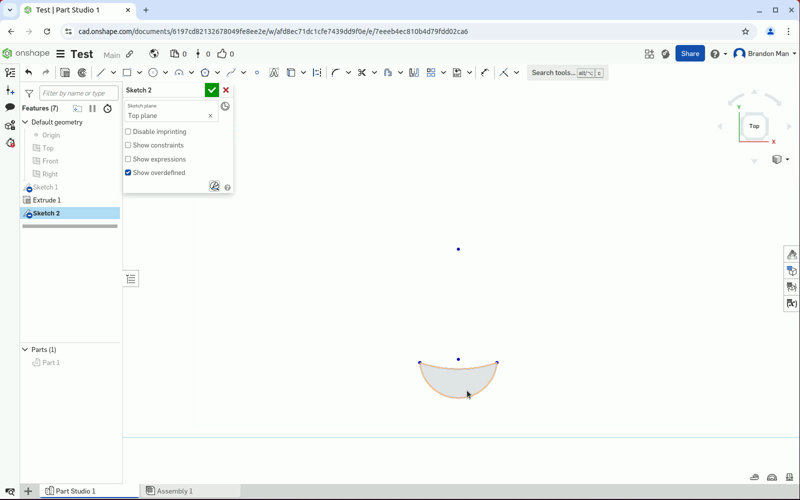
scroll(6)
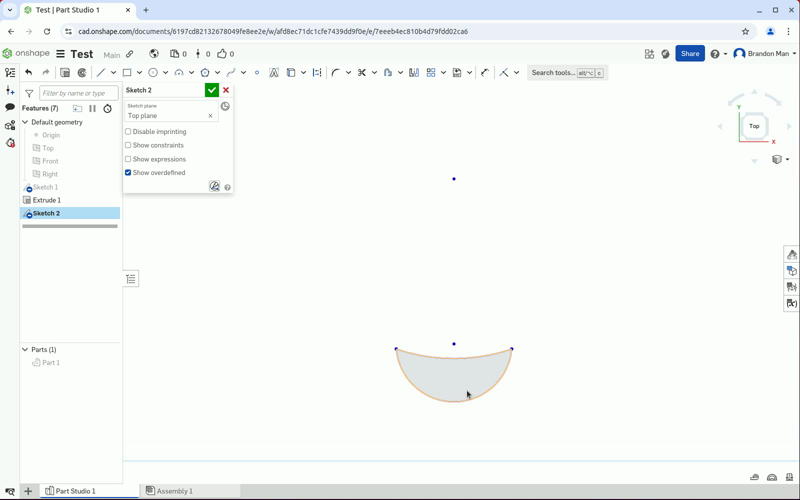
scroll(6)
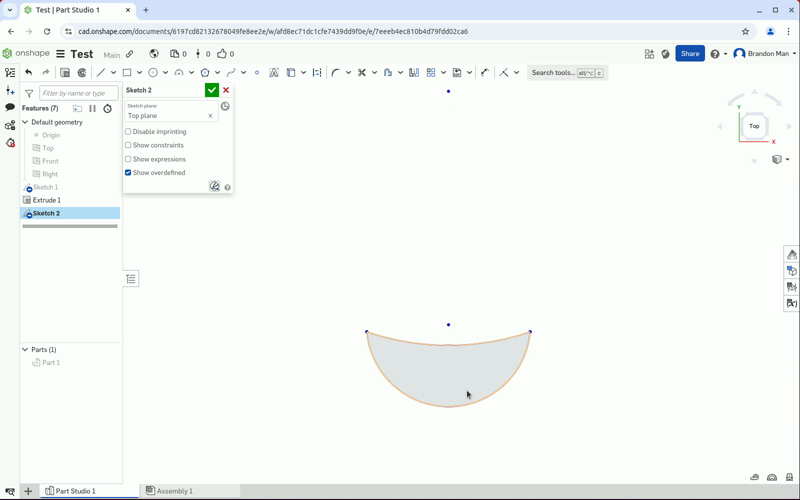
scroll(6)
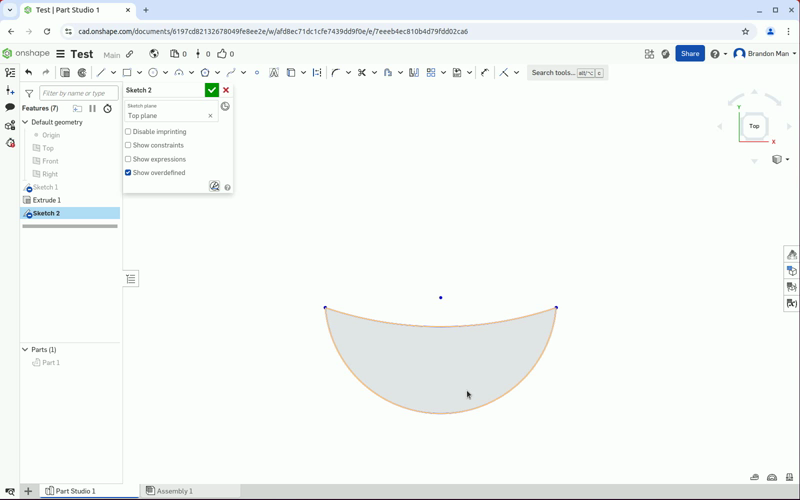
scroll(6)
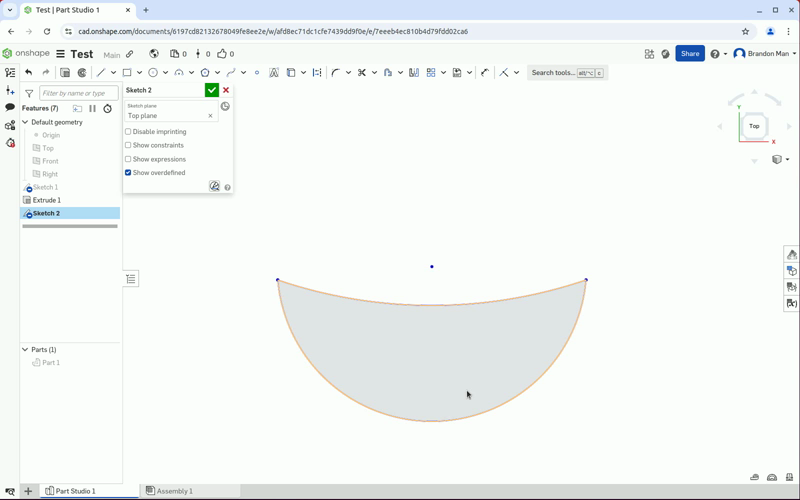
scroll(6)
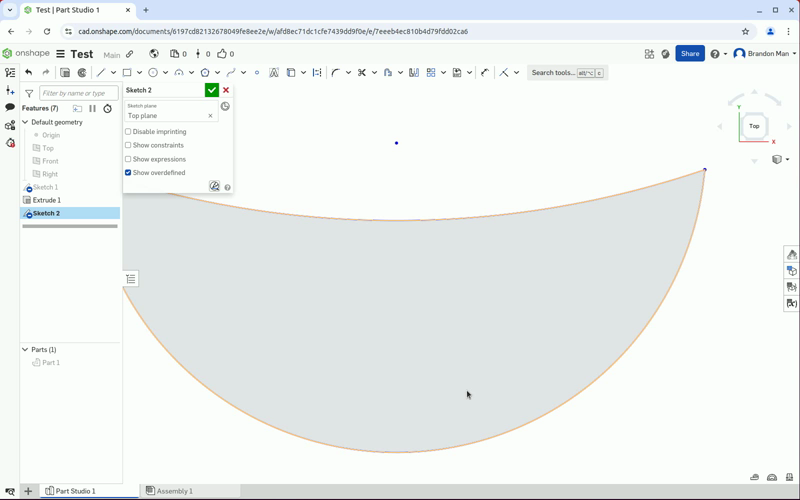
click(467, 390)
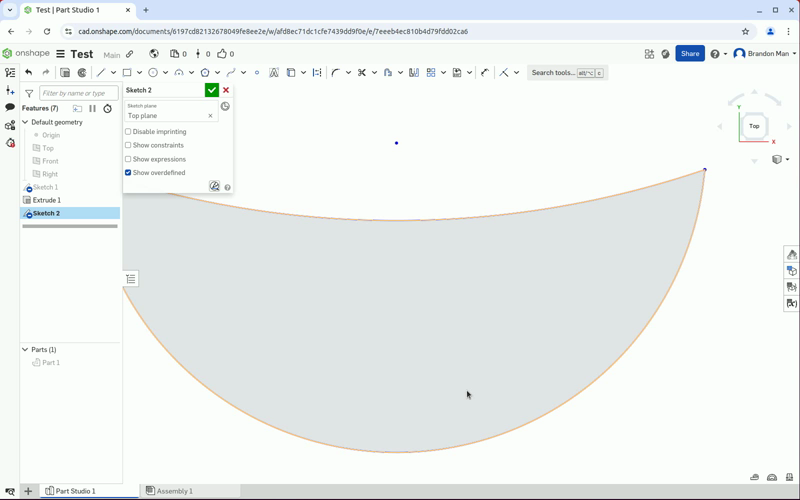
scroll(-6)
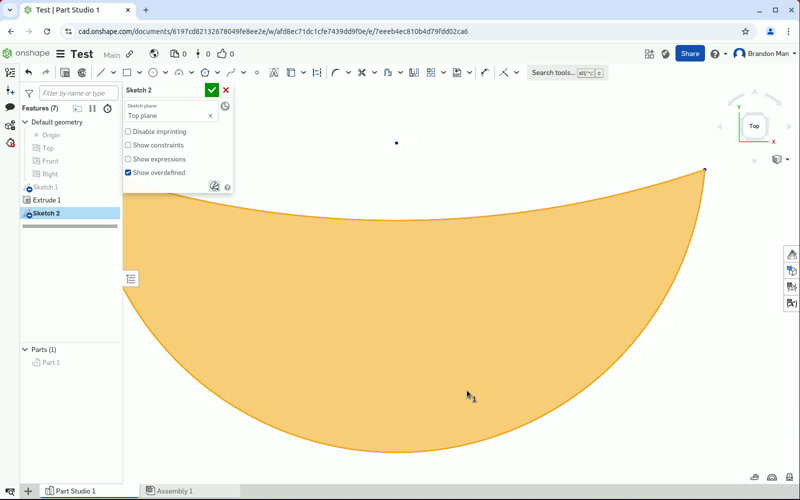
scroll(-6)
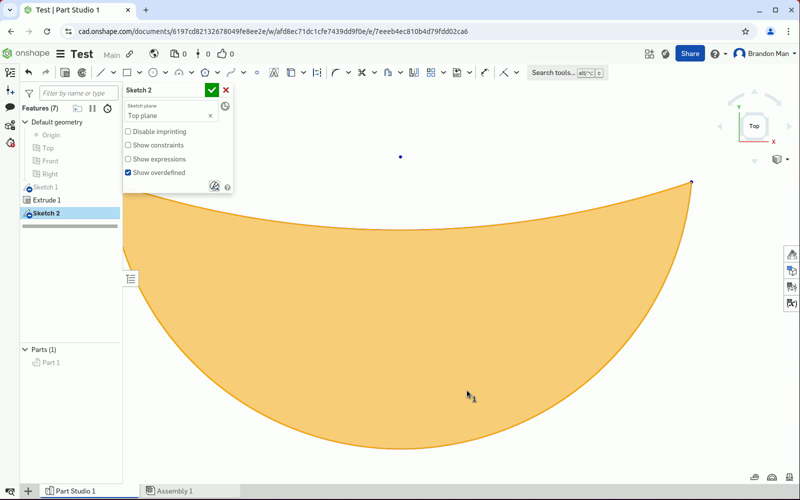
scroll(-6)
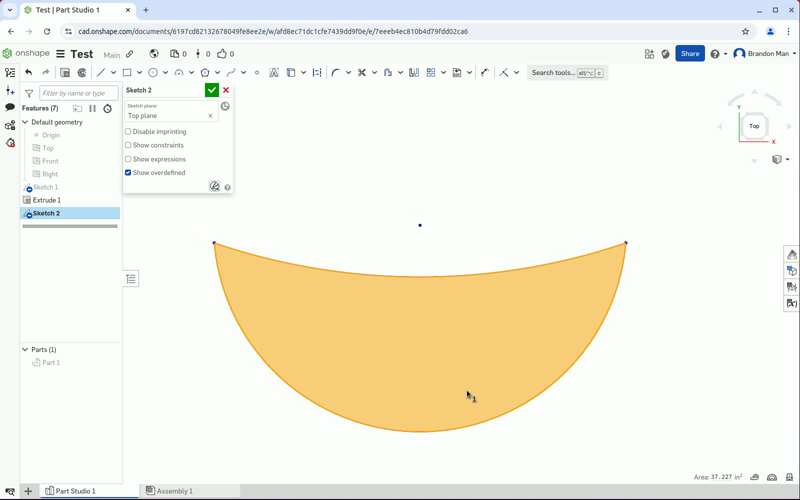
scroll(-6)
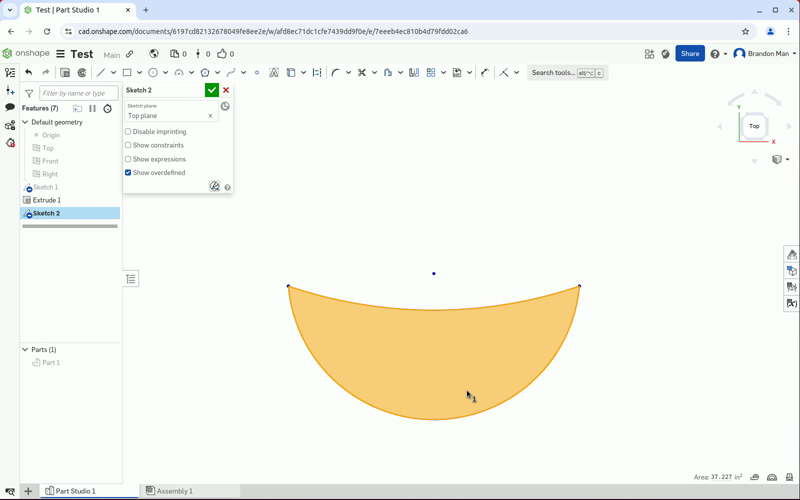
scroll(-6)
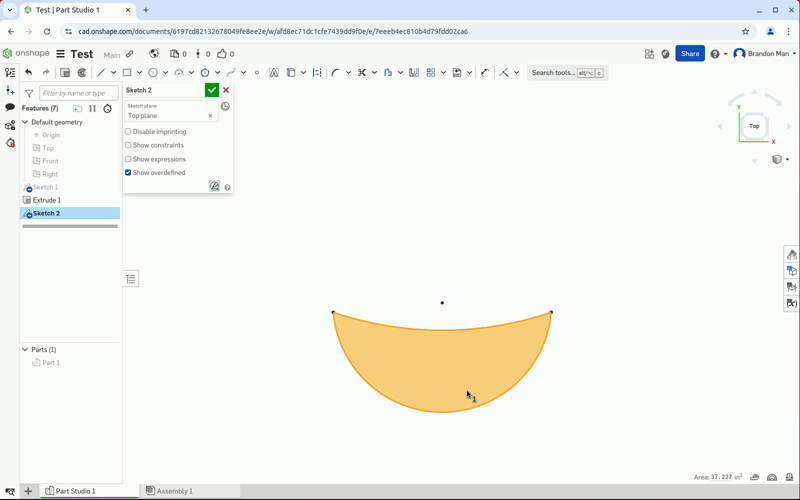
scroll(-6)
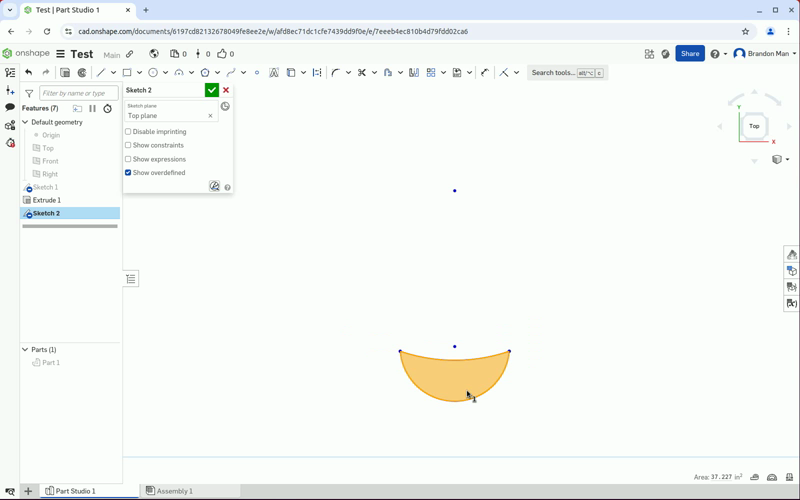
scroll(-6)
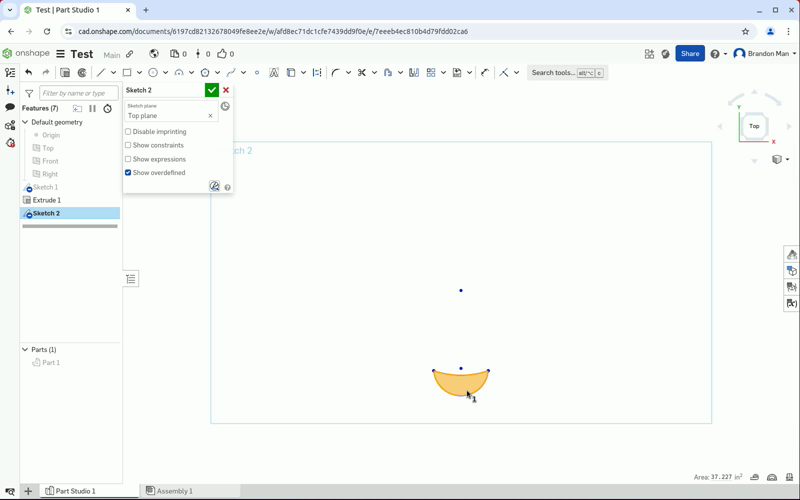
mouse_move(73, 352)
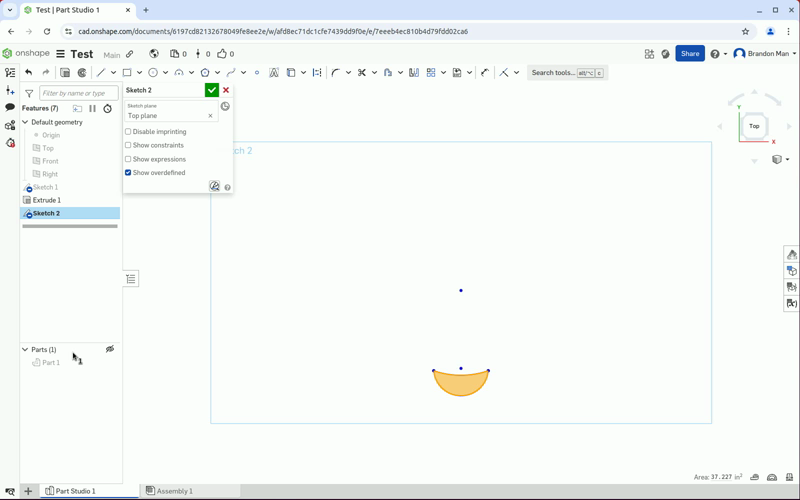
key(shift+y)
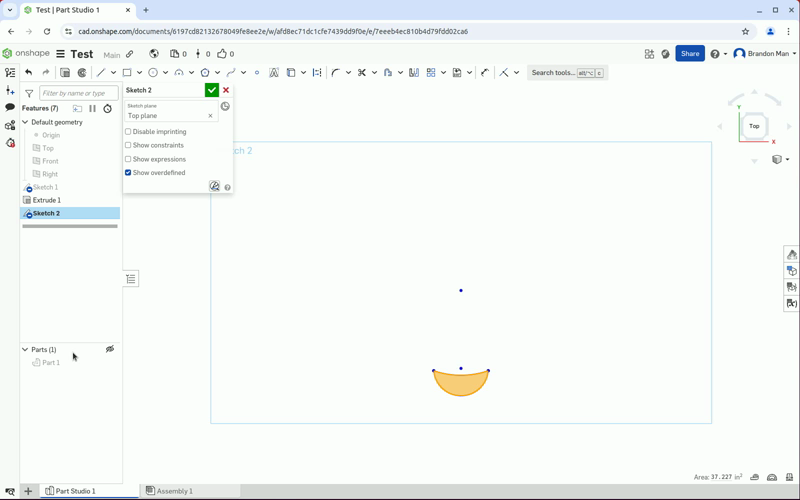
key(shift+e)
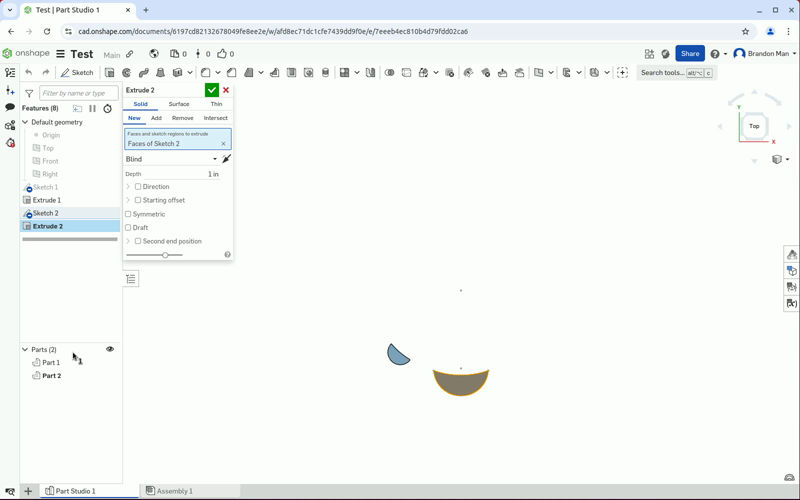
mouse_move(143, 106)
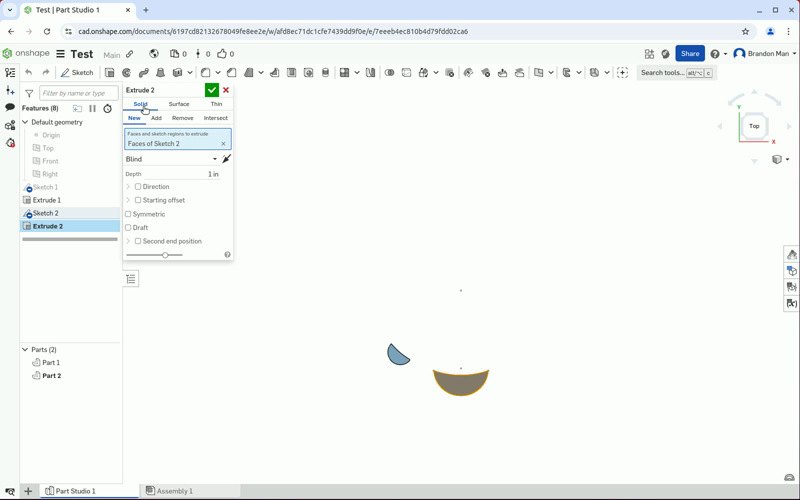
click(143, 106)
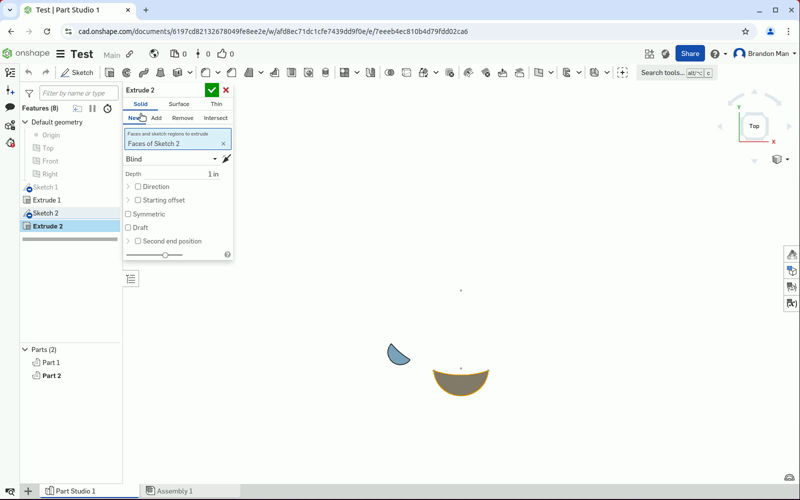
mouse_move(137, 120)
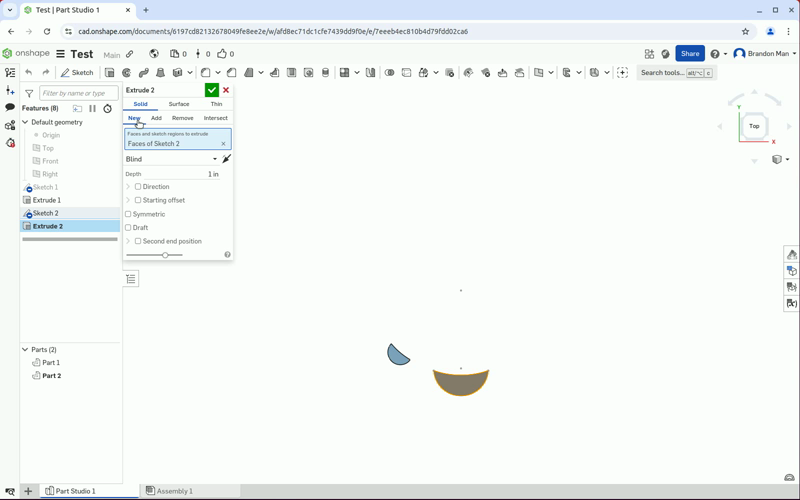
click(137, 120)
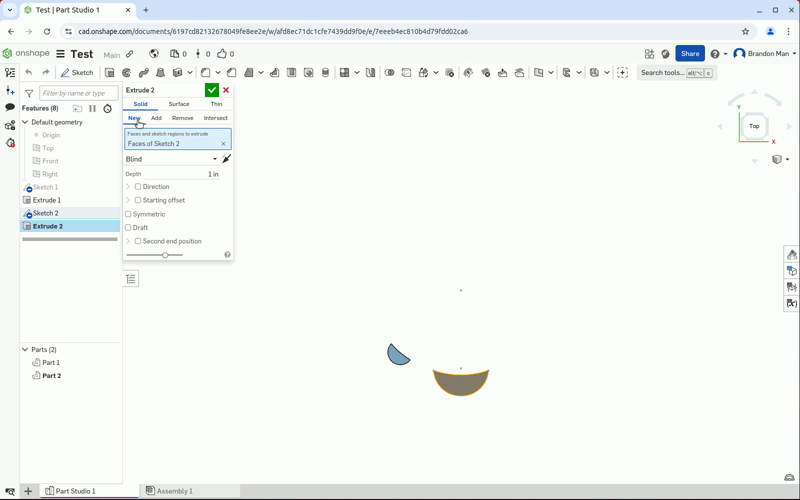
key(tab, 4)
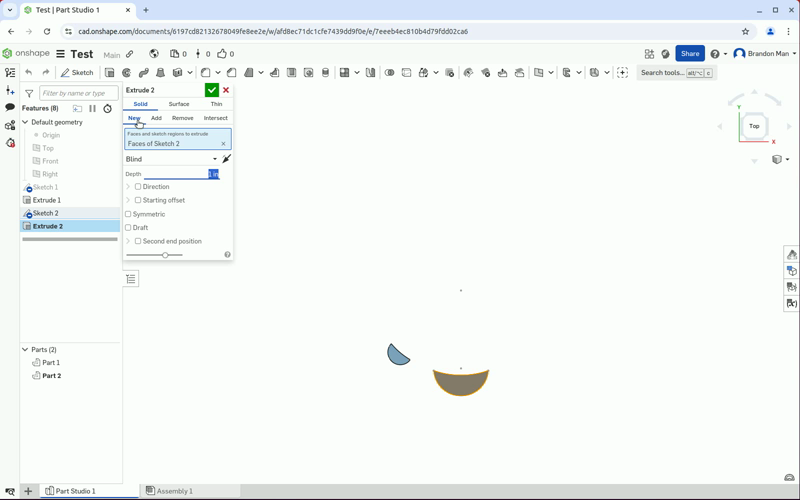
text(11.313)
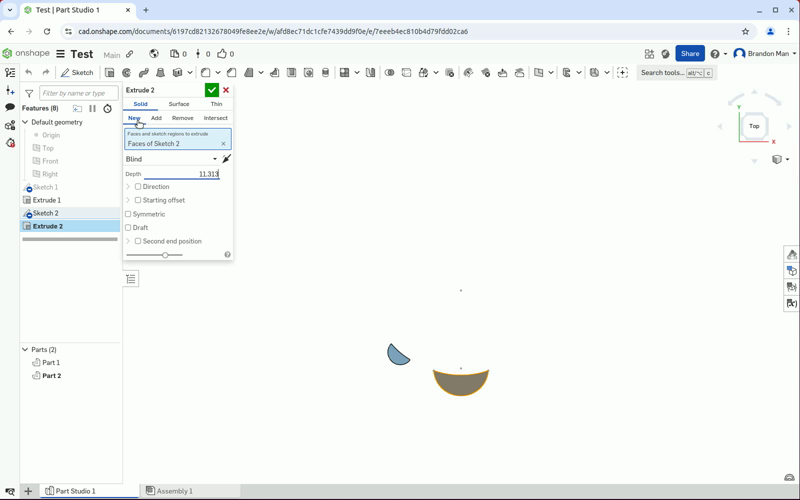
key(enter)
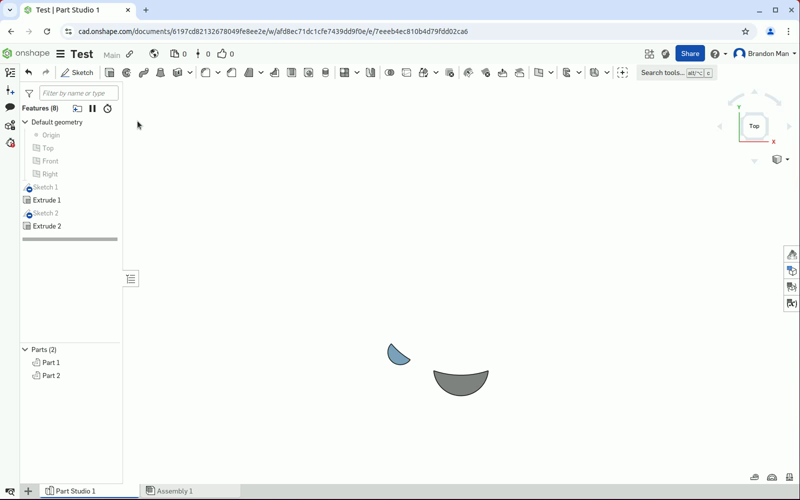
key(shift+h)
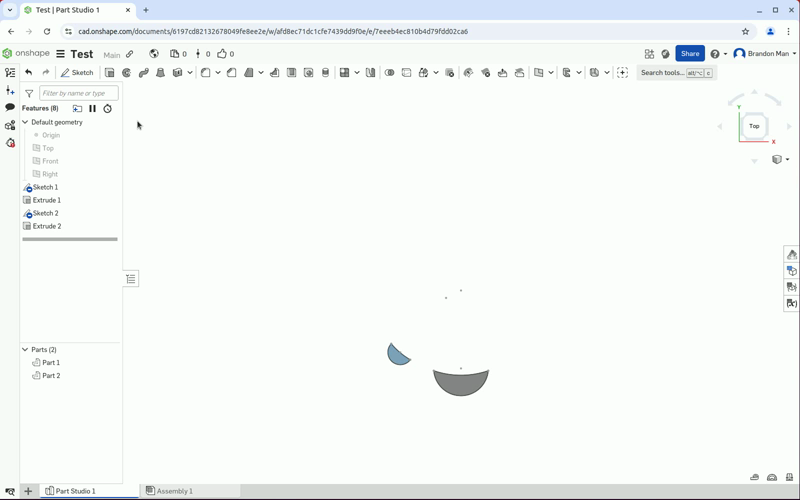
key(shift+h)
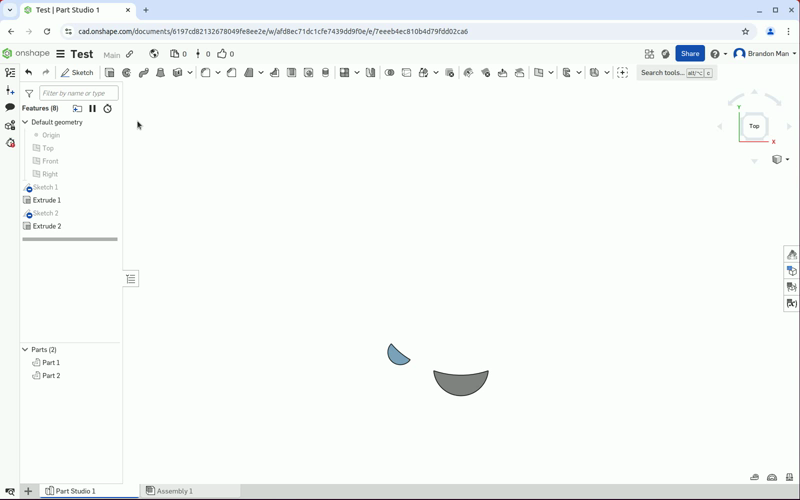
mouse_move(73, 189)
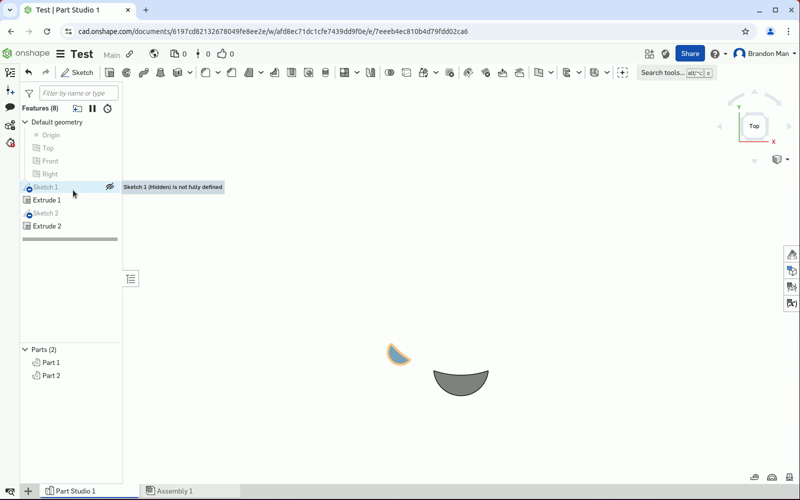
click(73, 189)
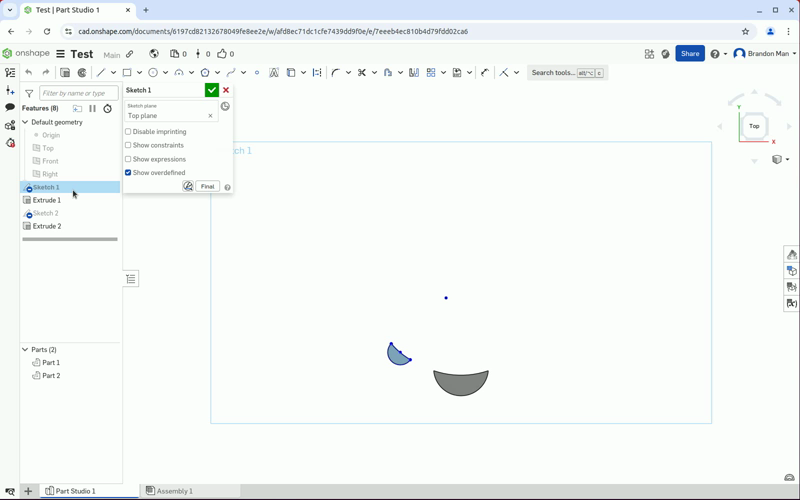
mouse_move(229, 92)
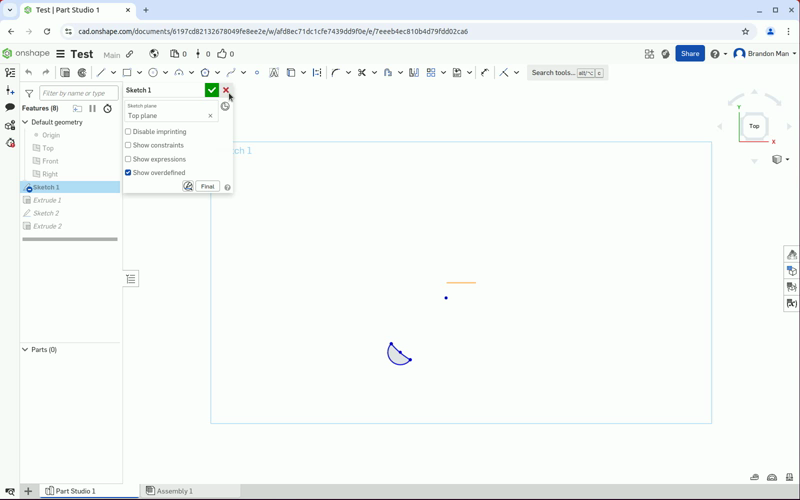
click(229, 92)
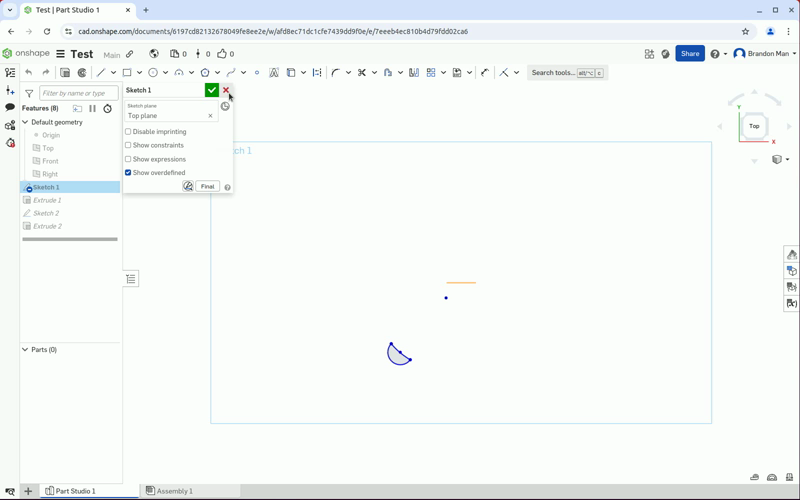
key(shift+s)
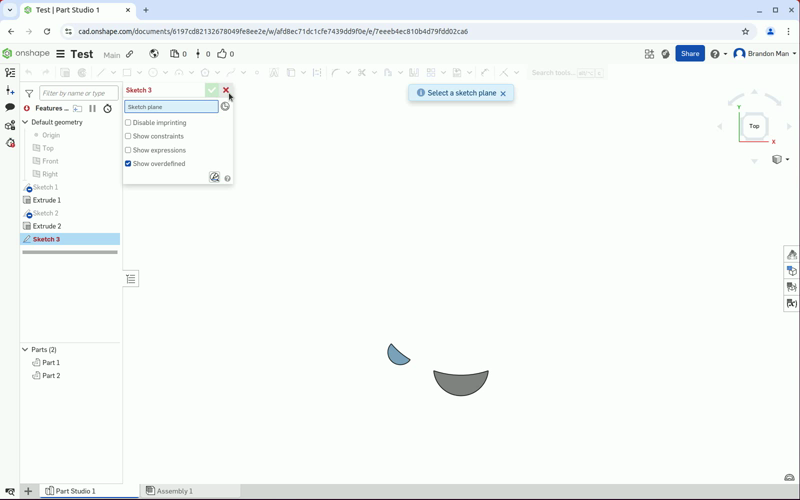
mouse_move(73, 150)
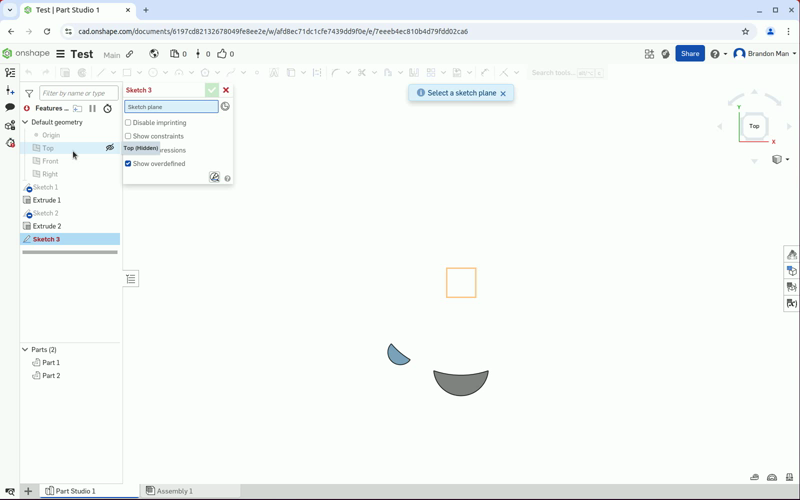
click(73, 150)
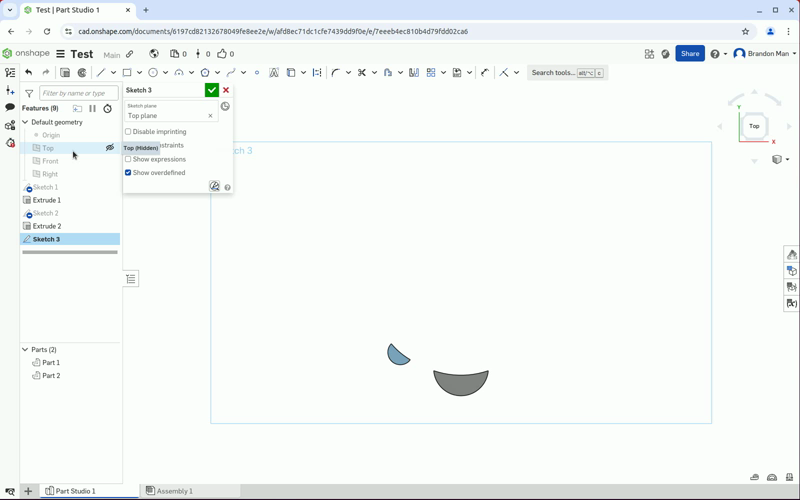
mouse_move(73, 352)
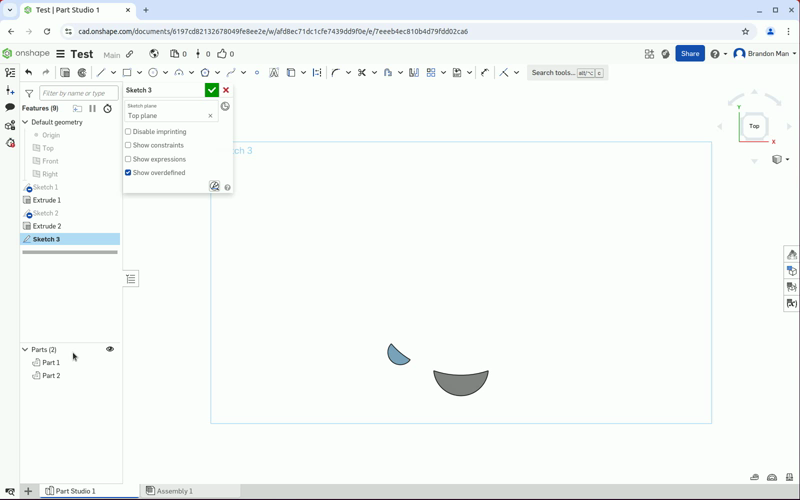
key(y)
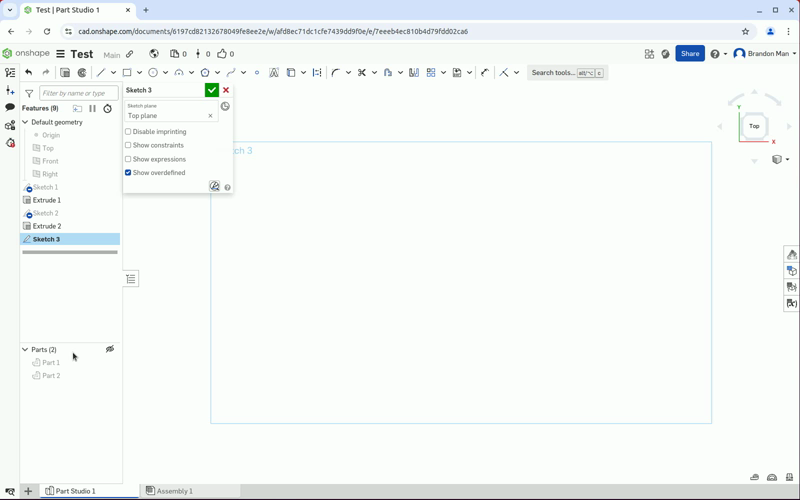
key(a)
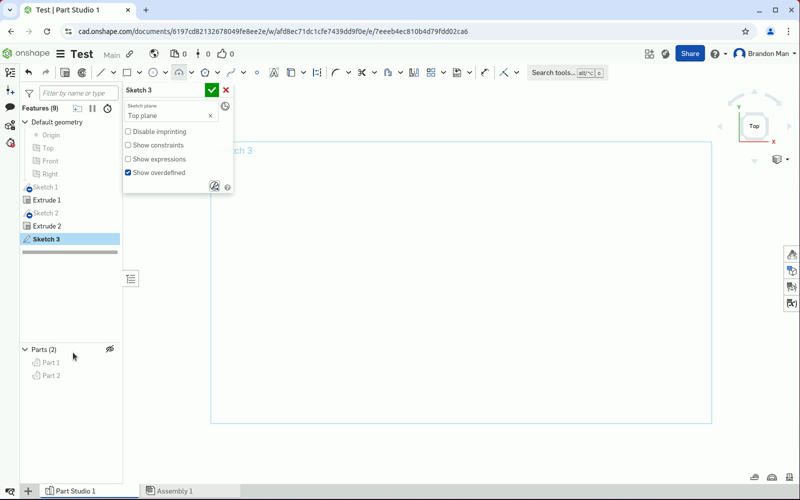
key_down(shift)
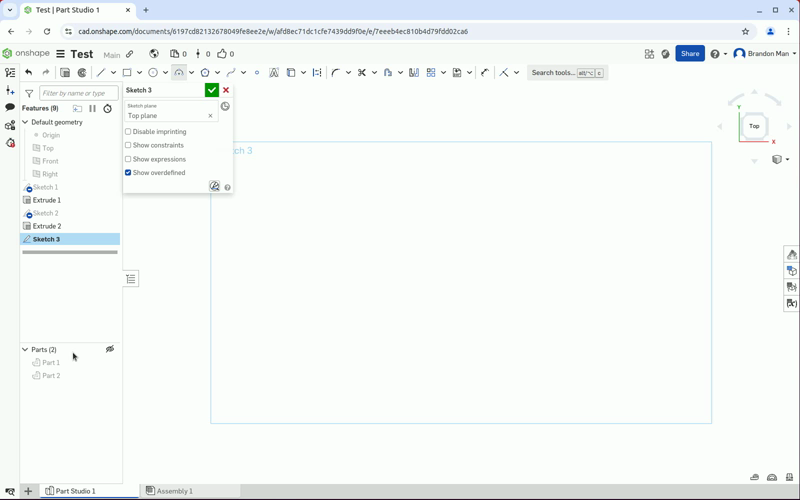
mouse_move(511, 359)
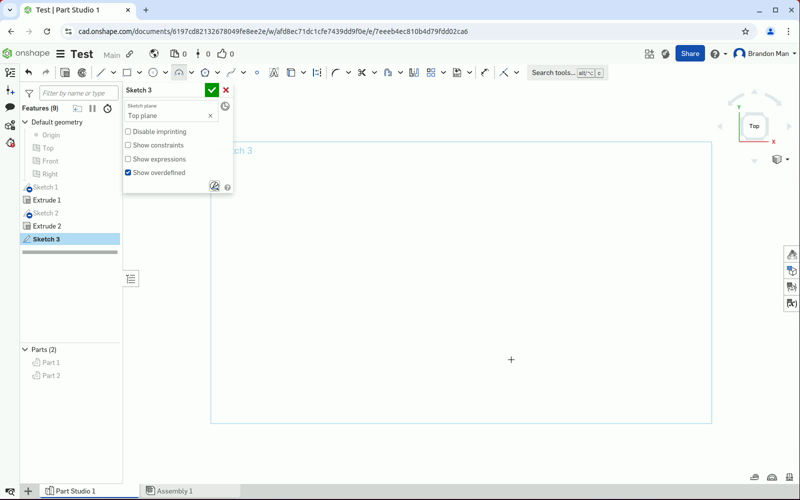
click(511, 359)
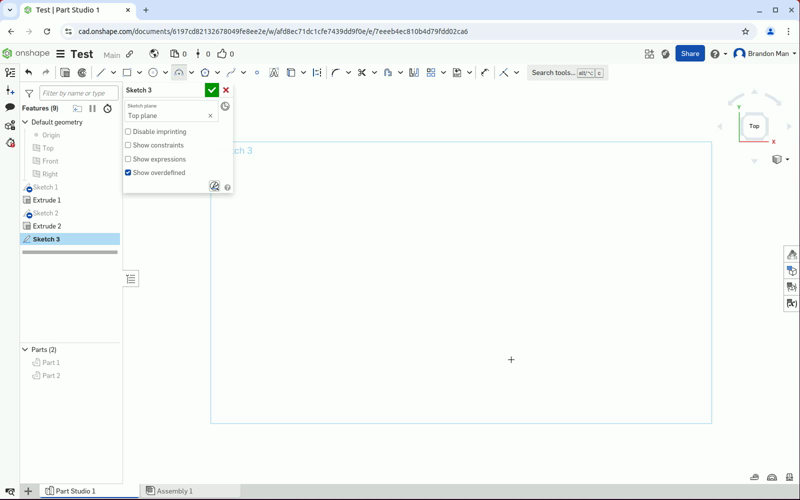
key_up(shift)
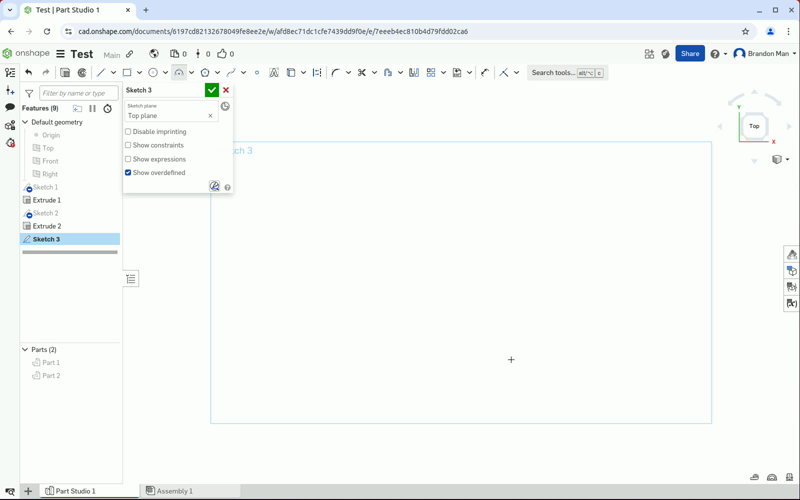
key_down(shift)
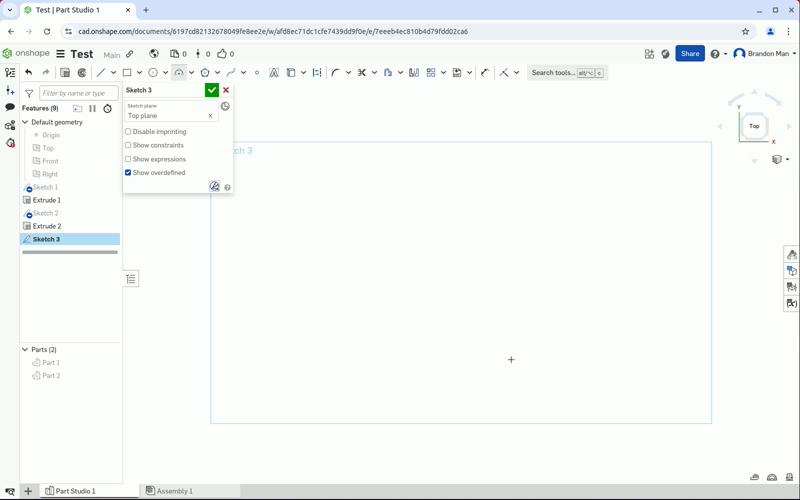
mouse_move(529, 343)
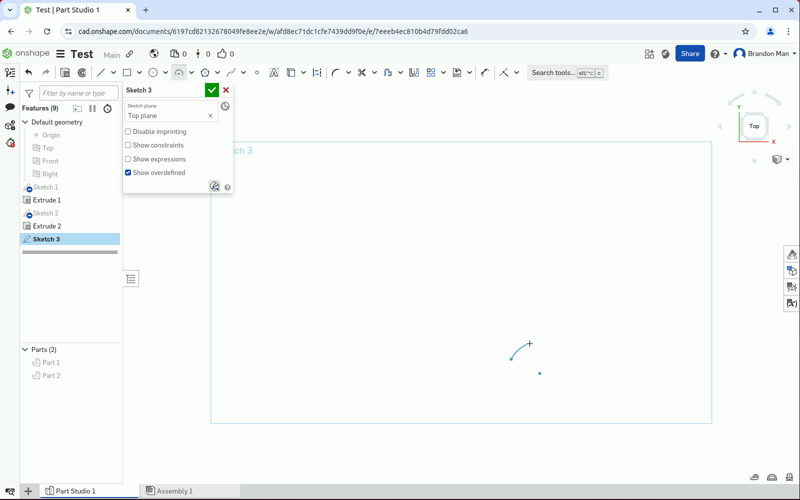
click(529, 343)
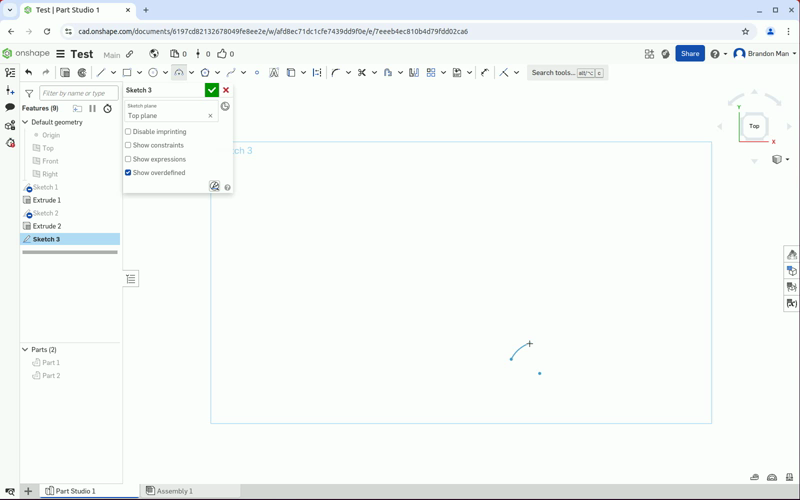
mouse_move(528, 360)
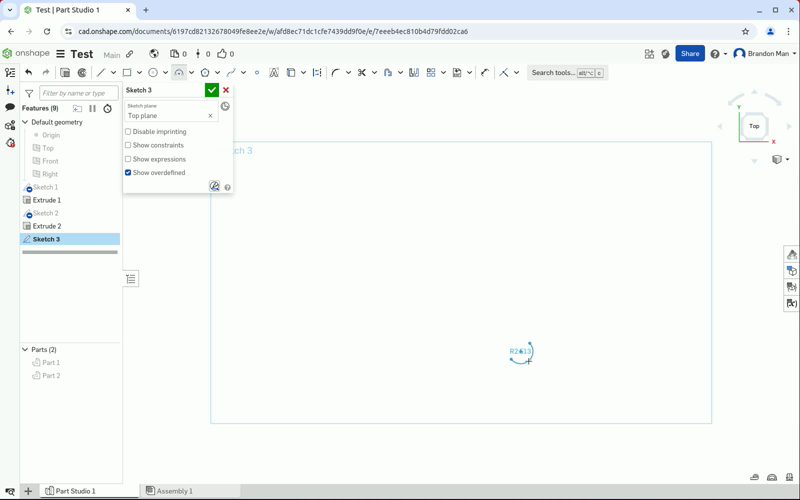
click(528, 360)
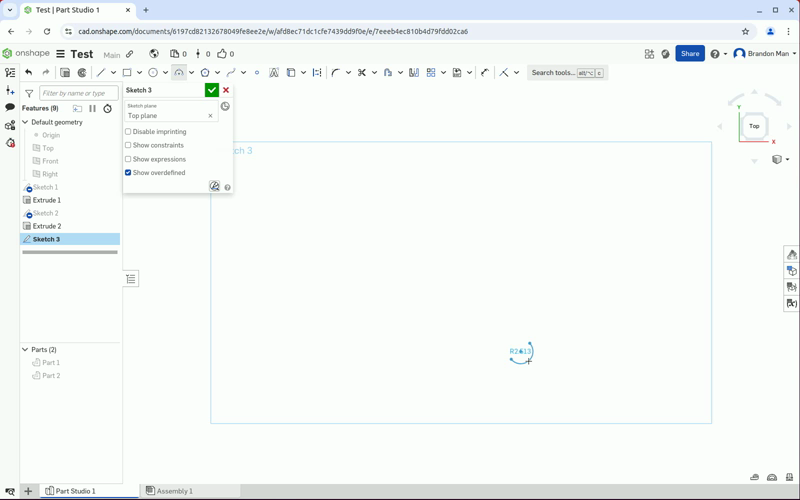
key_up(shift)
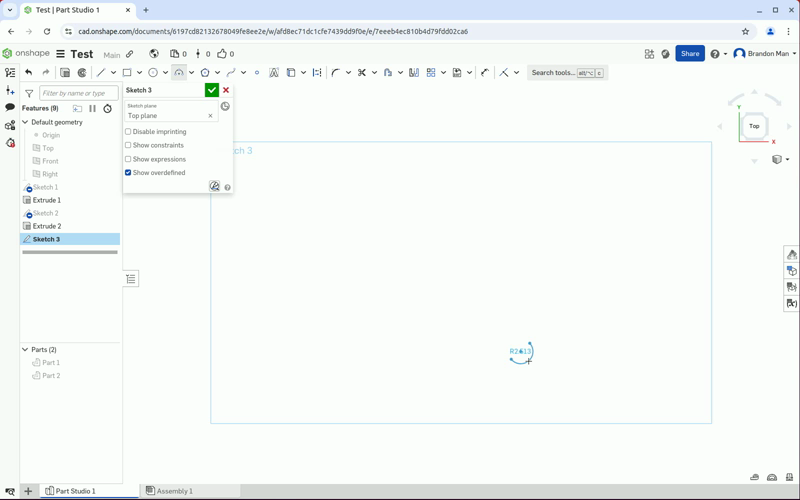
mouse_move(529, 343)
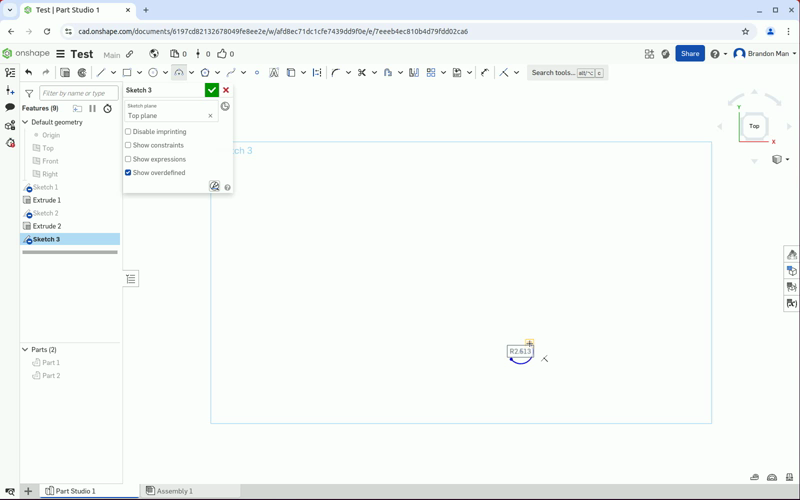
click(529, 343)
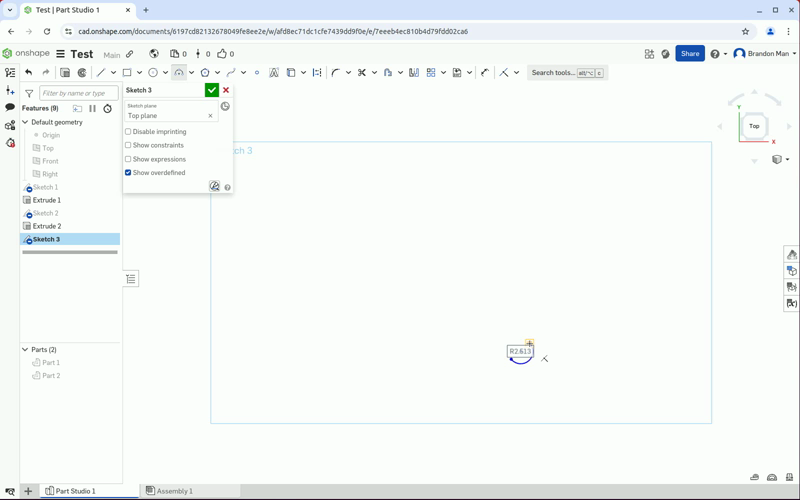
mouse_move(511, 359)
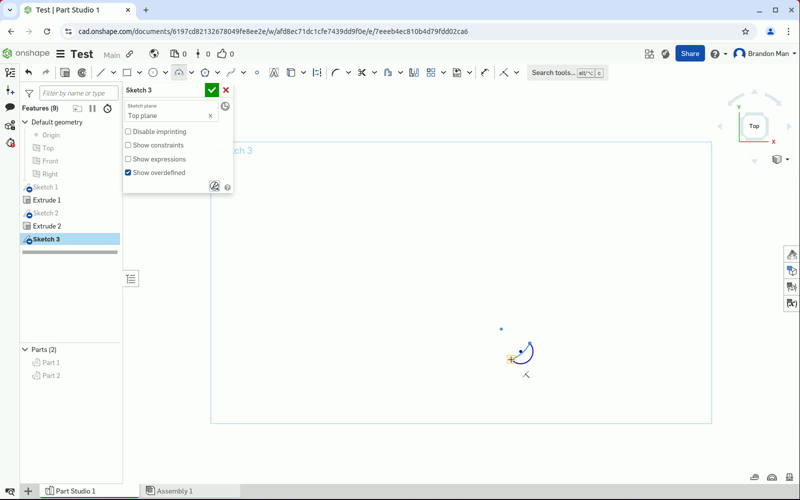
click(511, 359)
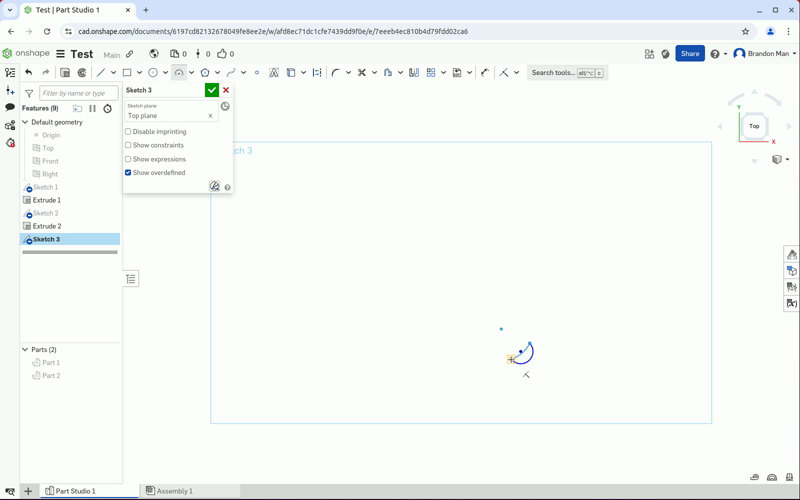
key_down(shift)
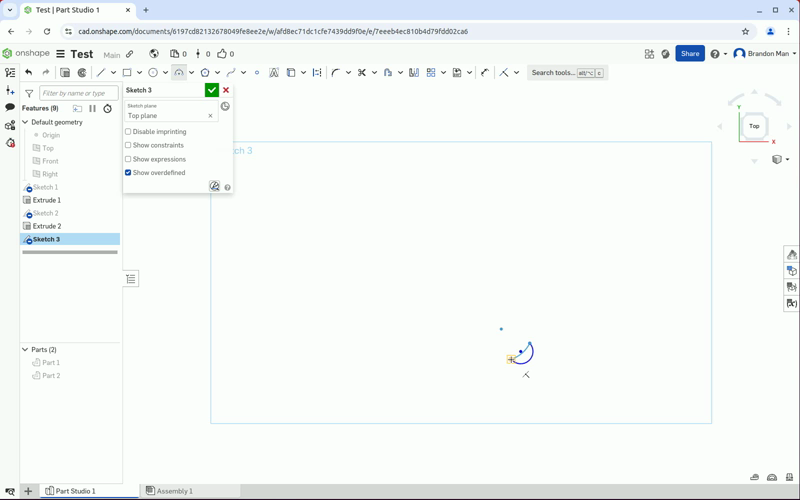
mouse_move(521, 351)
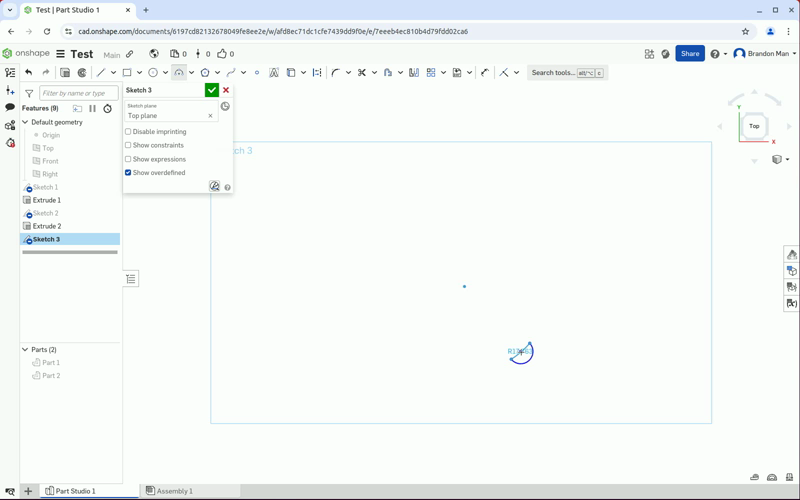
click(521, 351)
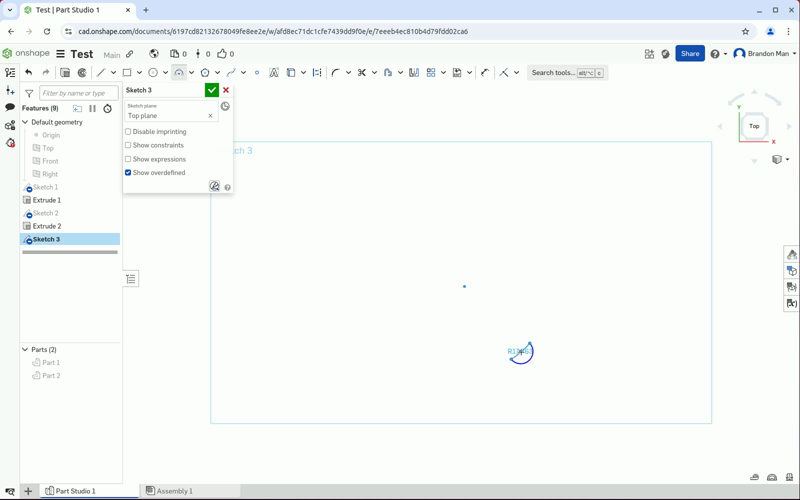
key_up(shift)
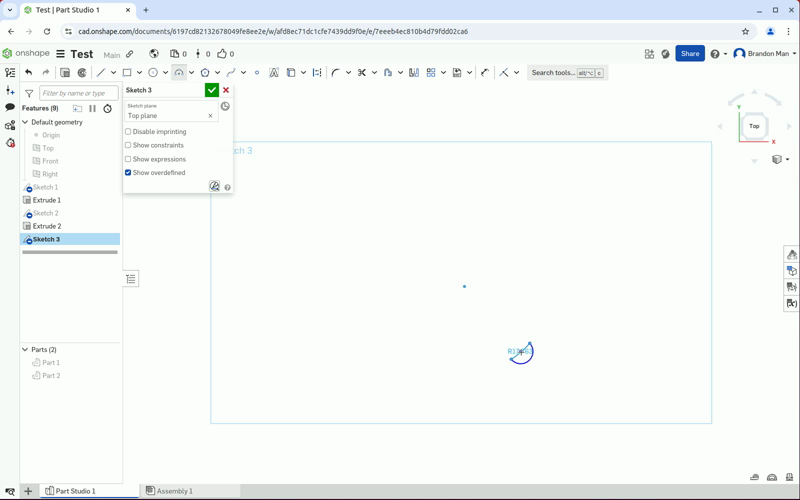
key(esc)
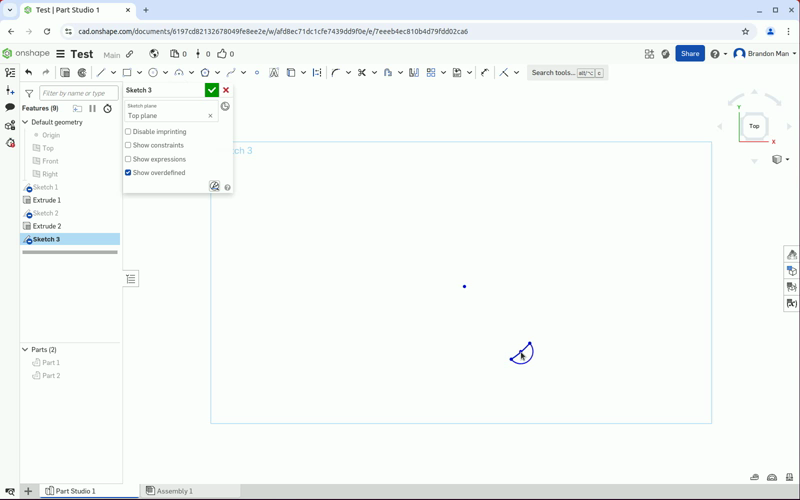
mouse_move(523, 357)
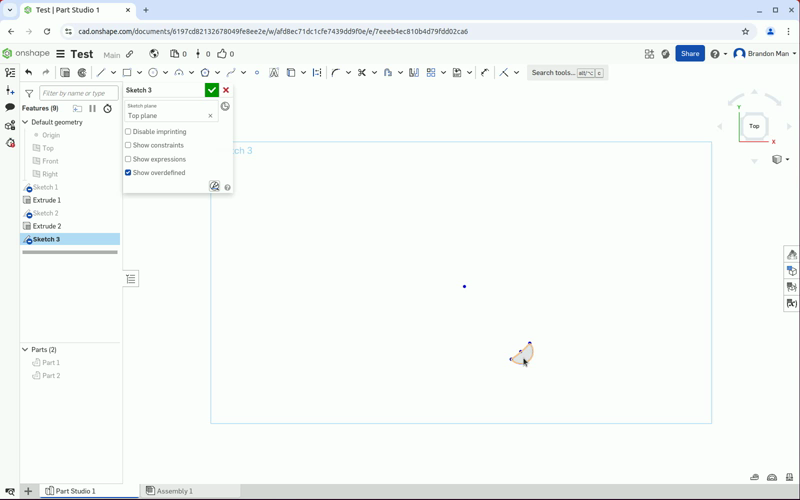
scroll(6)
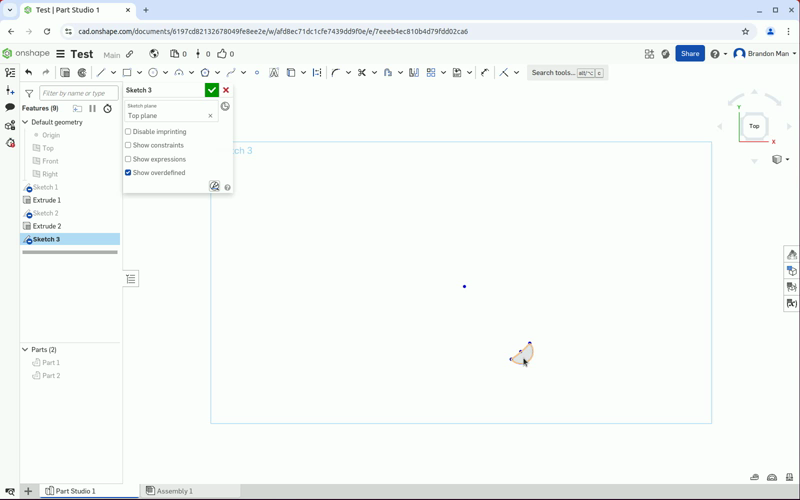
scroll(6)
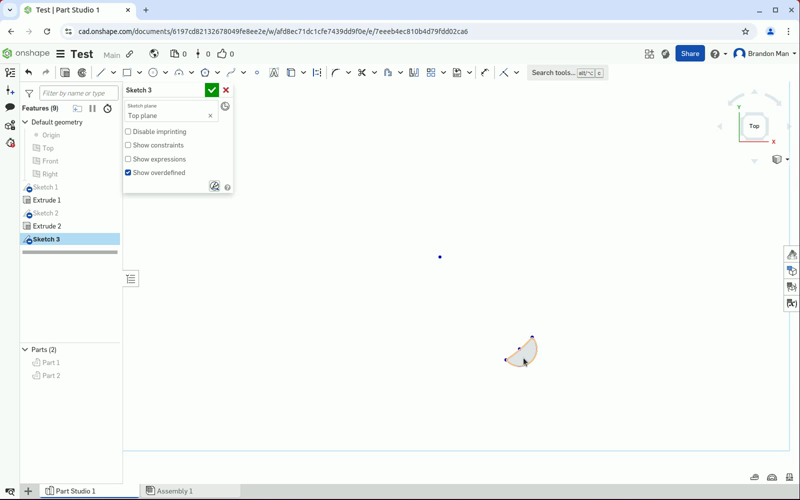
scroll(6)
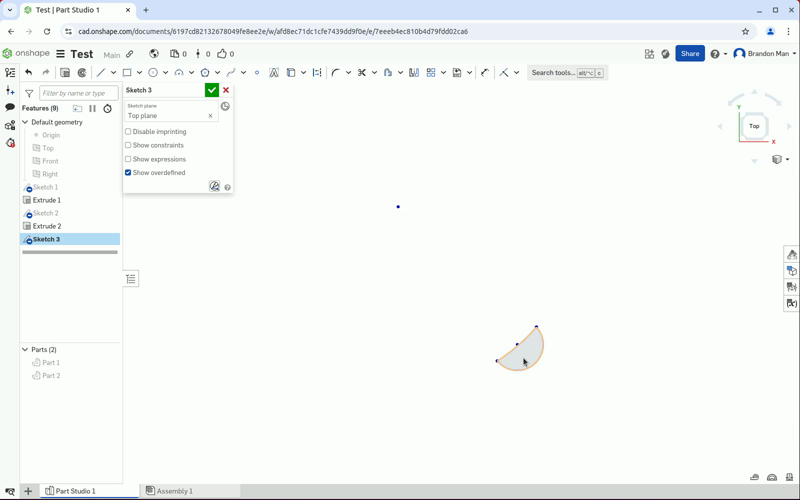
scroll(6)
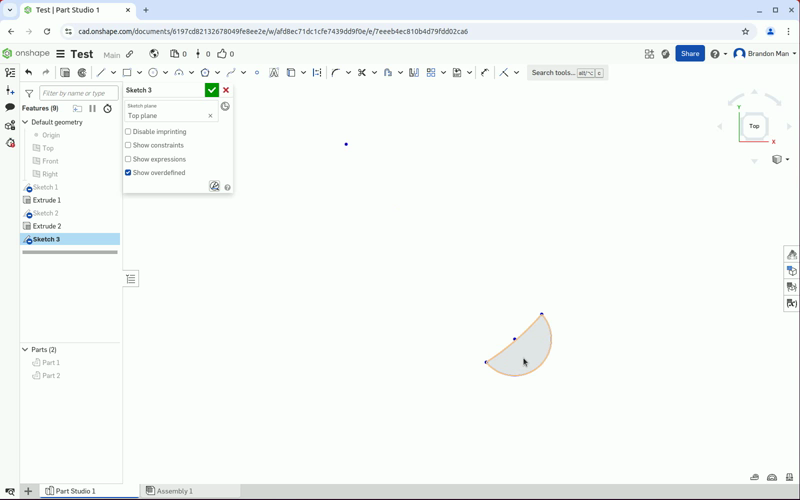
scroll(6)
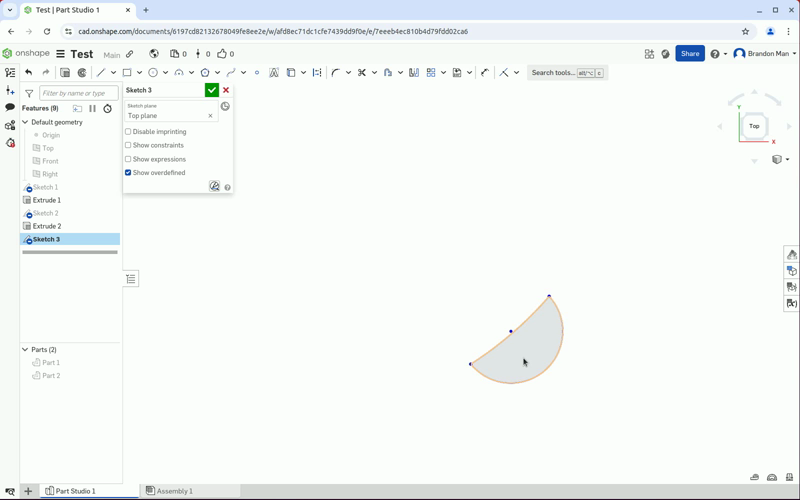
scroll(6)
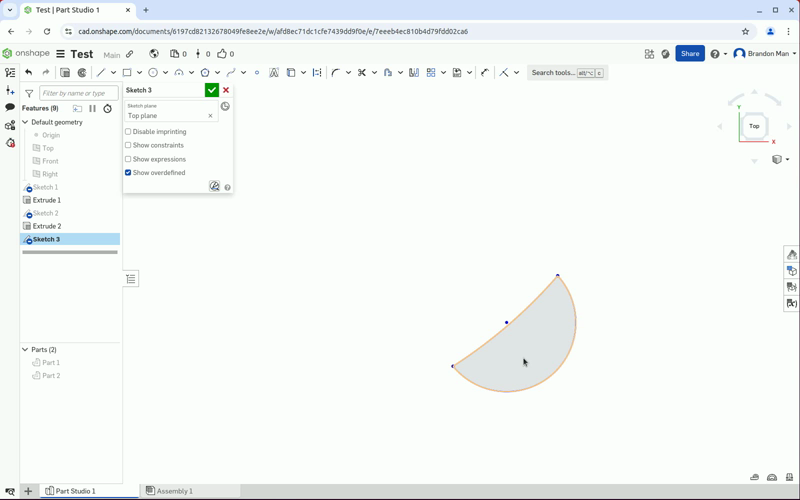
scroll(6)
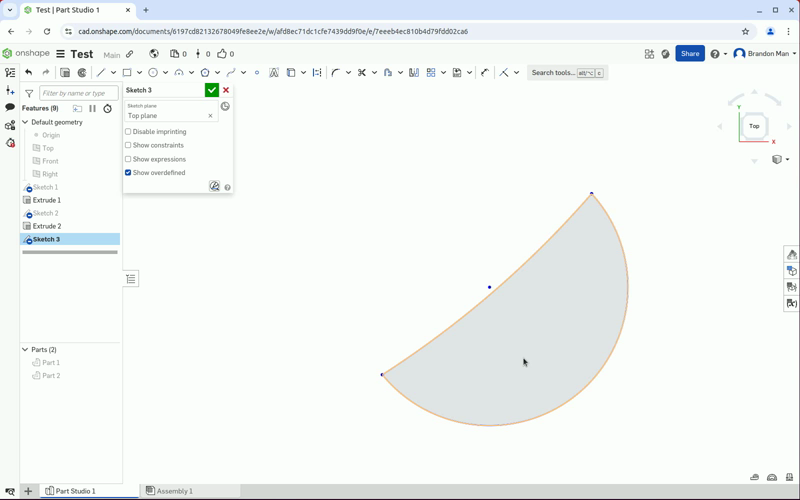
click(523, 357)
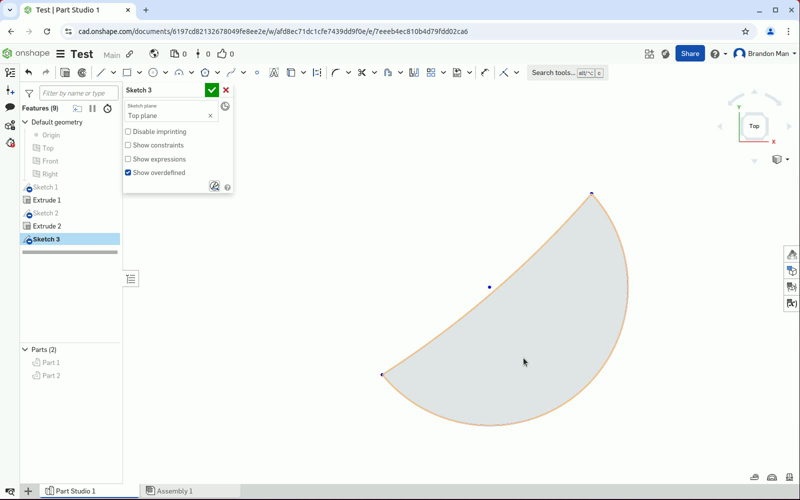
scroll(-6)
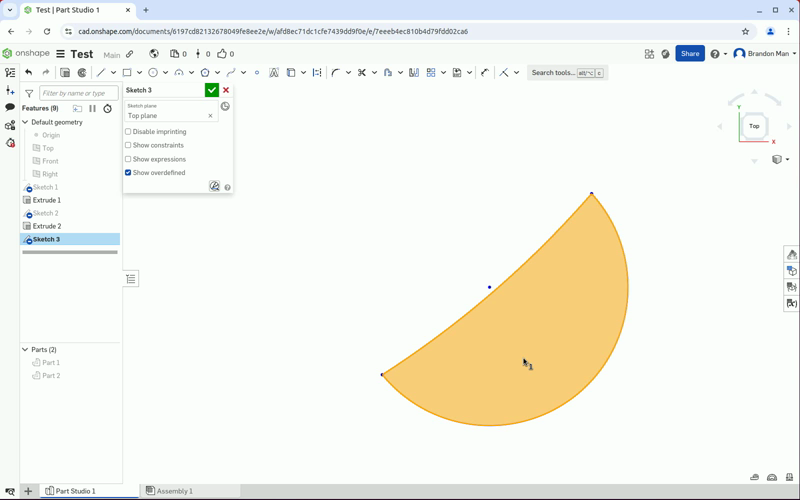
scroll(-6)
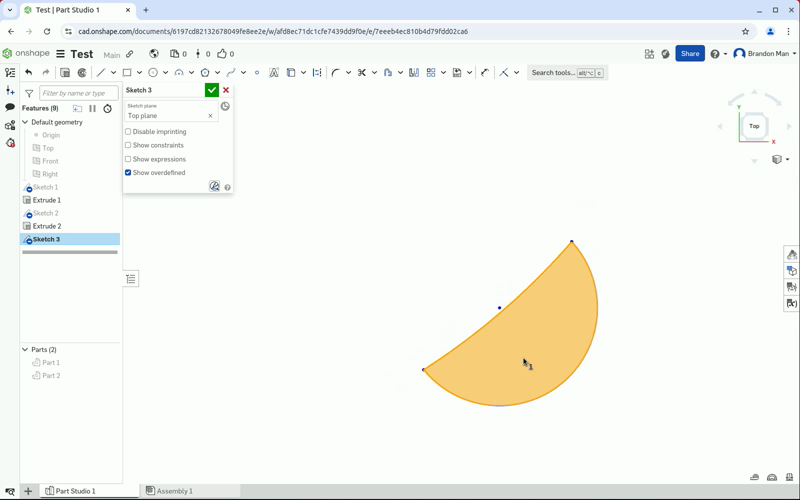
scroll(-6)
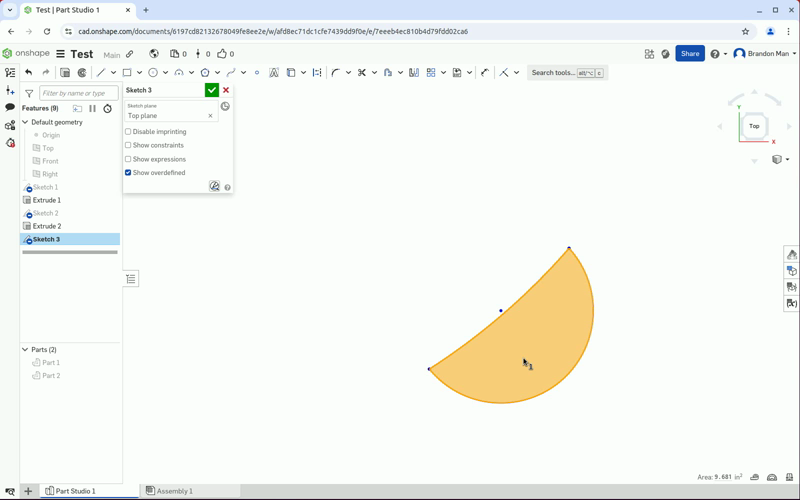
scroll(-6)
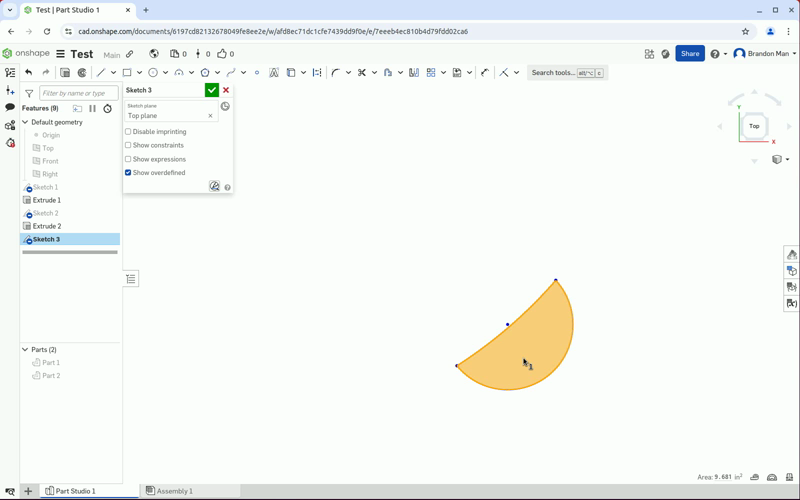
scroll(-6)
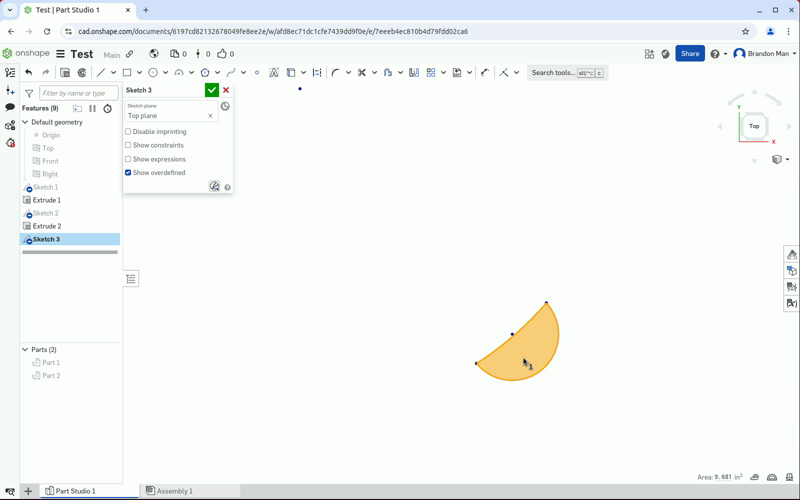
scroll(-6)
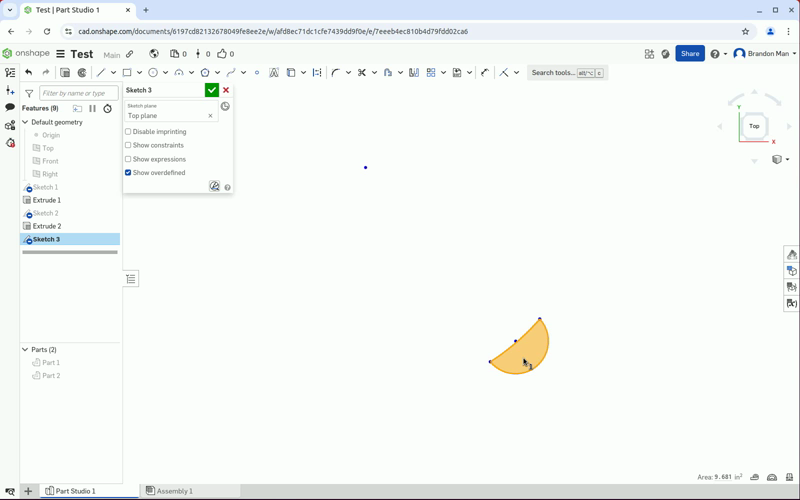
scroll(-6)
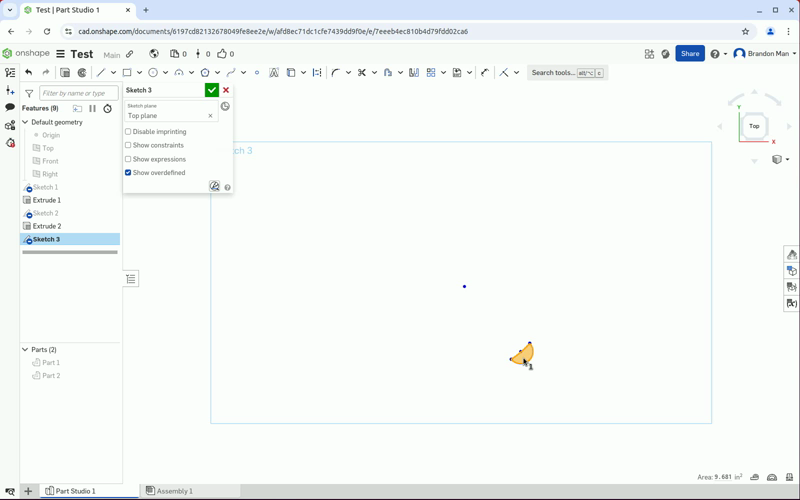
mouse_move(73, 352)
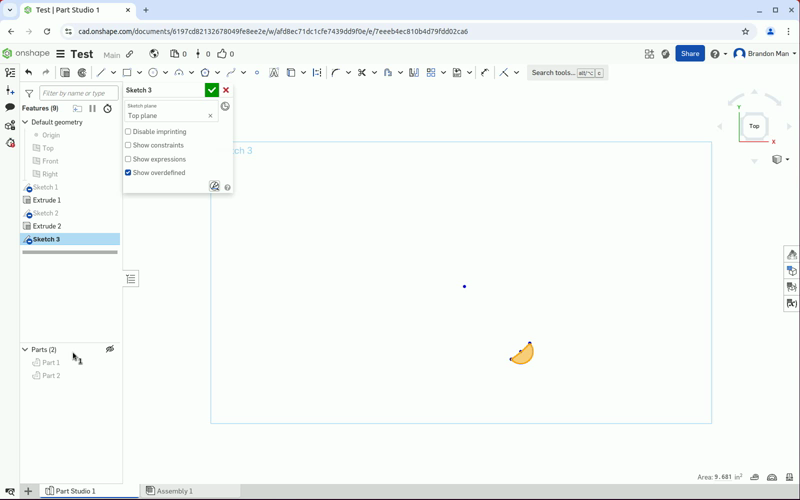
key(shift+y)
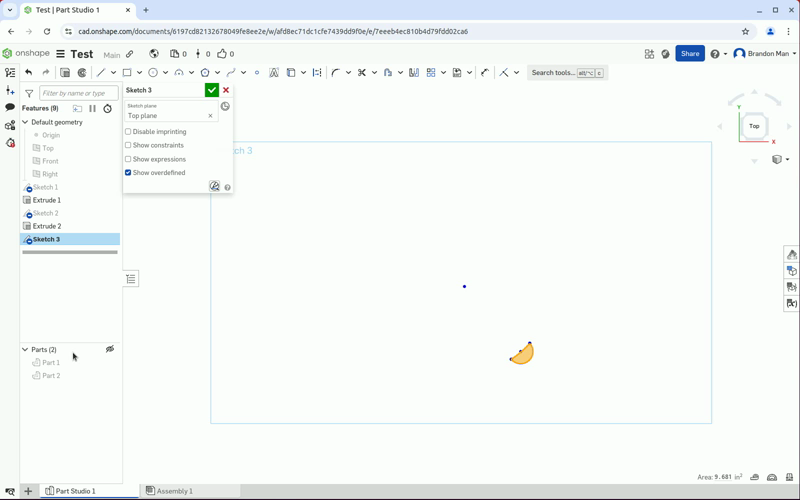
key(shift+e)
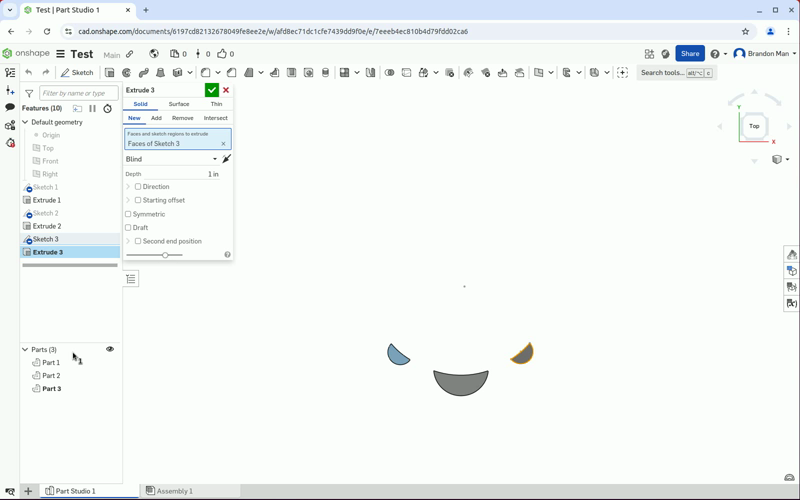
mouse_move(143, 106)
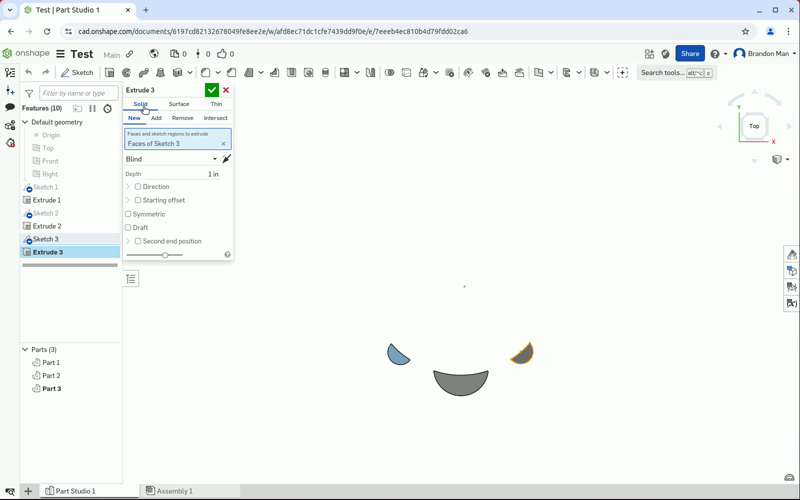
click(143, 106)
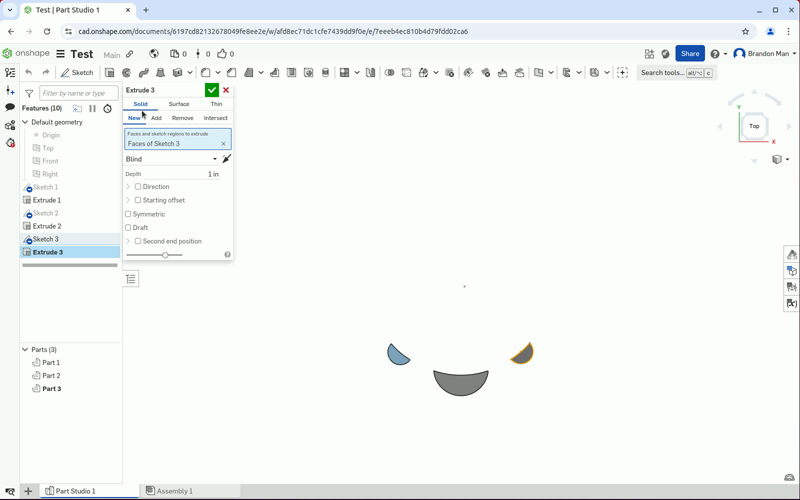
mouse_move(137, 120)
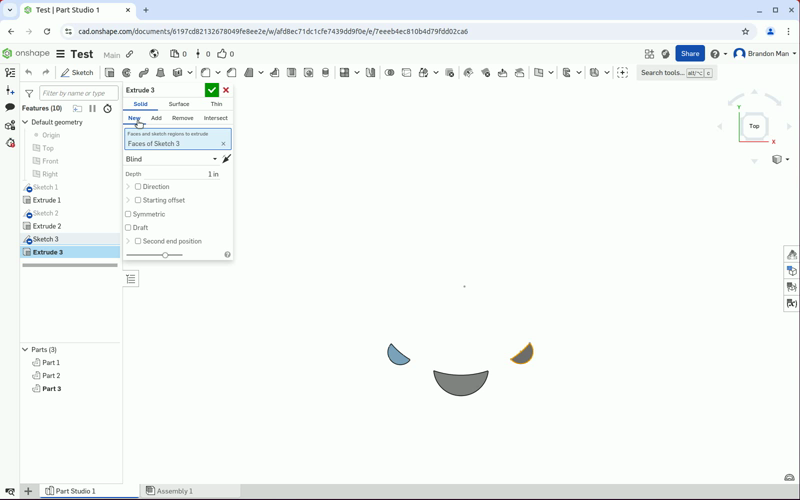
click(137, 120)
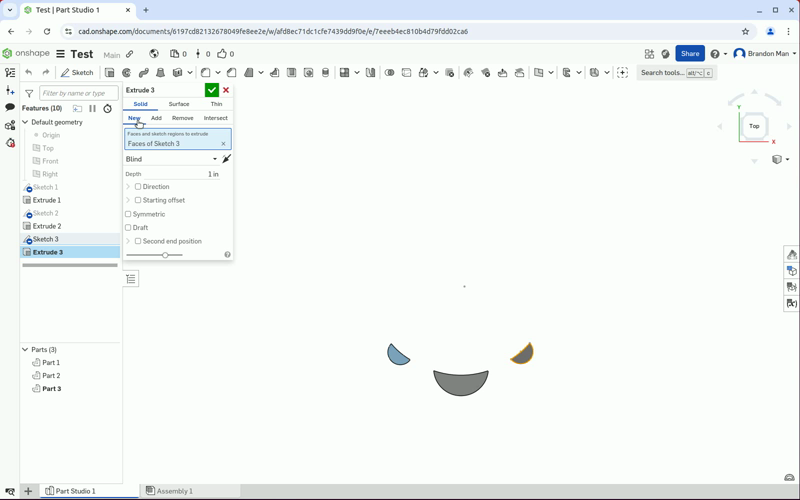
key(tab, 4)
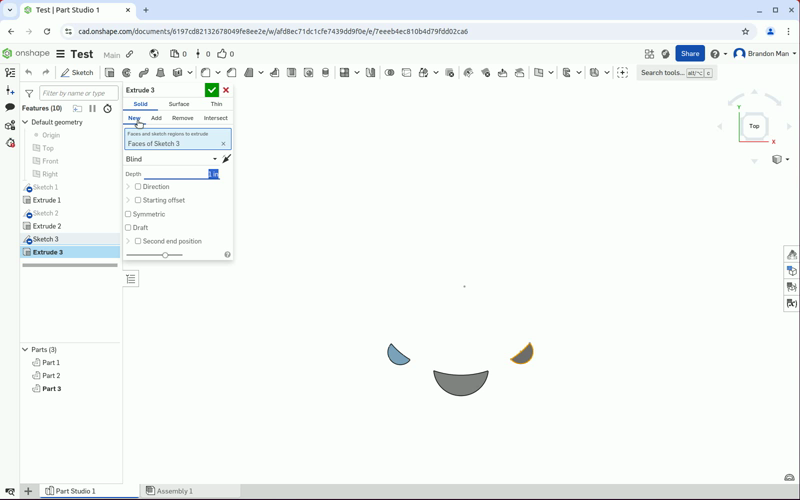
text(11.313)
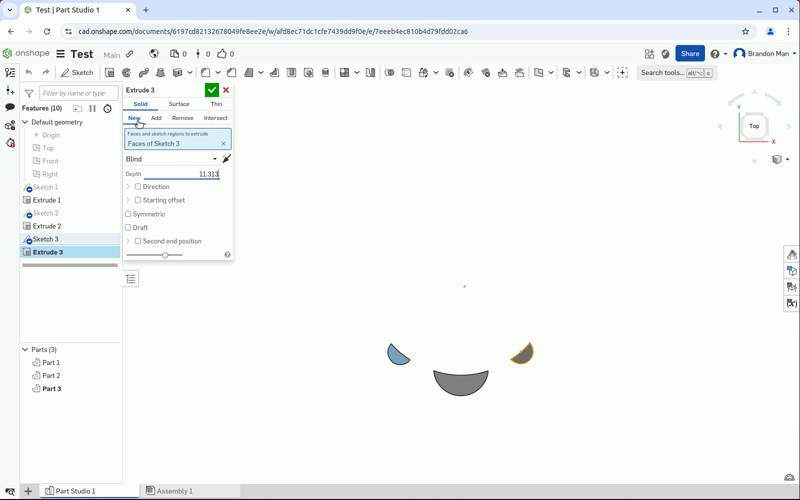
key(enter)
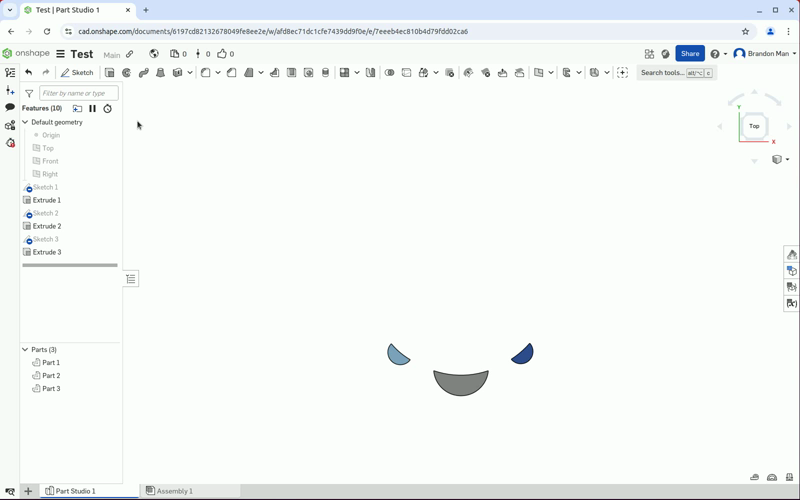
key(shift+h)
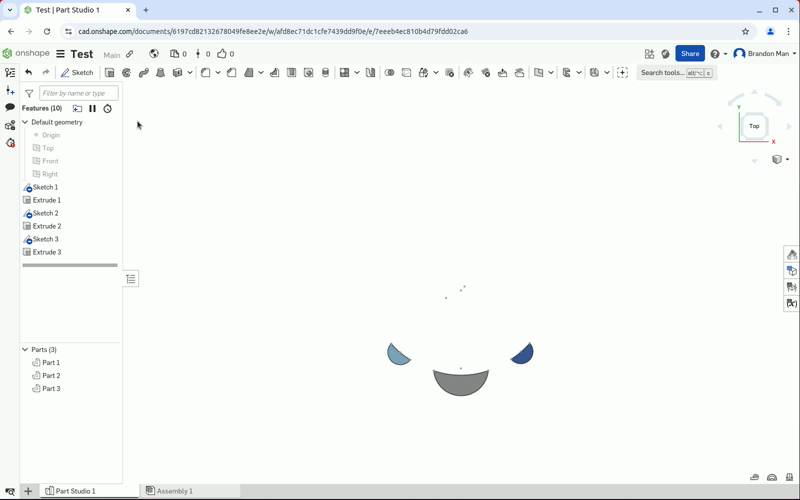
key(shift+h)
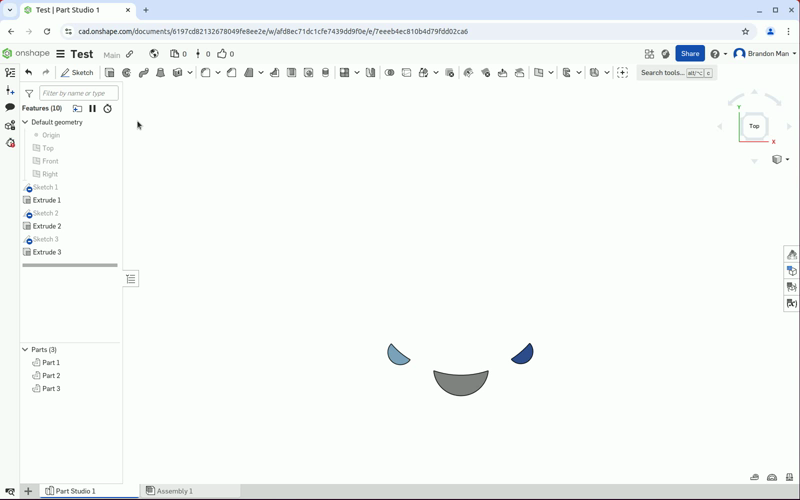
mouse_move(73, 189)
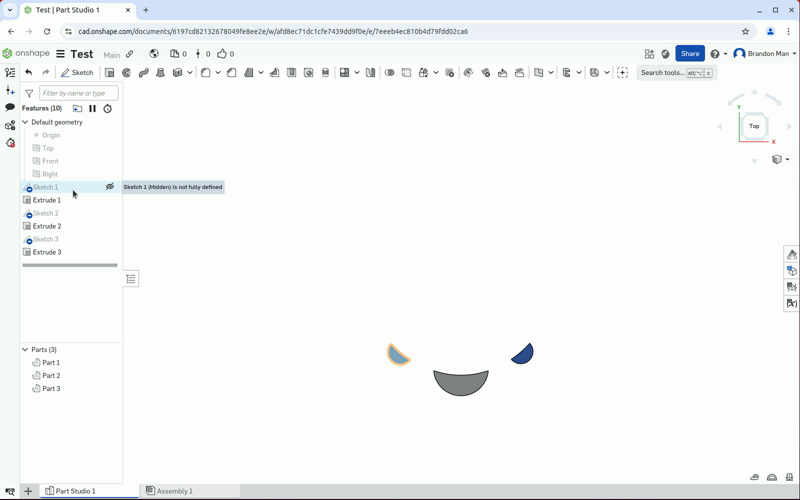
click(73, 189)
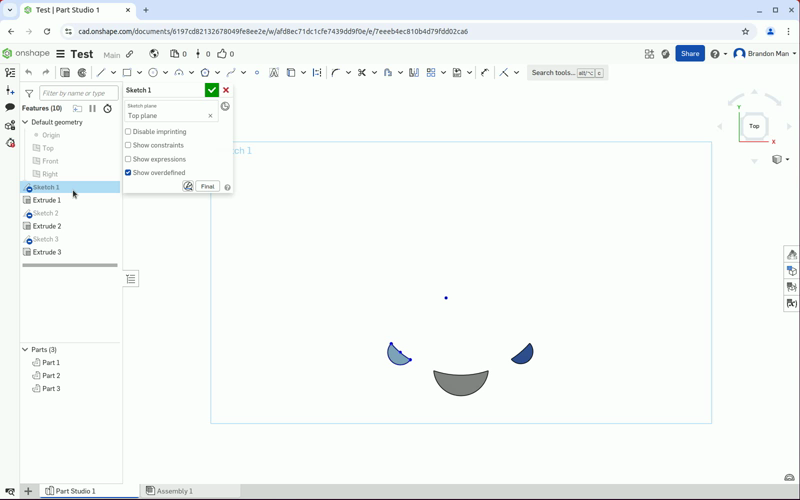
mouse_move(229, 92)
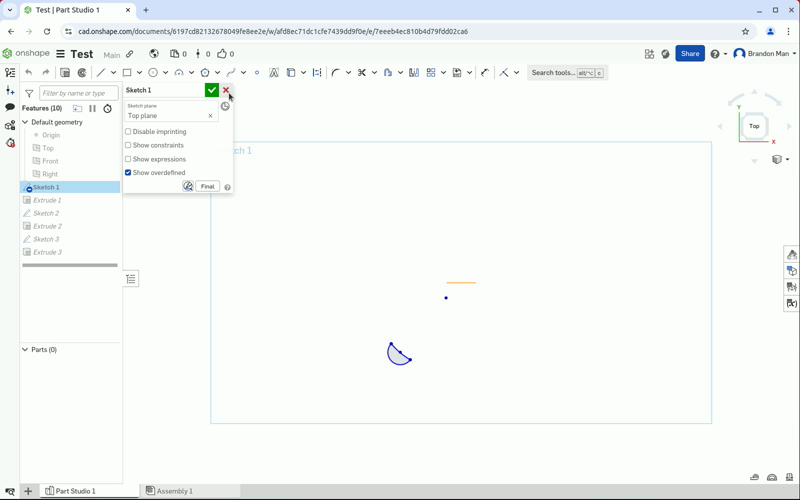
click(229, 92)
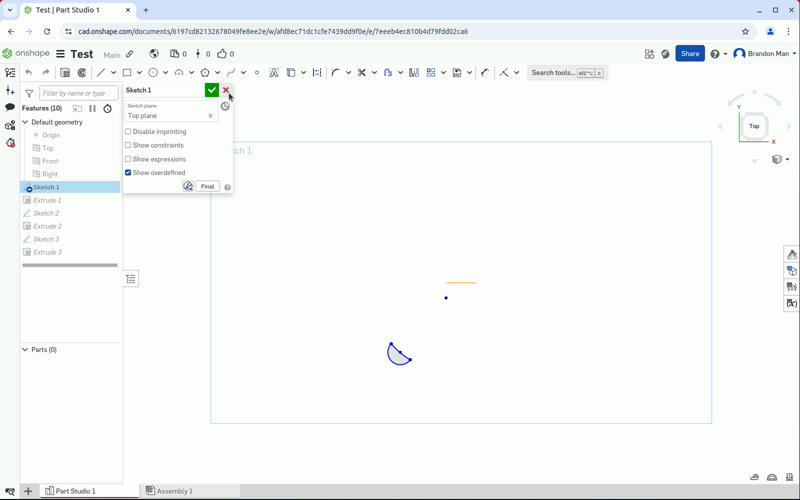
key(shift+s)
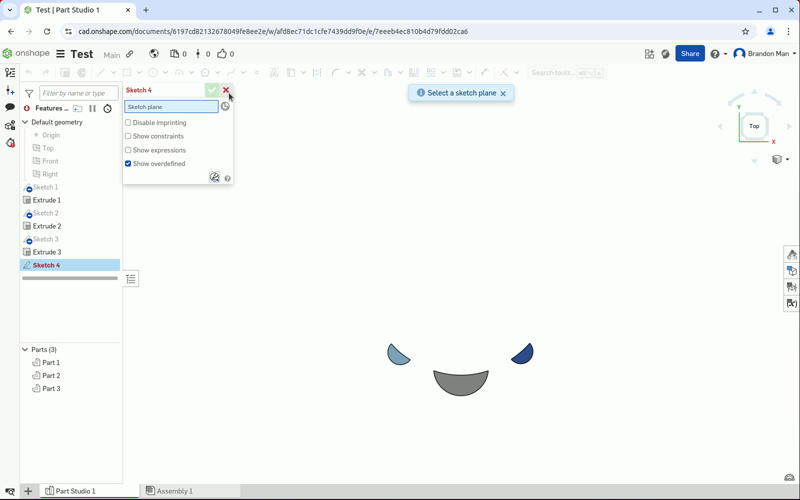
mouse_move(73, 150)
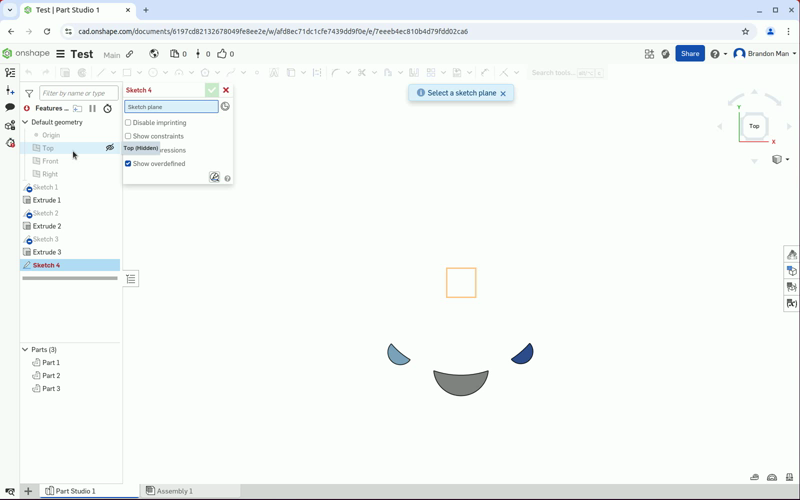
click(73, 150)
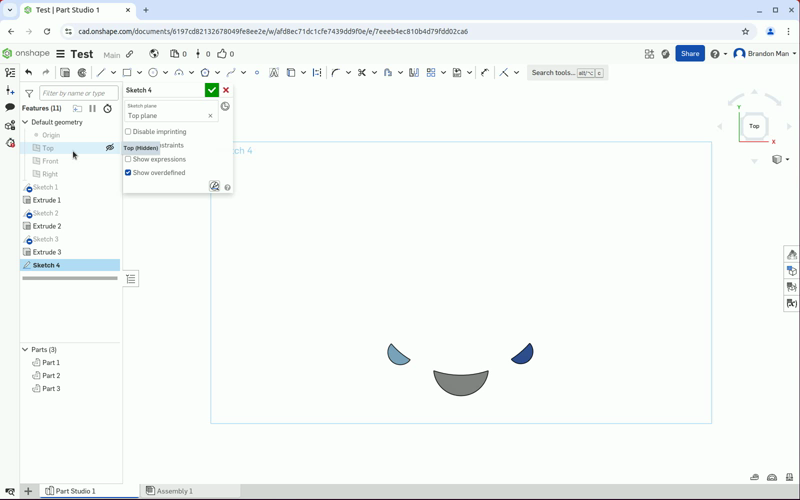
mouse_move(73, 352)
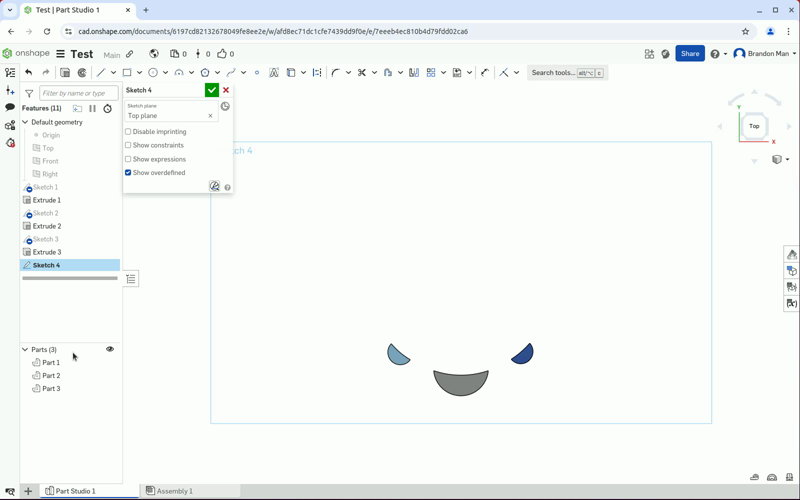
key(y)
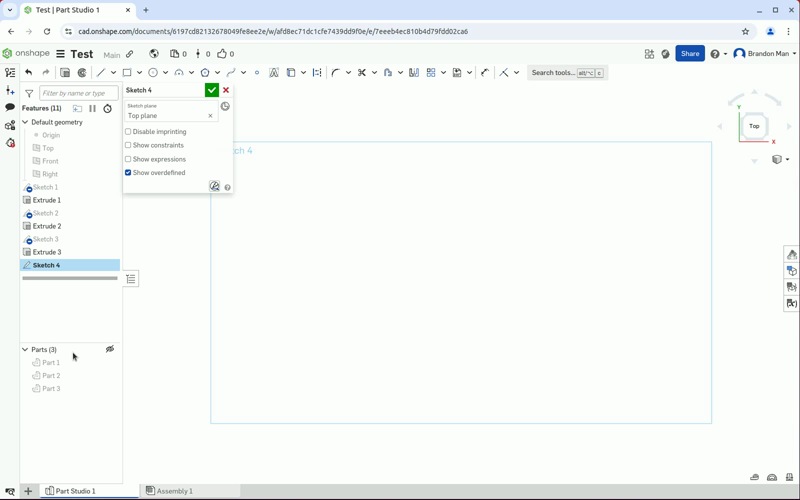
key(a)
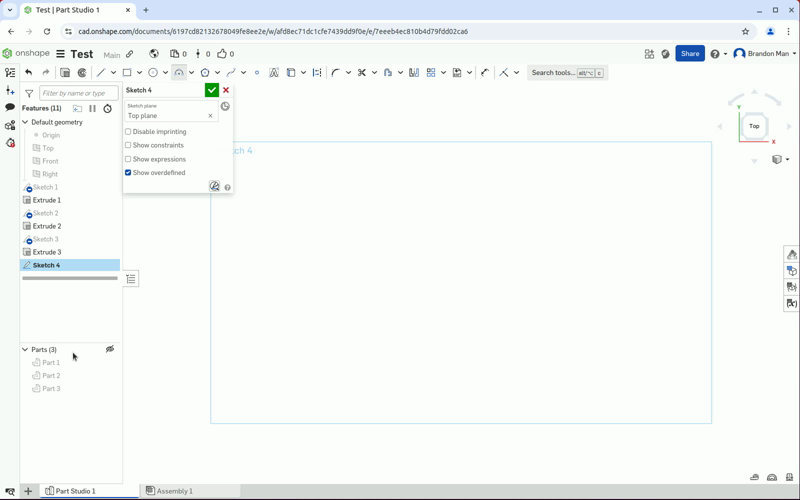
key_down(shift)
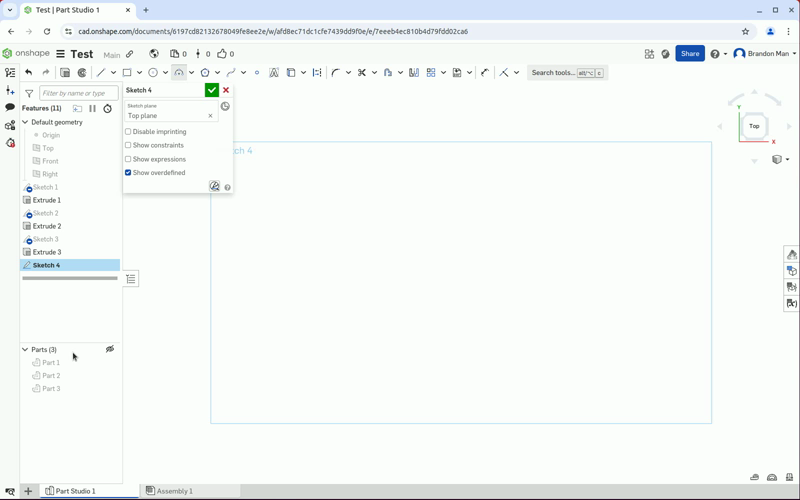
mouse_move(391, 343)
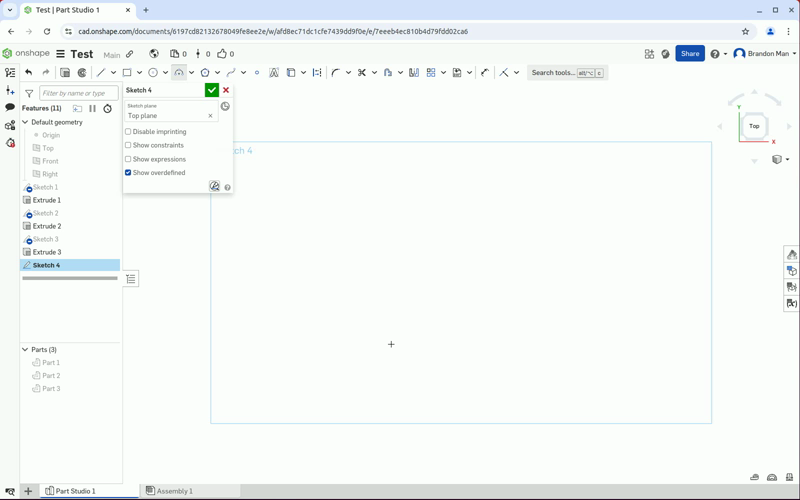
click(391, 343)
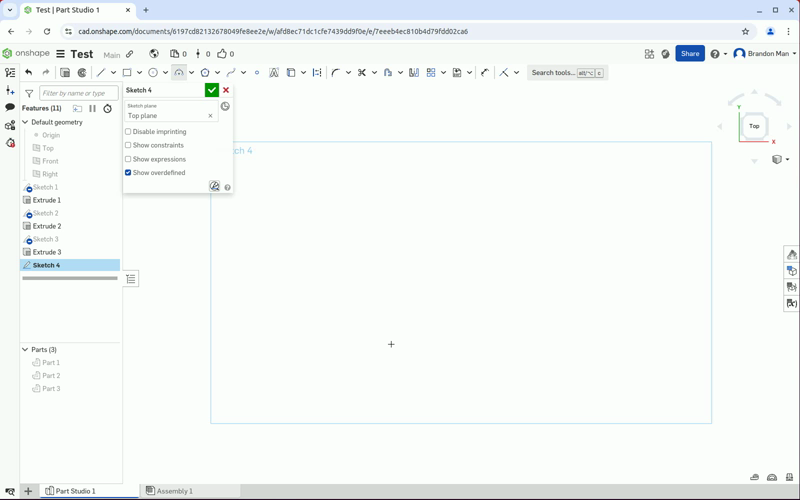
key_up(shift)
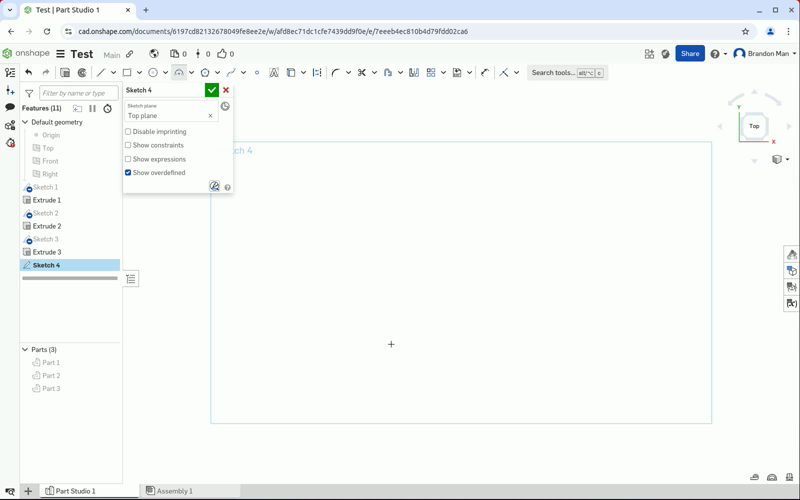
key_down(shift)
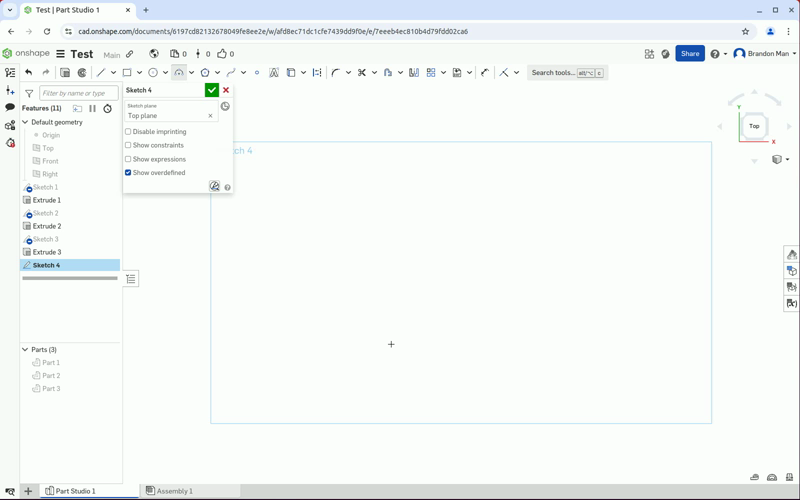
mouse_move(410, 360)
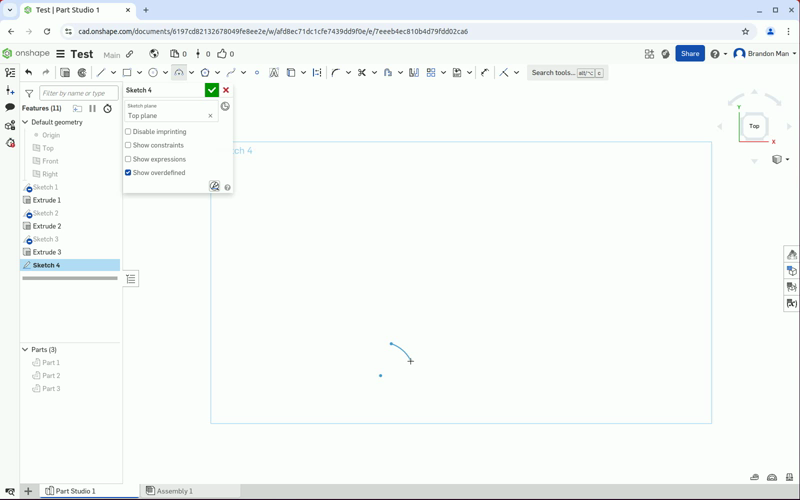
click(410, 360)
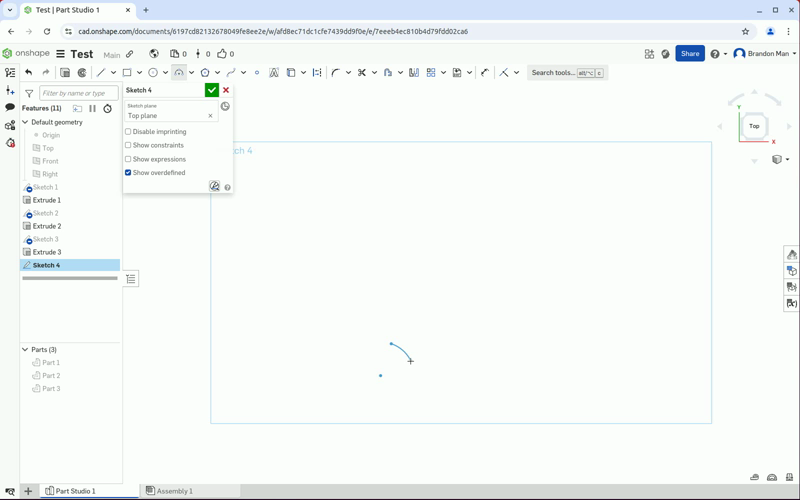
mouse_move(400, 352)
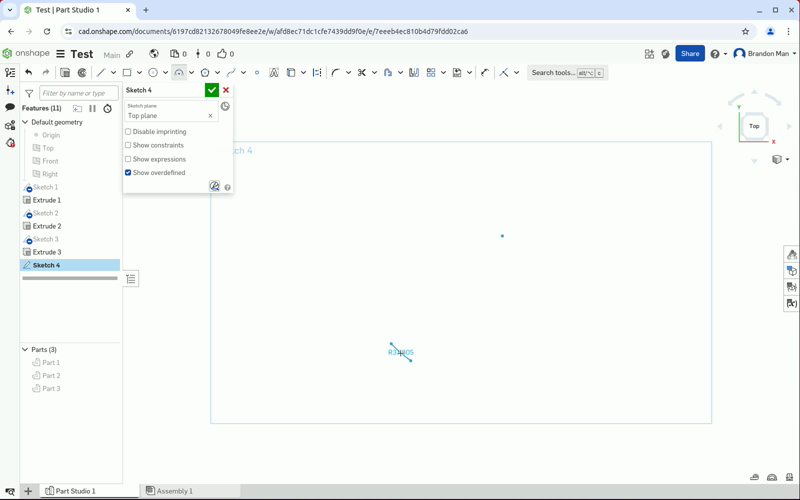
click(400, 352)
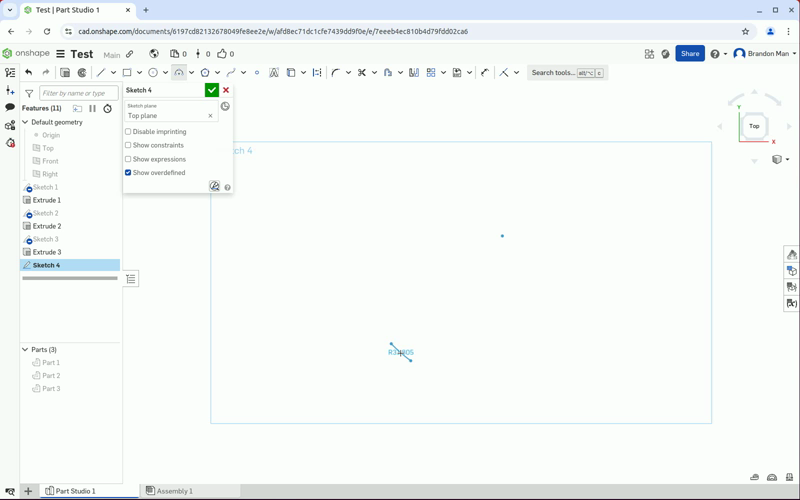
key_up(shift)
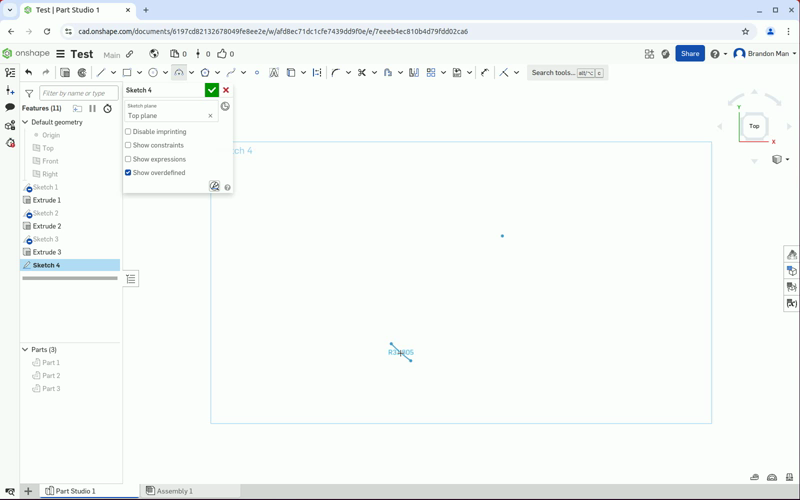
mouse_move(410, 360)
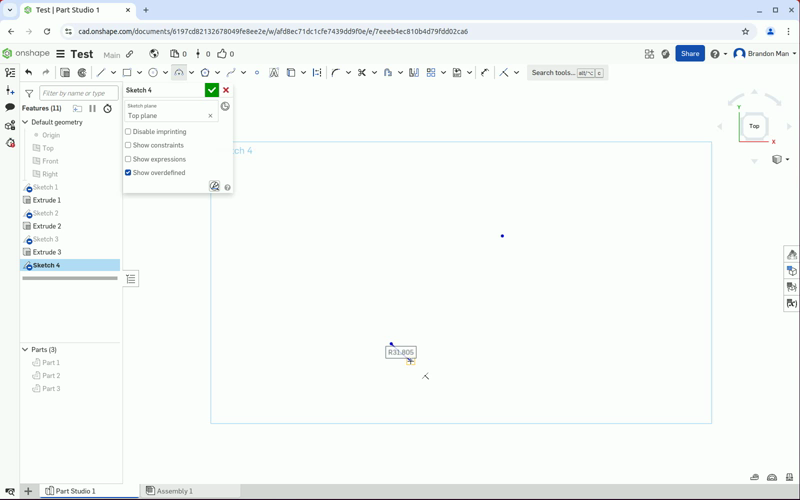
click(410, 360)
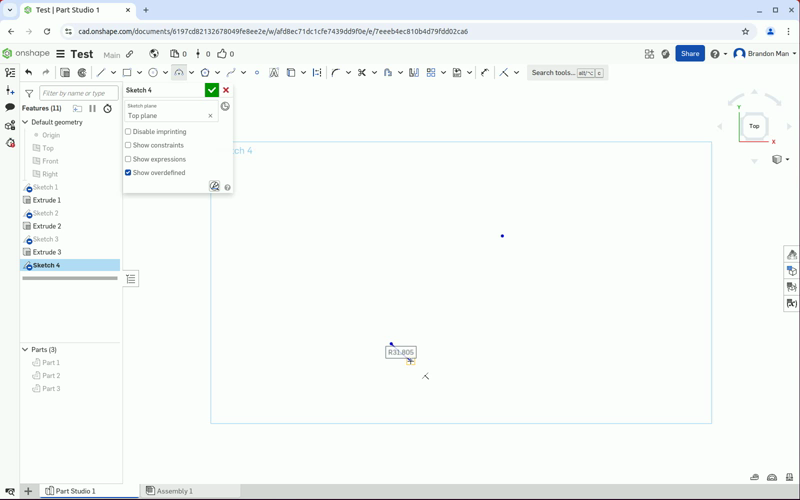
mouse_move(391, 343)
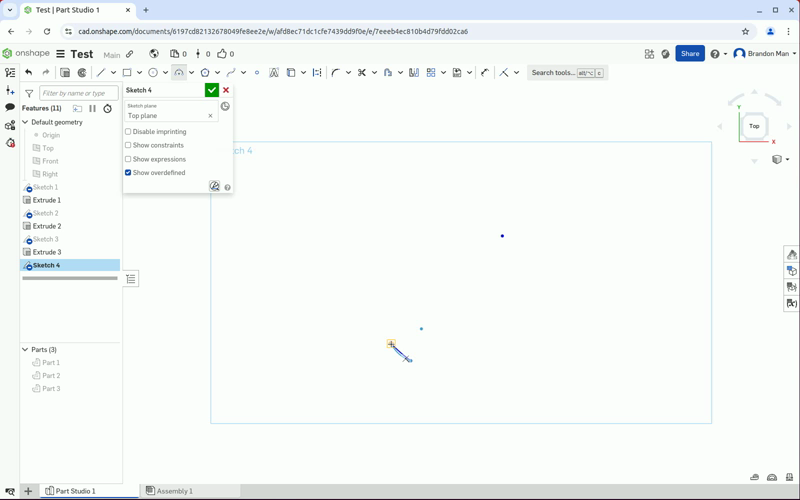
click(391, 343)
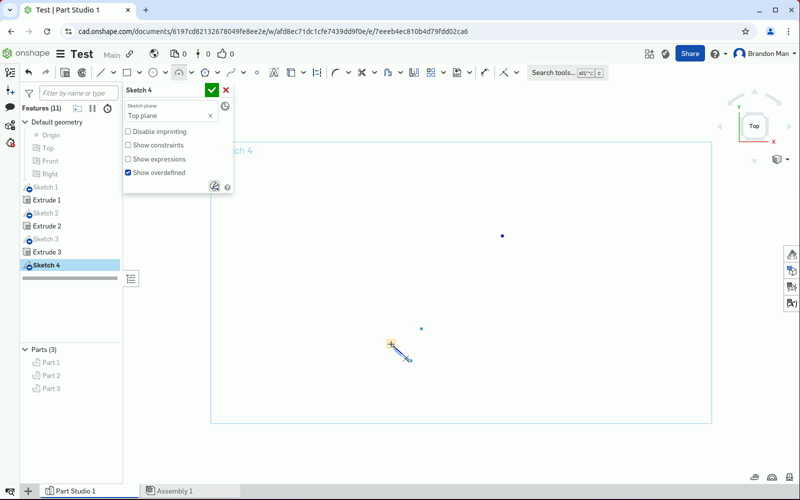
key_down(shift)
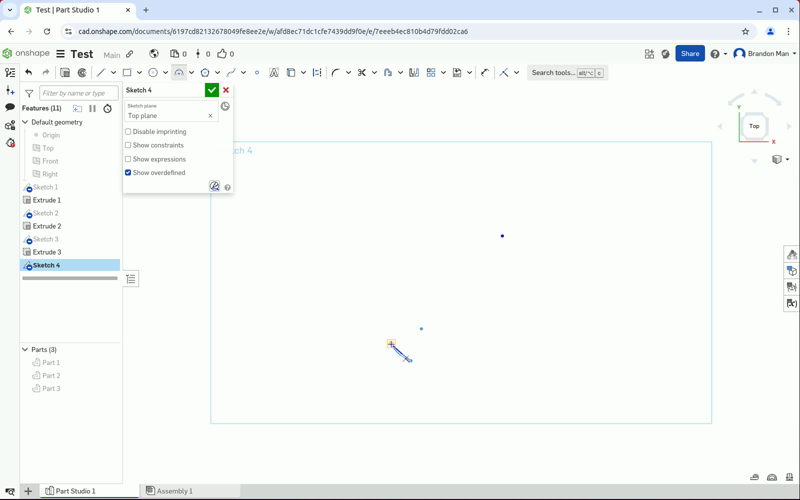
mouse_move(409, 342)
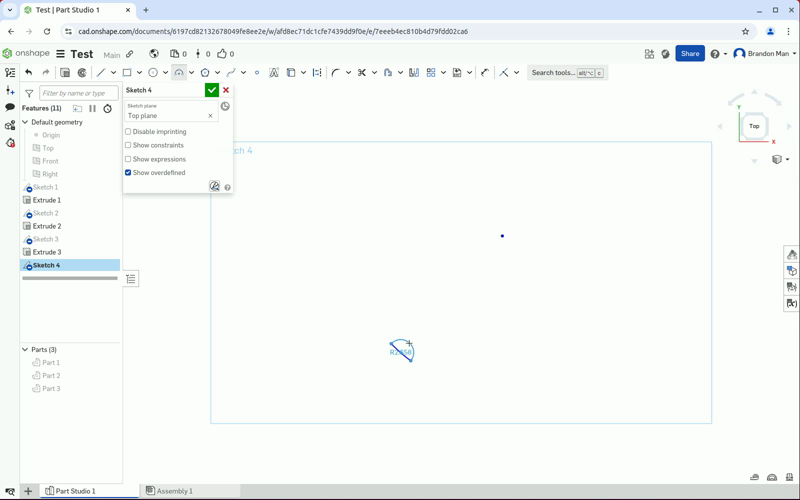
click(409, 342)
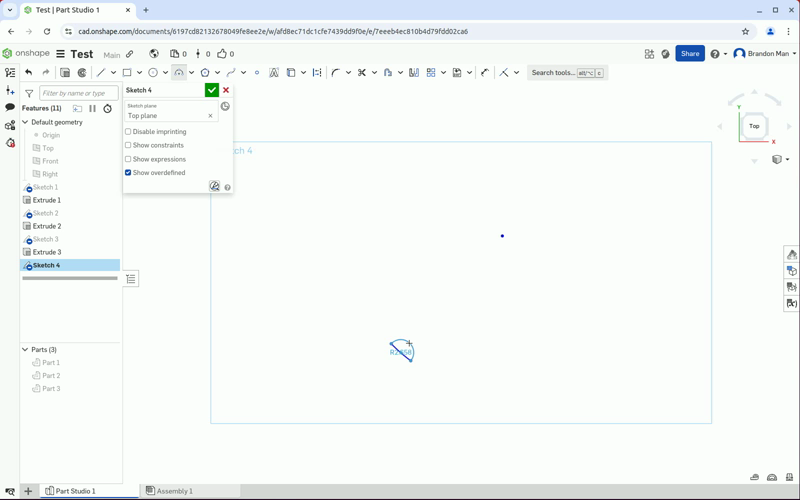
key_up(shift)
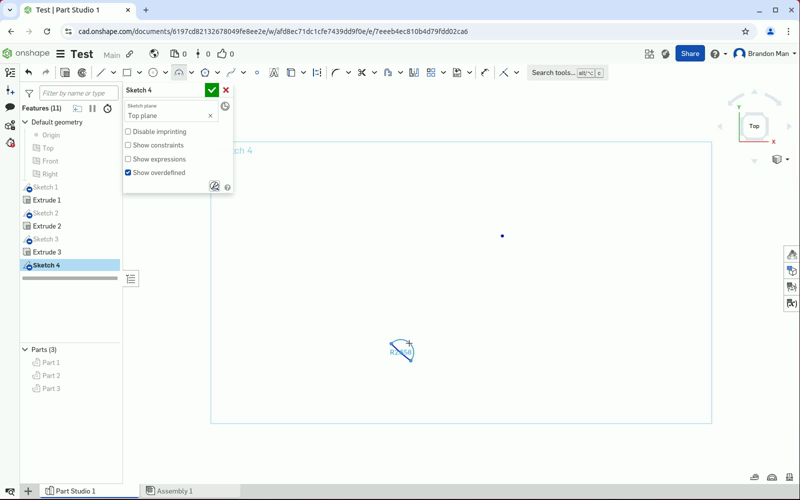
key(esc)
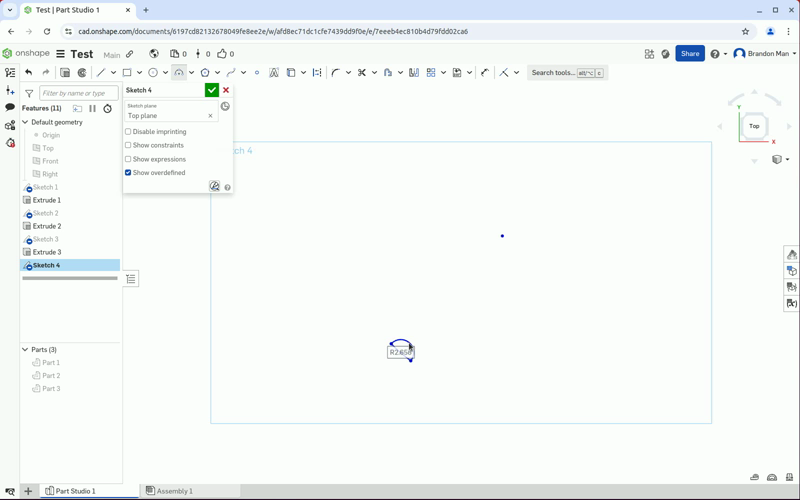
mouse_move(410, 345)
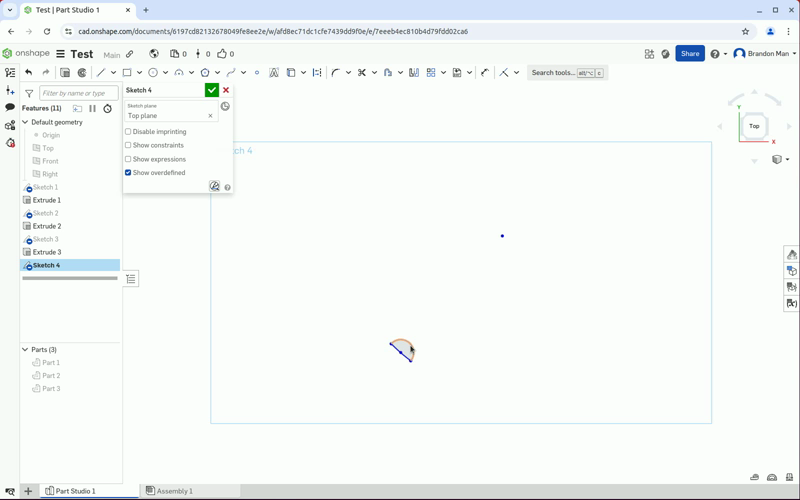
scroll(6)
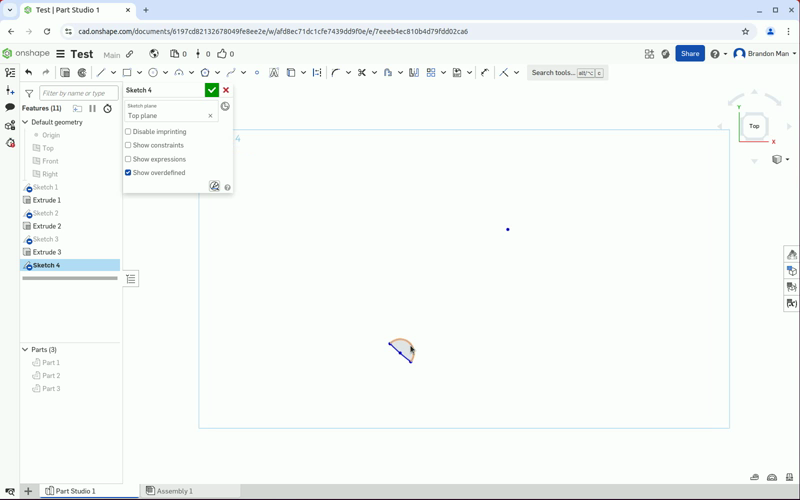
scroll(6)
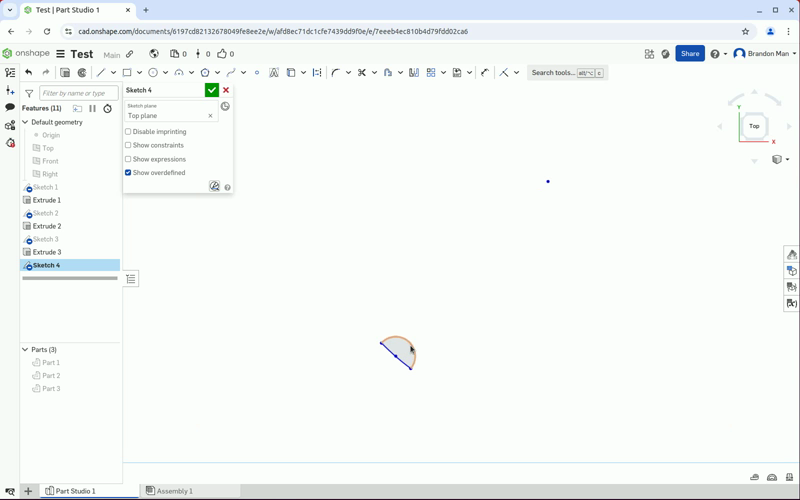
scroll(6)
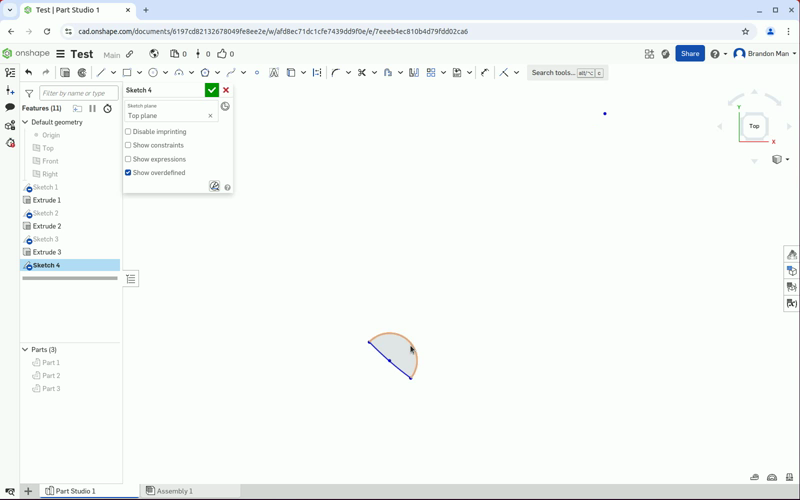
scroll(6)
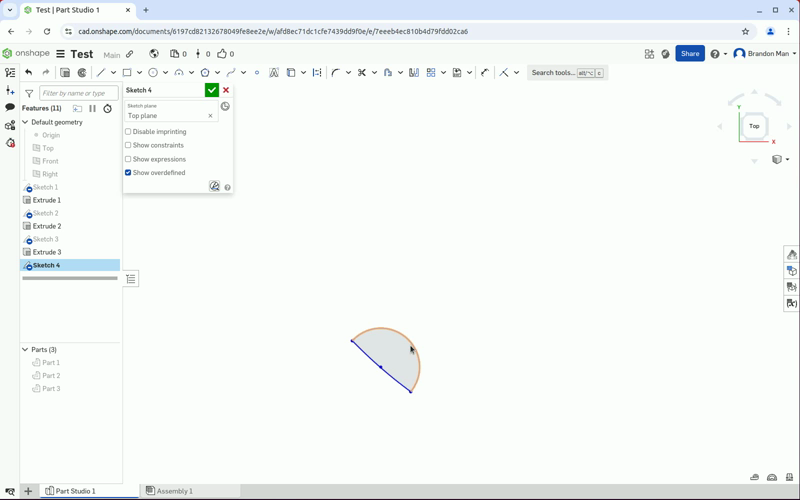
scroll(6)
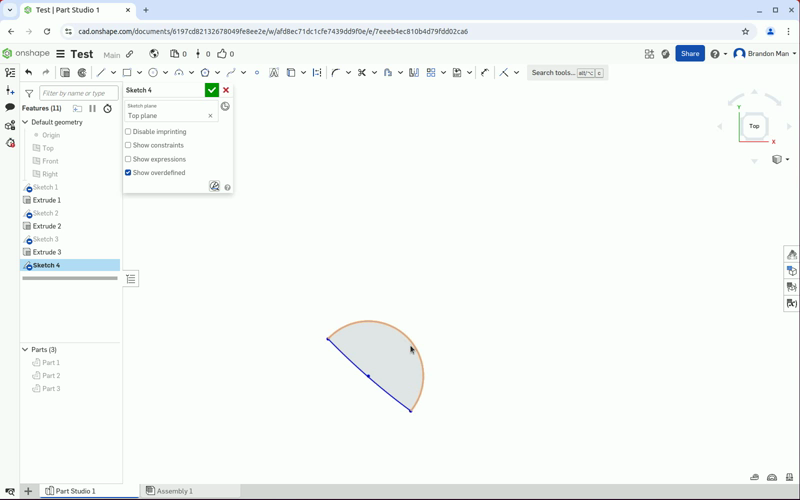
scroll(6)
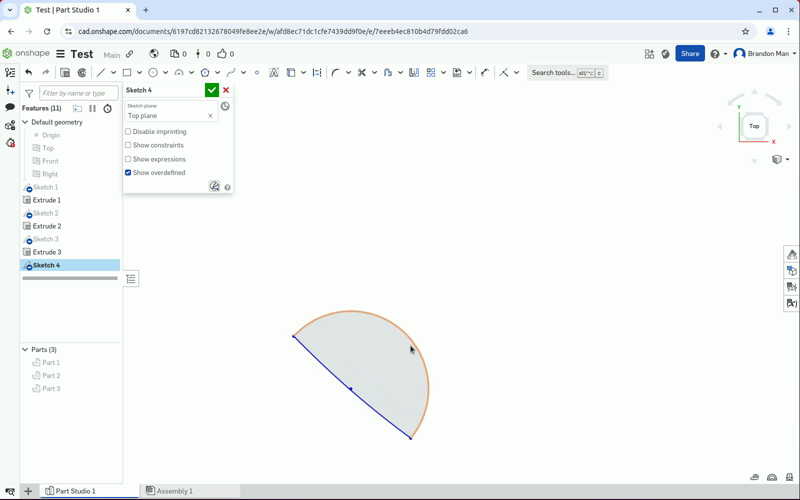
scroll(6)
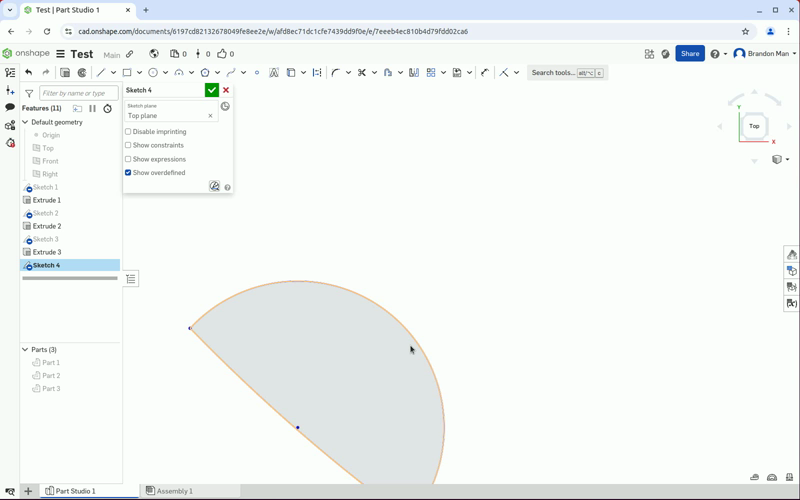
click(410, 345)
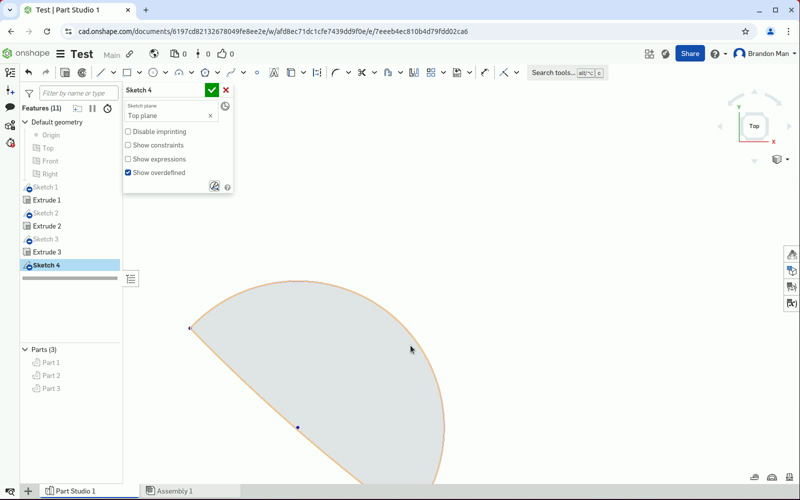
scroll(-6)
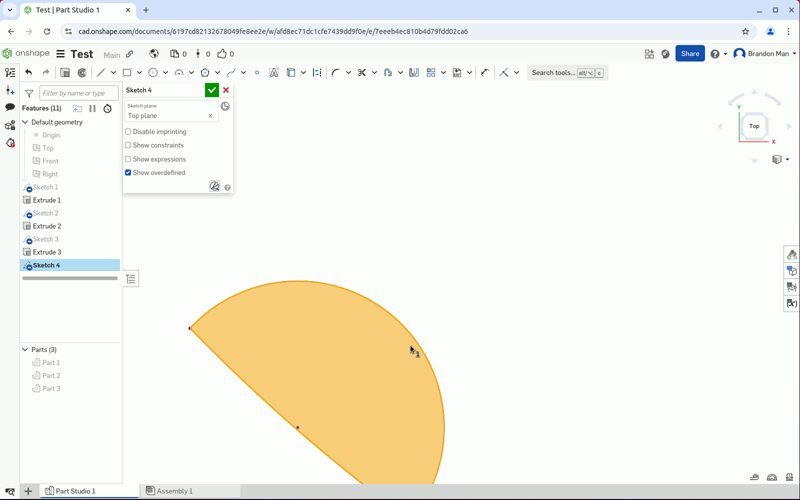
scroll(-6)
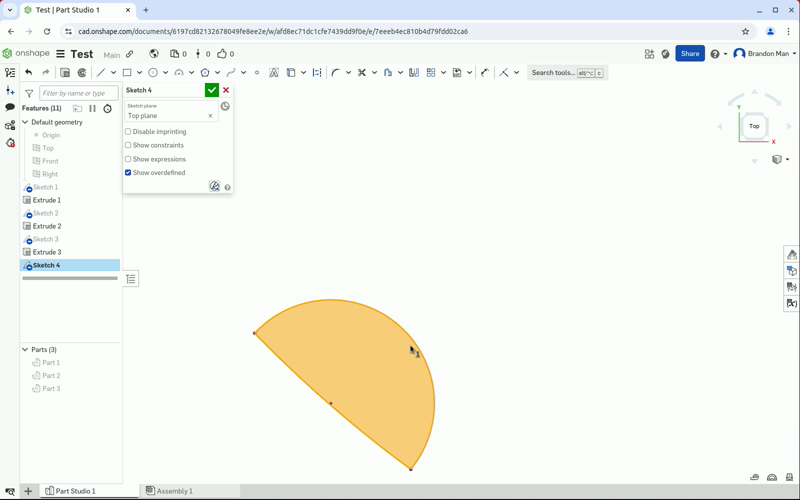
scroll(-6)
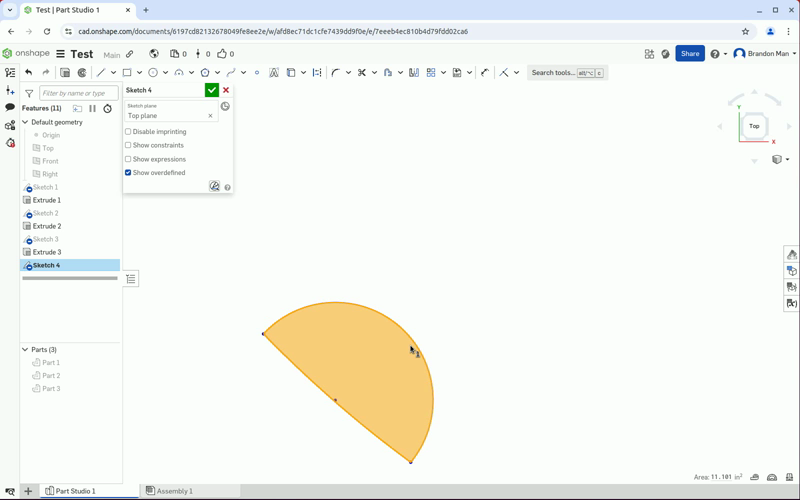
scroll(-6)
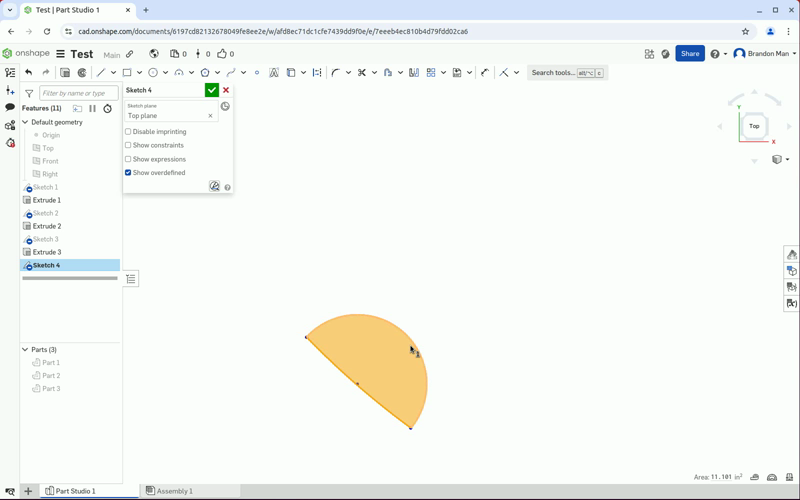
scroll(-6)
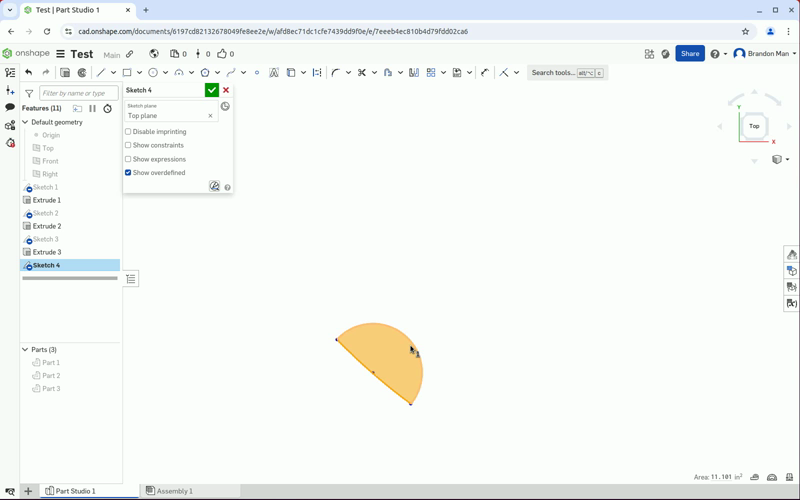
scroll(-6)
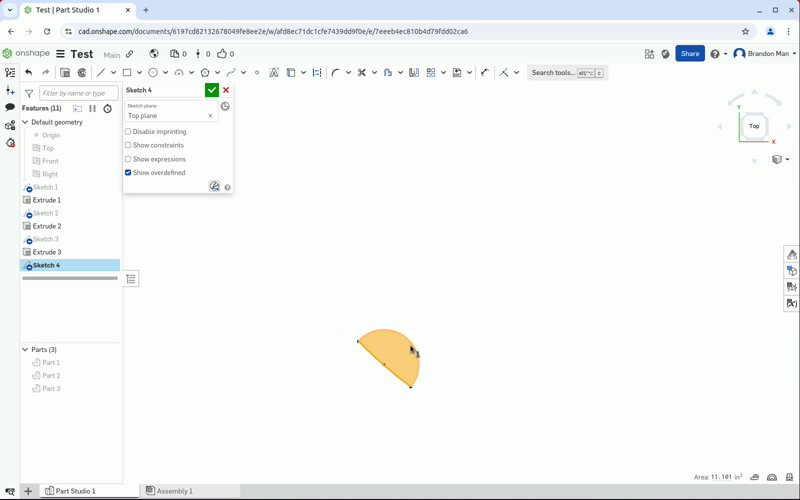
scroll(-6)
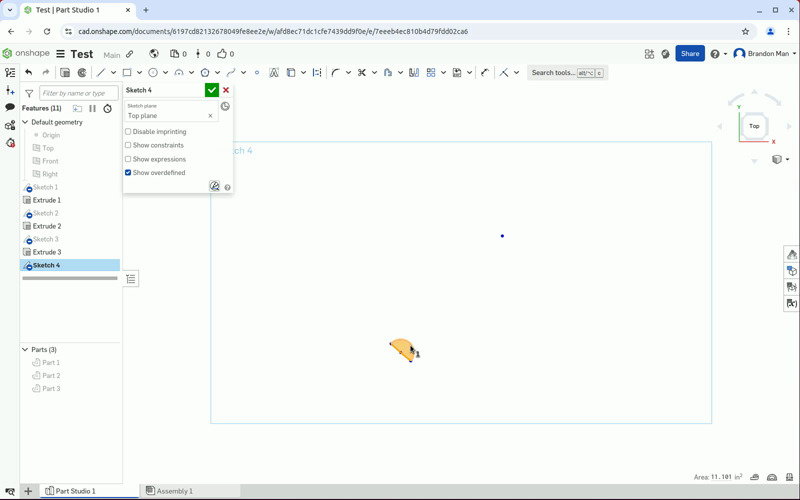
mouse_move(73, 352)
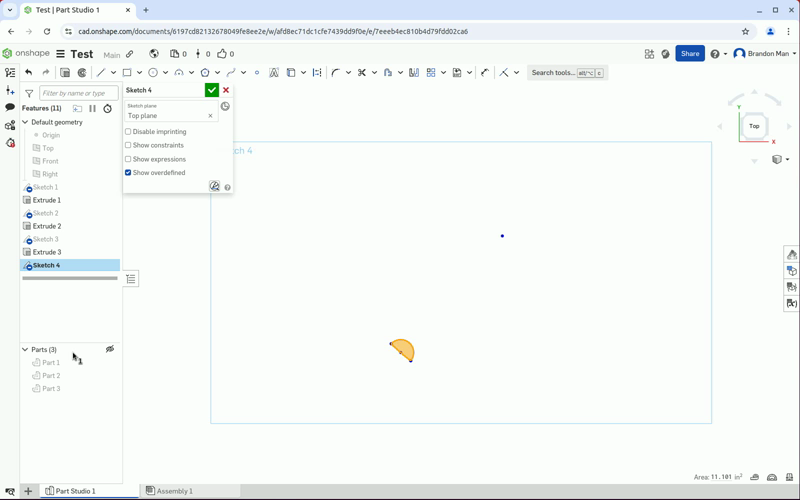
key(shift+y)
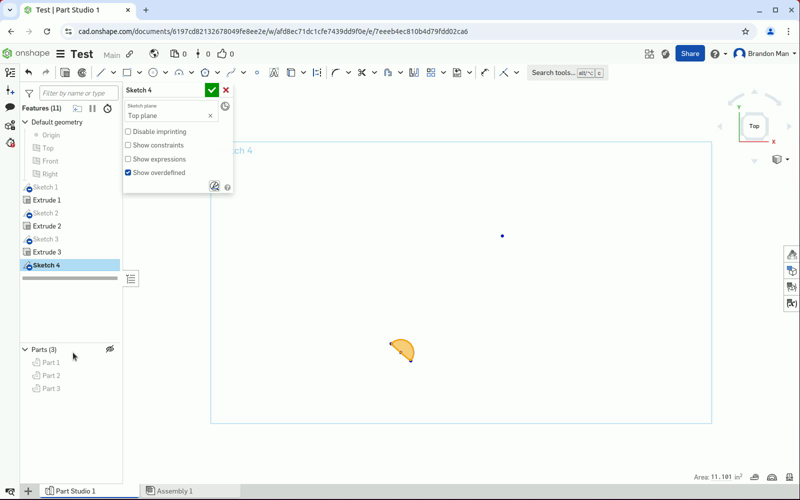
key(shift+e)
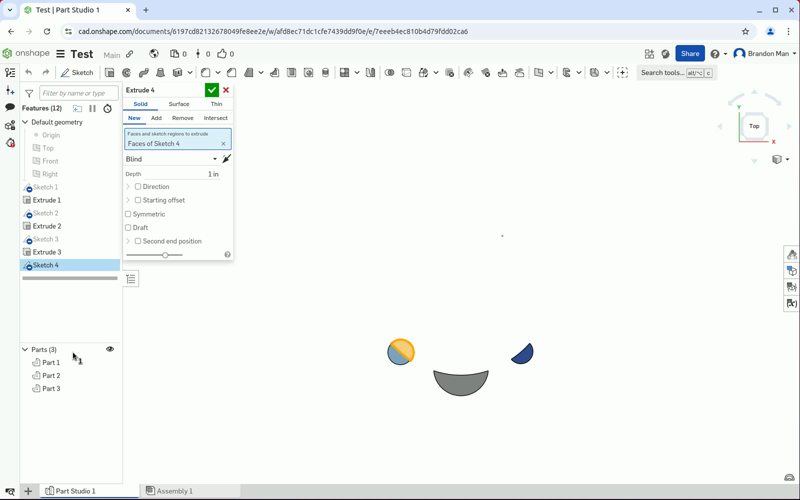
mouse_move(143, 106)
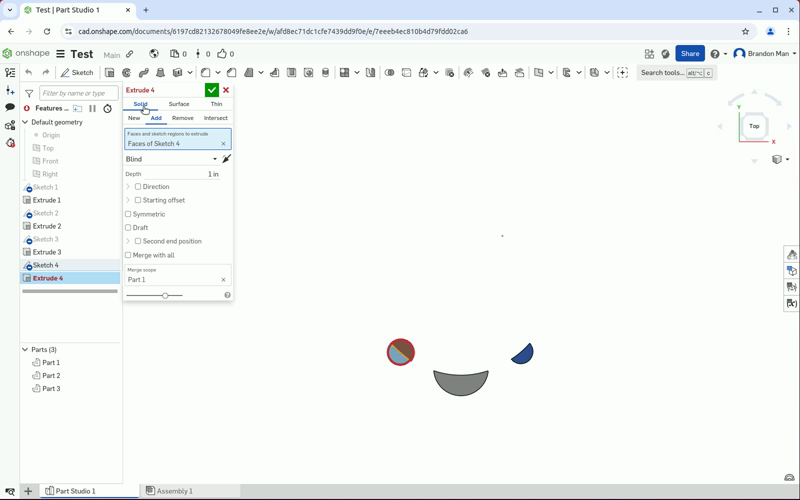
click(143, 106)
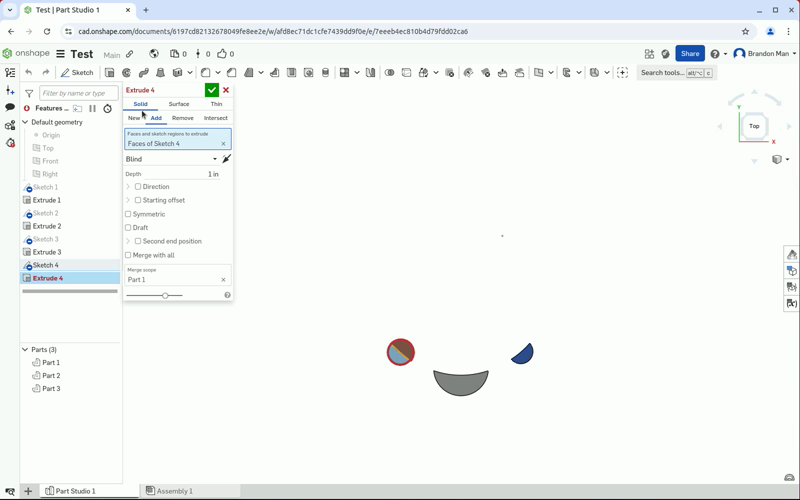
mouse_move(137, 120)
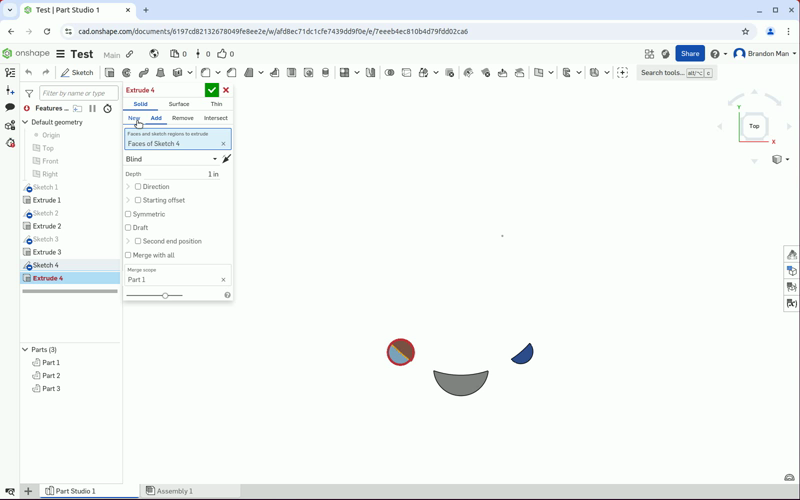
click(137, 120)
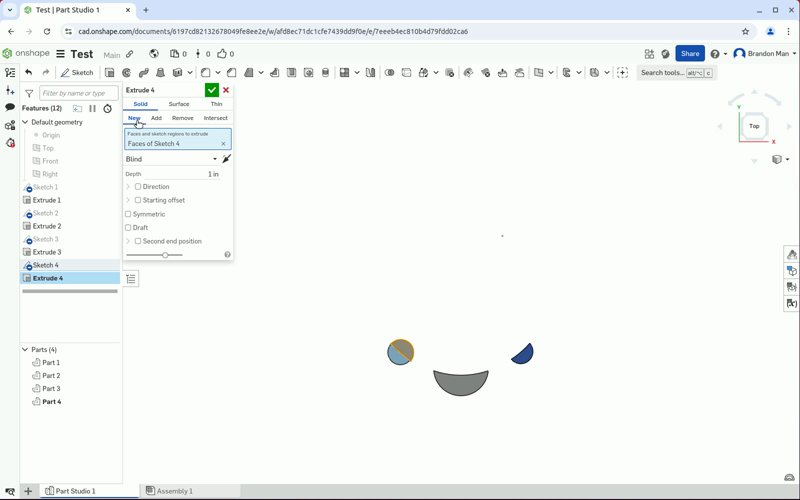
key(tab, 4)
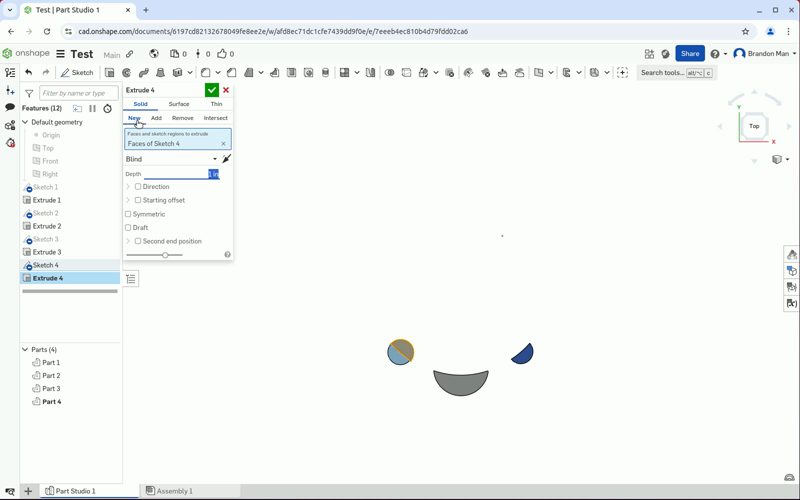
text(11.313)
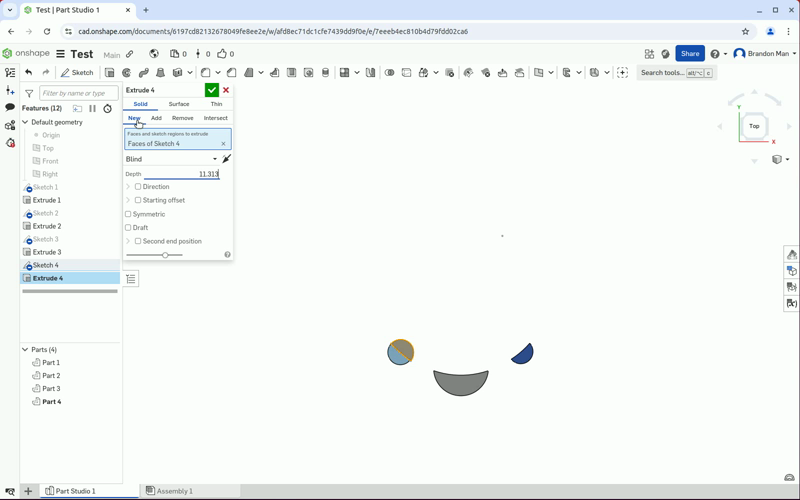
key(enter)
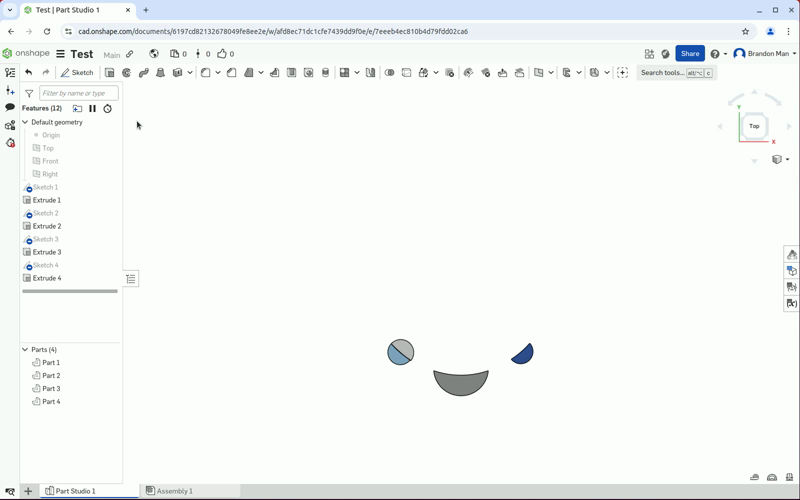
key(shift+h)
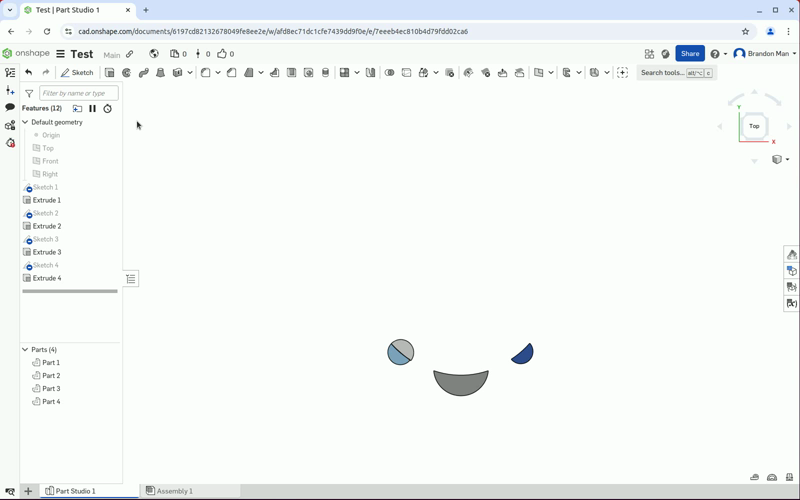
key(shift+h)
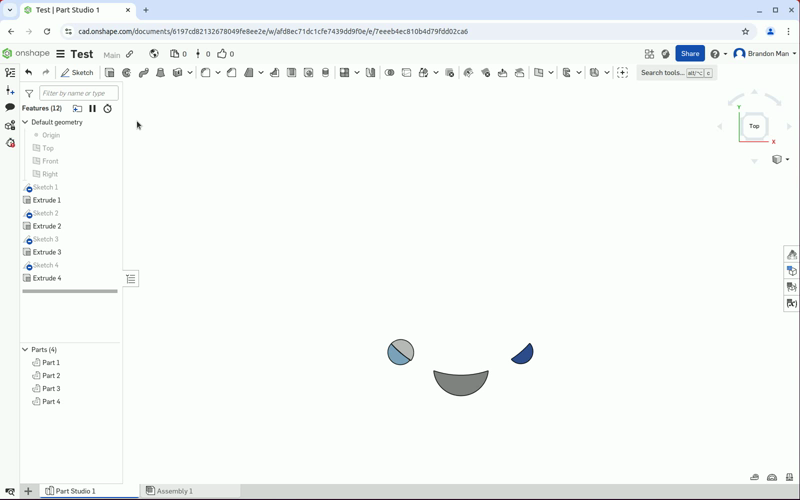
mouse_move(73, 189)
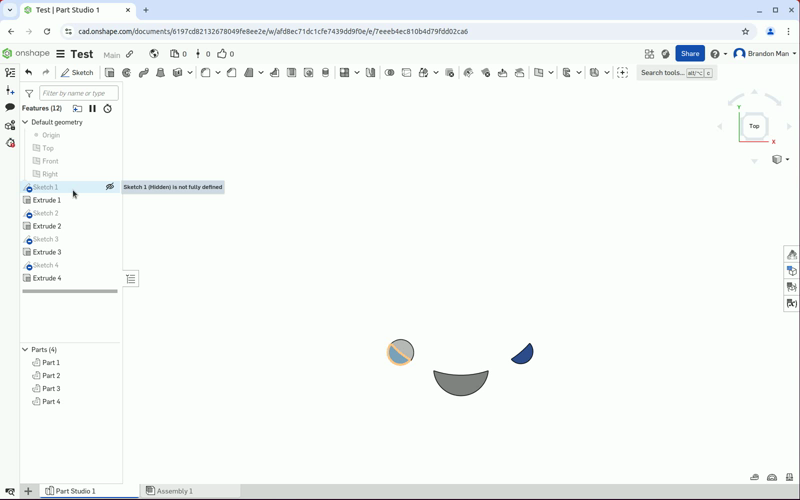
click(73, 189)
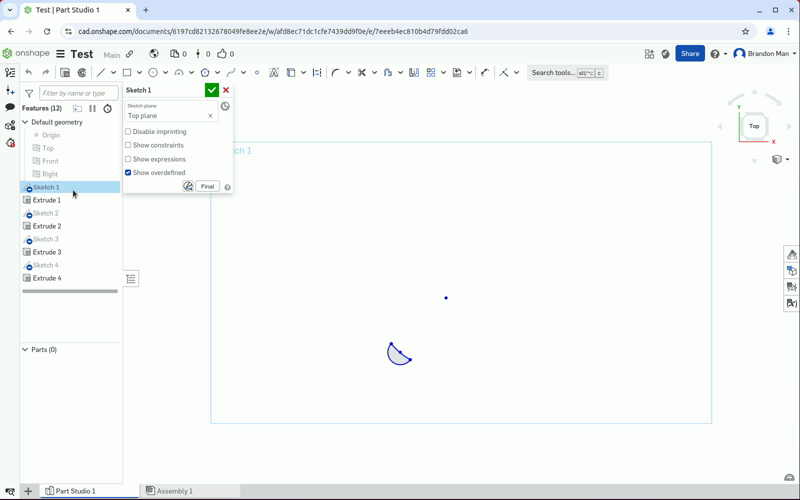
mouse_move(229, 92)
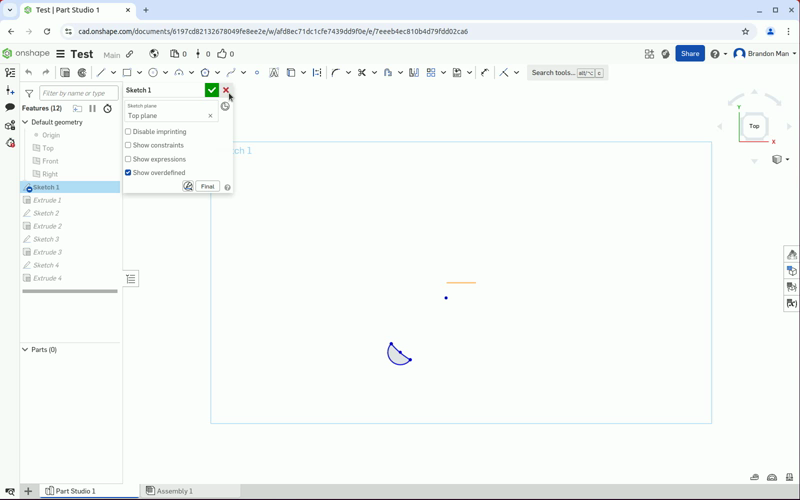
click(229, 92)
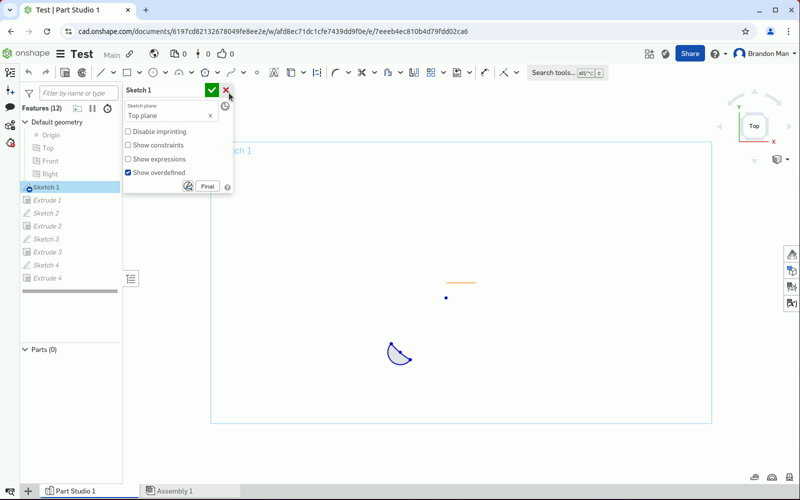
key(shift+s)
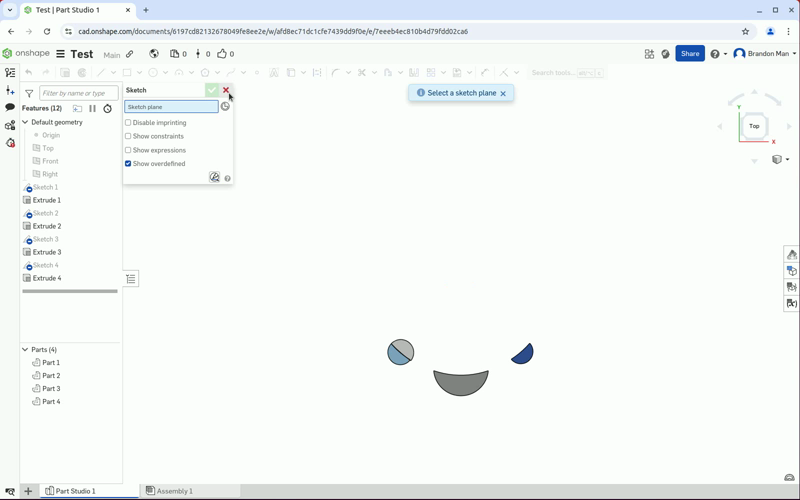
mouse_move(73, 150)
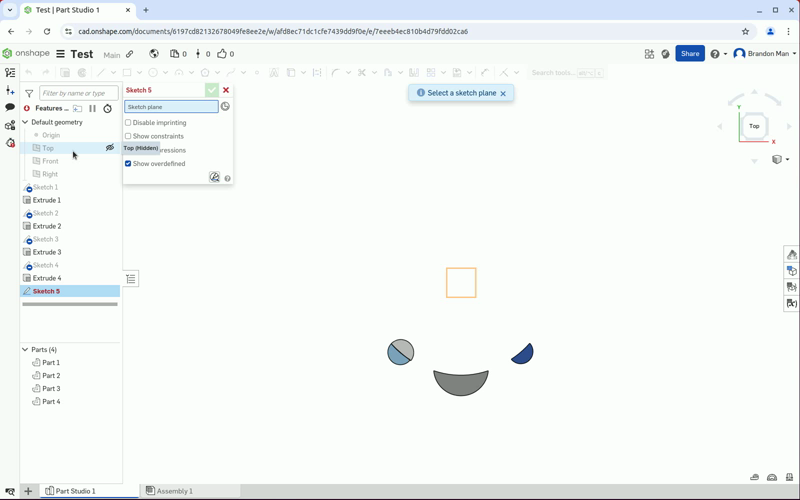
click(73, 150)
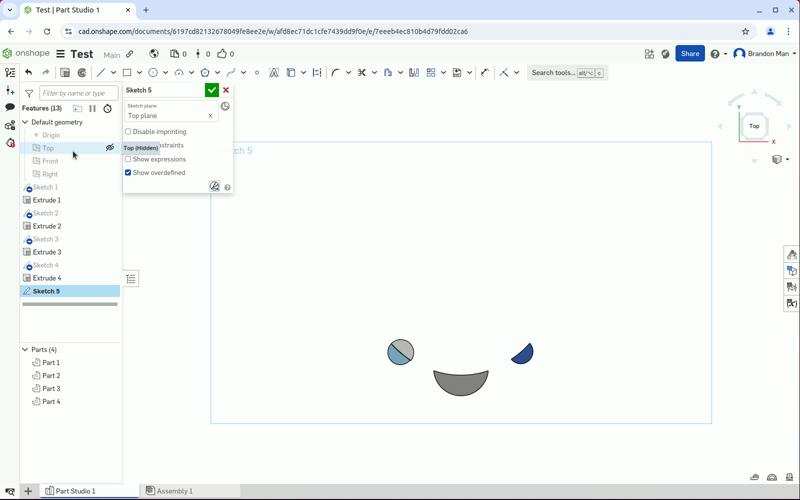
mouse_move(73, 352)
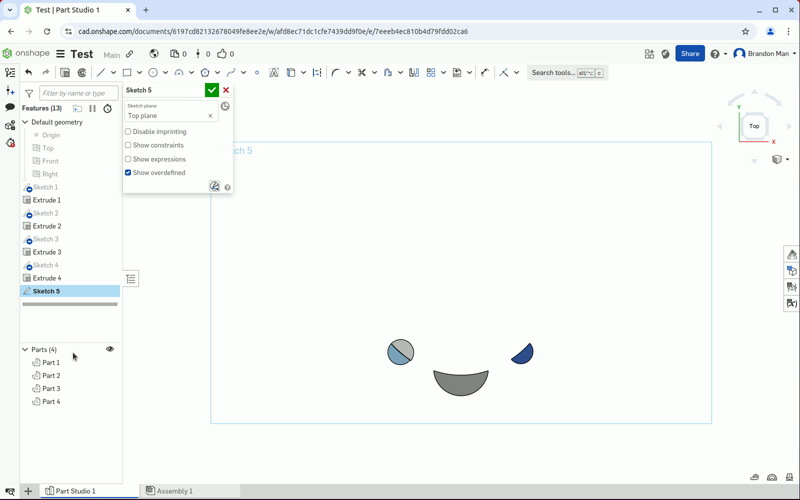
key(y)
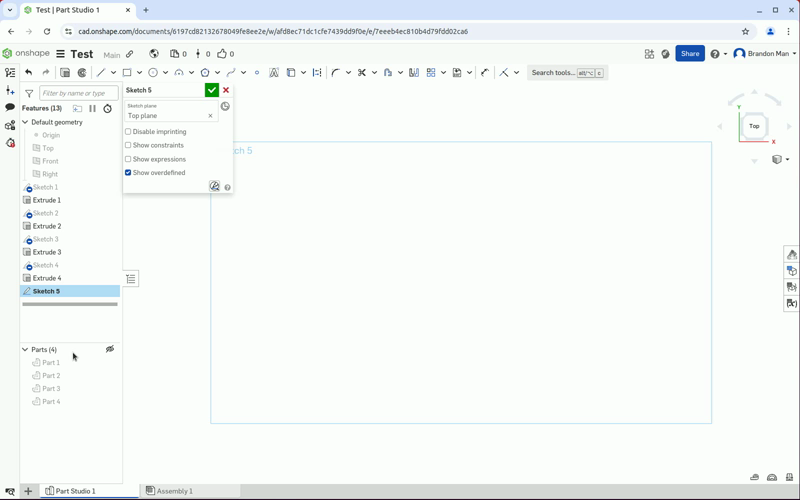
key(a)
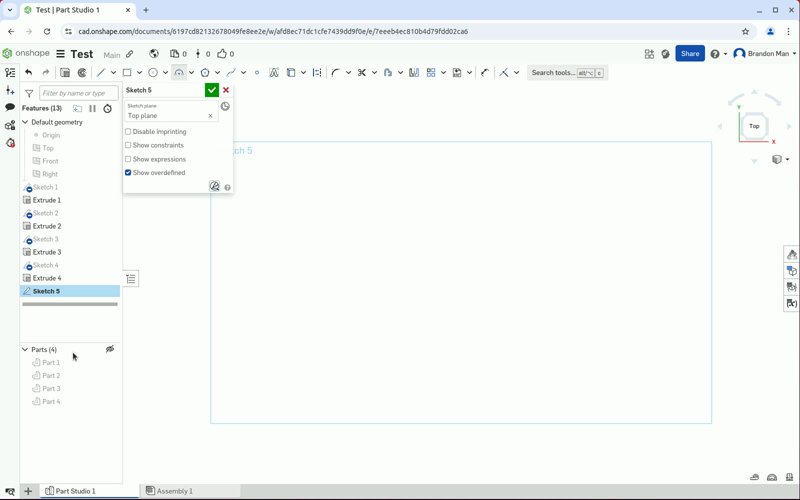
key_down(shift)
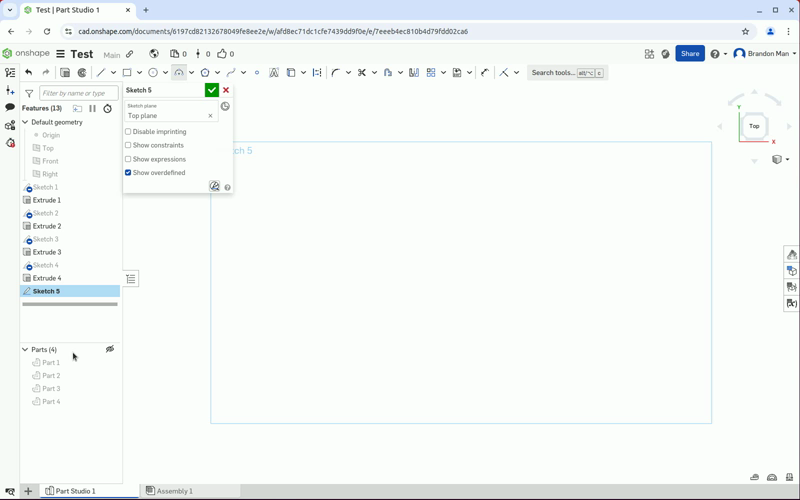
mouse_move(433, 370)
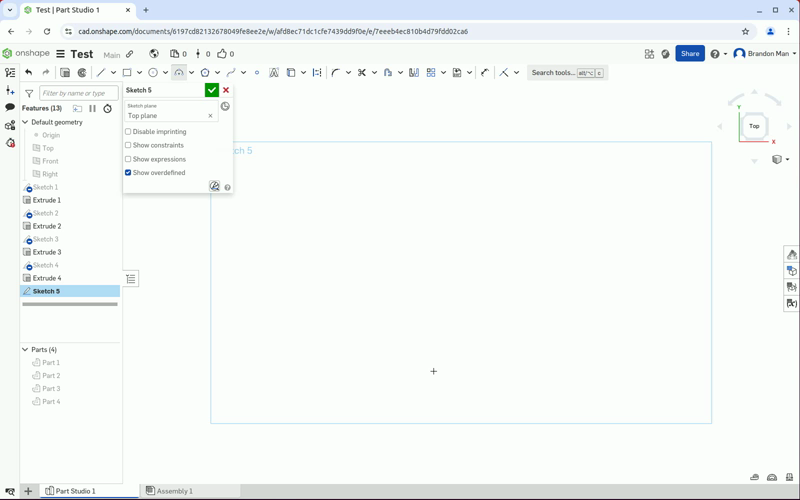
click(433, 370)
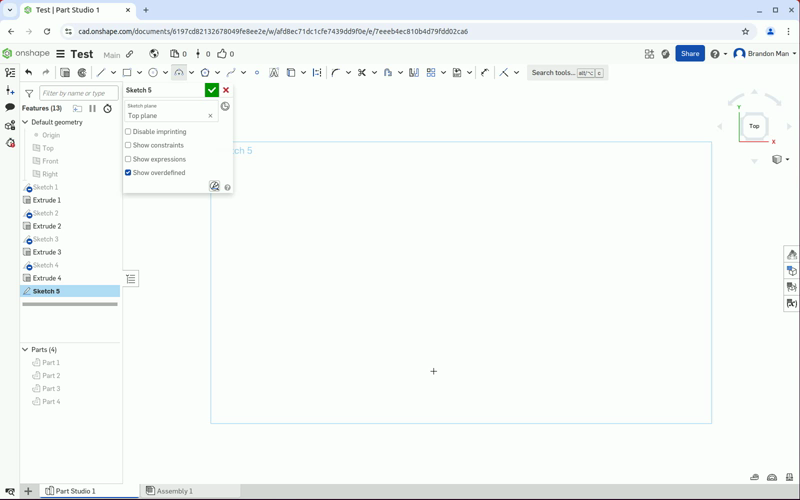
key_up(shift)
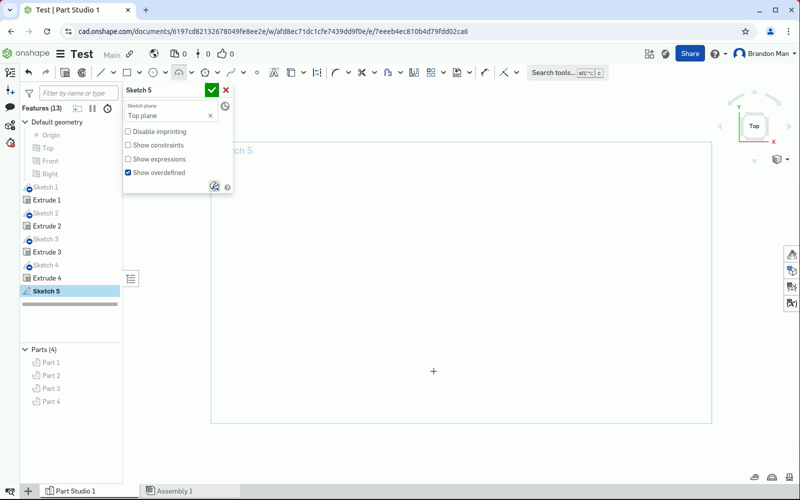
key_down(shift)
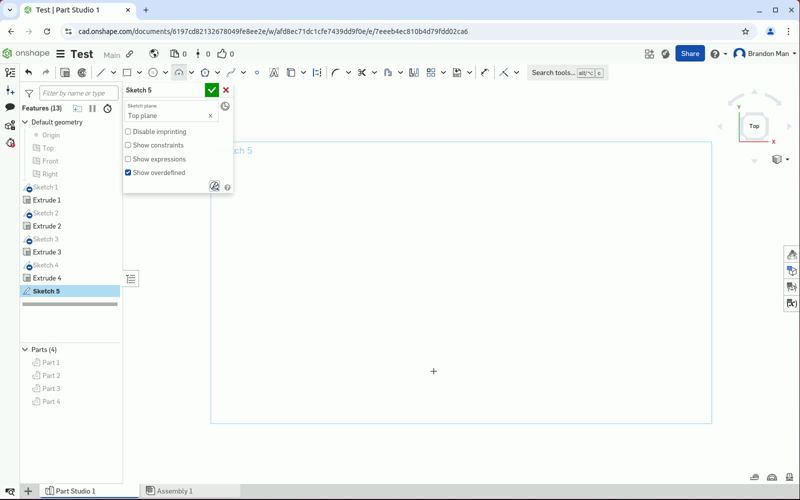
mouse_move(489, 370)
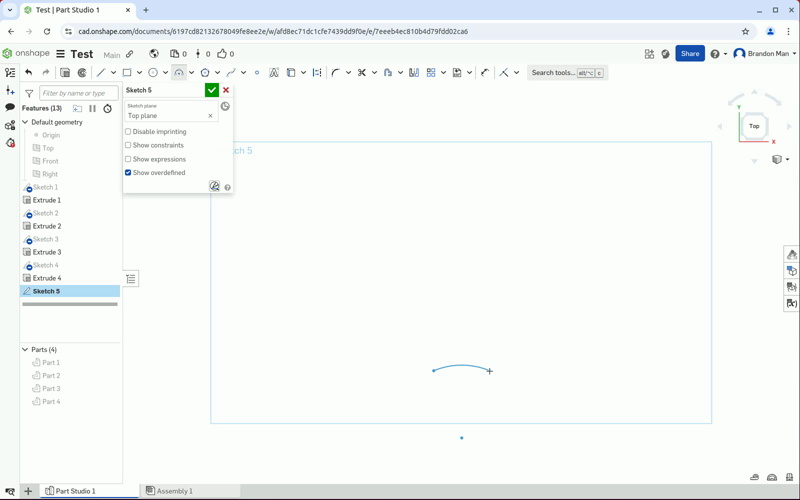
click(489, 370)
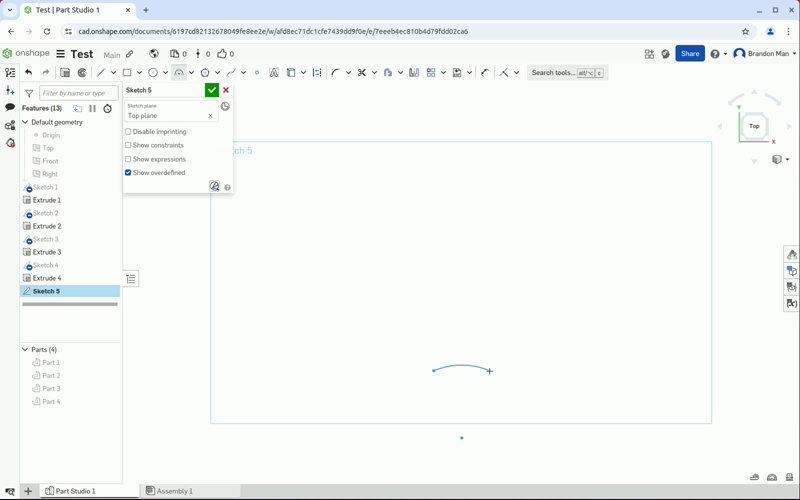
mouse_move(461, 375)
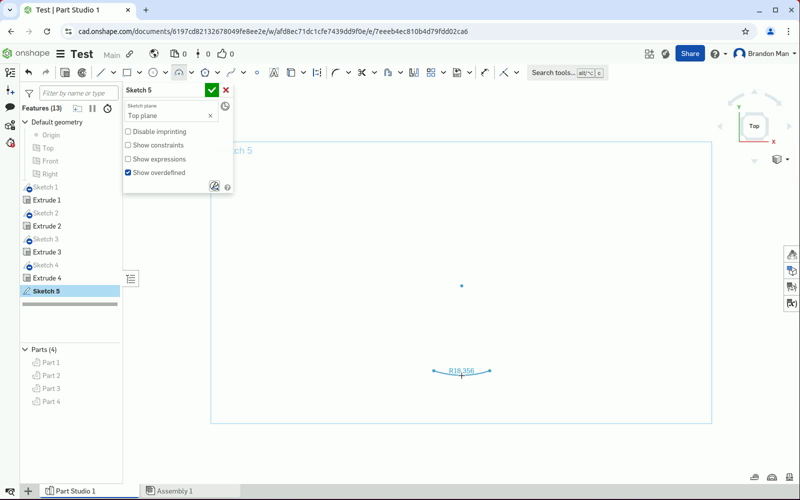
click(461, 375)
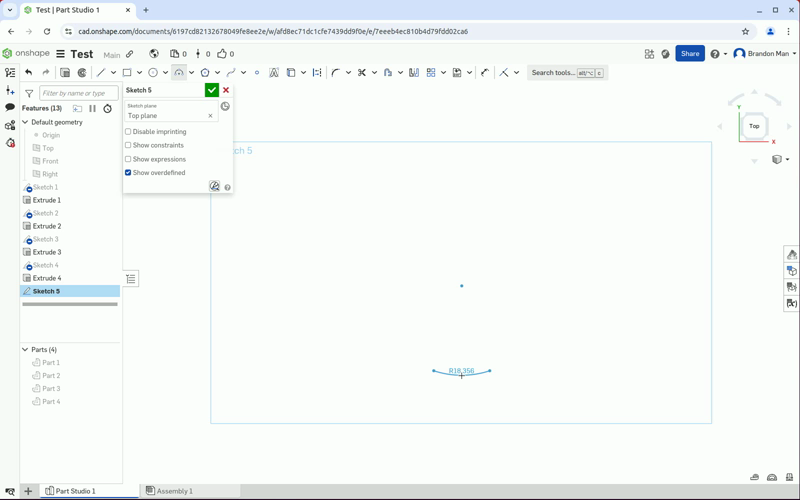
key_up(shift)
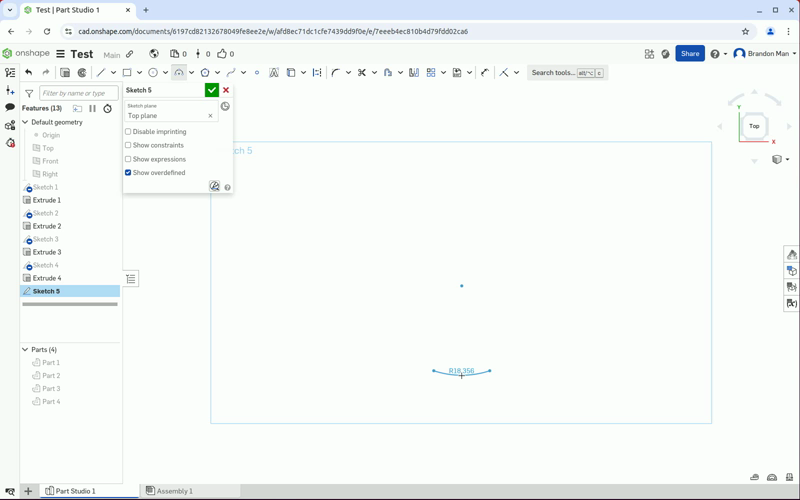
mouse_move(489, 370)
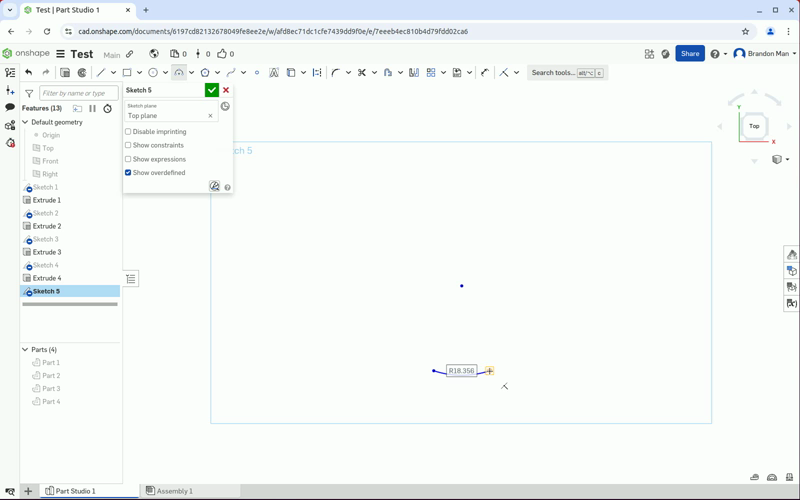
click(489, 370)
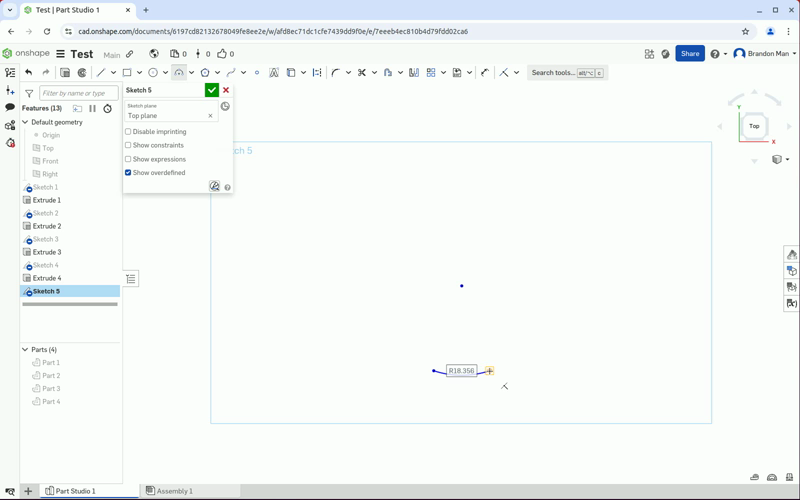
mouse_move(433, 370)
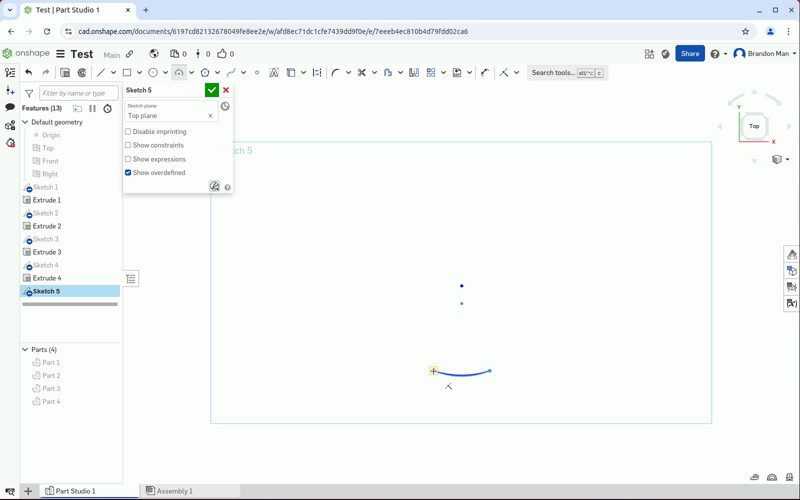
click(433, 370)
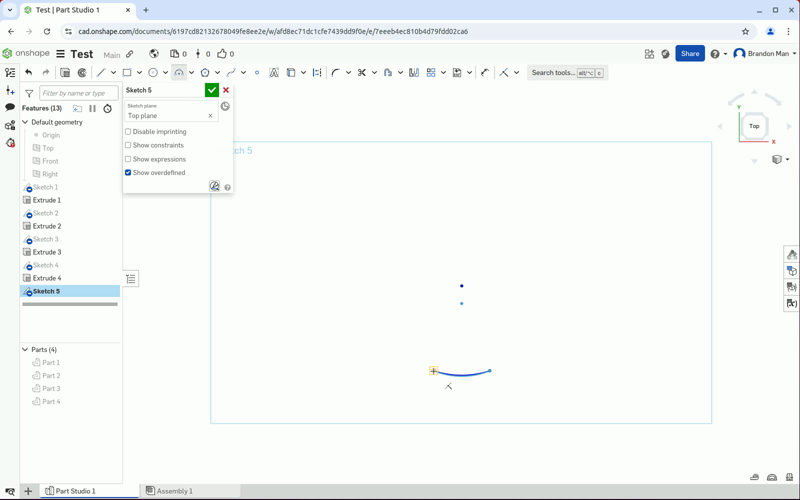
key_down(shift)
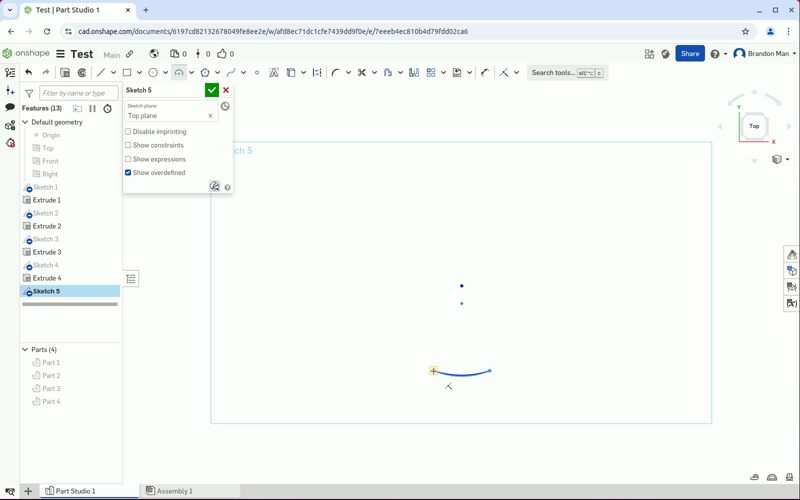
mouse_move(461, 340)
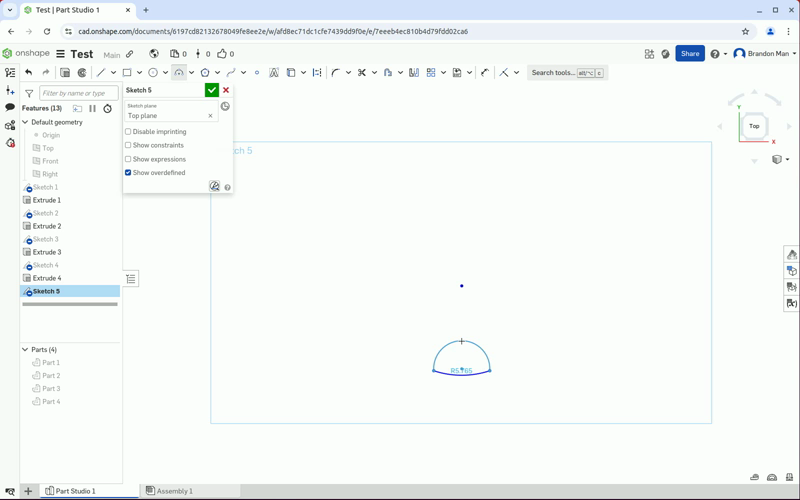
click(461, 340)
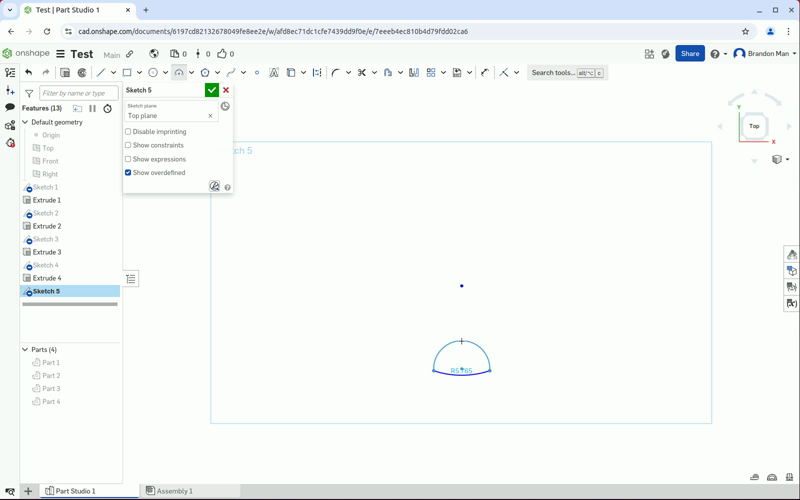
key_up(shift)
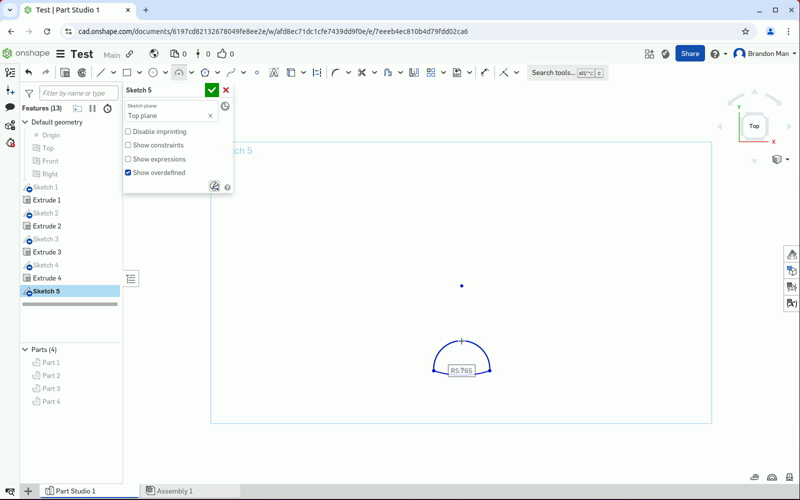
key(esc)
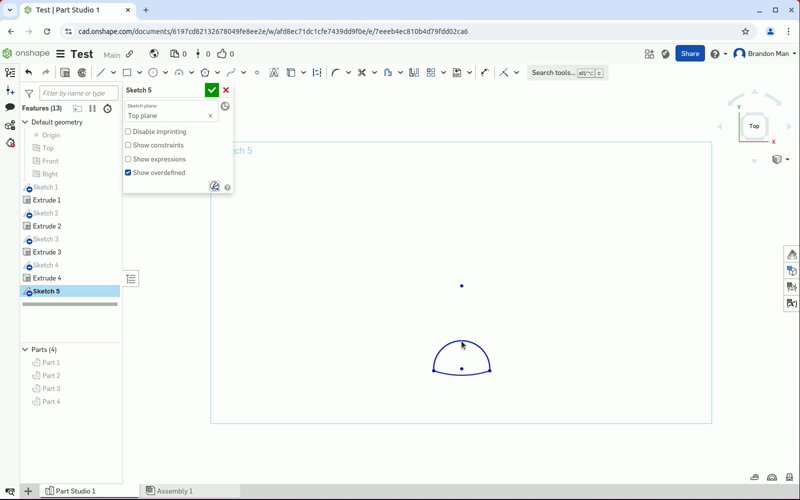
mouse_move(440, 371)
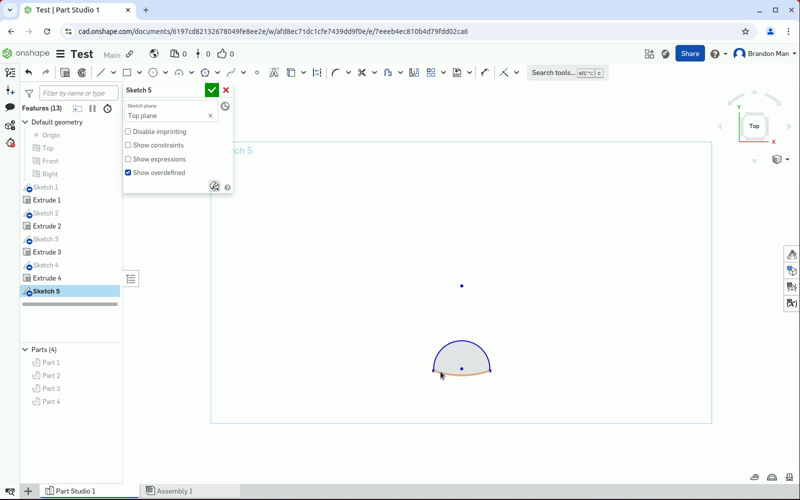
scroll(6)
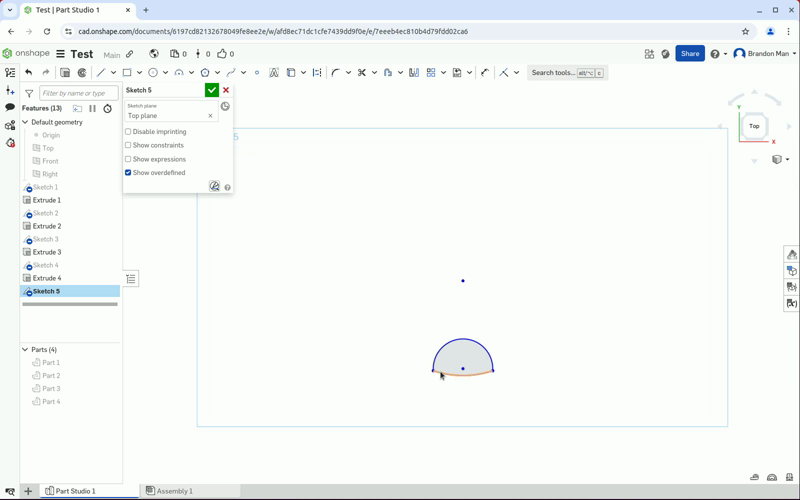
scroll(6)
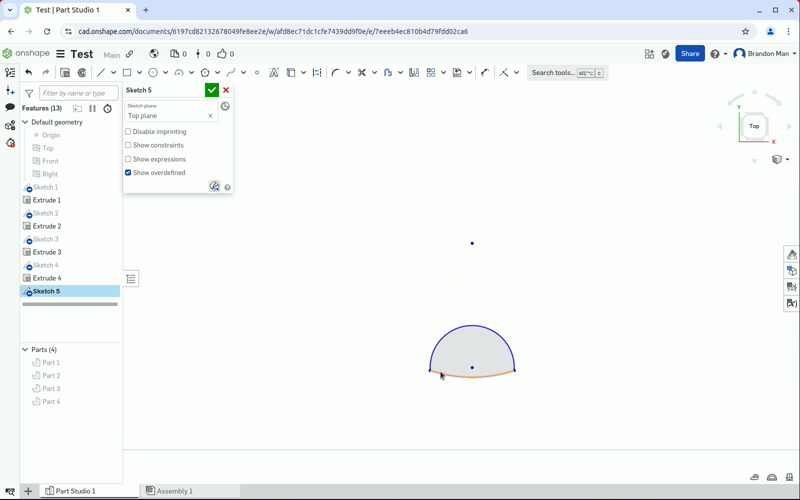
scroll(6)
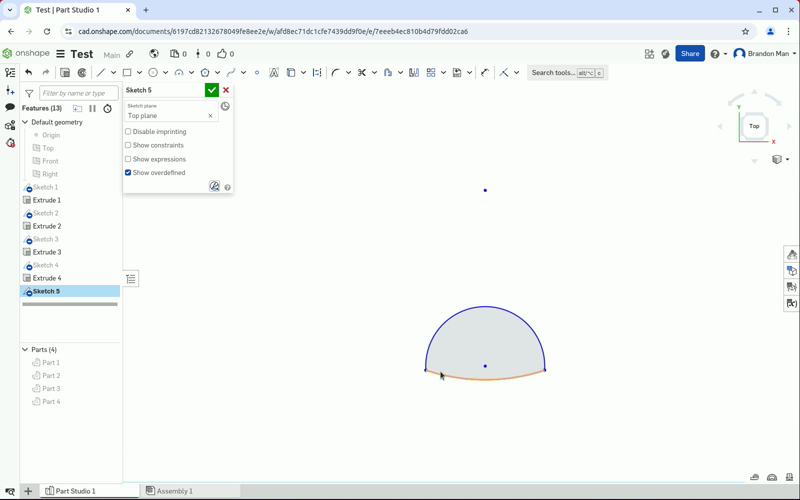
scroll(6)
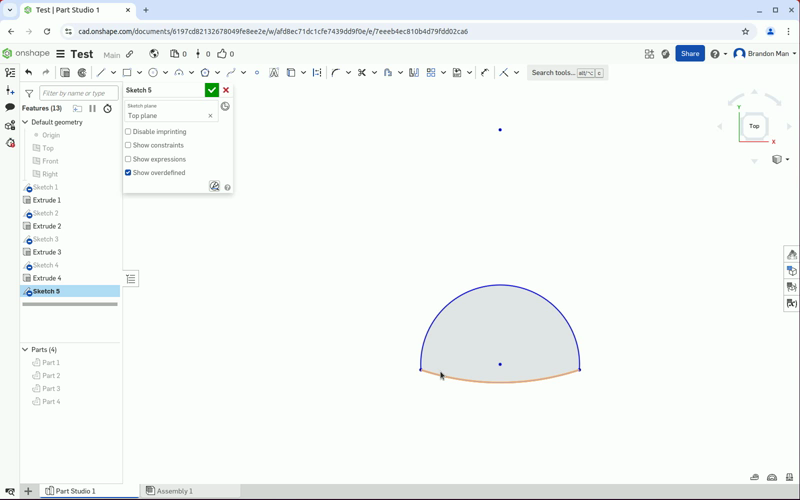
scroll(6)
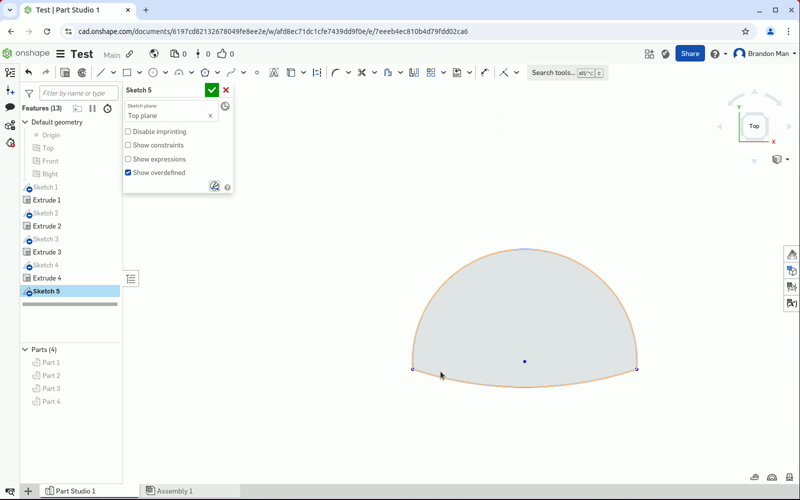
scroll(6)
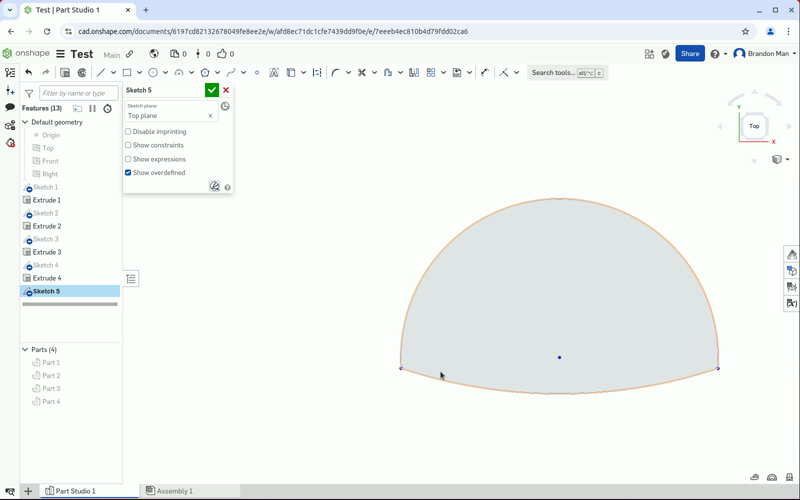
scroll(6)
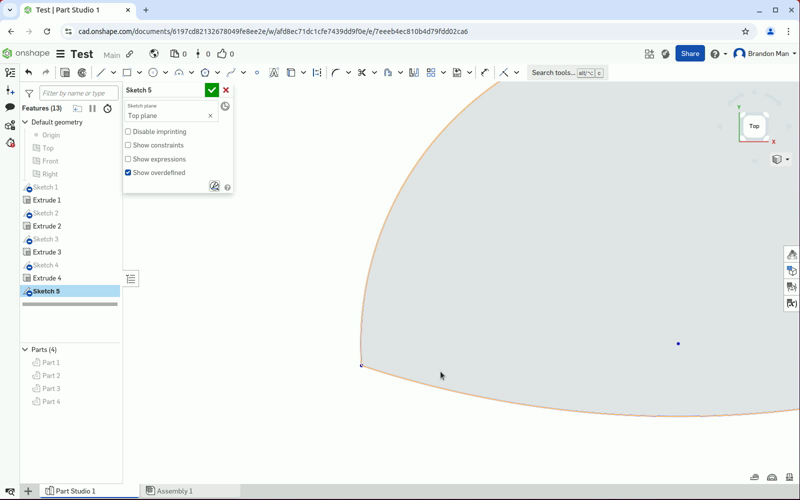
click(440, 371)
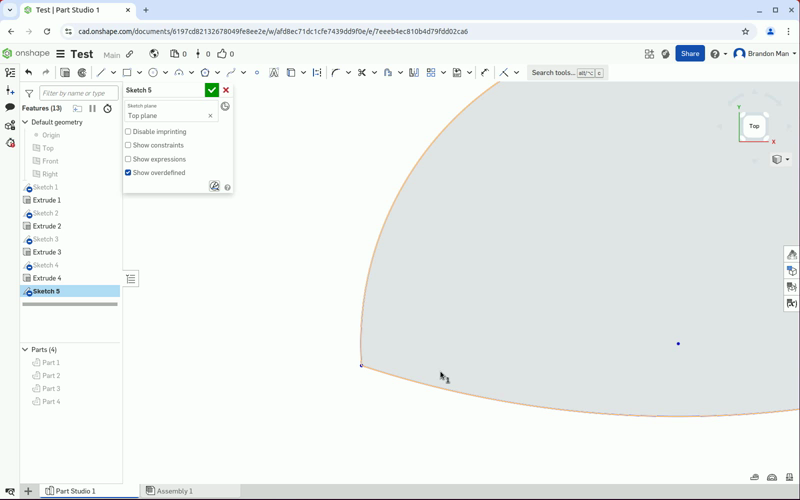
scroll(-6)
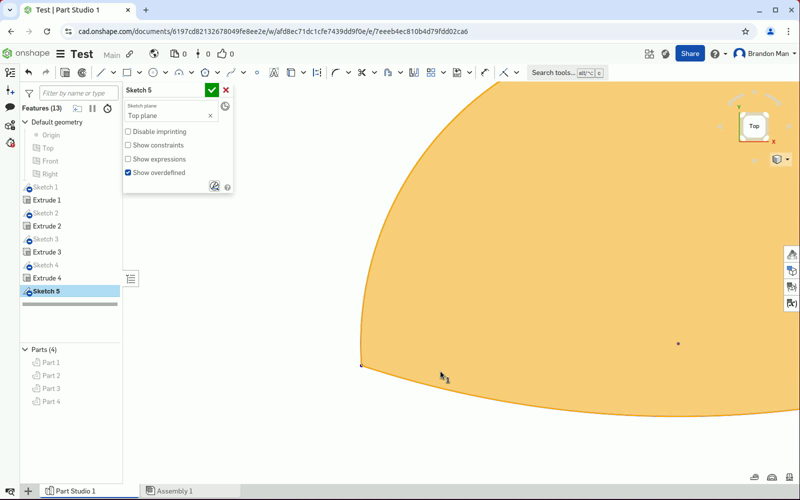
scroll(-6)
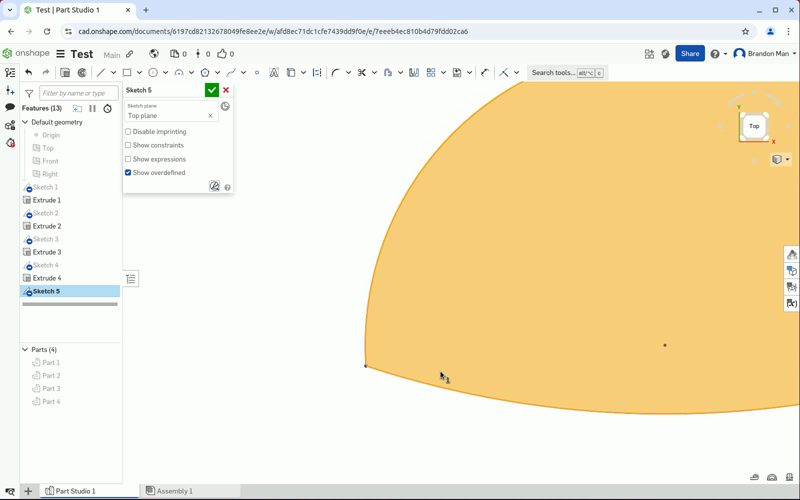
scroll(-6)
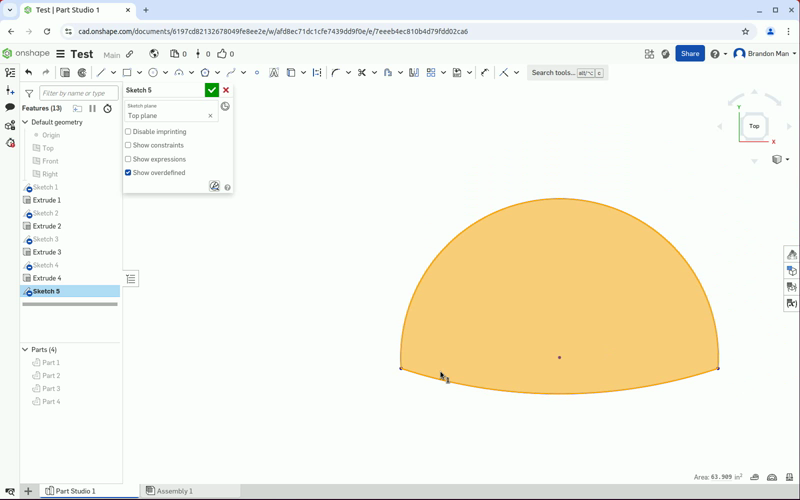
scroll(-6)
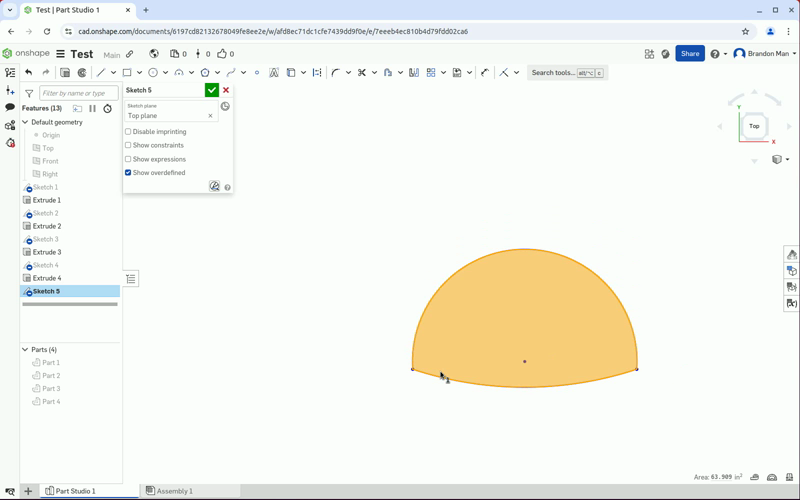
scroll(-6)
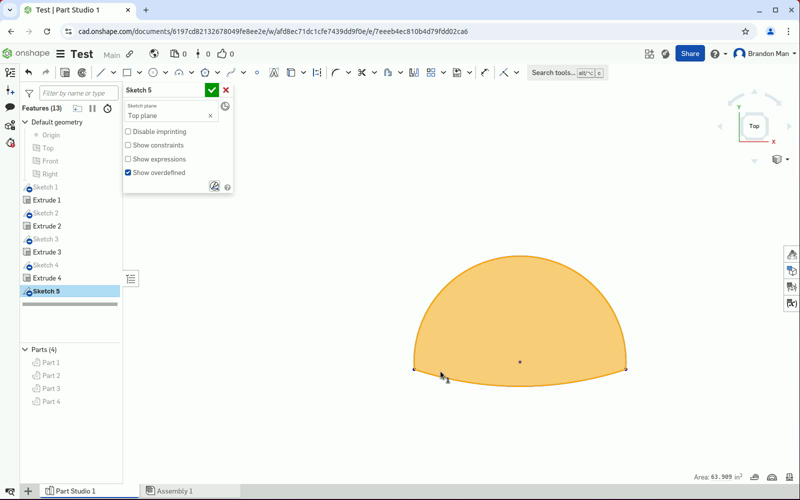
scroll(-6)
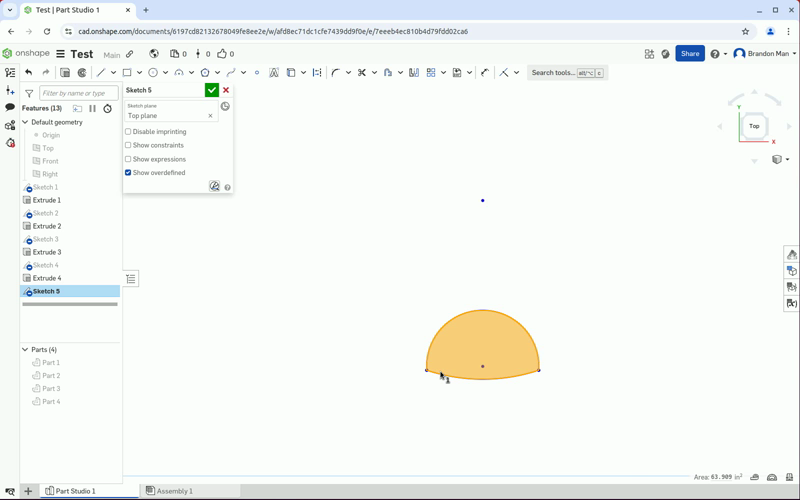
scroll(-6)
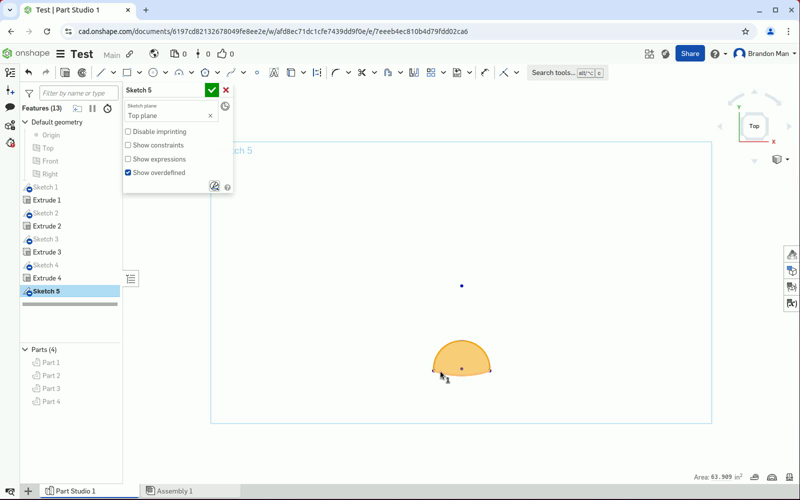
mouse_move(73, 352)
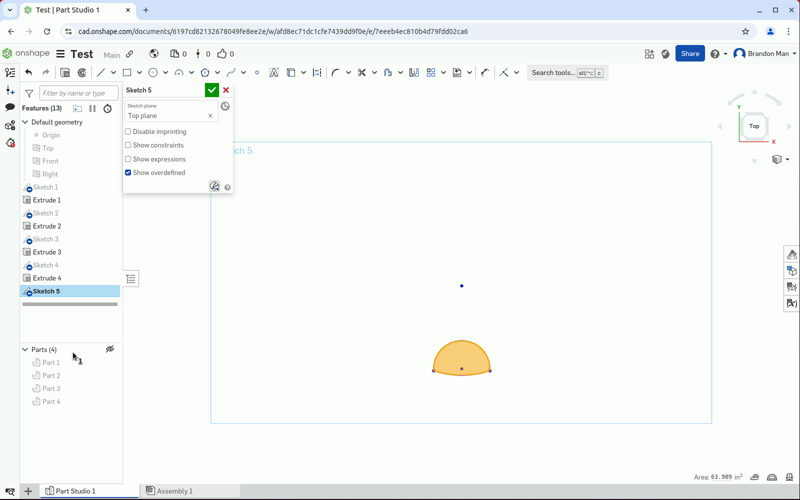
key(shift+y)
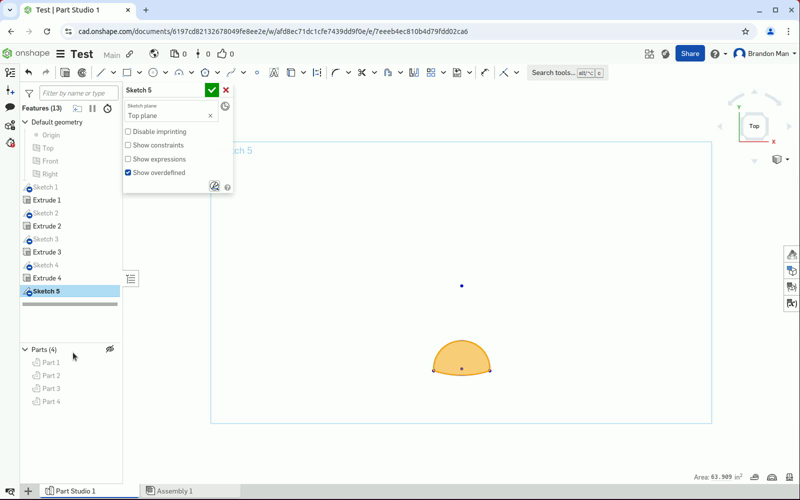
key(shift+e)
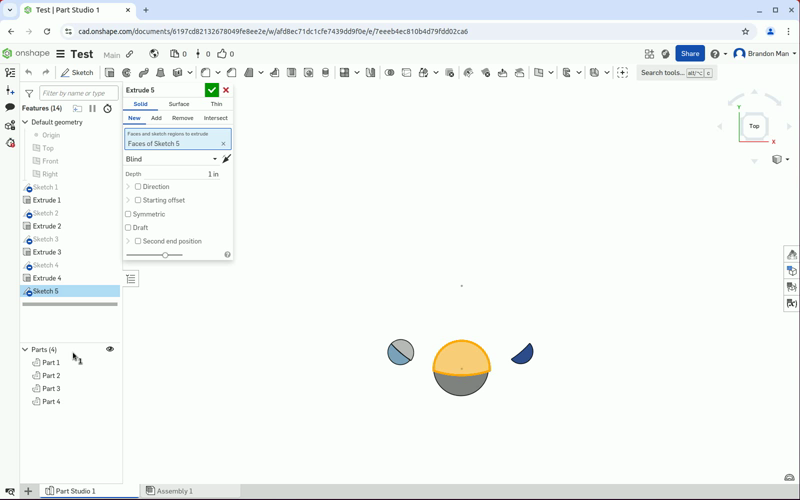
mouse_move(143, 106)
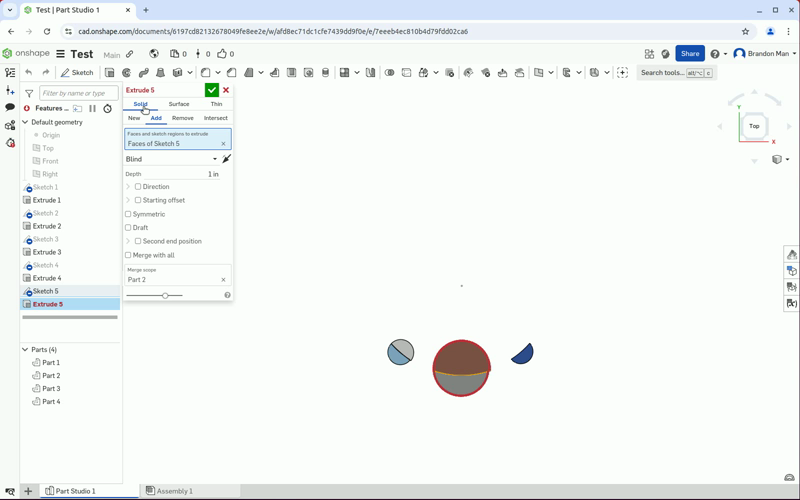
click(143, 106)
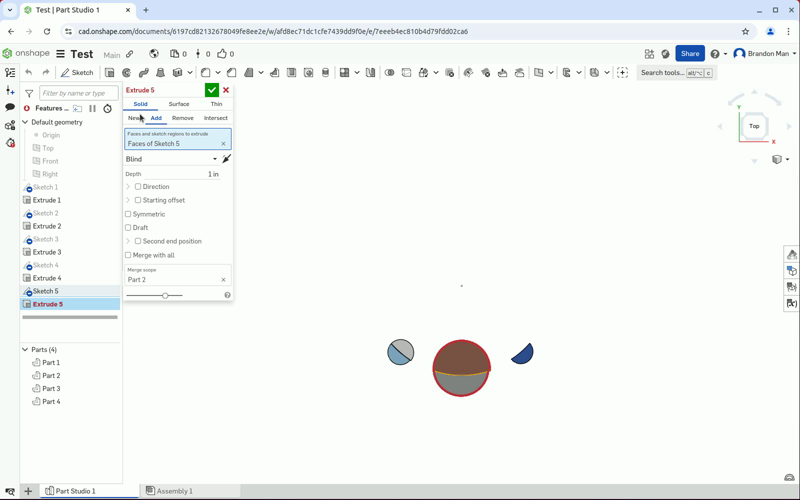
mouse_move(137, 120)
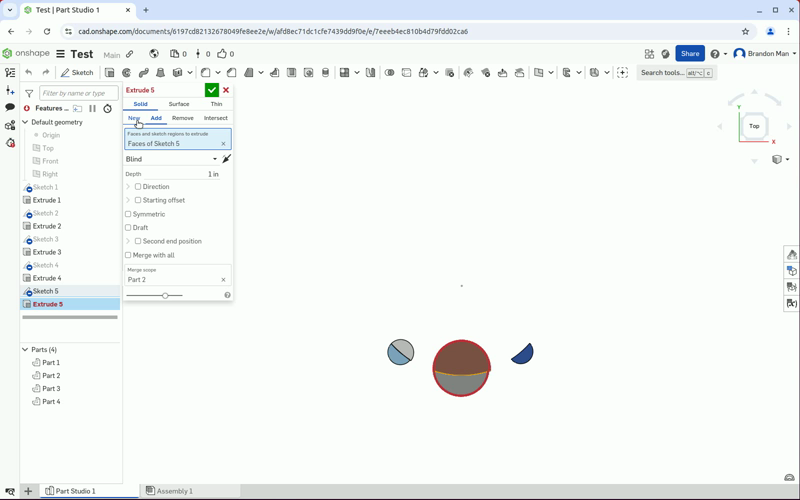
click(137, 120)
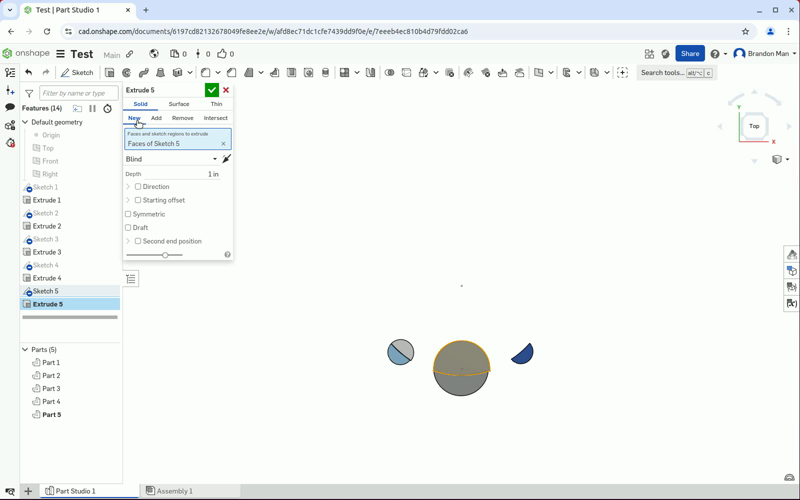
key(tab, 4)
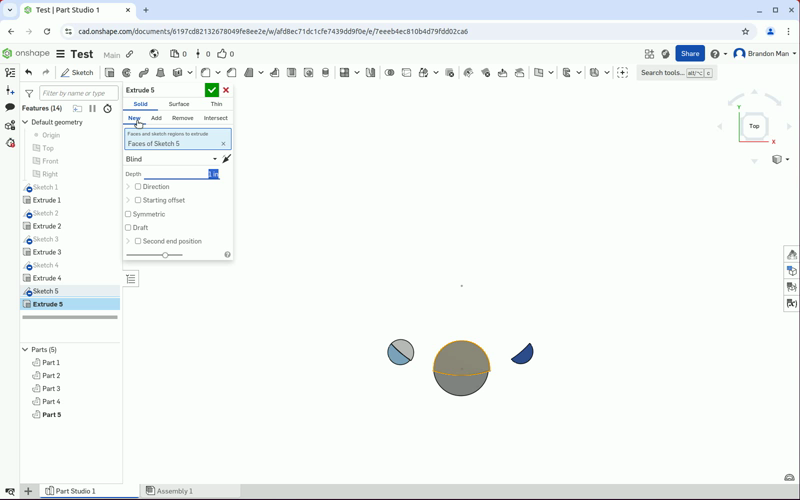
text(11.313)
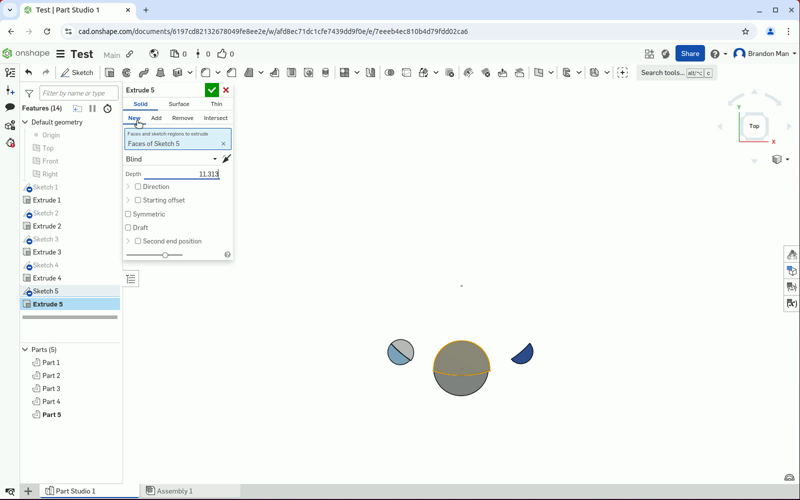
key(enter)
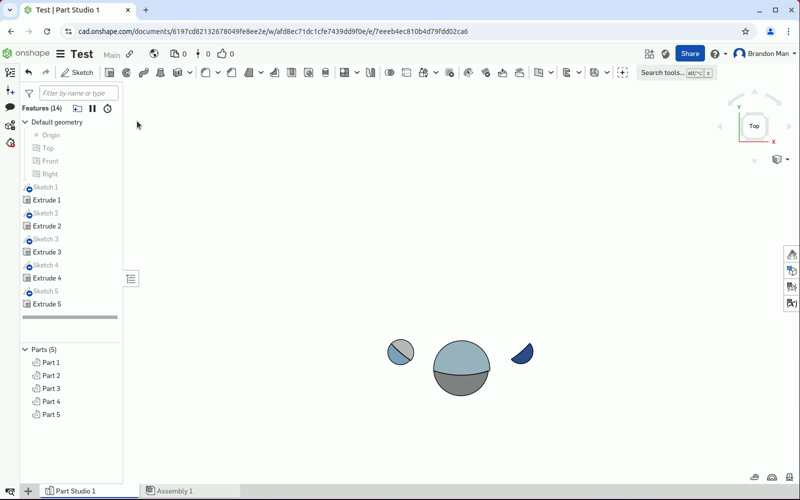
key(shift+h)
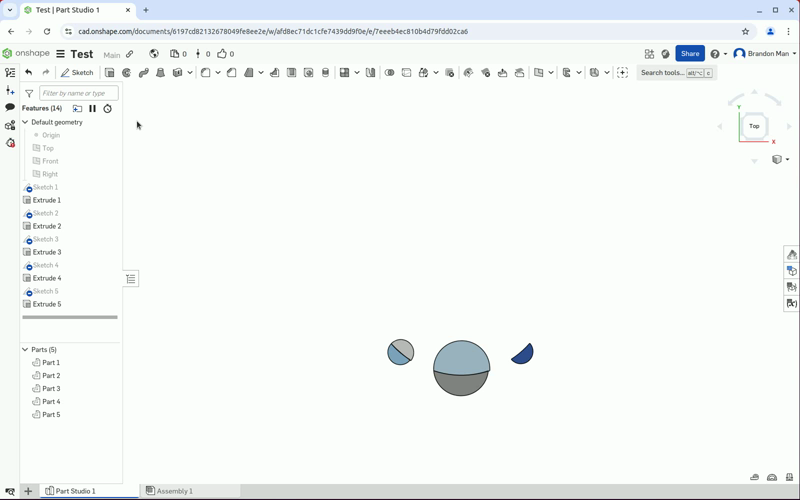
key(shift+h)
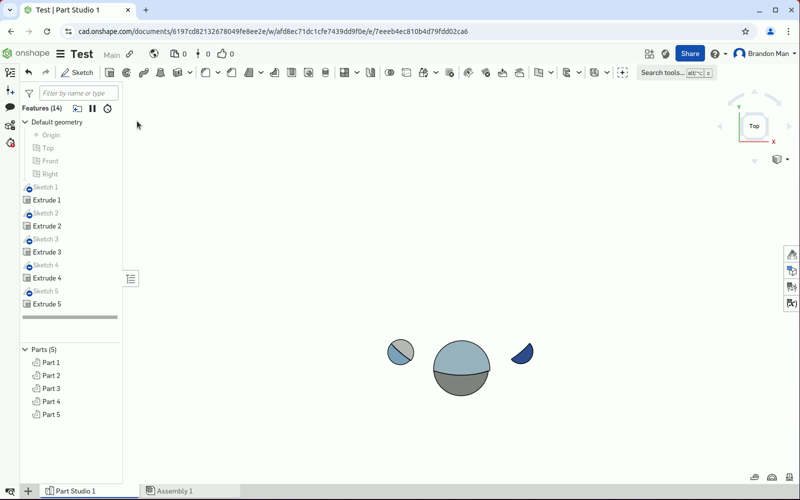
mouse_move(73, 189)
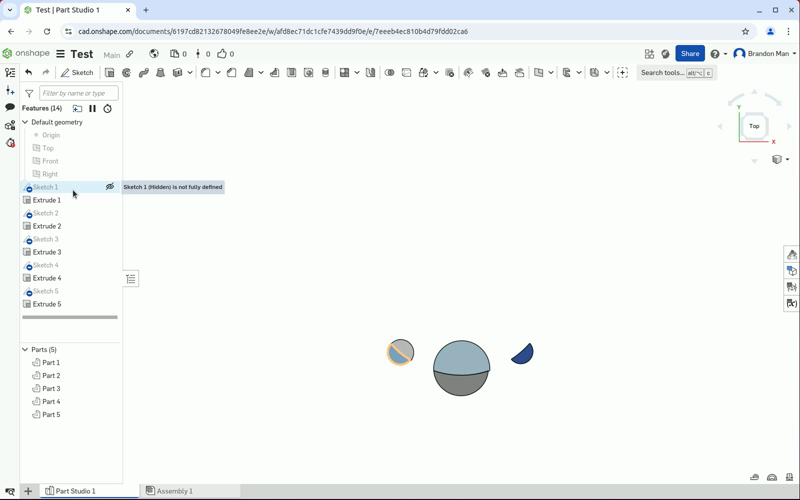
click(73, 189)
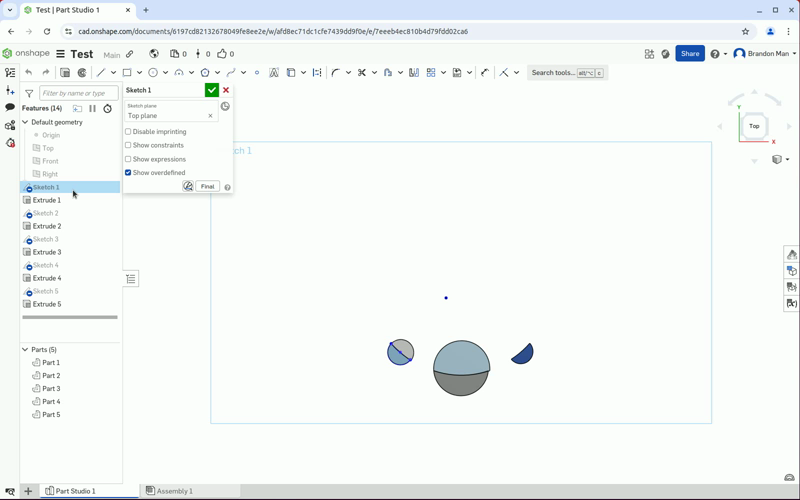
mouse_move(229, 92)
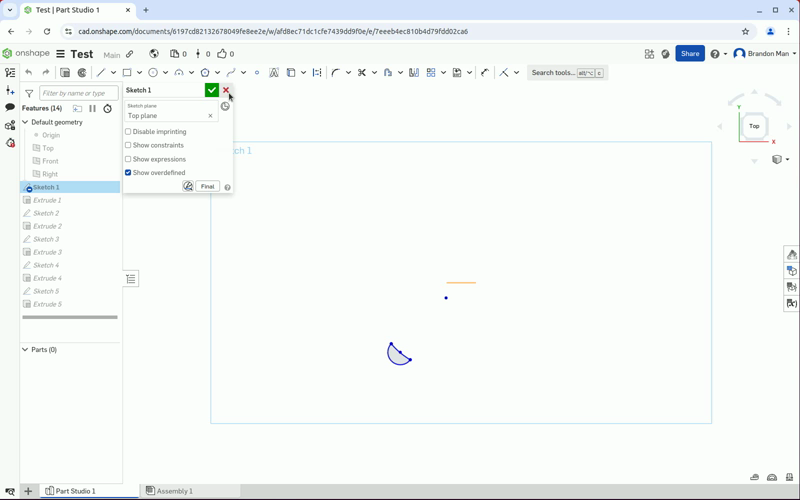
click(229, 92)
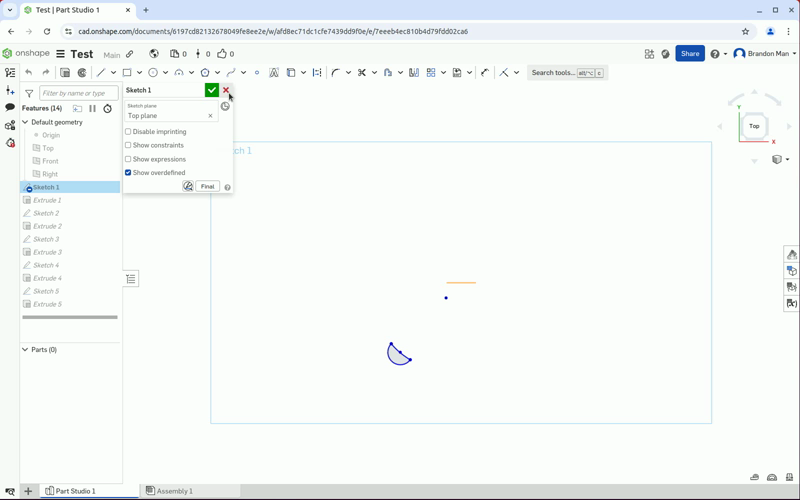
key(shift+s)
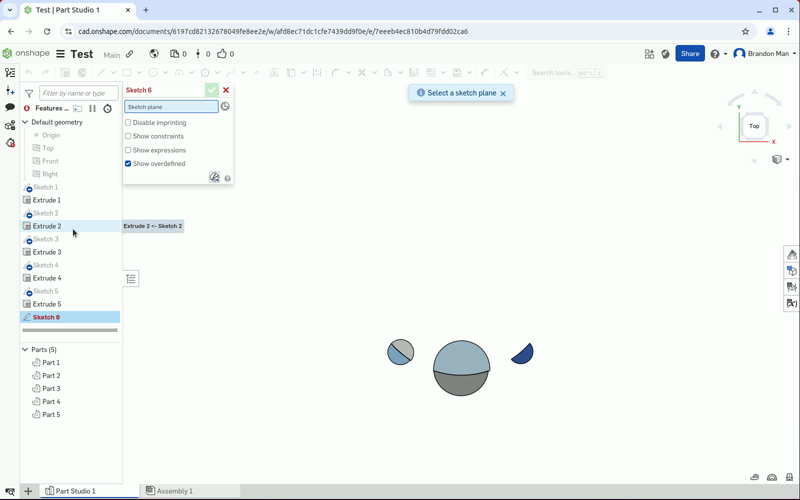
scroll(3)
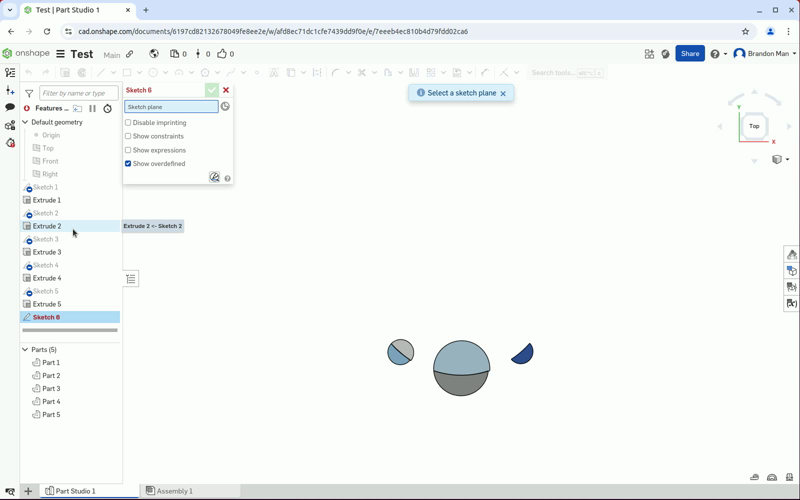
mouse_move(73, 150)
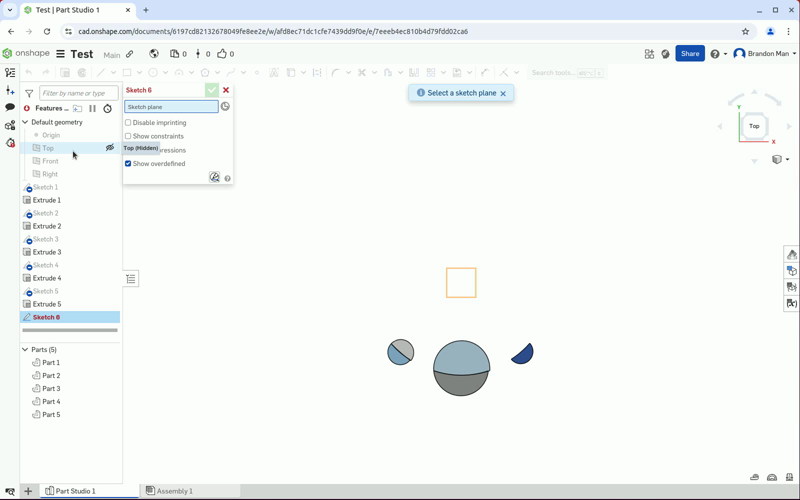
click(73, 150)
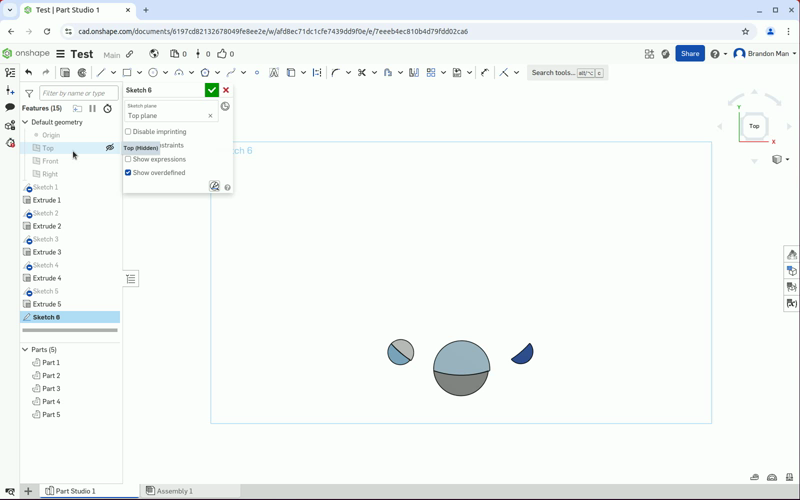
mouse_move(73, 352)
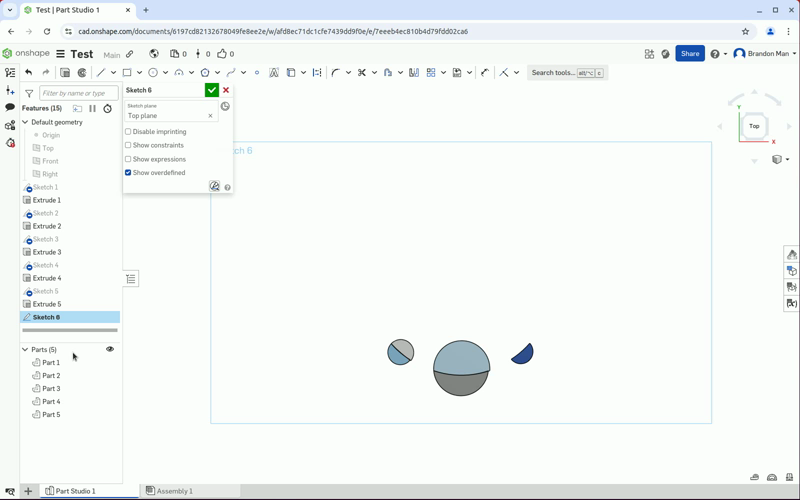
key(y)
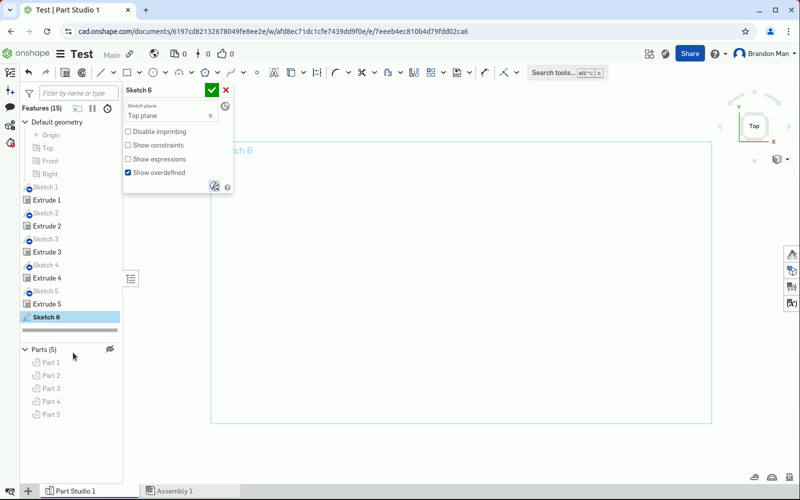
key(a)
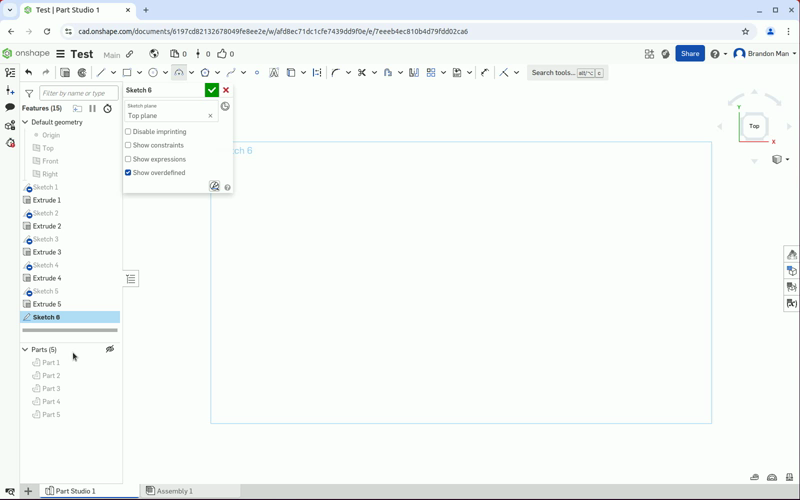
key_down(shift)
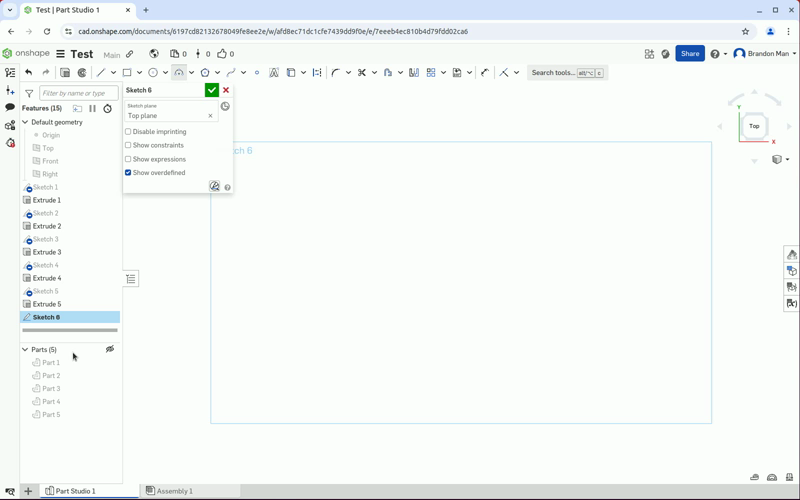
mouse_move(511, 359)
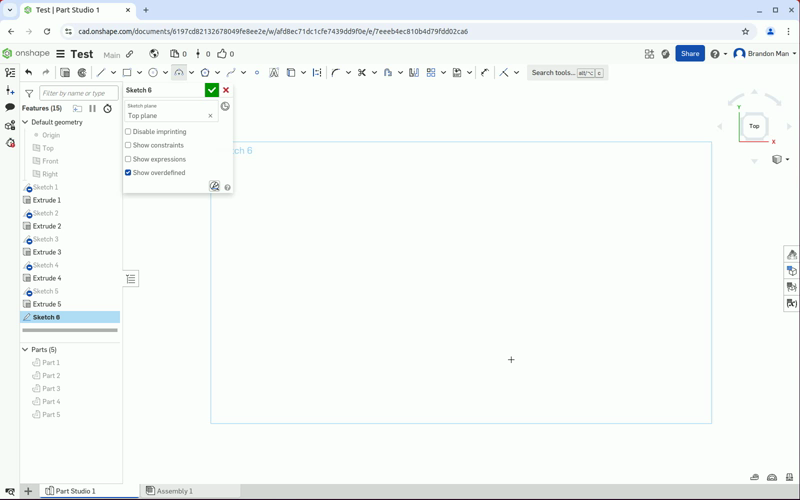
click(511, 359)
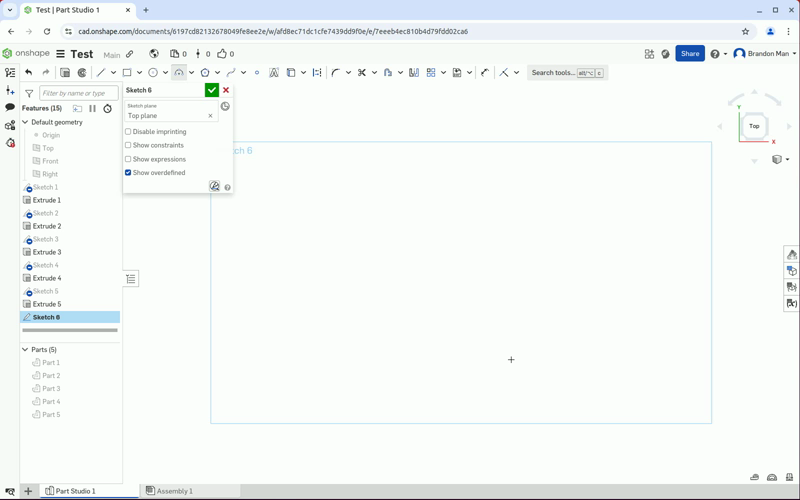
key_up(shift)
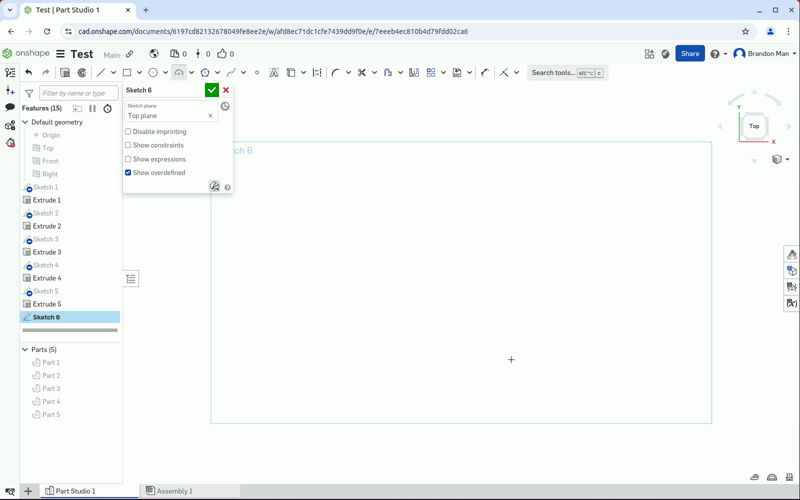
key_down(shift)
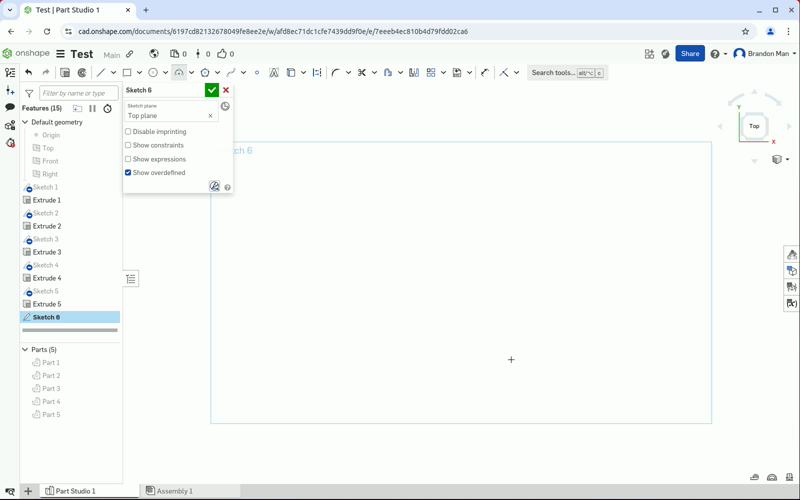
mouse_move(529, 343)
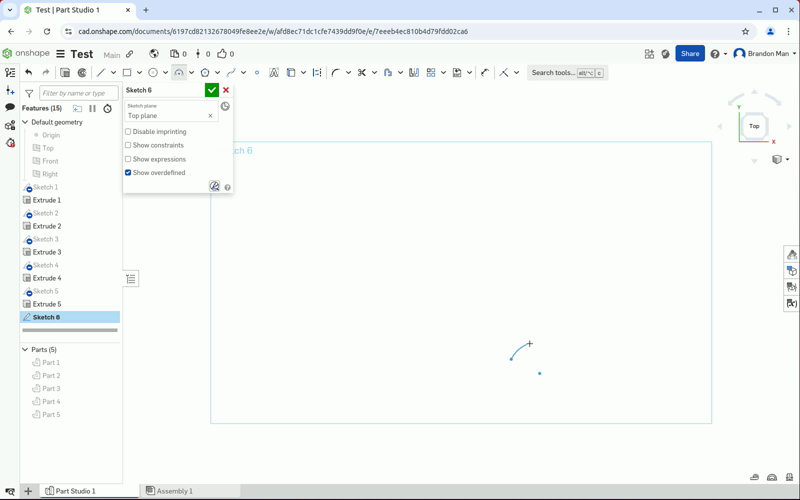
click(529, 343)
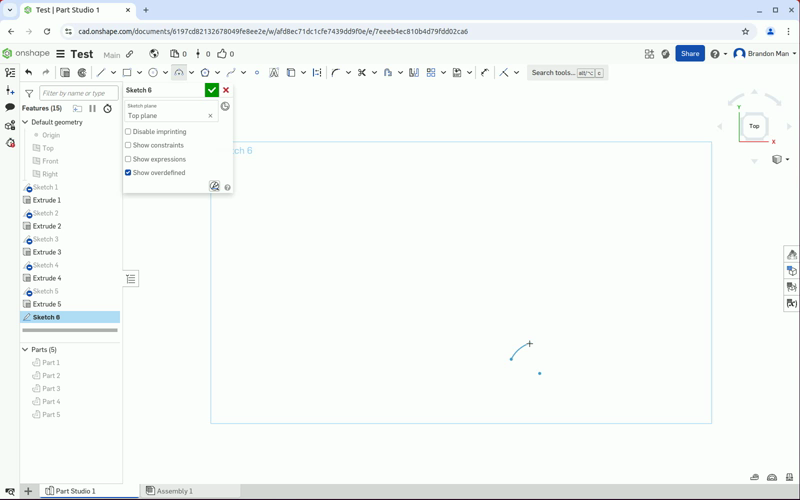
mouse_move(521, 351)
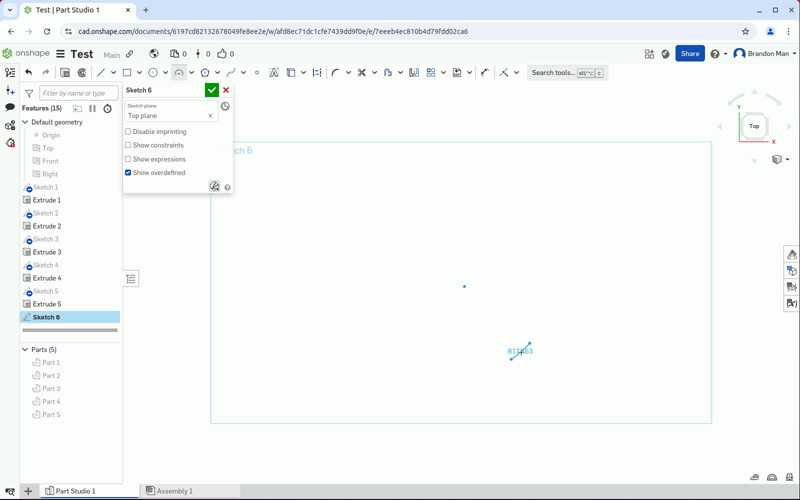
click(521, 351)
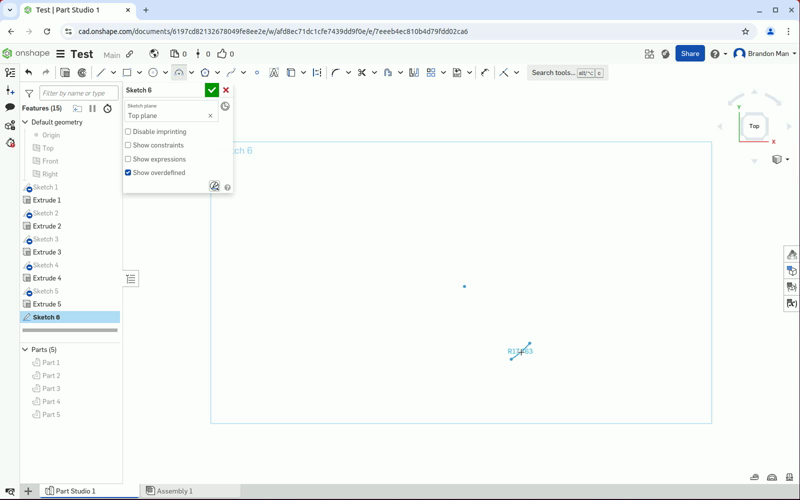
key_up(shift)
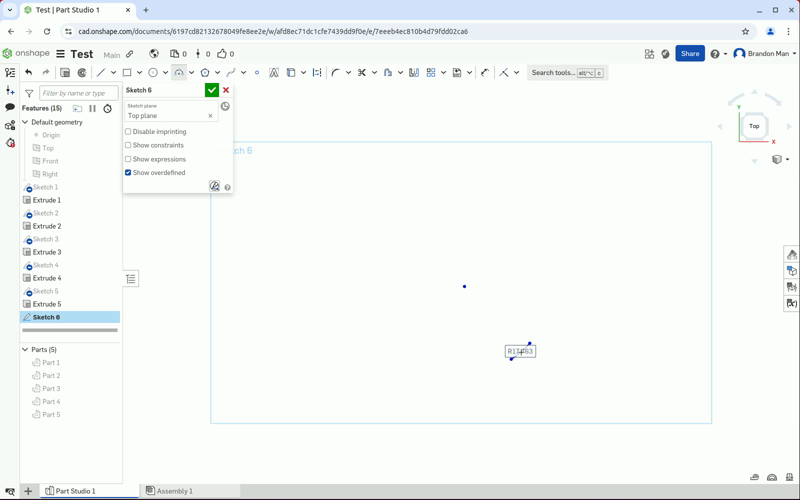
mouse_move(529, 343)
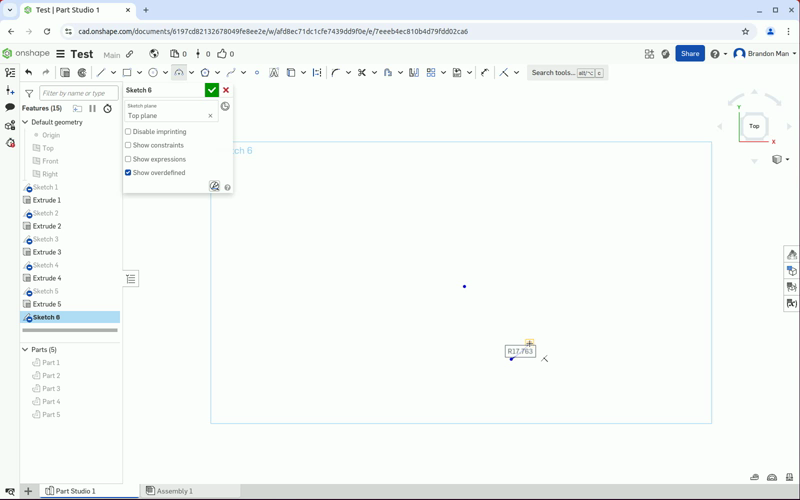
click(529, 343)
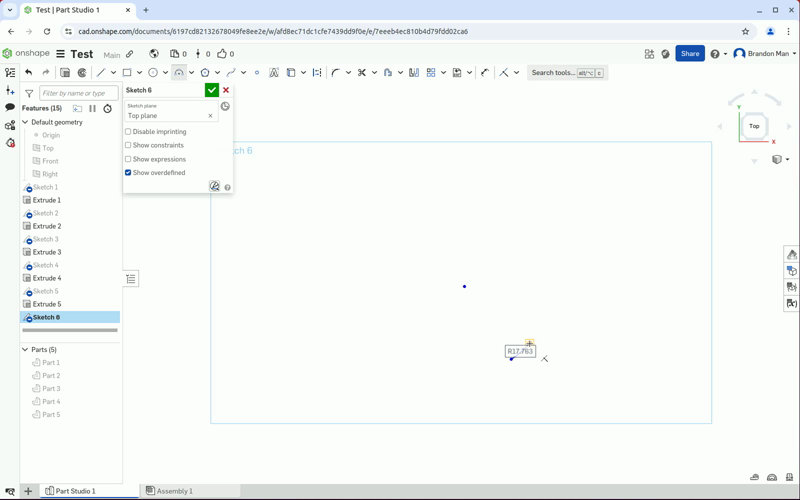
mouse_move(511, 359)
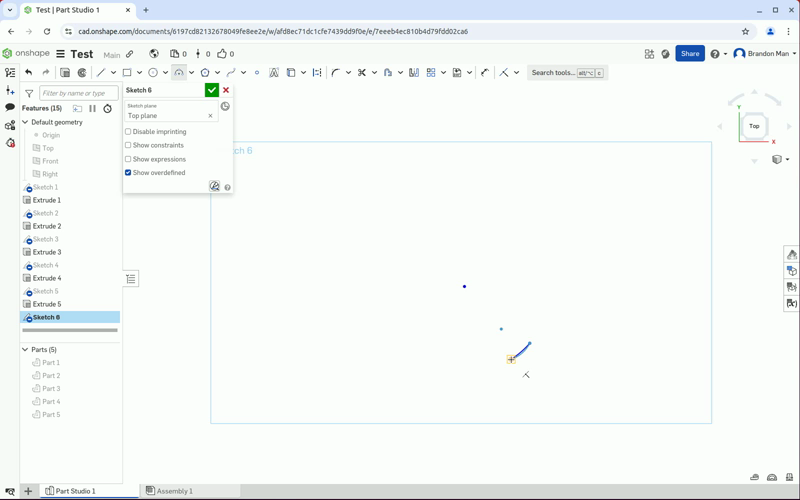
click(511, 359)
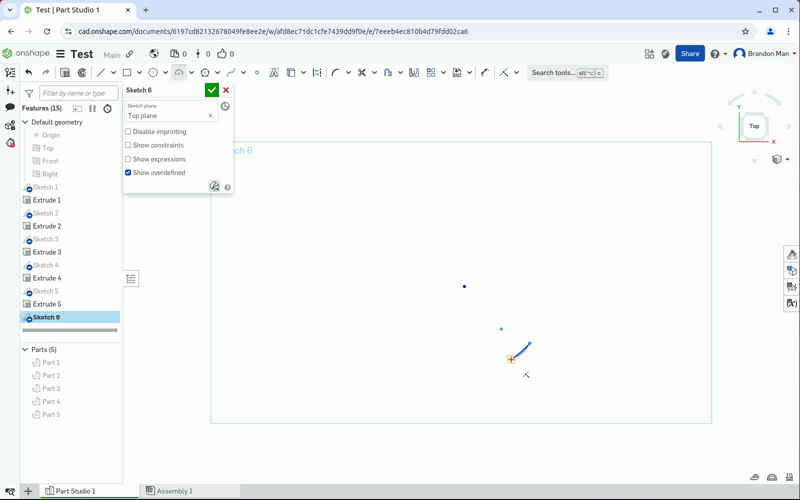
key_down(shift)
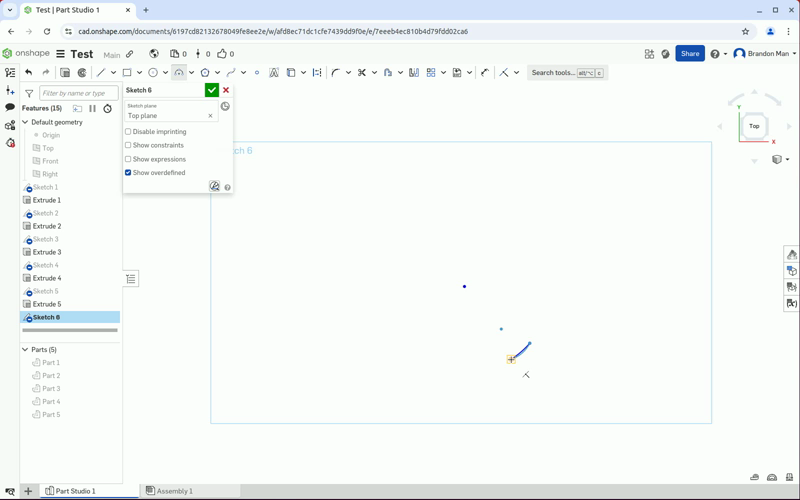
mouse_move(513, 342)
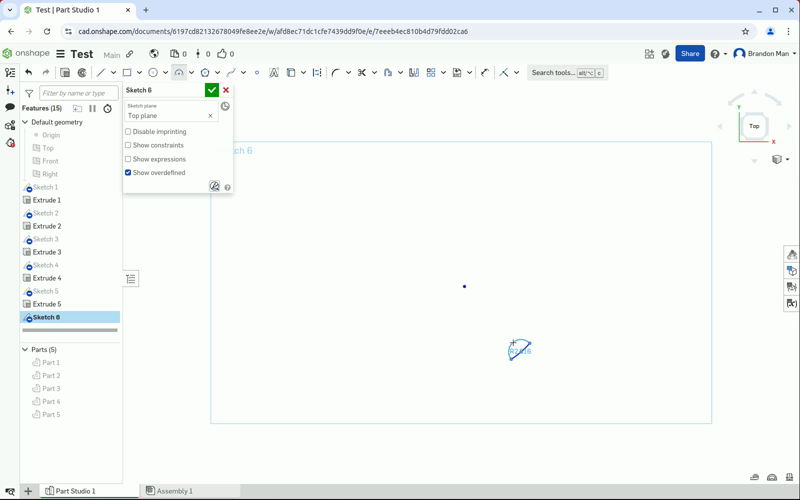
click(513, 342)
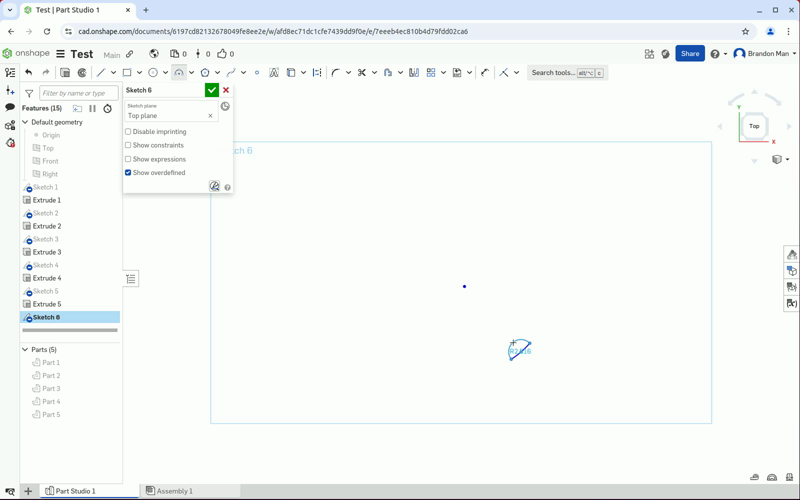
key_up(shift)
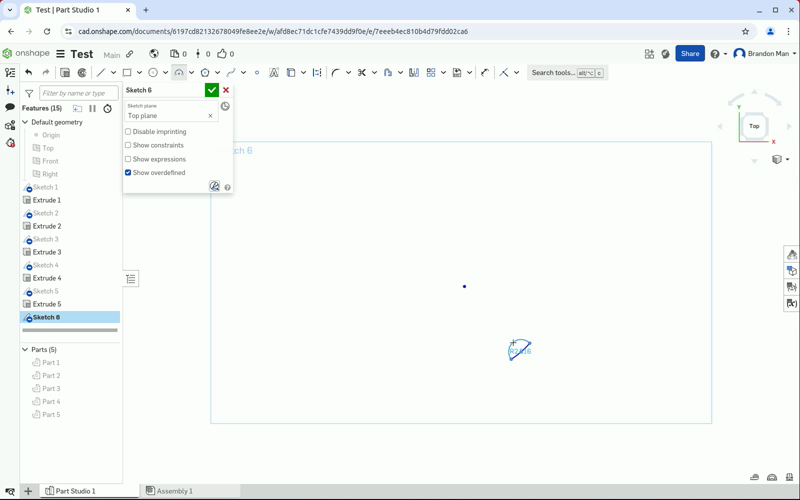
key(esc)
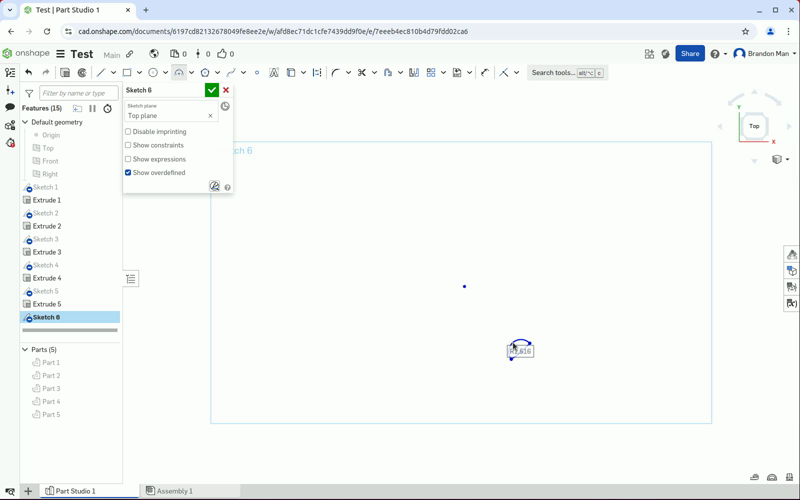
mouse_move(518, 353)
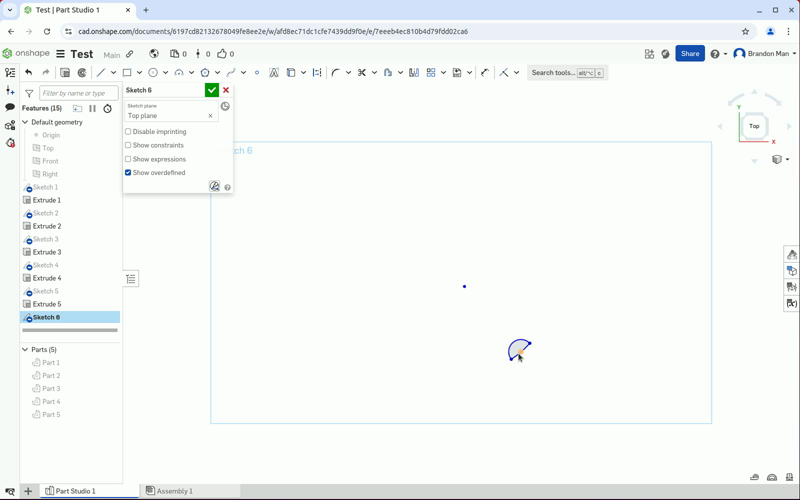
scroll(6)
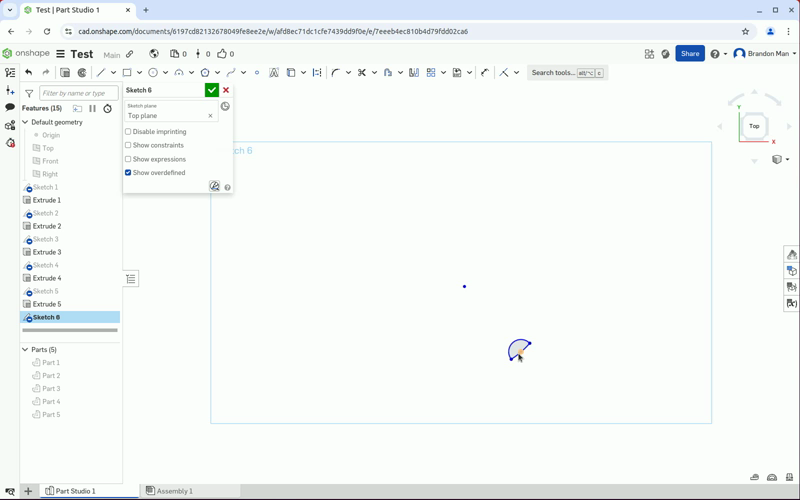
scroll(6)
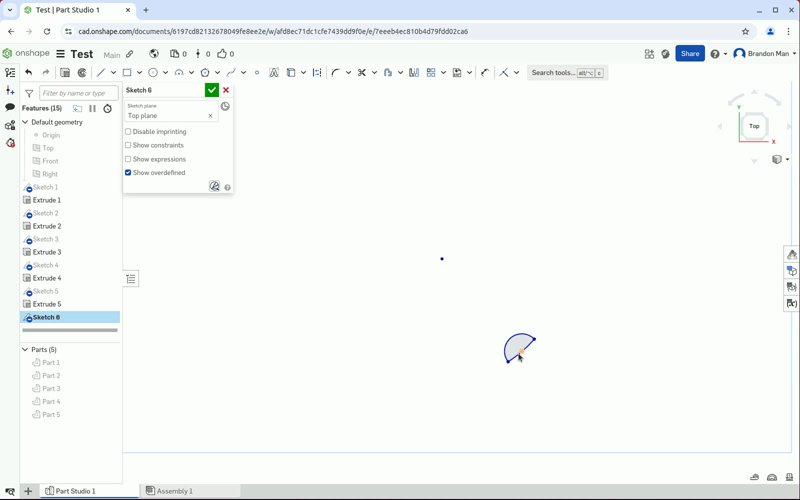
scroll(6)
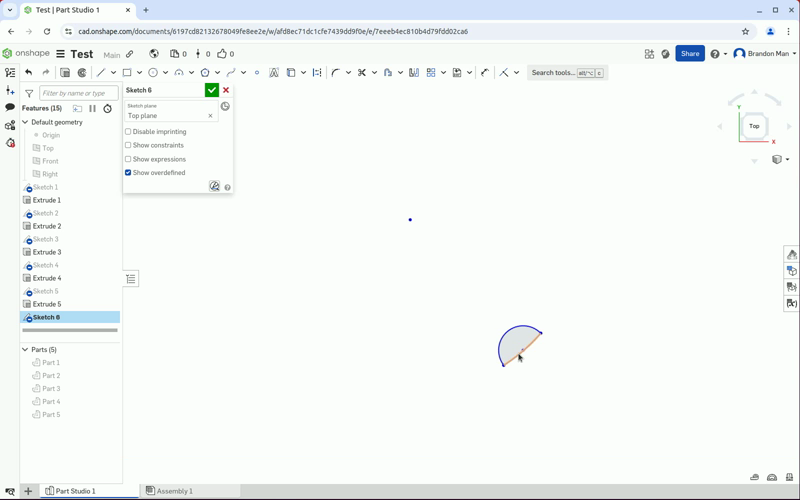
scroll(6)
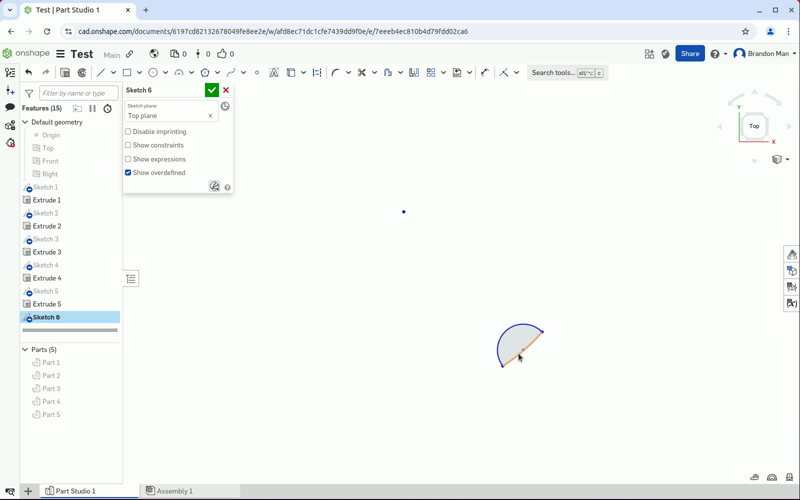
scroll(6)
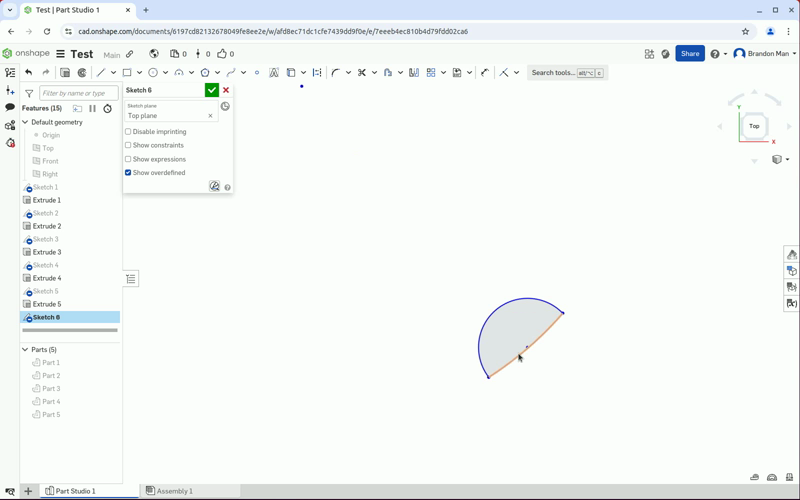
scroll(6)
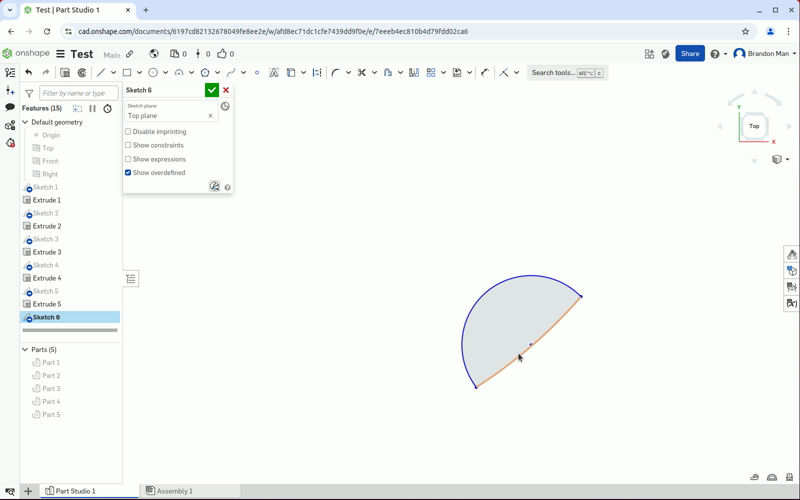
scroll(6)
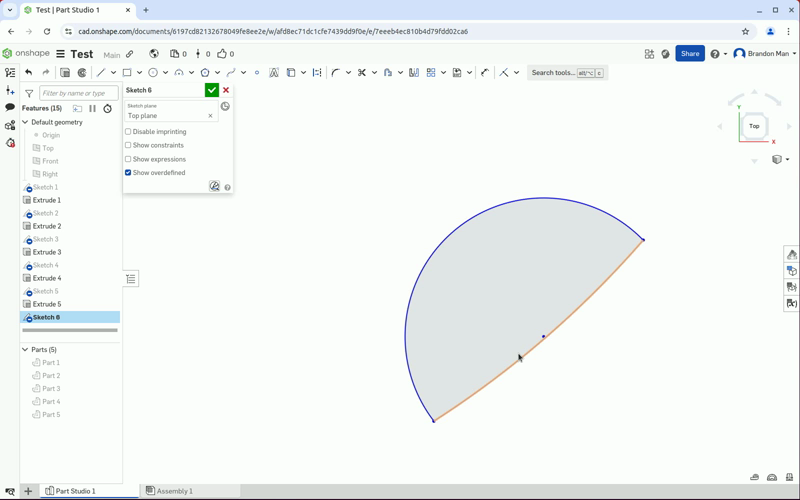
click(518, 353)
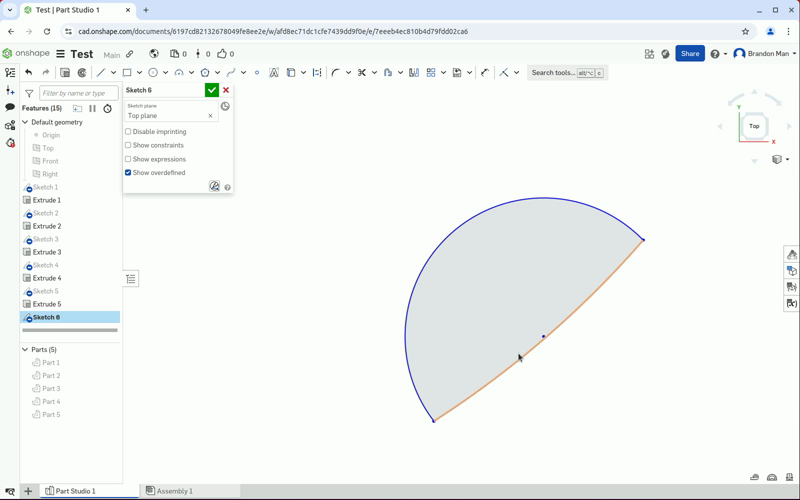
scroll(-6)
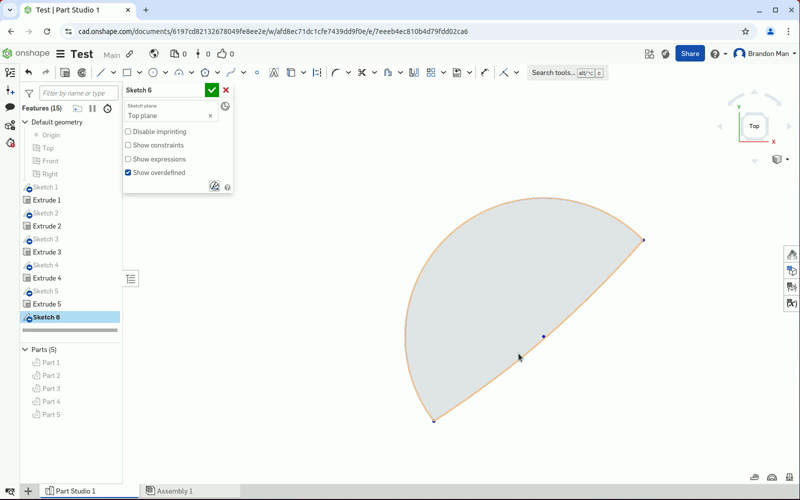
scroll(-6)
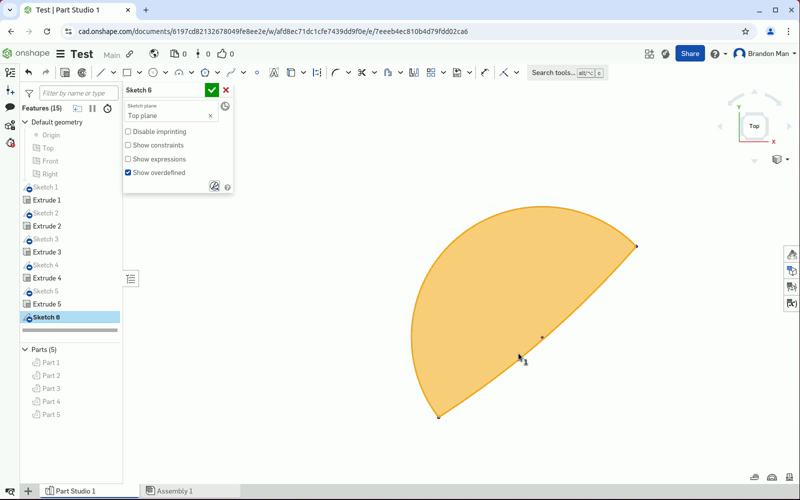
scroll(-6)
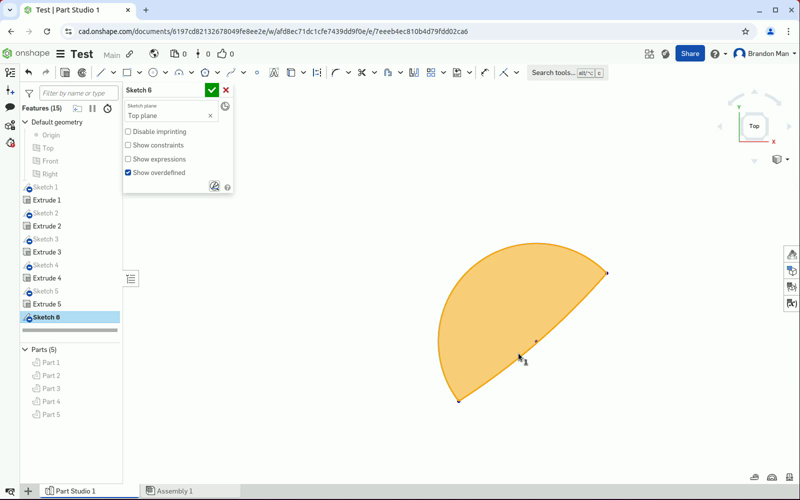
scroll(-6)
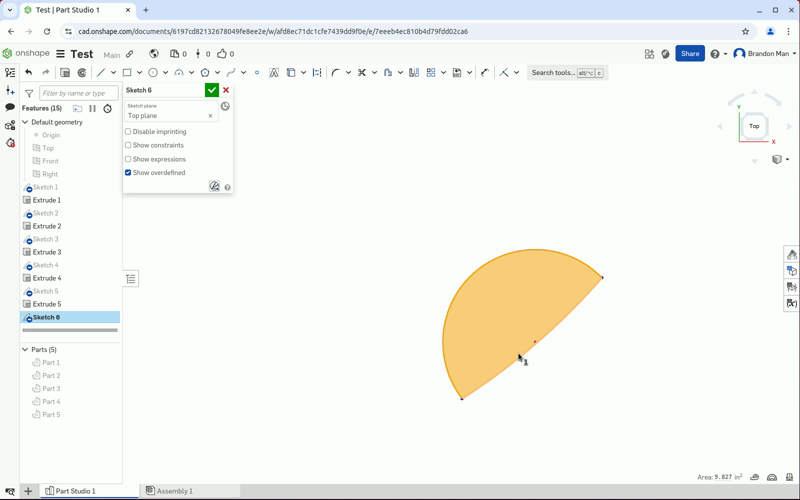
scroll(-6)
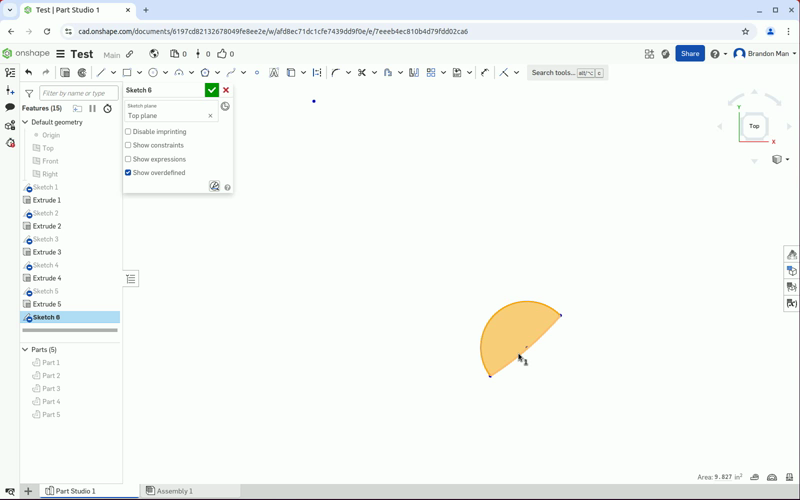
scroll(-6)
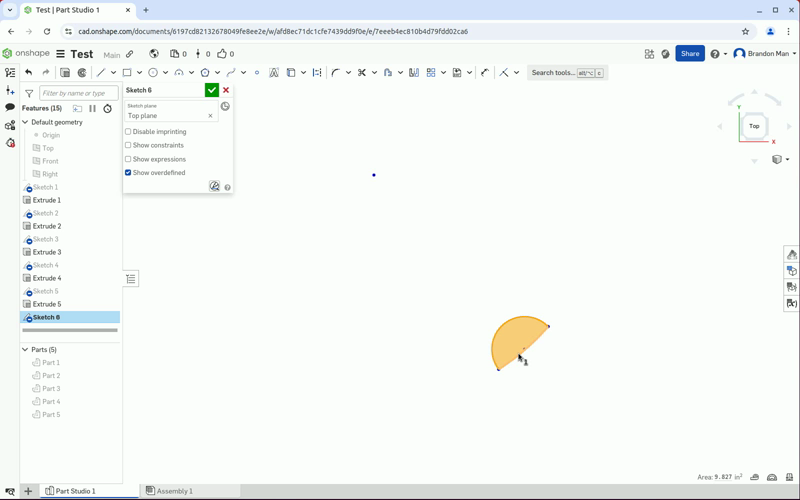
scroll(-6)
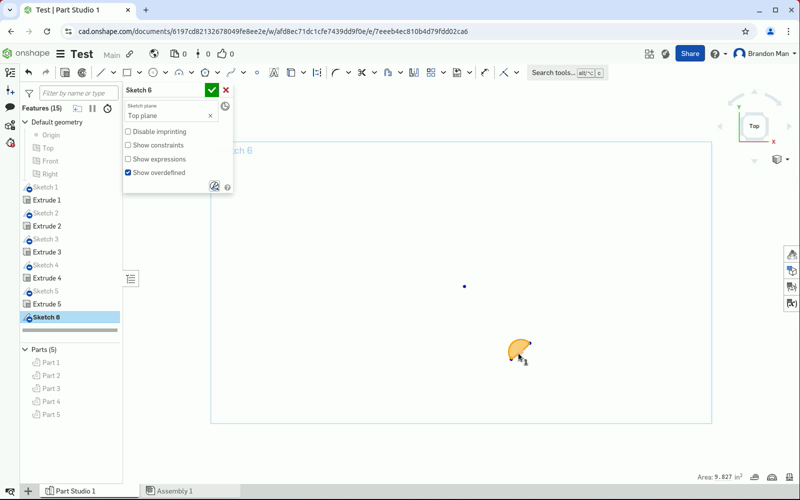
mouse_move(73, 352)
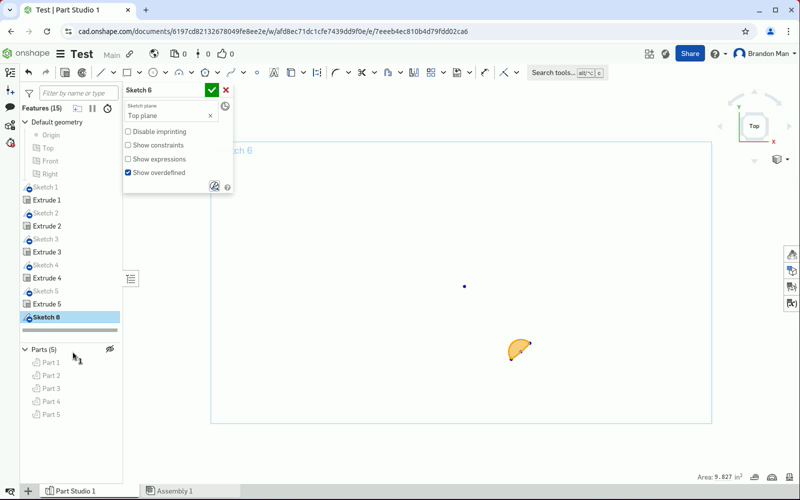
key(shift+y)
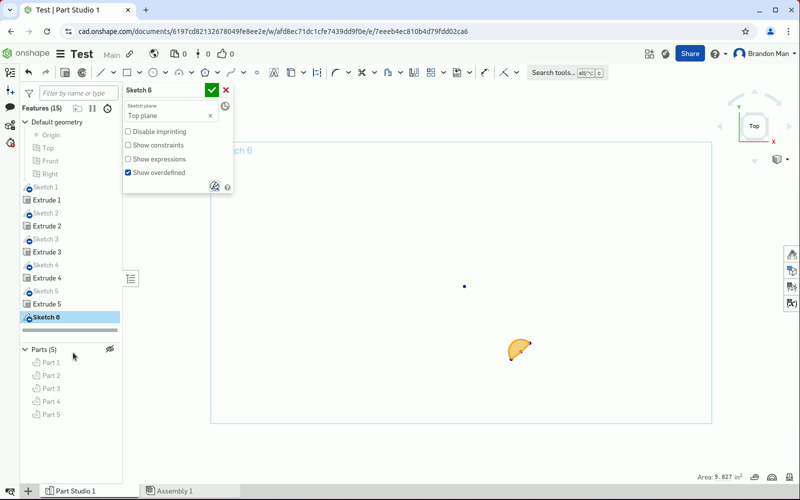
key(shift+e)
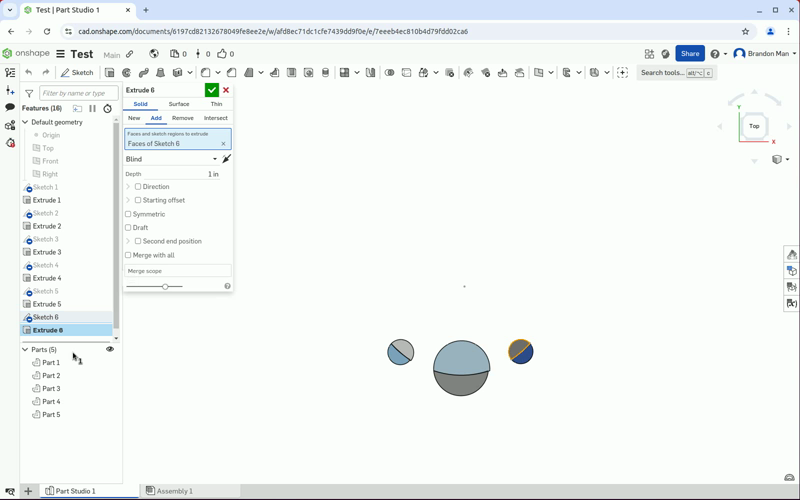
mouse_move(143, 106)
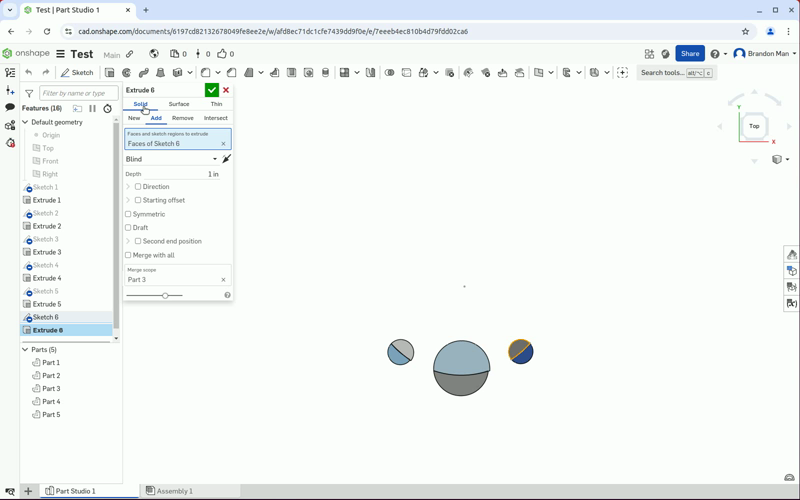
click(143, 106)
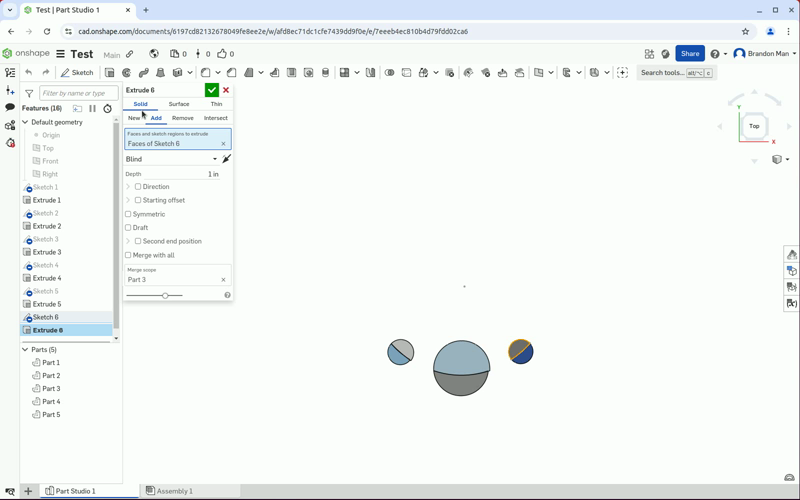
mouse_move(137, 120)
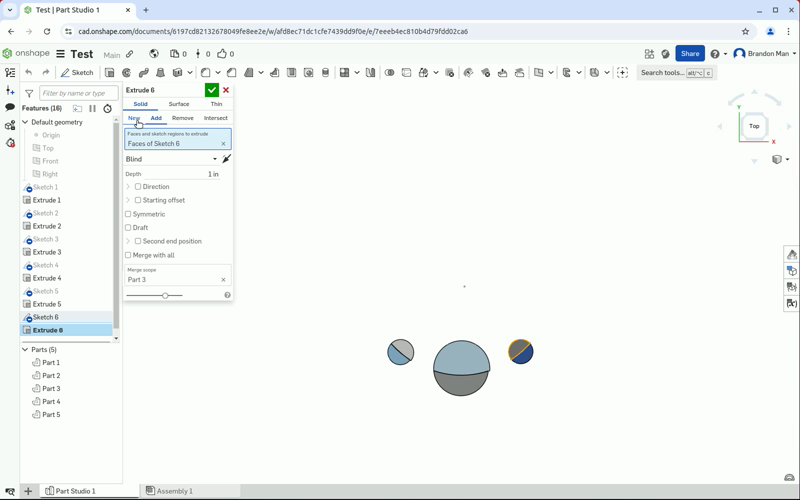
click(137, 120)
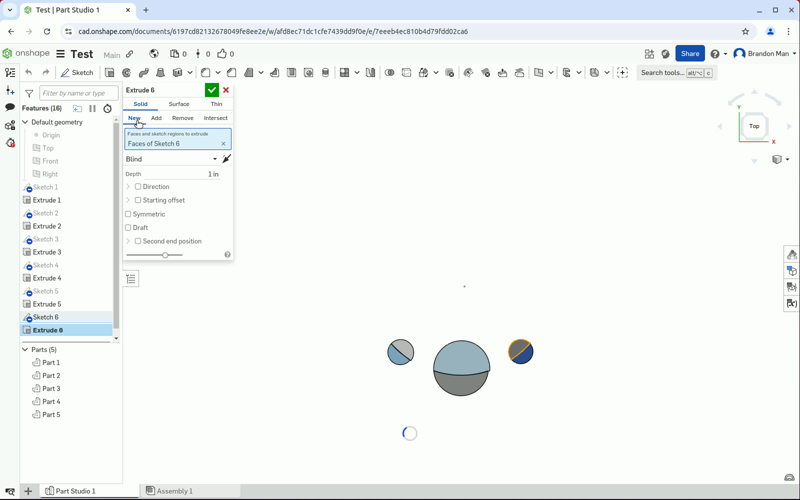
key(tab, 4)
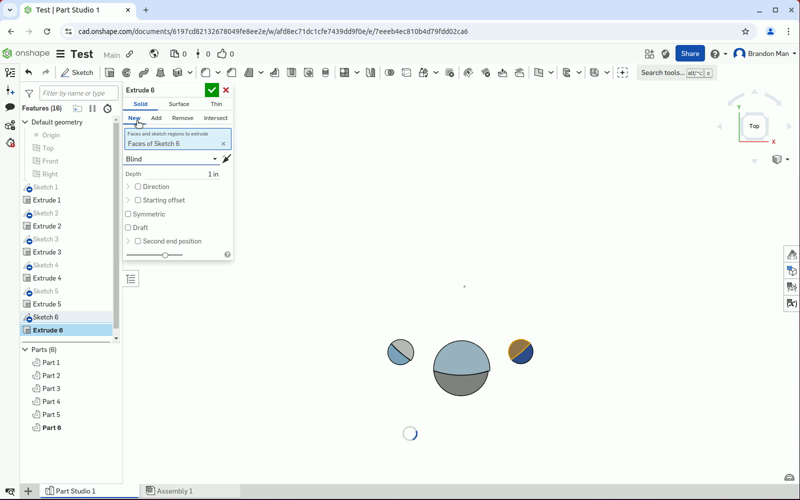
text(11.313)
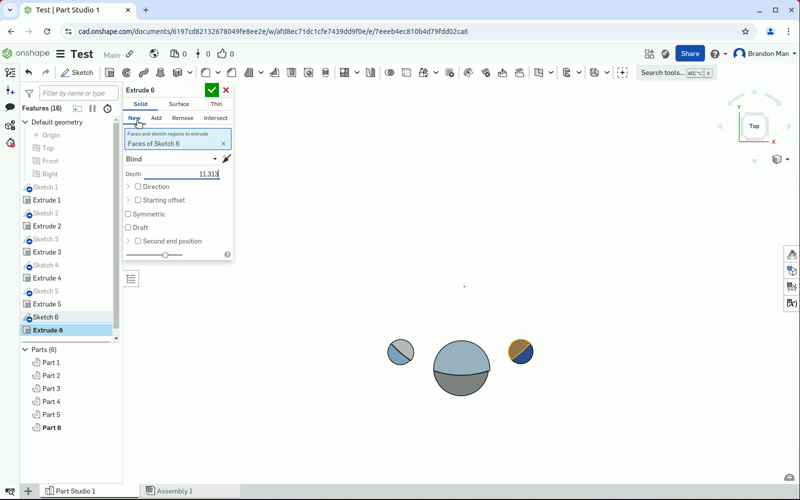
key(enter)
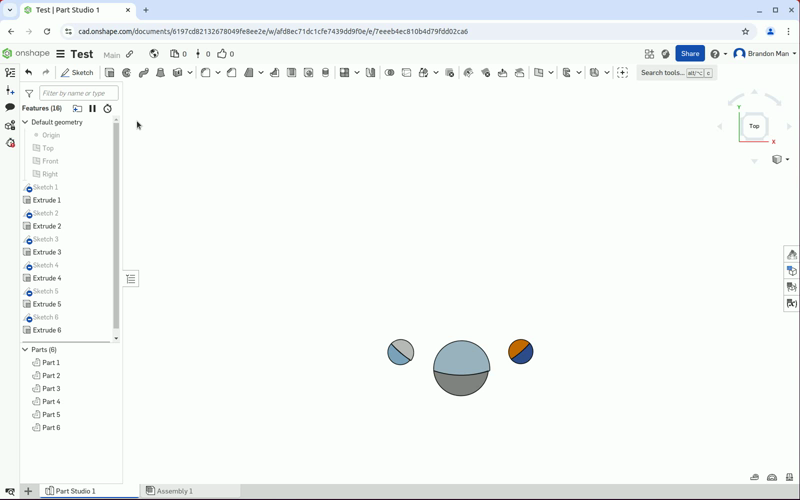
key(shift+h)
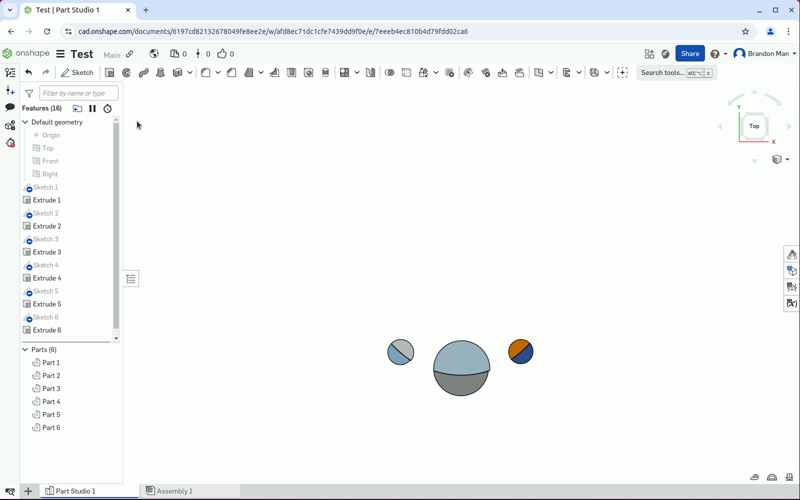
key(shift+h)
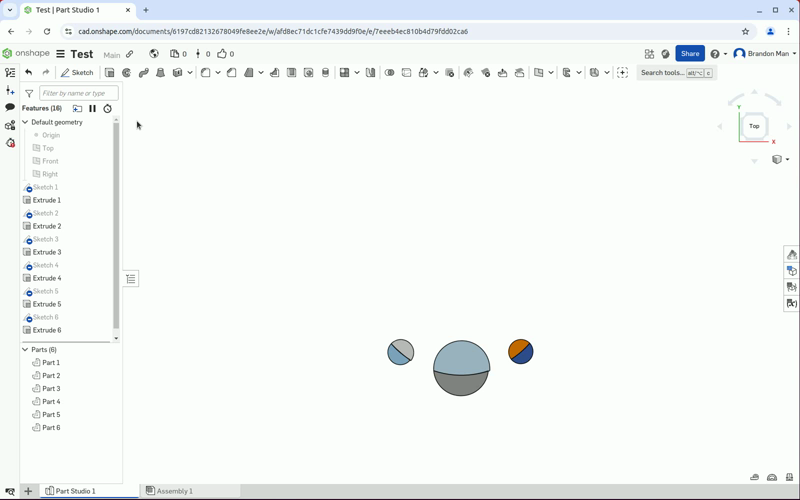
mouse_move(69, 189)
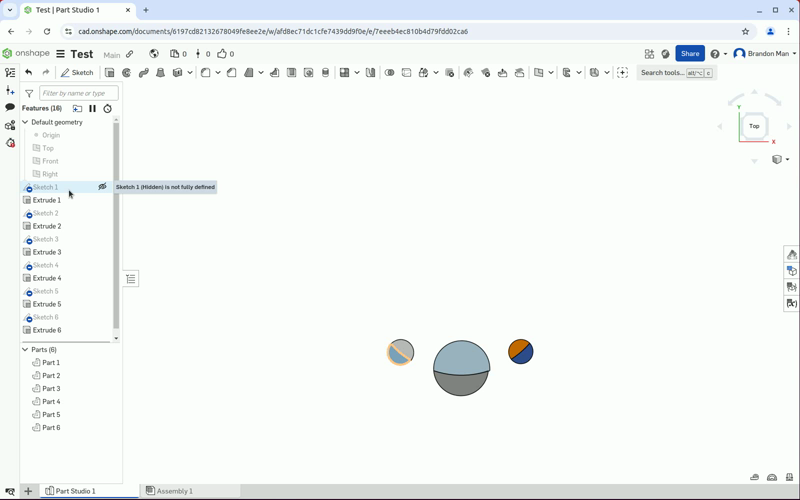
click(69, 189)
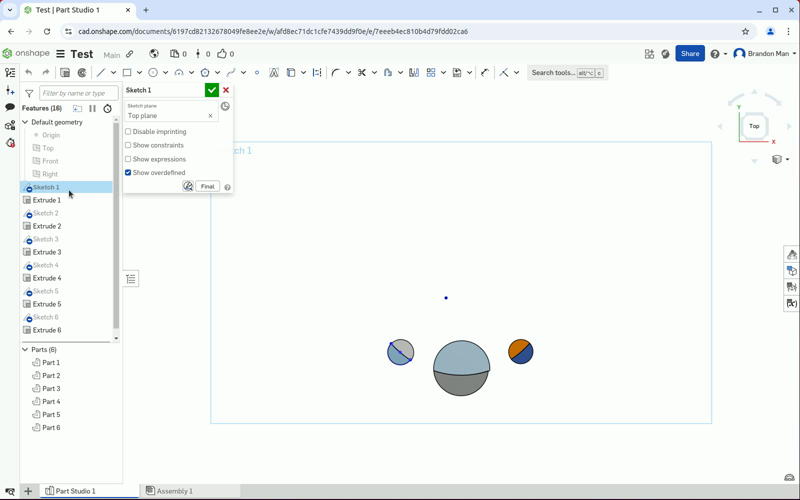
mouse_move(229, 92)
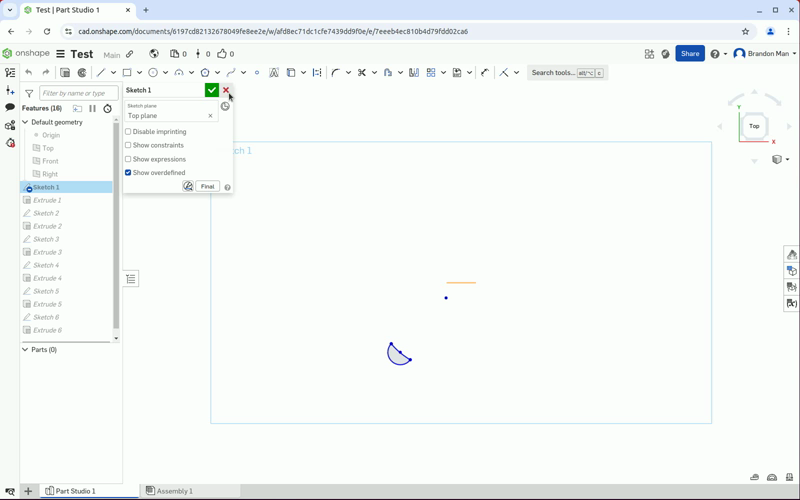
click(229, 92)
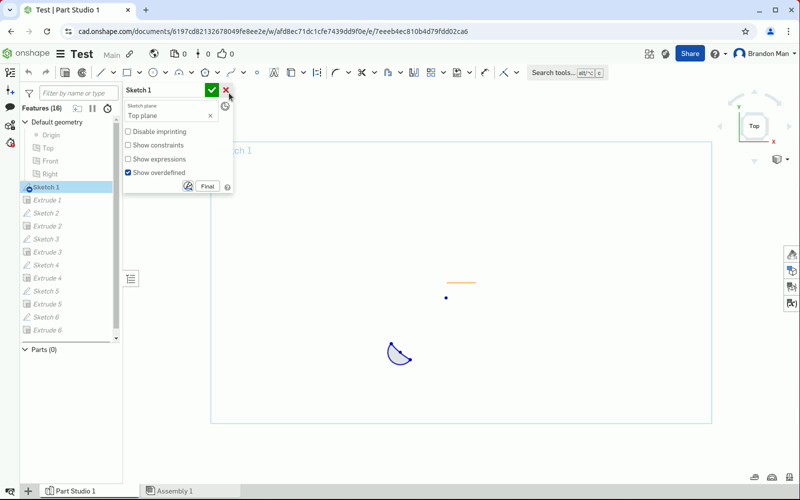
key(shift+s)
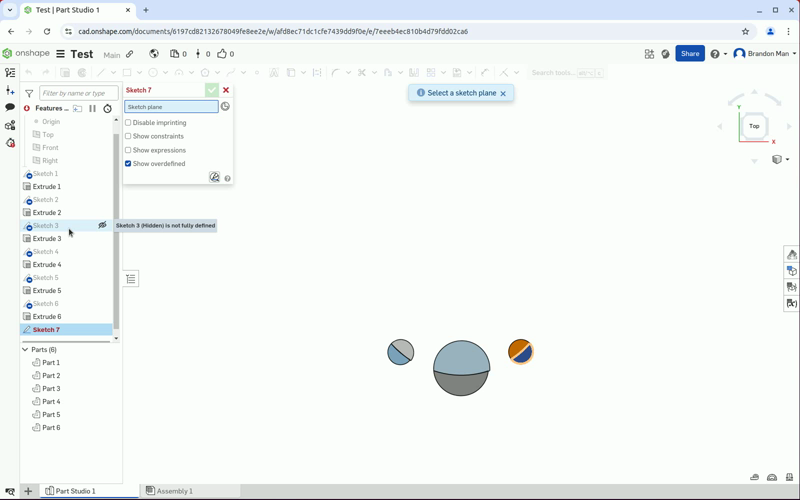
scroll(3)
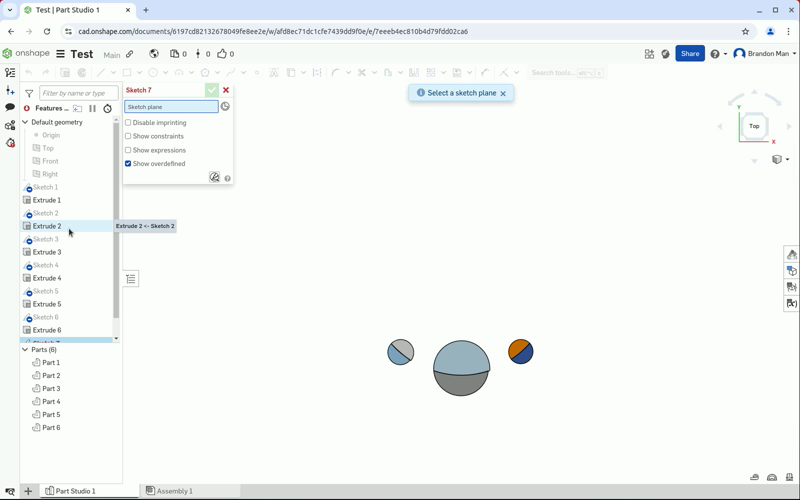
mouse_move(69, 150)
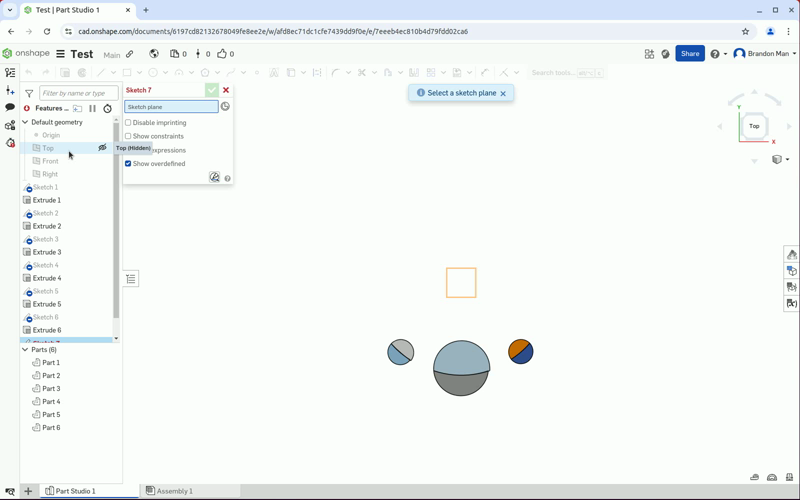
click(69, 150)
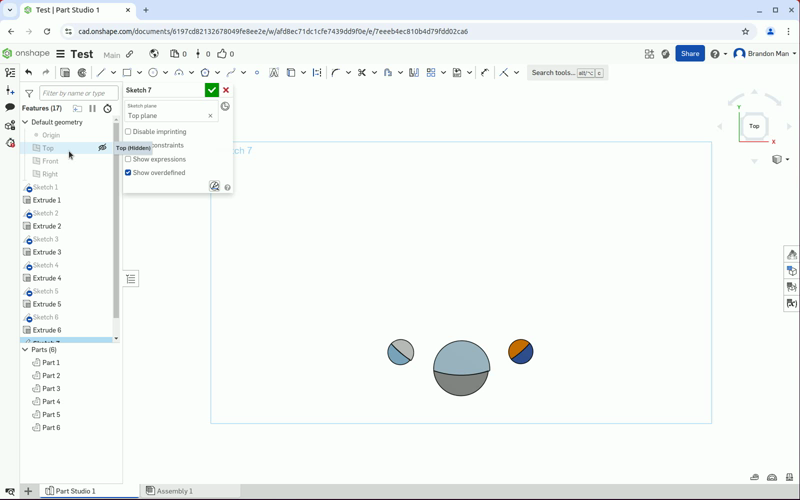
mouse_move(73, 352)
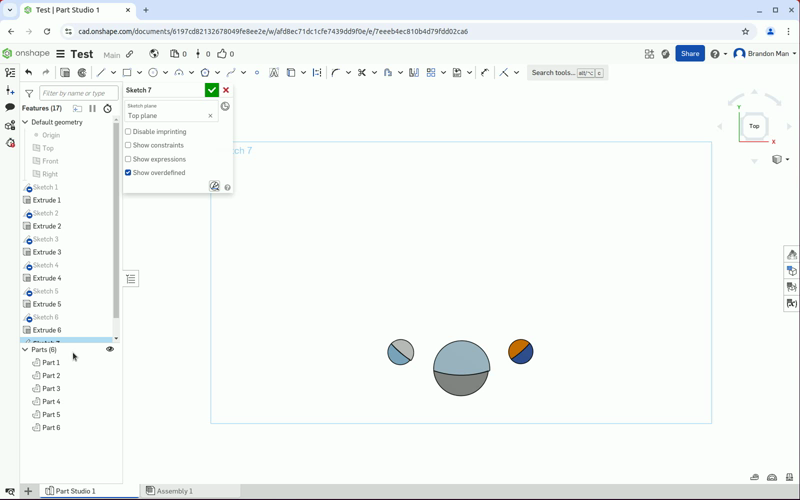
key(y)
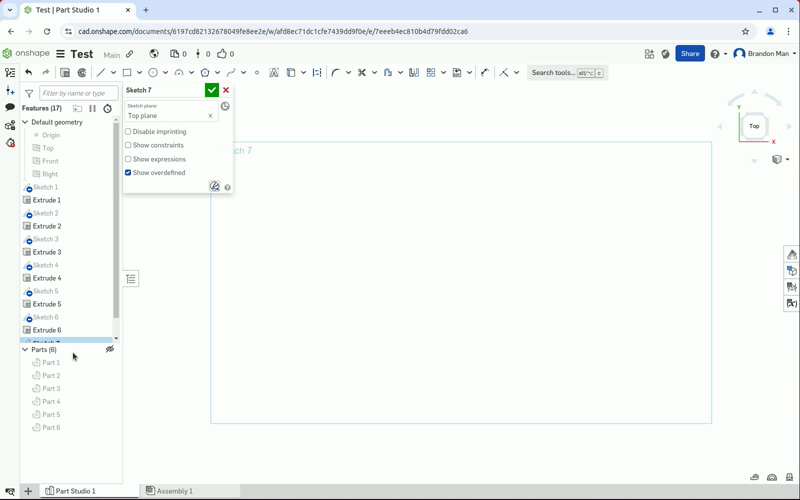
key(a)
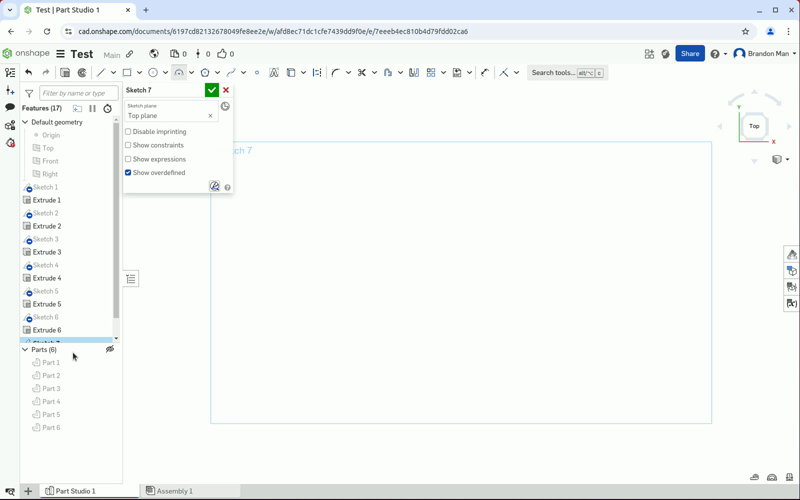
key_down(shift)
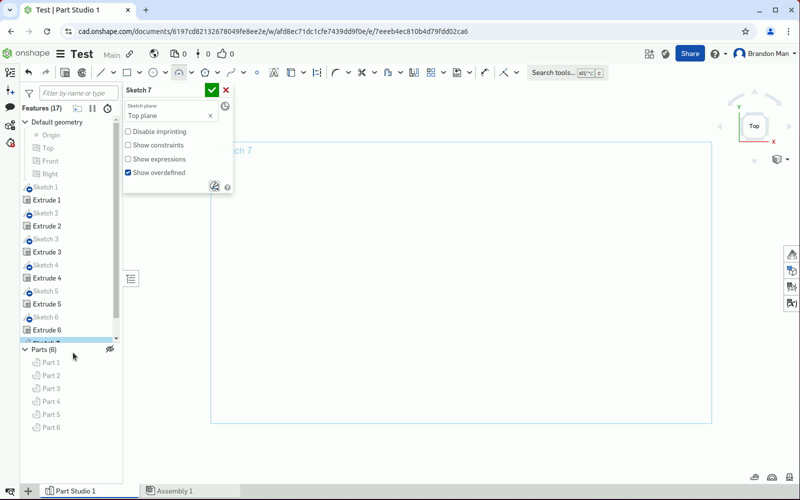
mouse_move(391, 343)
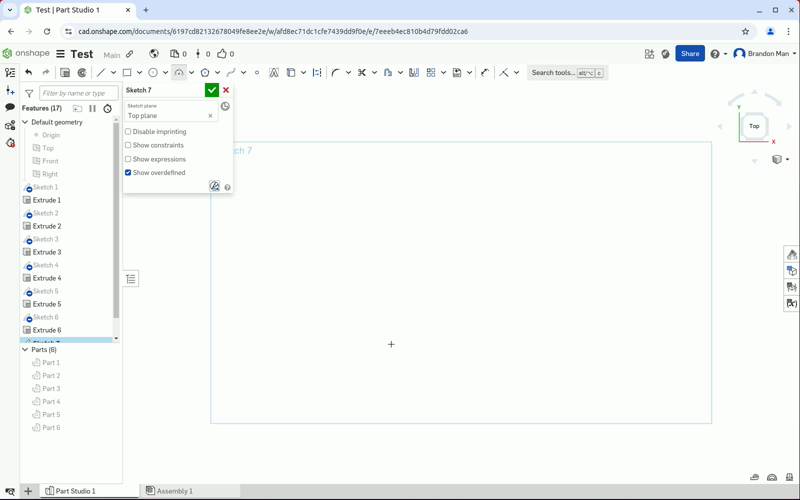
click(391, 343)
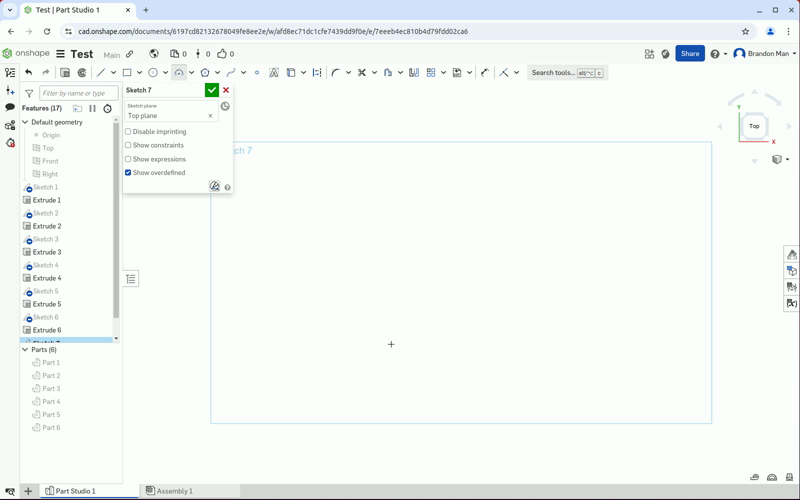
key_up(shift)
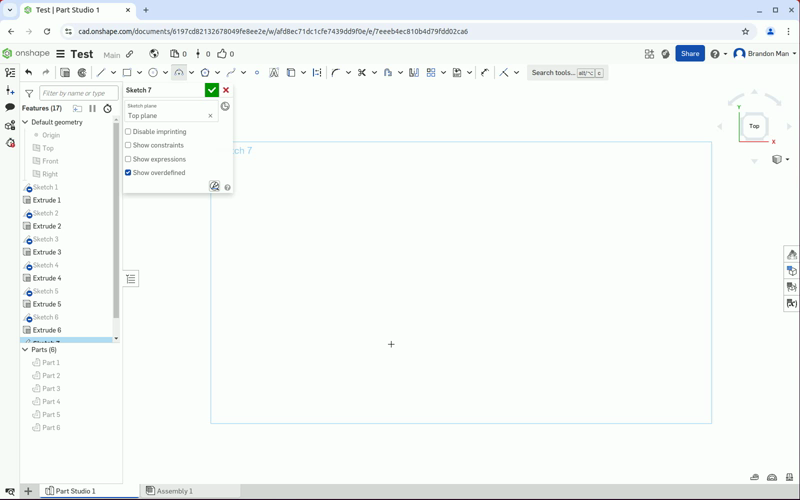
key_down(shift)
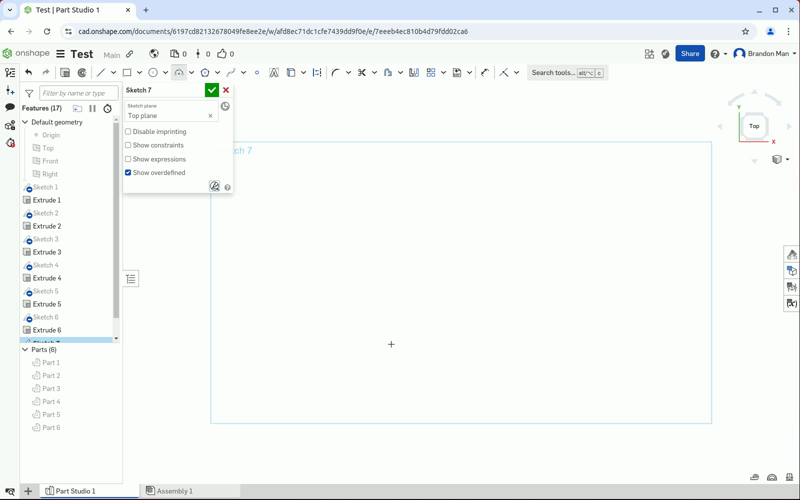
mouse_move(410, 359)
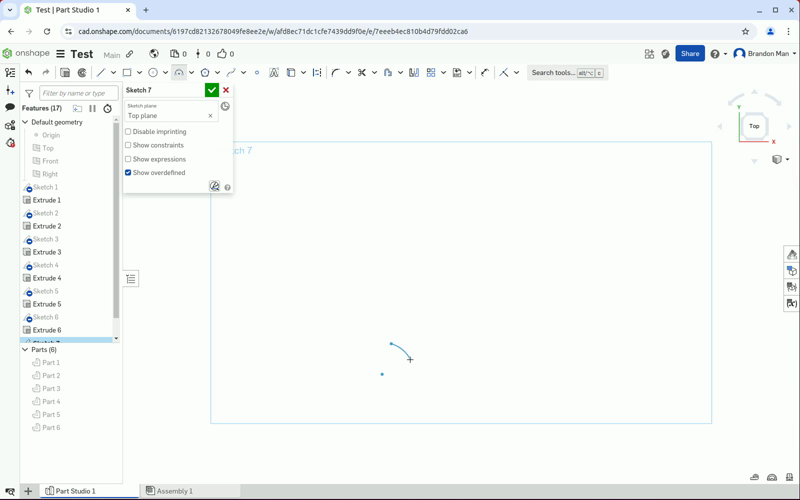
click(410, 359)
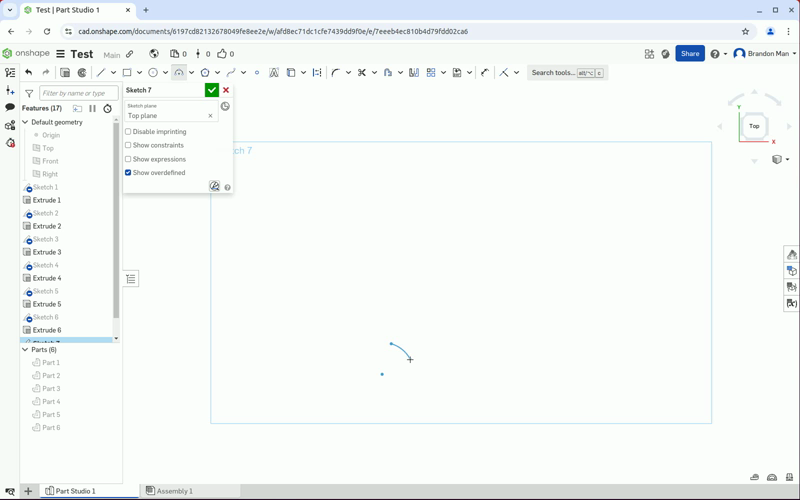
mouse_move(407, 342)
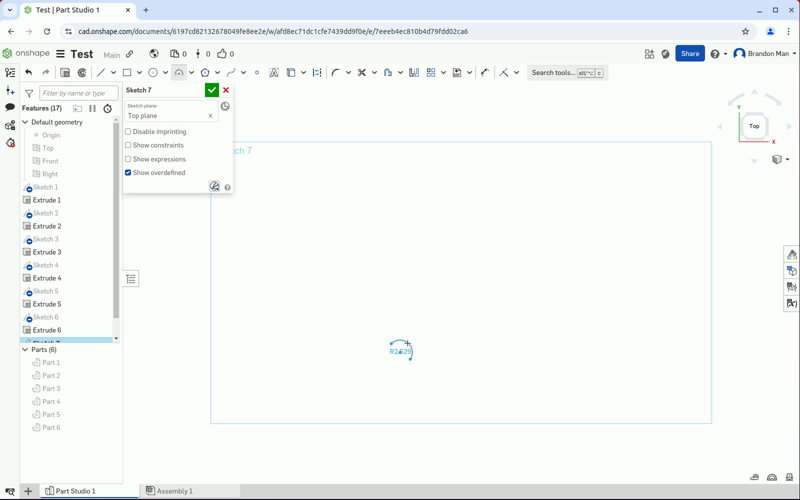
click(407, 342)
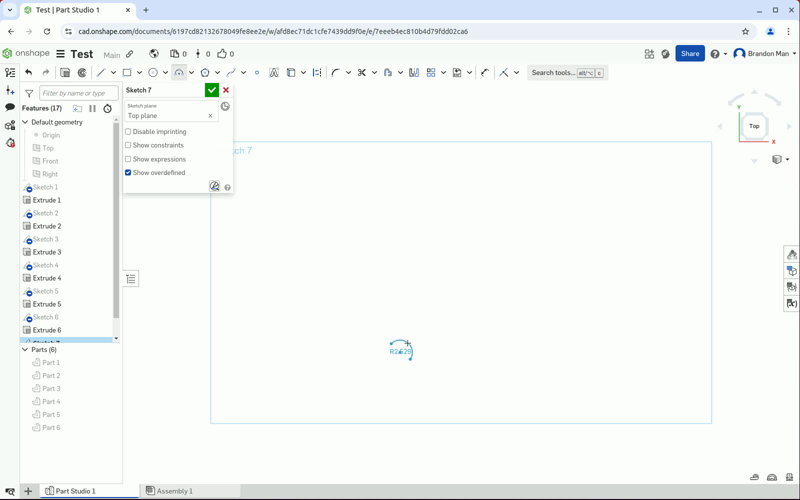
key_up(shift)
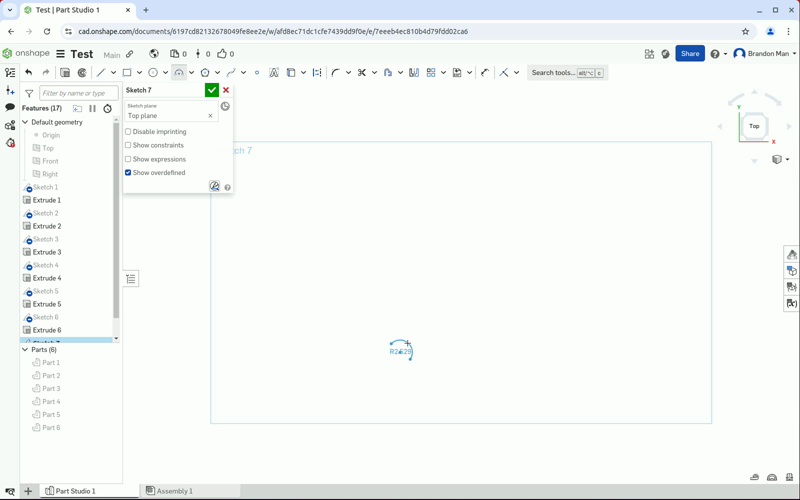
mouse_move(410, 359)
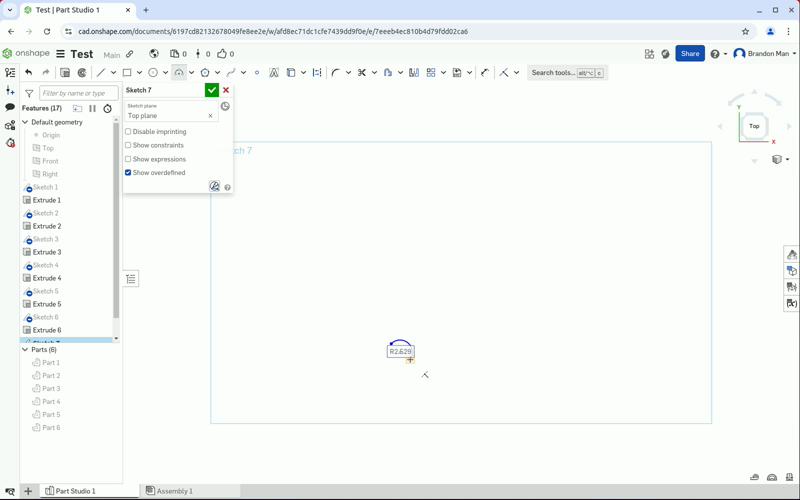
click(410, 359)
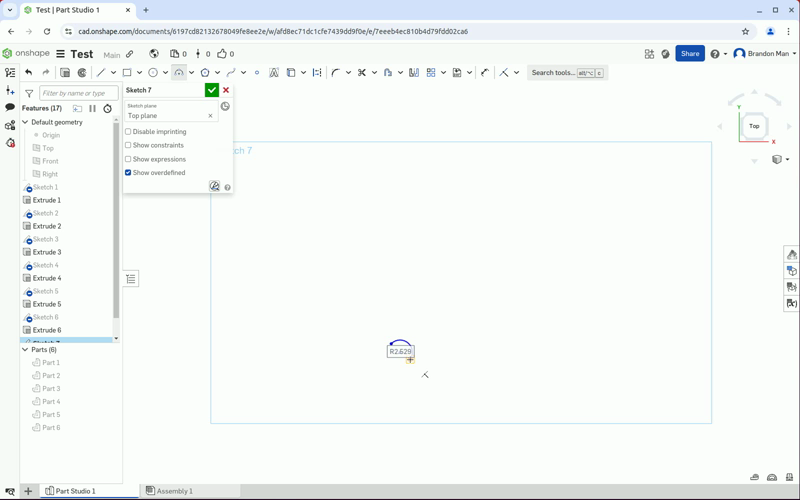
key_down(shift)
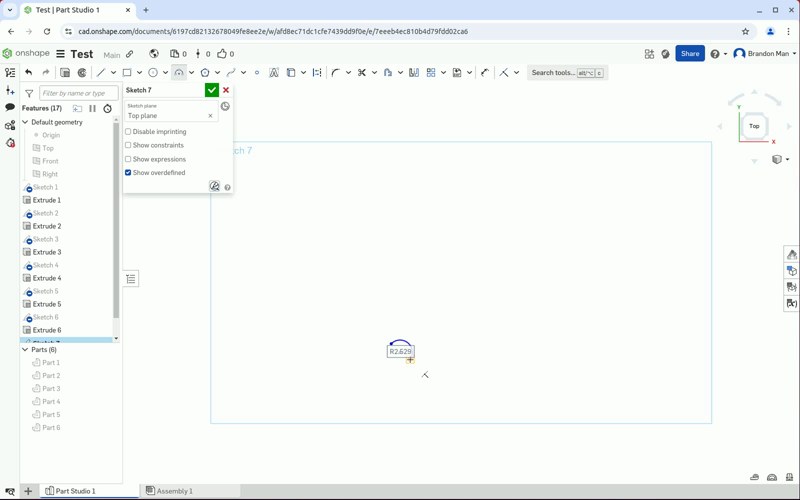
mouse_move(433, 370)
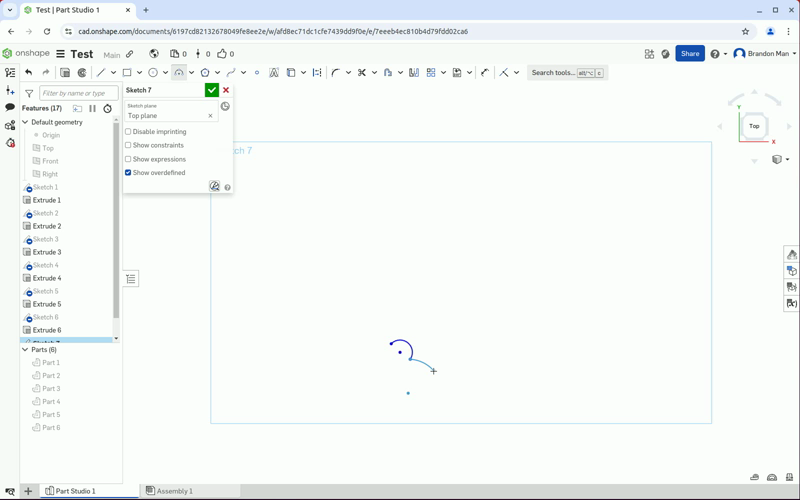
click(433, 370)
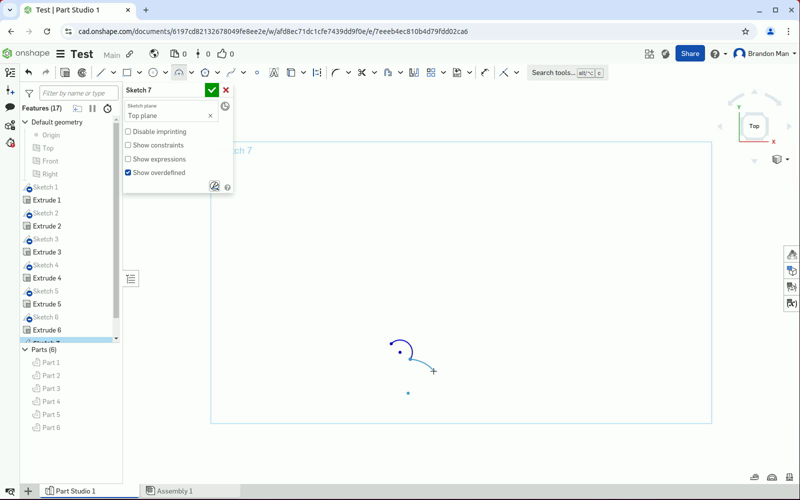
mouse_move(421, 365)
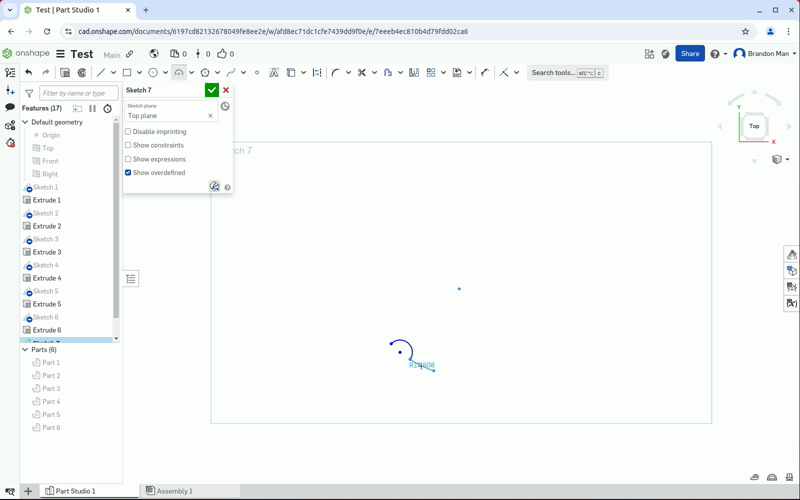
click(421, 365)
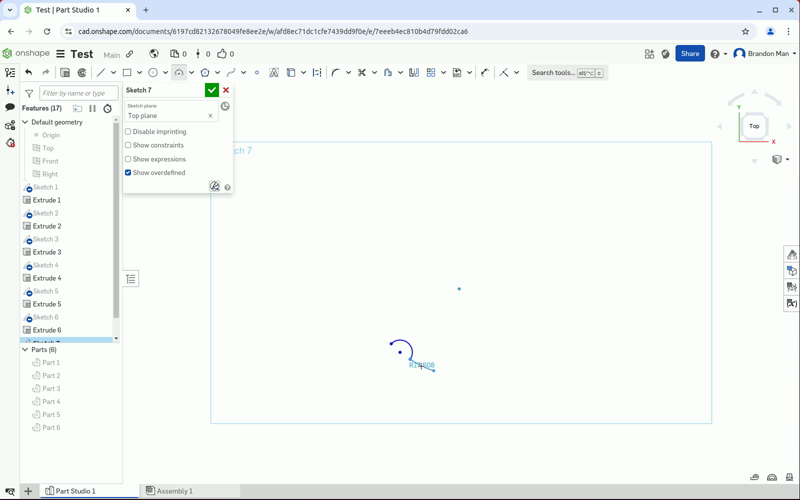
key_up(shift)
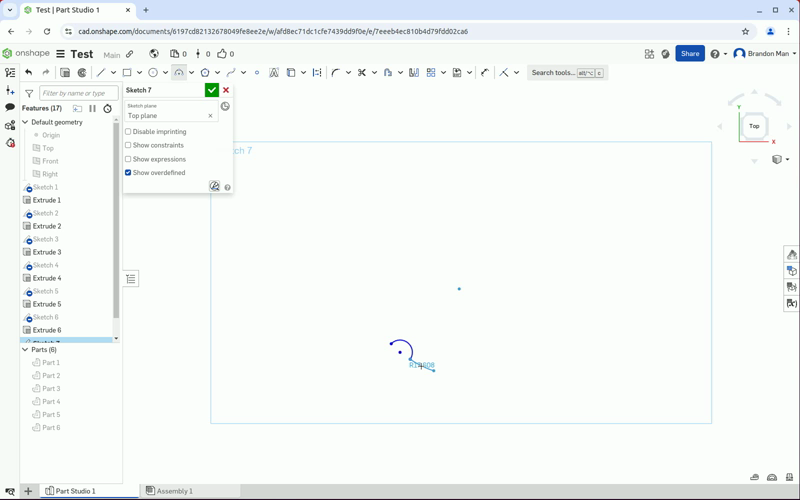
mouse_move(433, 370)
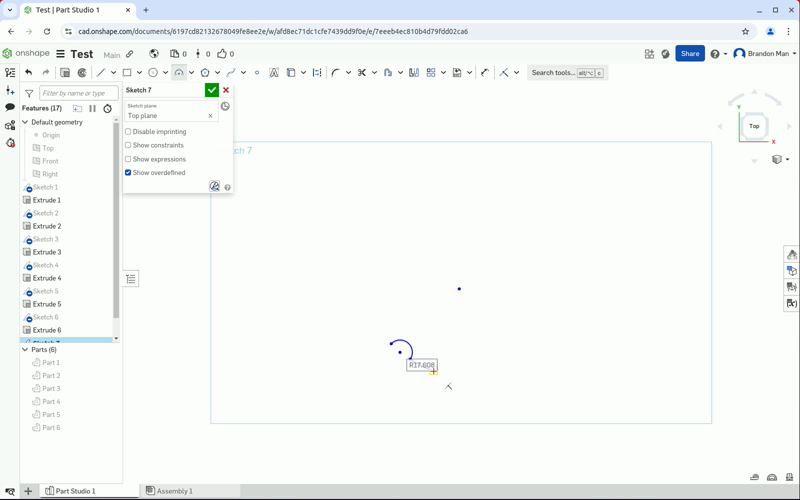
click(433, 370)
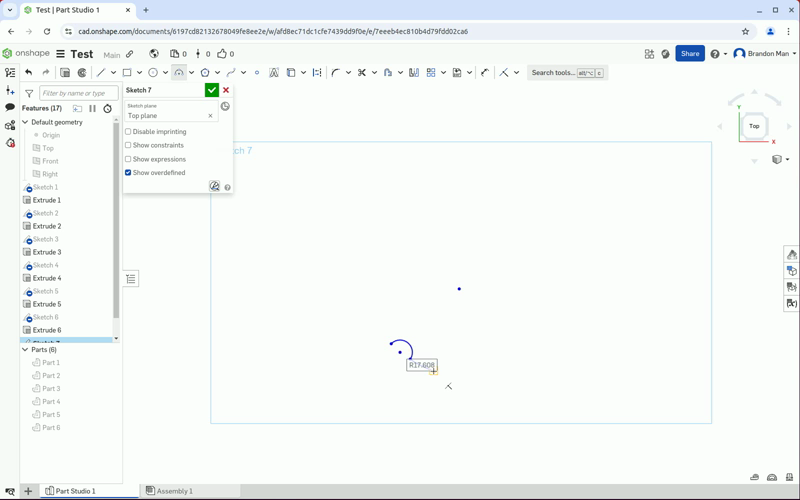
key_down(shift)
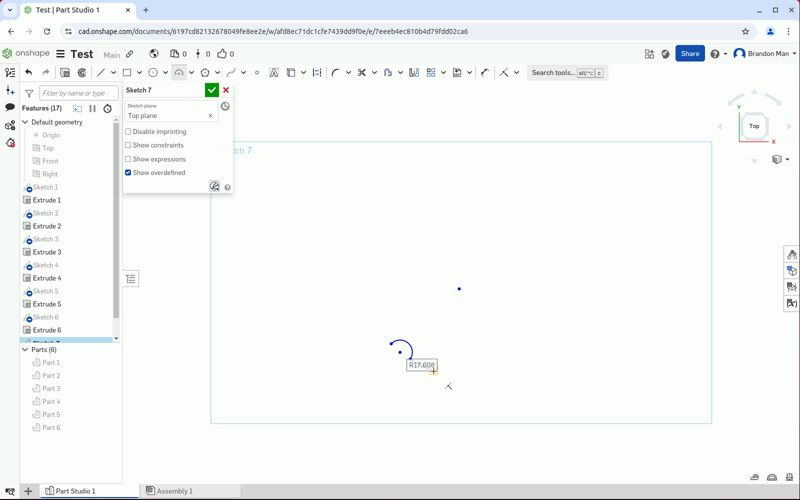
mouse_move(487, 370)
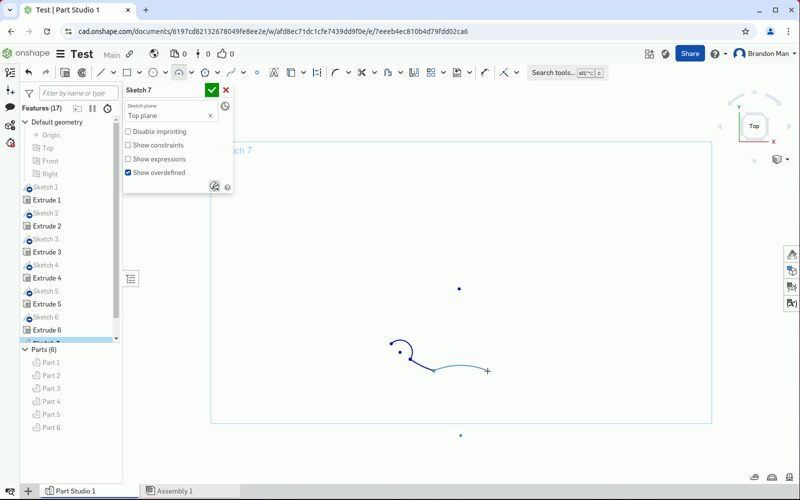
click(487, 370)
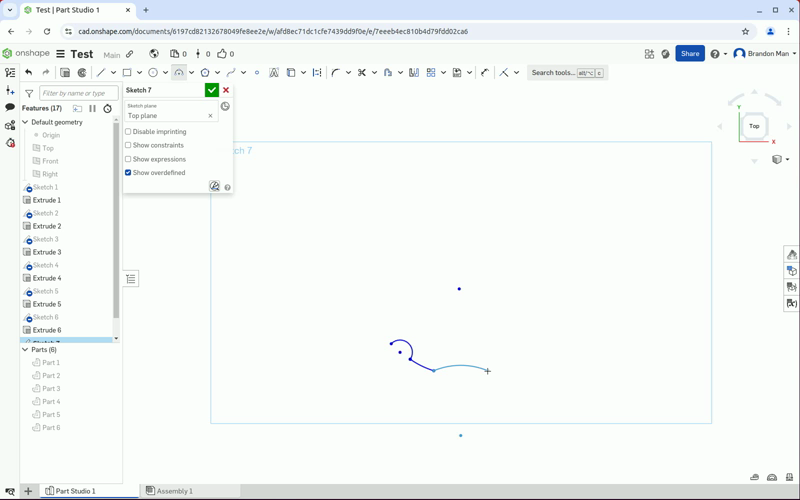
mouse_move(460, 341)
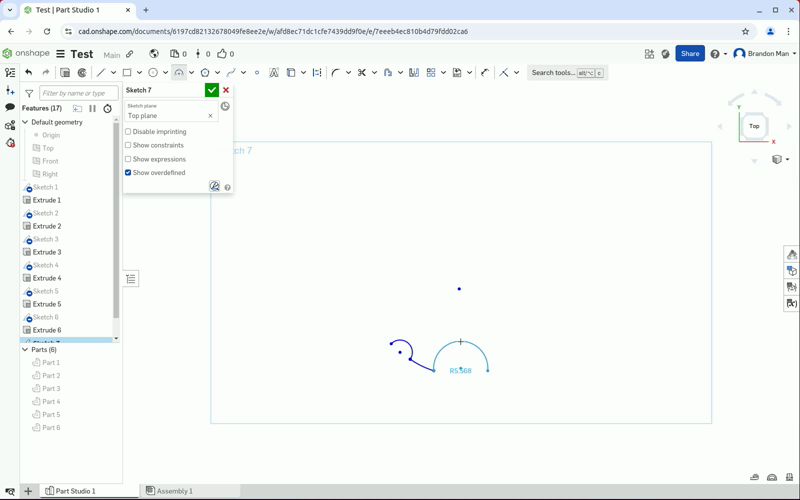
click(460, 341)
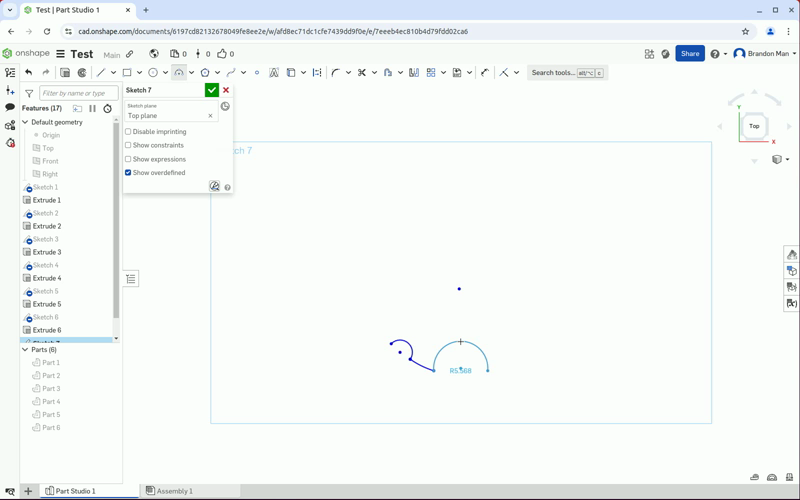
key_up(shift)
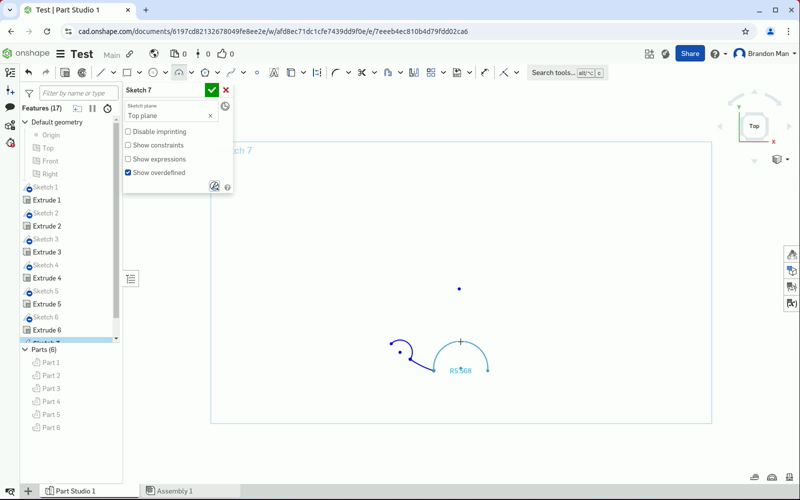
mouse_move(487, 370)
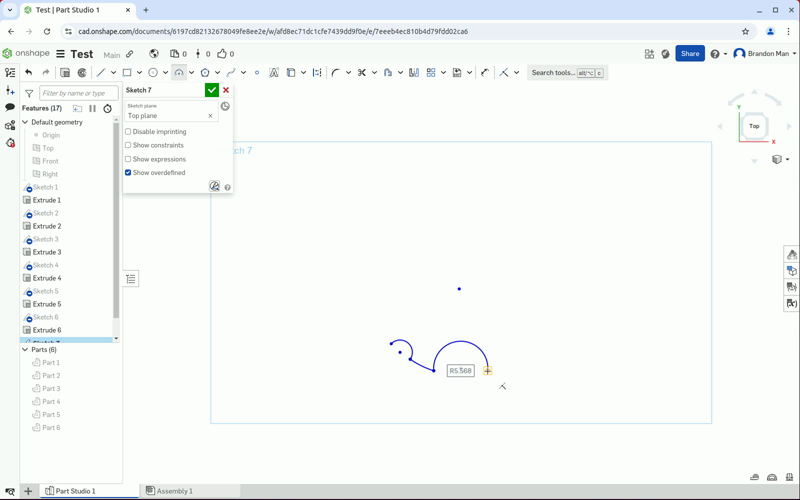
click(487, 370)
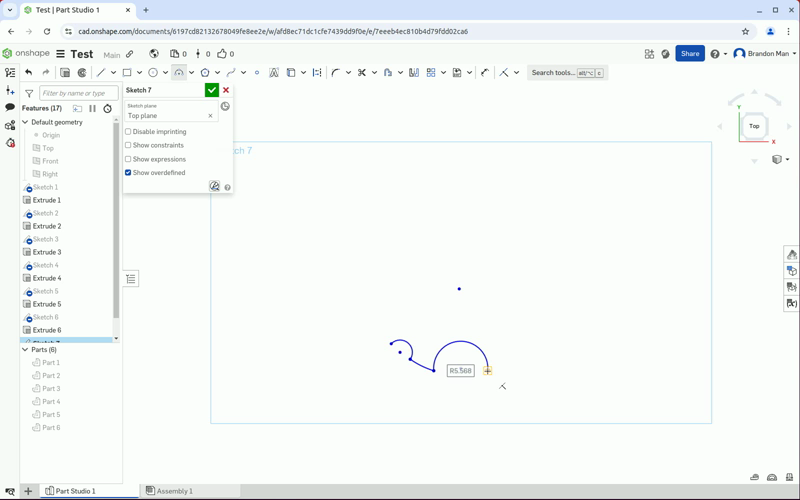
key_down(shift)
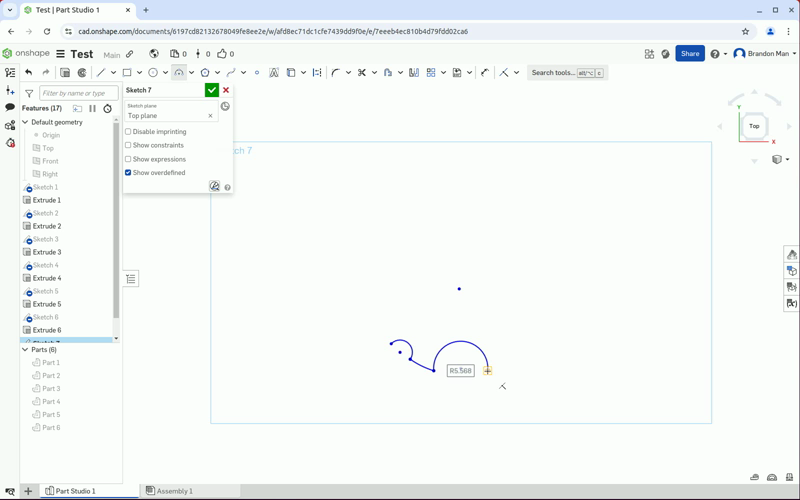
mouse_move(511, 359)
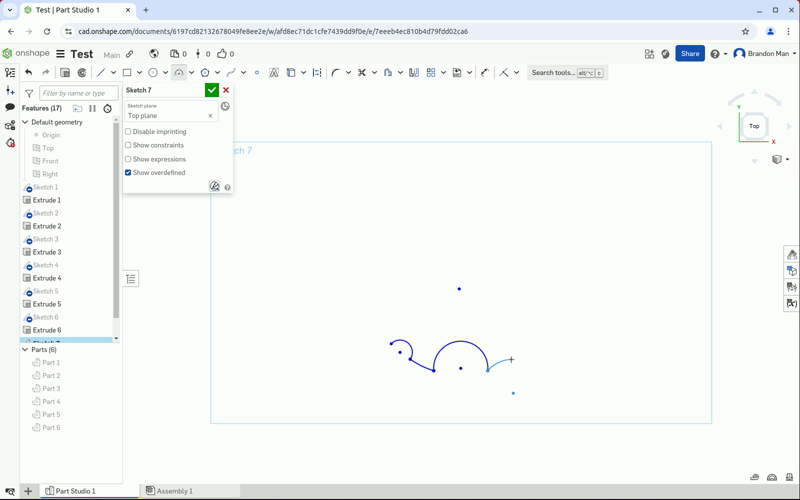
click(511, 359)
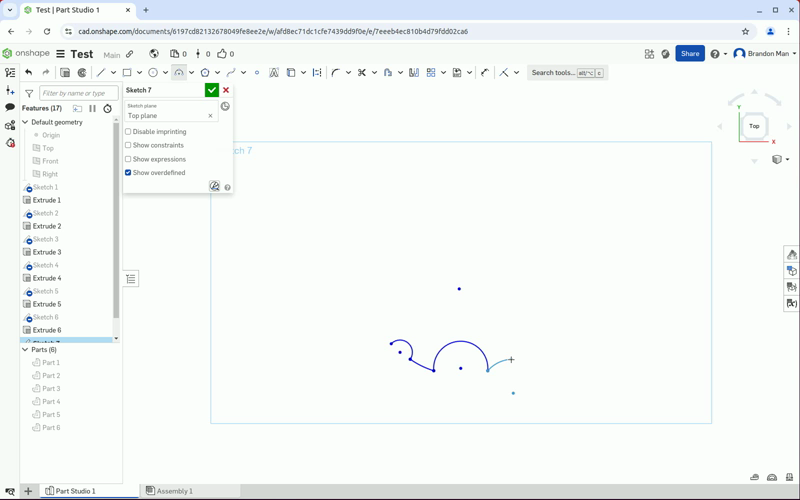
mouse_move(499, 365)
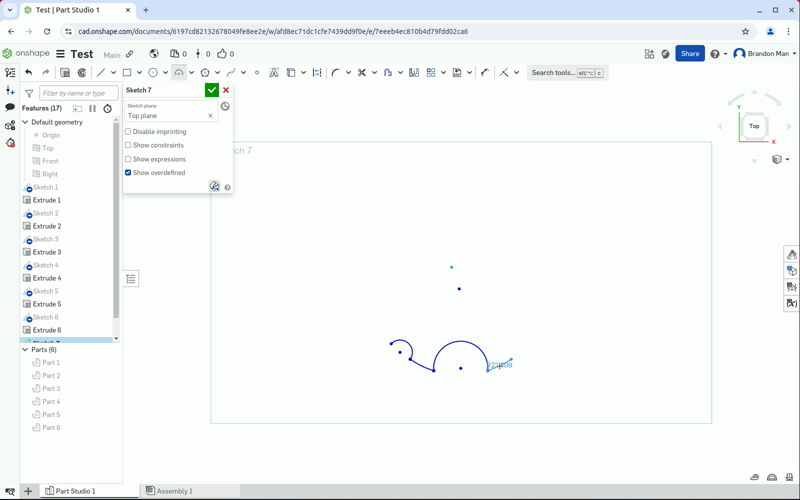
click(499, 365)
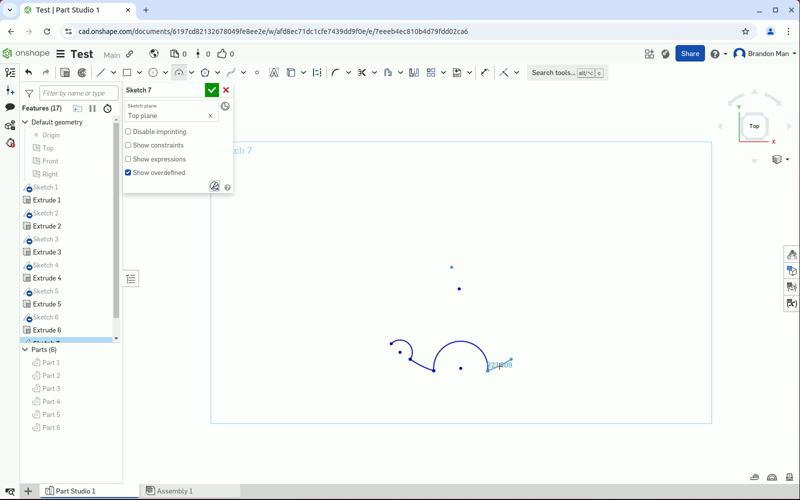
key_up(shift)
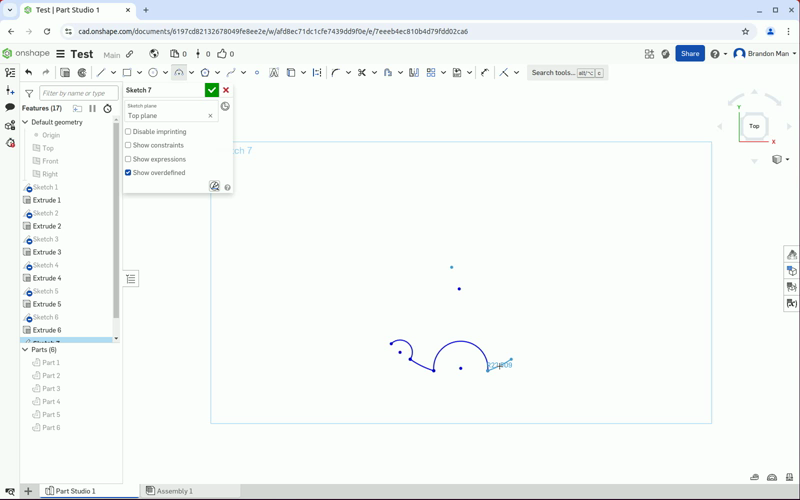
mouse_move(511, 359)
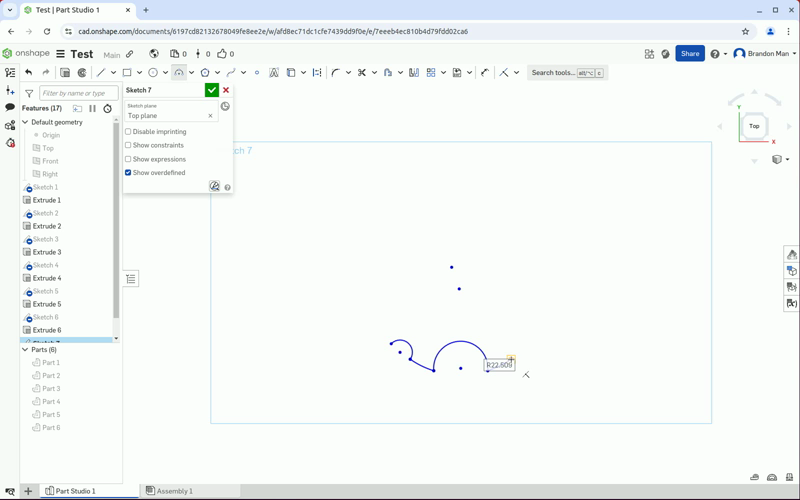
click(511, 359)
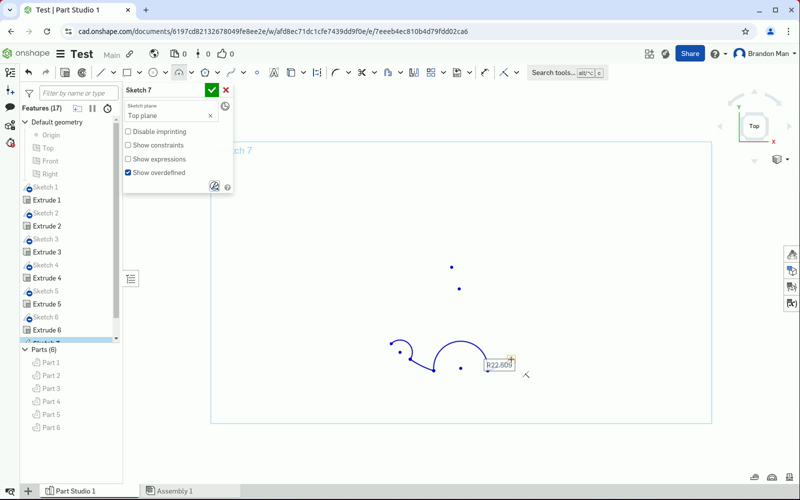
key_down(shift)
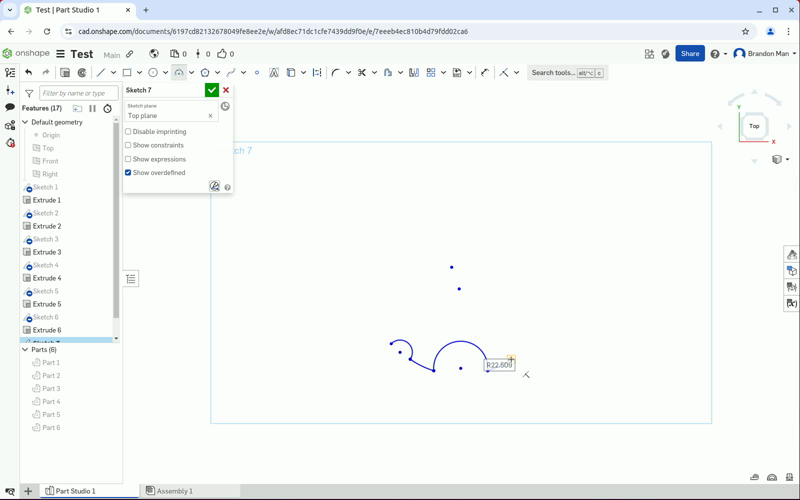
mouse_move(528, 343)
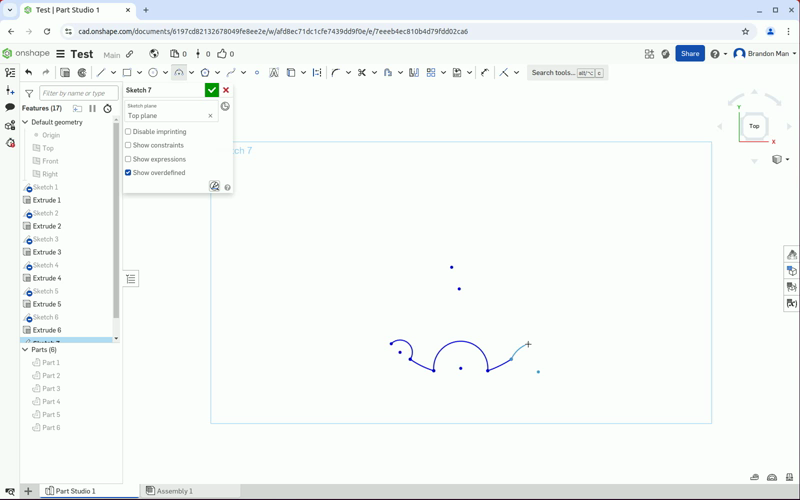
click(528, 343)
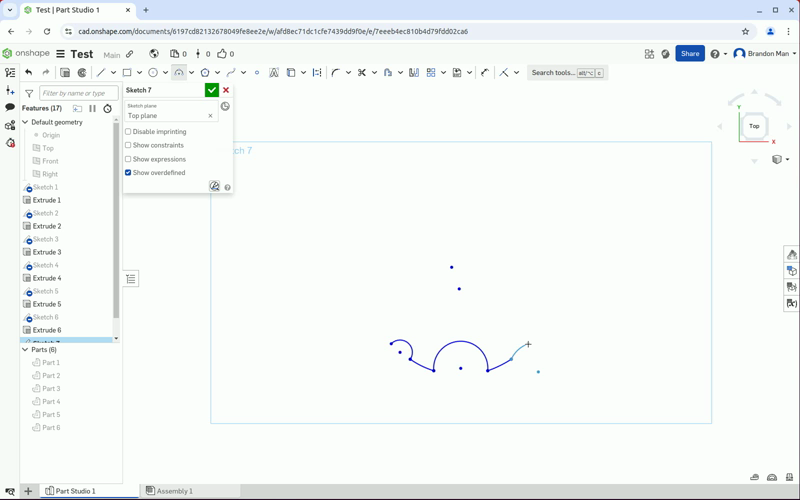
mouse_move(512, 342)
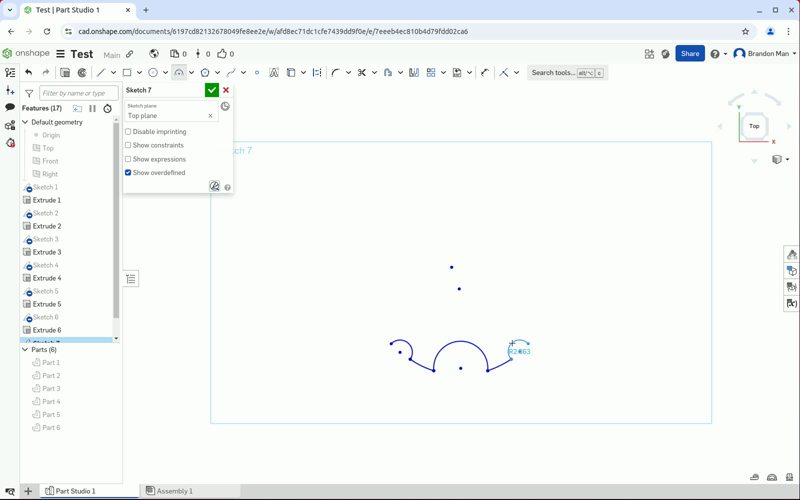
click(512, 342)
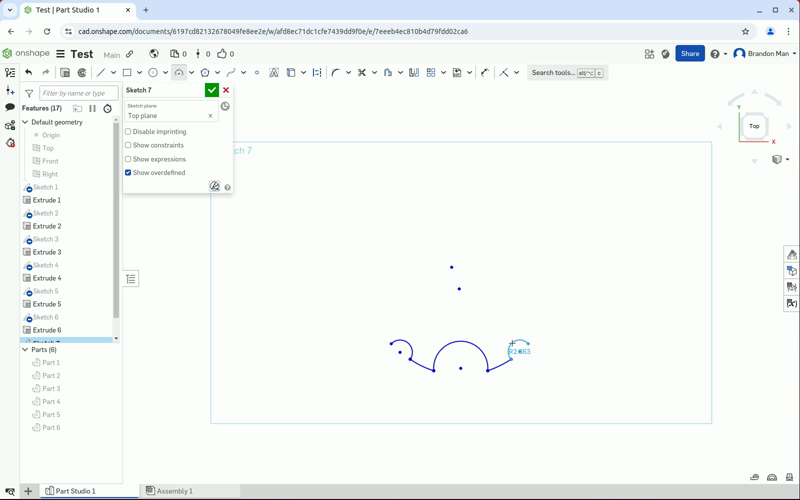
key_up(shift)
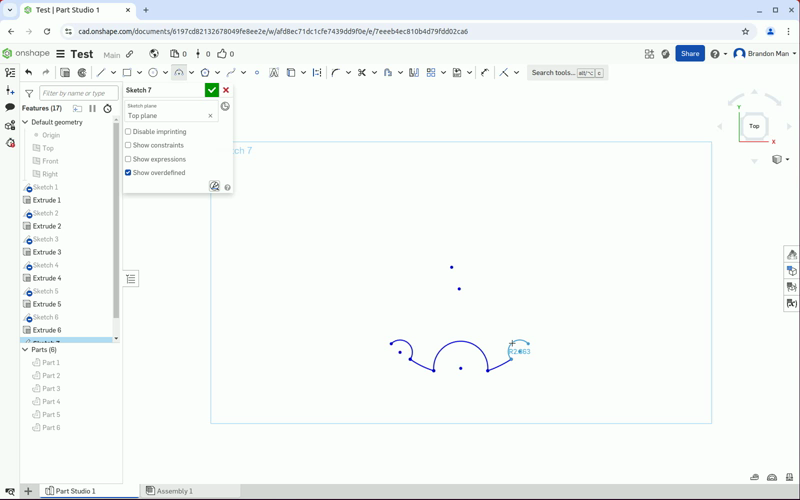
mouse_move(528, 343)
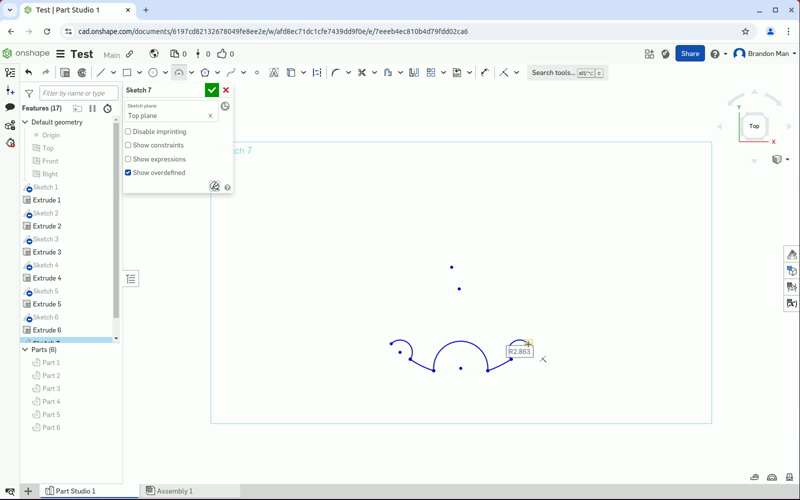
click(528, 343)
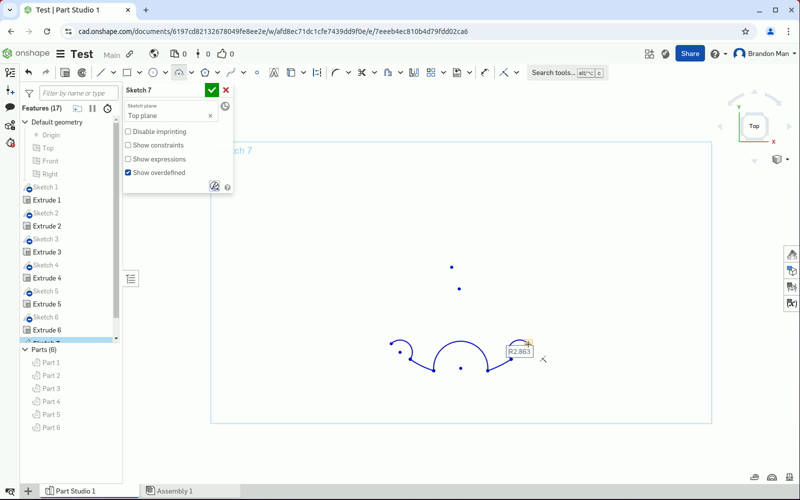
mouse_move(391, 343)
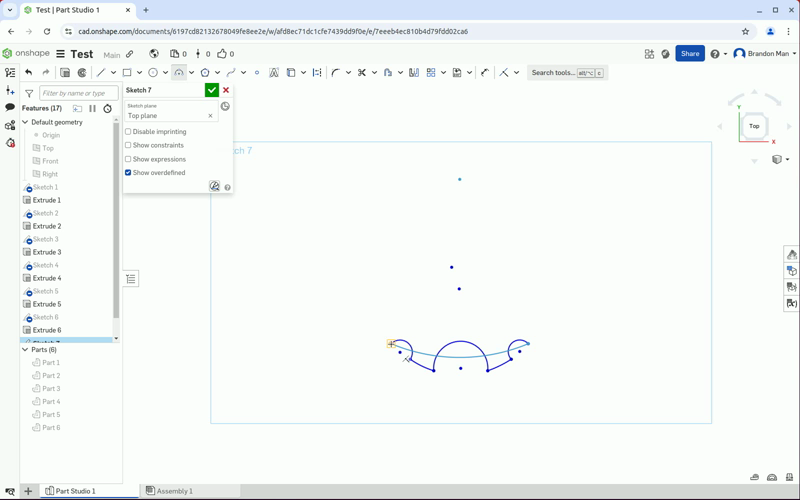
click(391, 343)
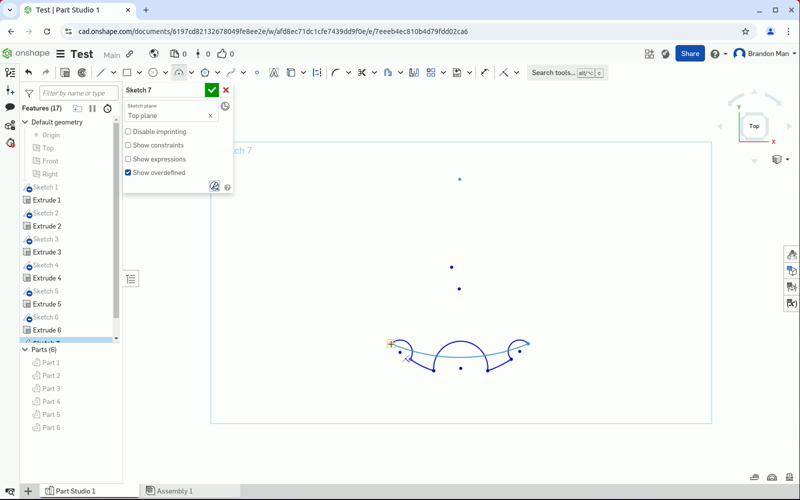
key_down(shift)
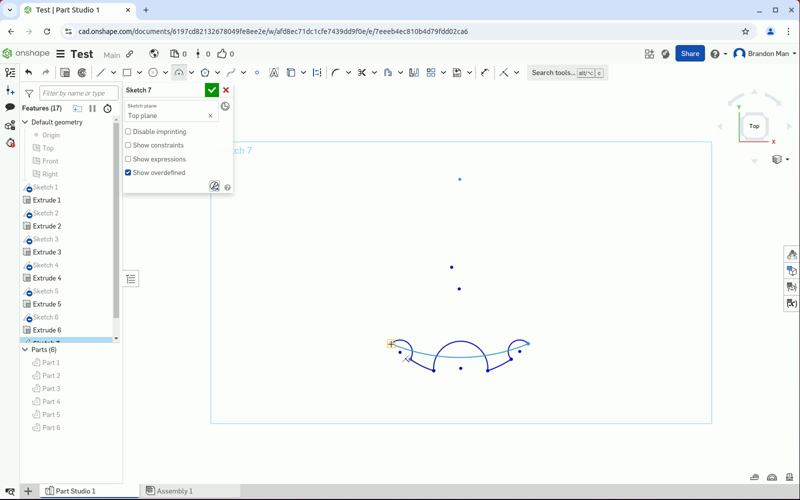
mouse_move(459, 192)
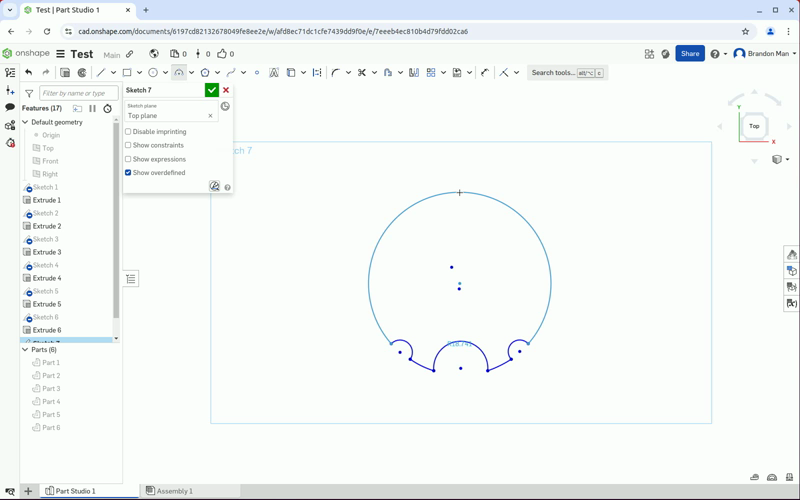
click(459, 192)
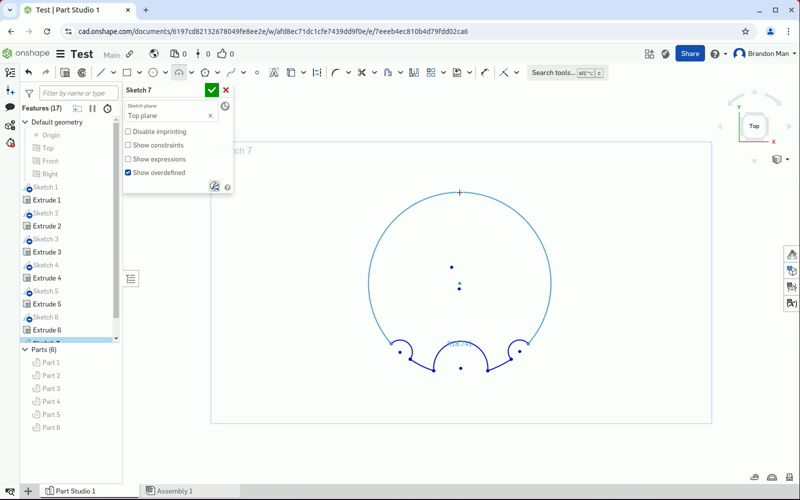
key_up(shift)
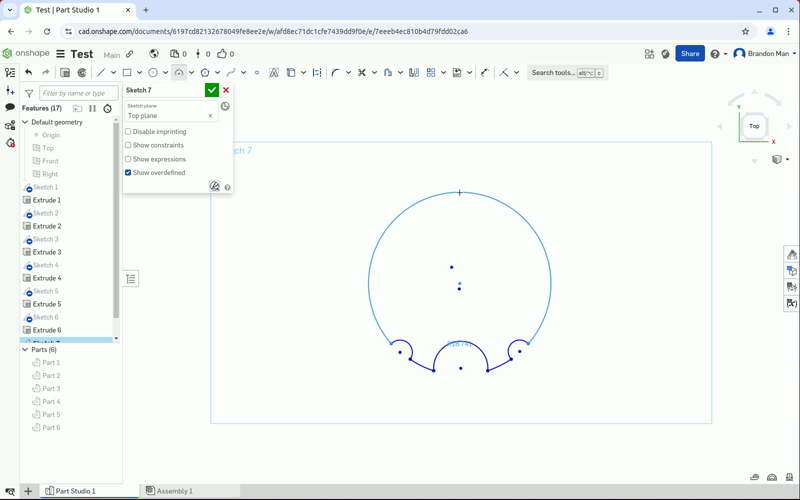
key(esc)
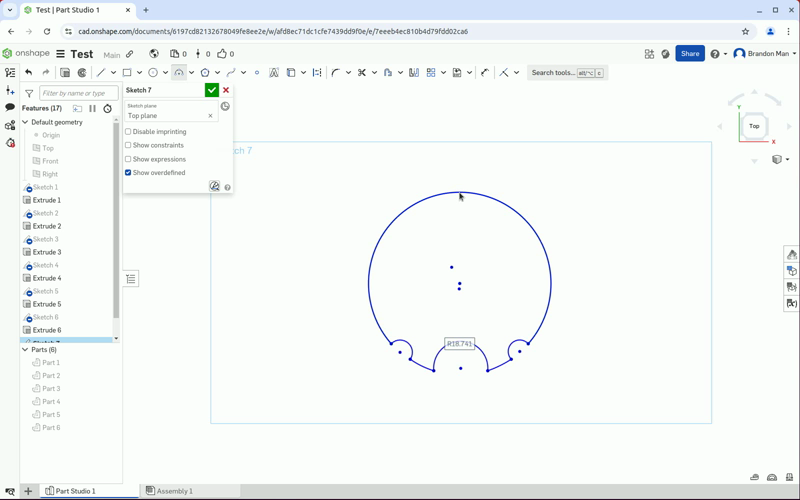
mouse_move(396, 259)
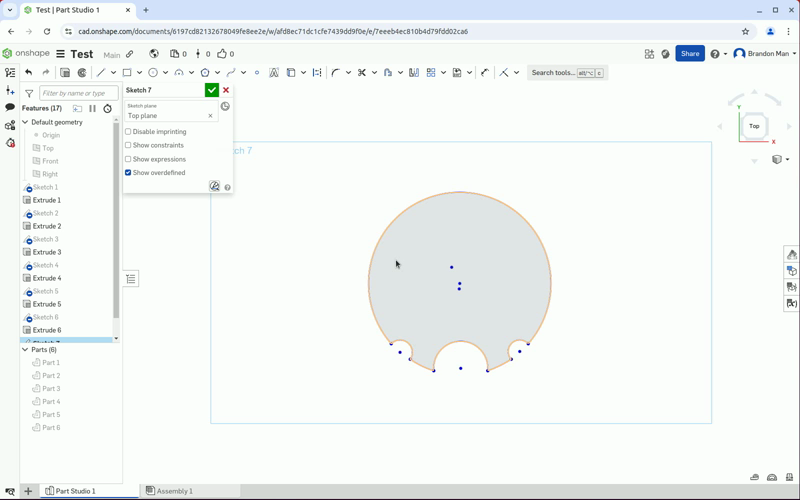
click(396, 259)
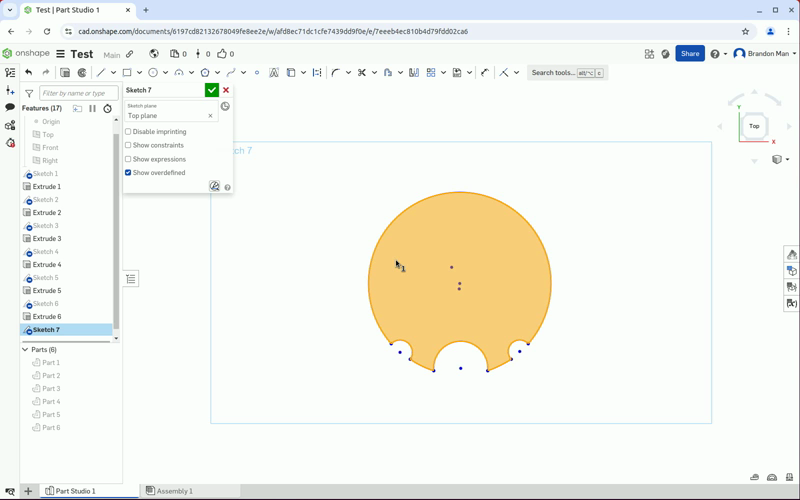
mouse_move(73, 352)
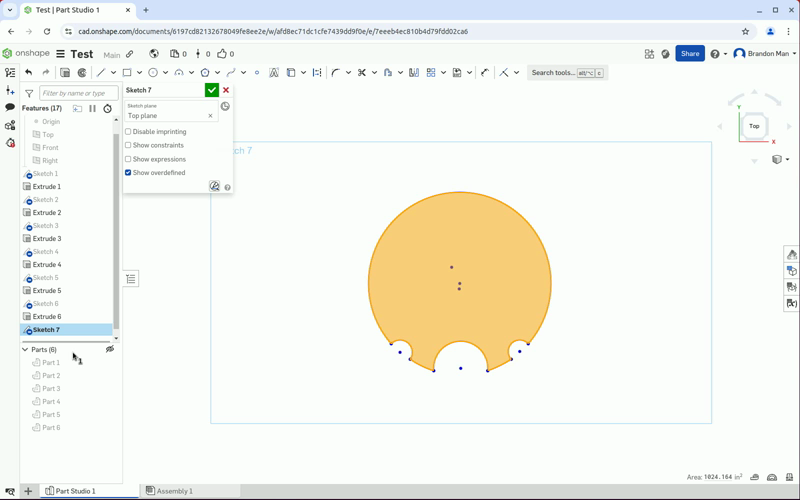
key(shift+y)
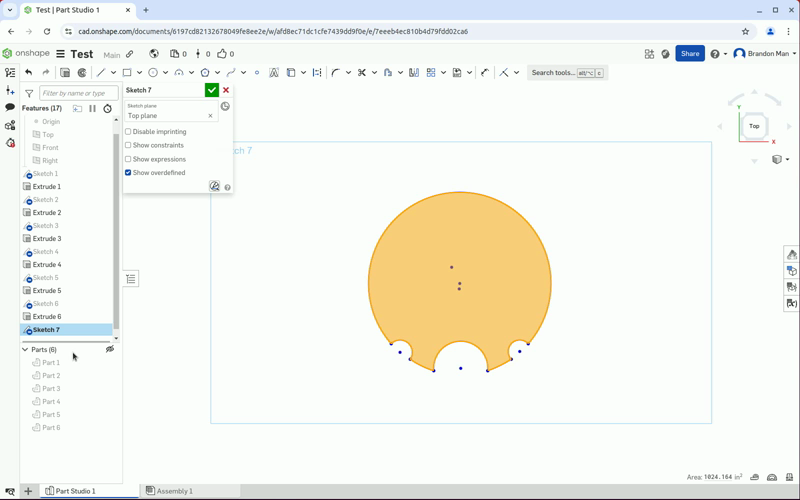
key(shift+e)
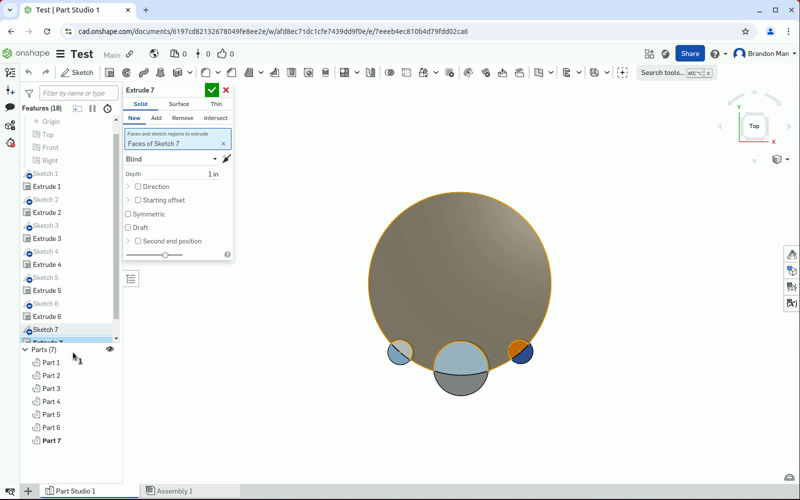
mouse_move(143, 106)
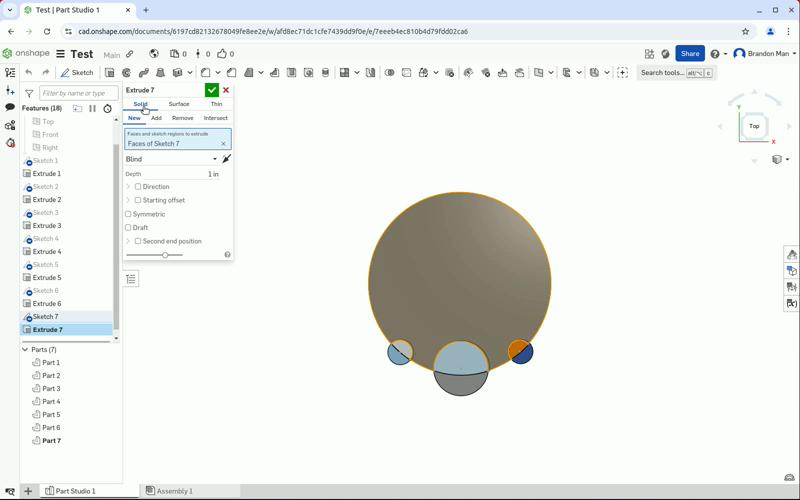
click(143, 106)
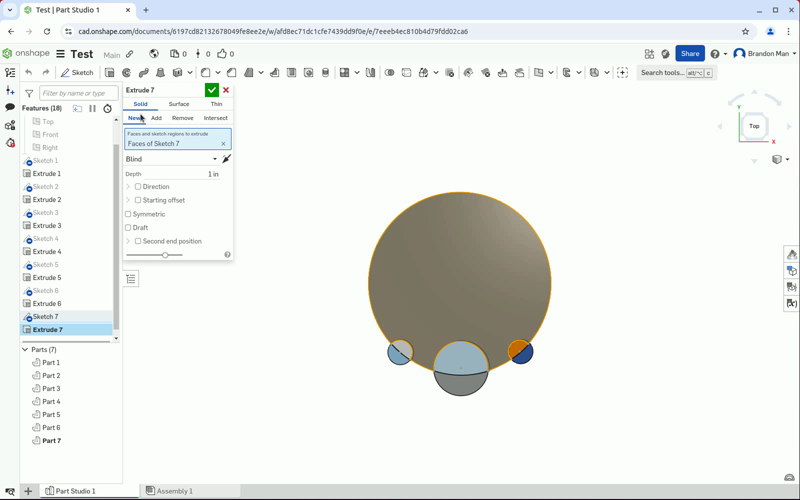
mouse_move(137, 120)
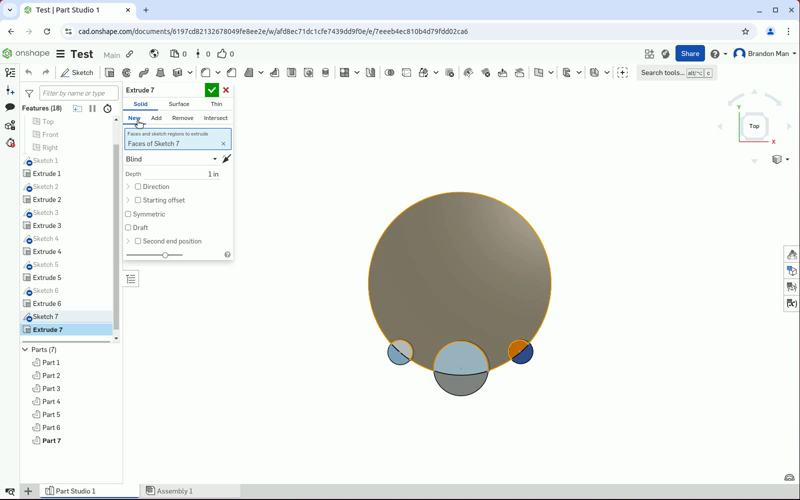
click(137, 120)
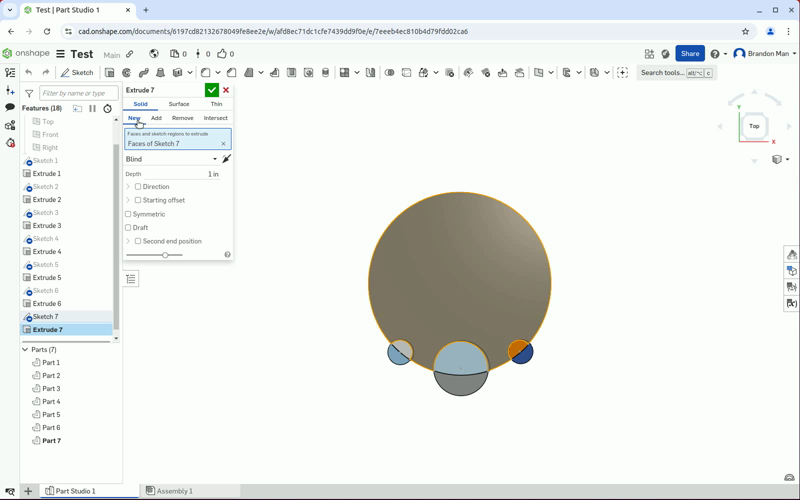
key(tab, 4)
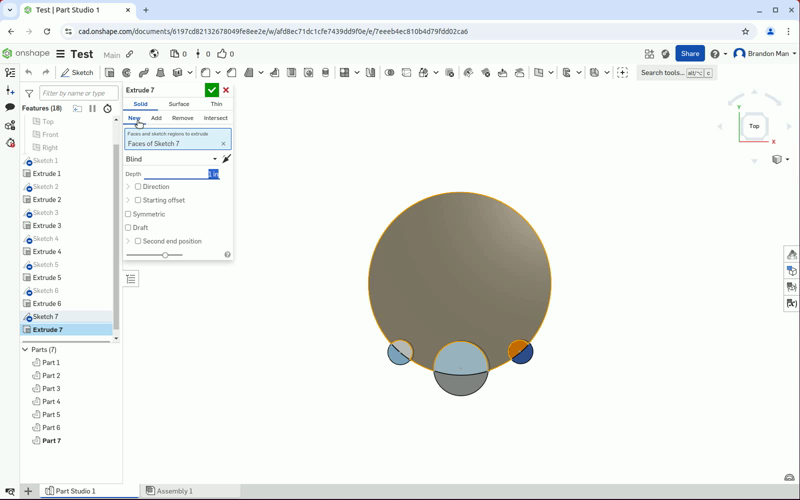
text(11.313)
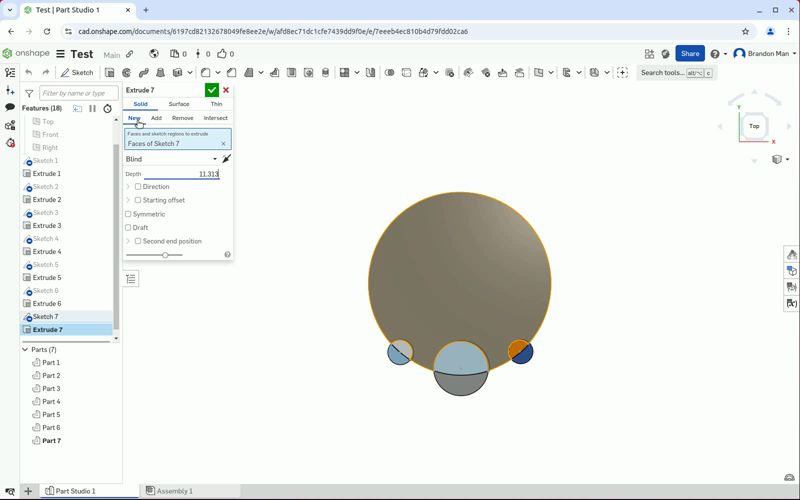
key(enter)
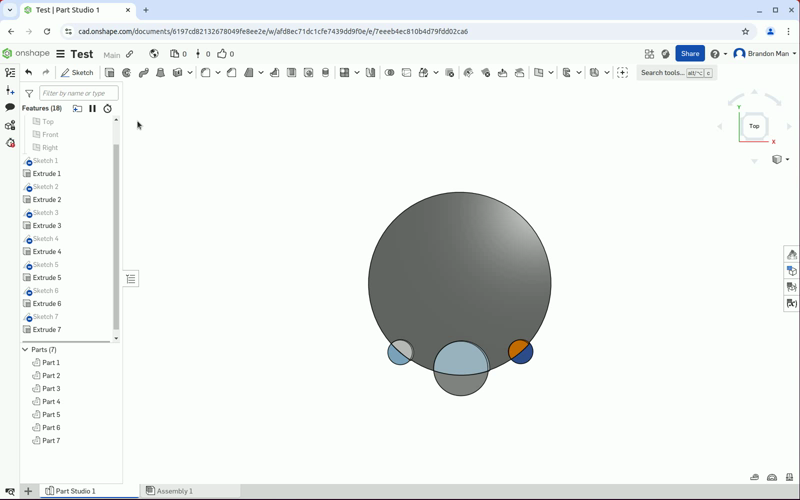
key(shift+h)
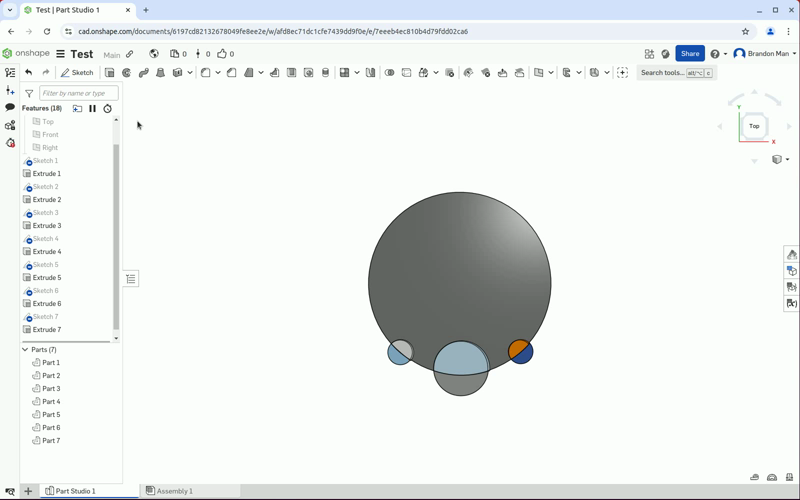
key(shift+h)
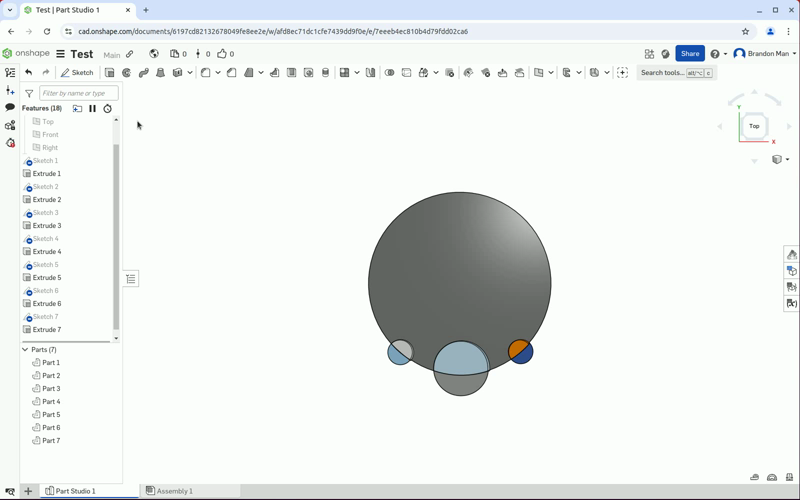
key(shift+7)
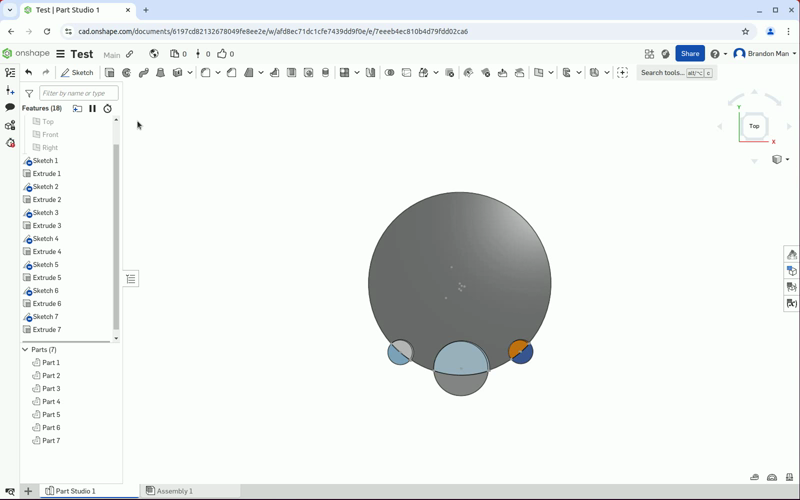
key(up, 3)
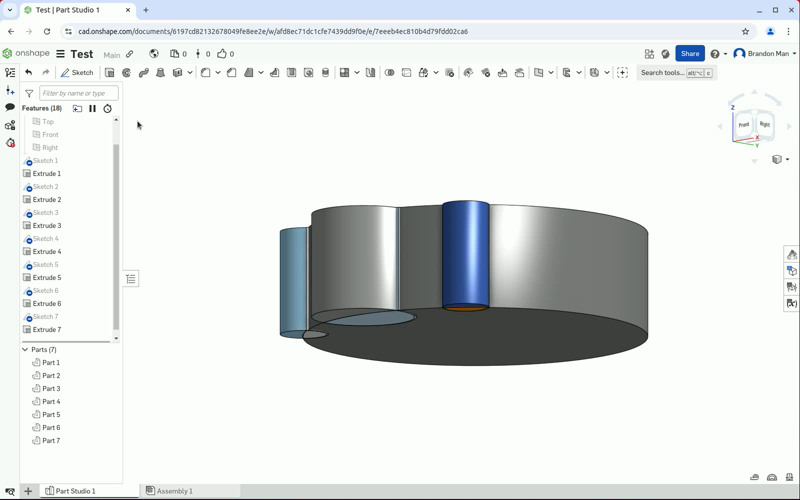
key(left, 3)
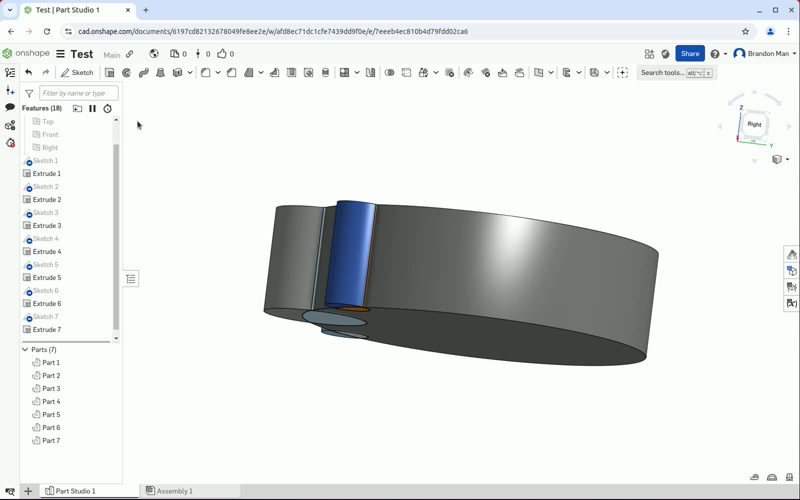
key(right, 3)
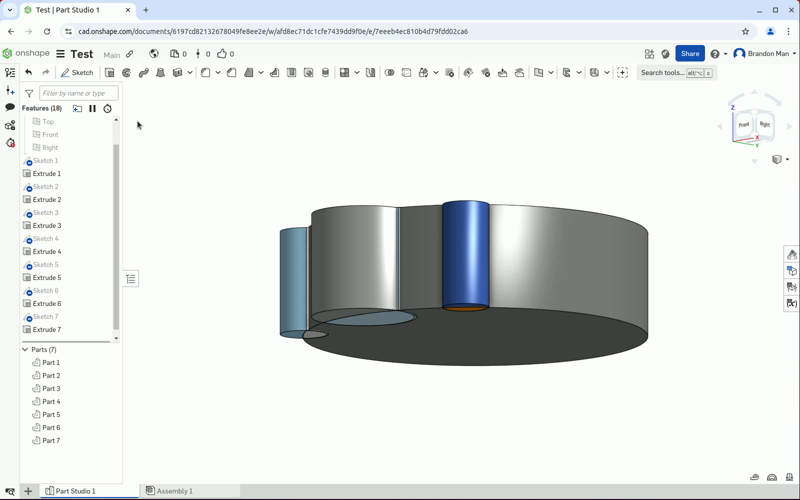
key(down, 3)
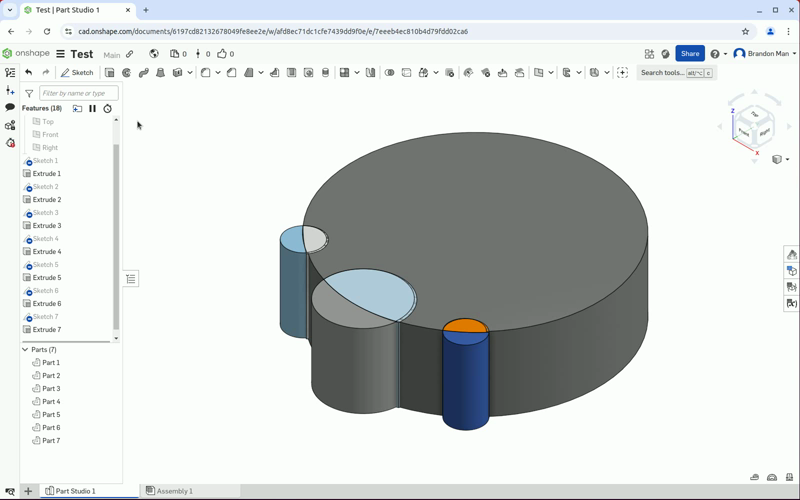
mouse_move(69, 163)
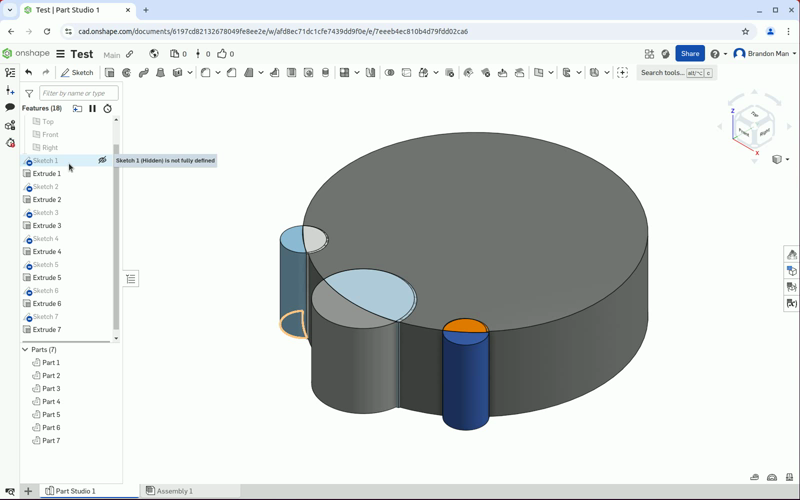
click(69, 163)